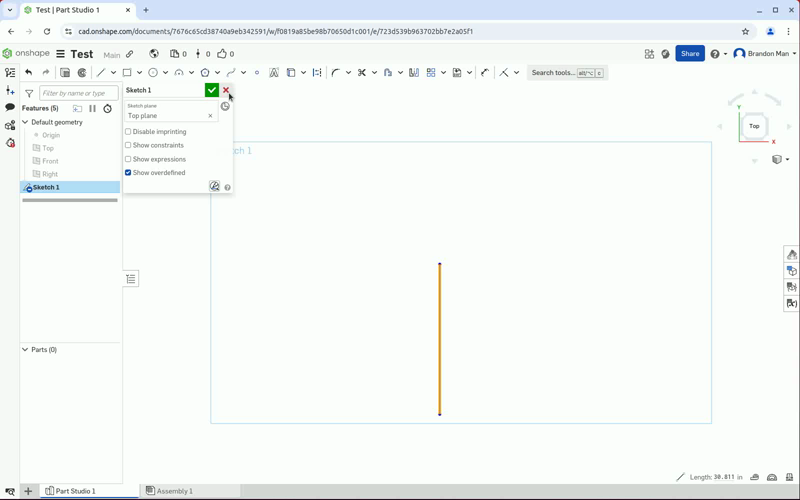
key(shift+h)
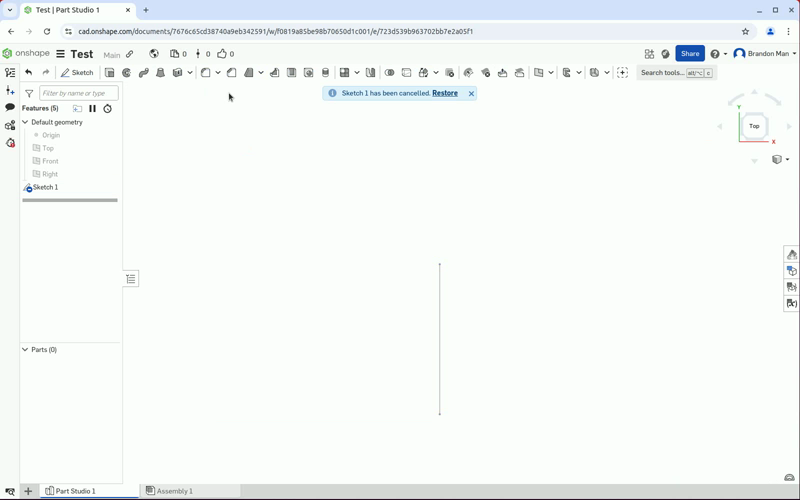
key(shift+s)
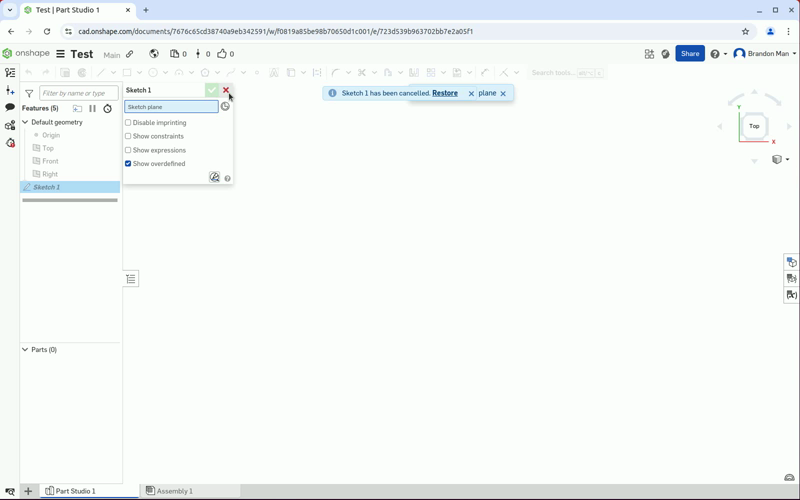
mouse_move(73, 150)
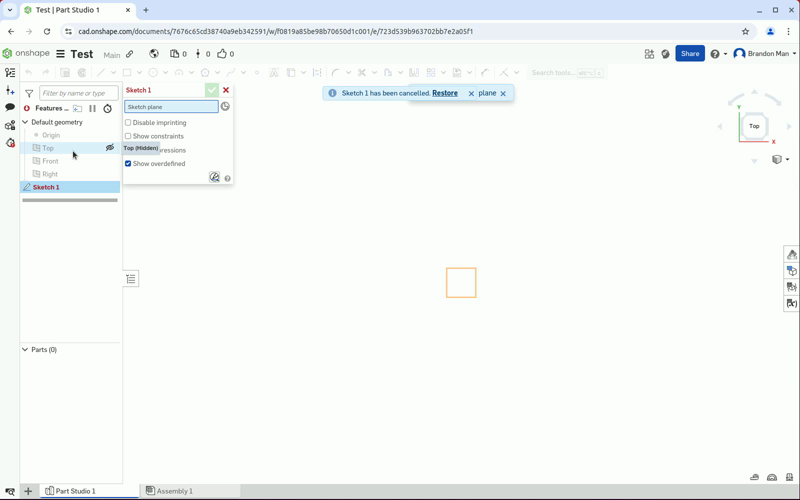
click(73, 150)
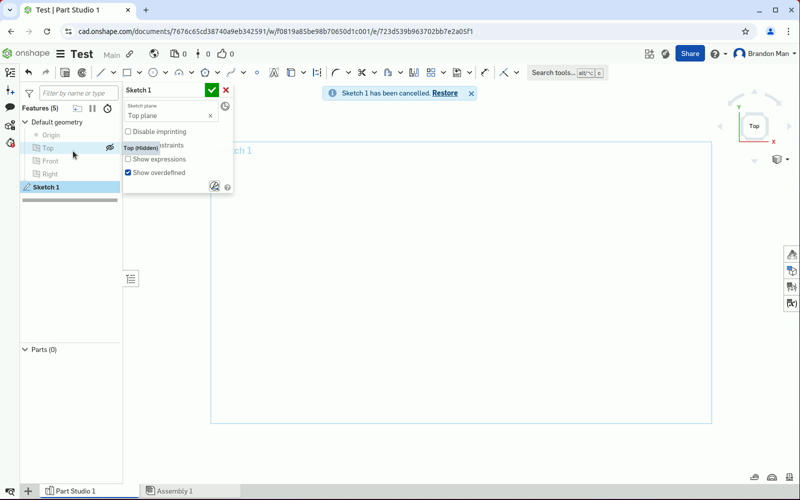
mouse_move(73, 352)
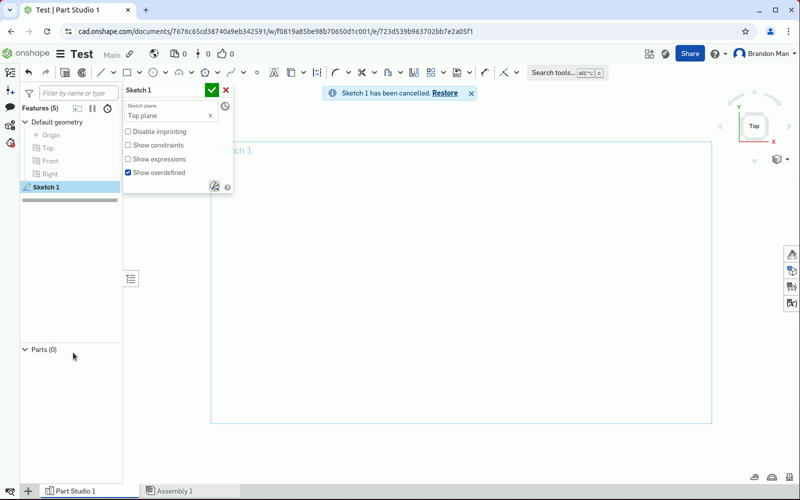
key(y)
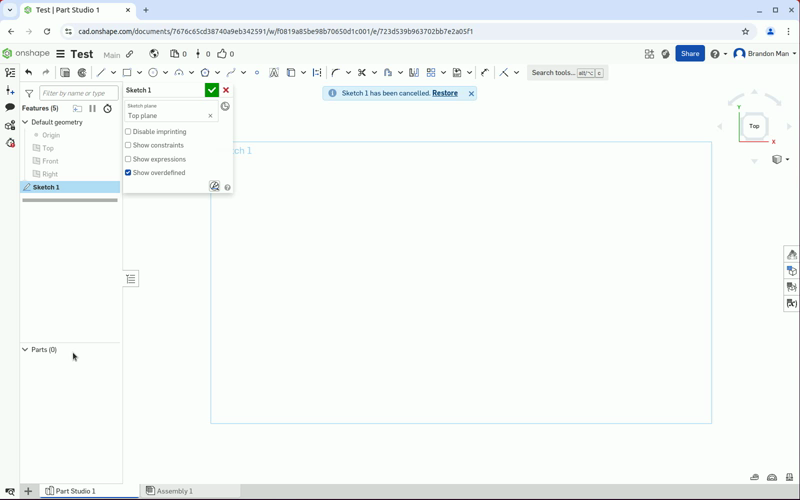
key(l)
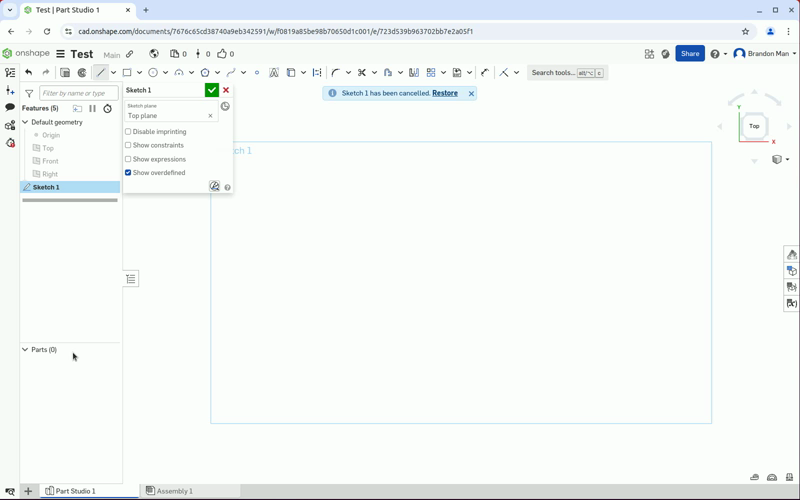
key_down(shift)
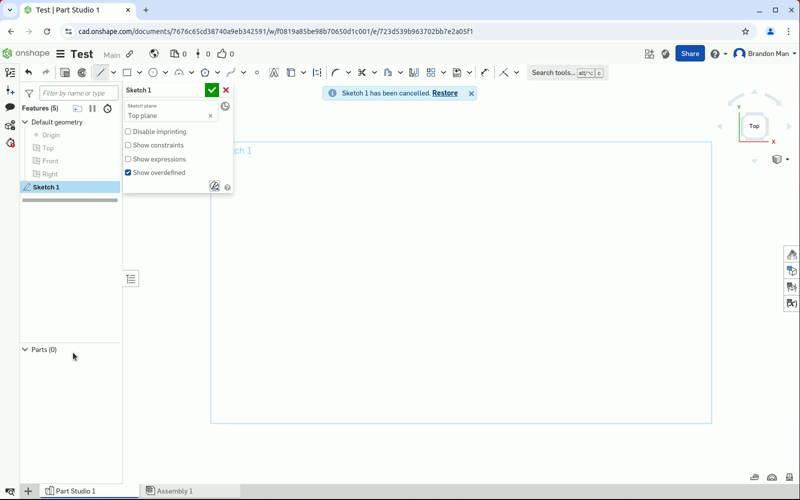
mouse_move(460, 282)
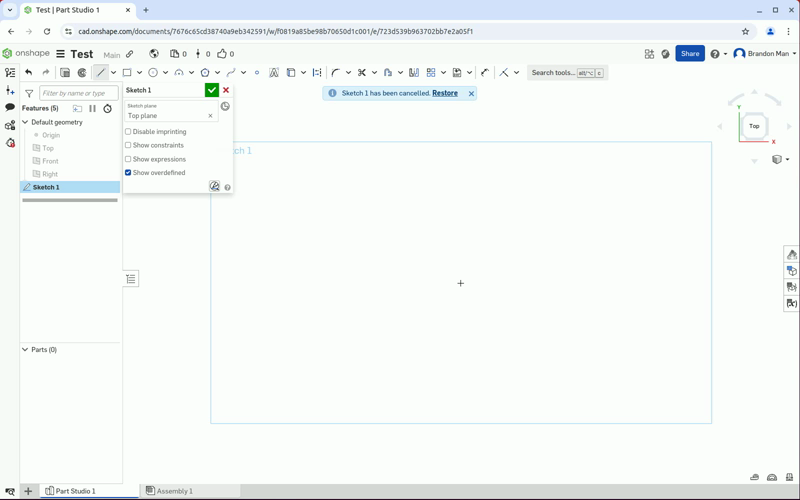
click(460, 282)
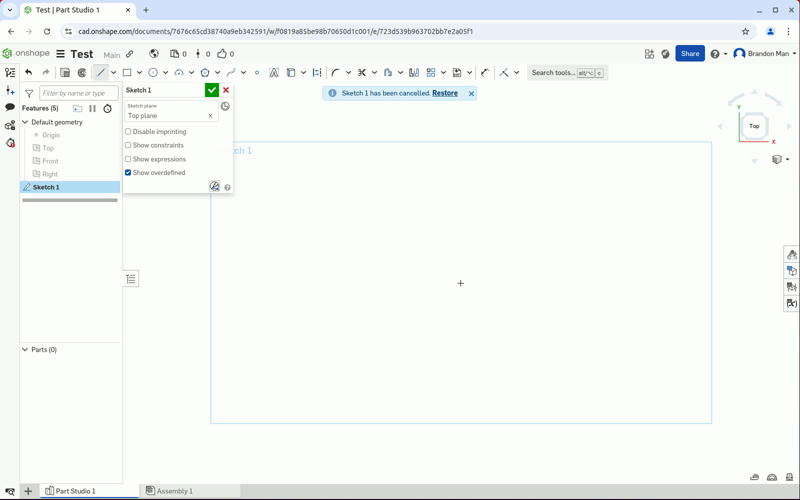
key_up(shift)
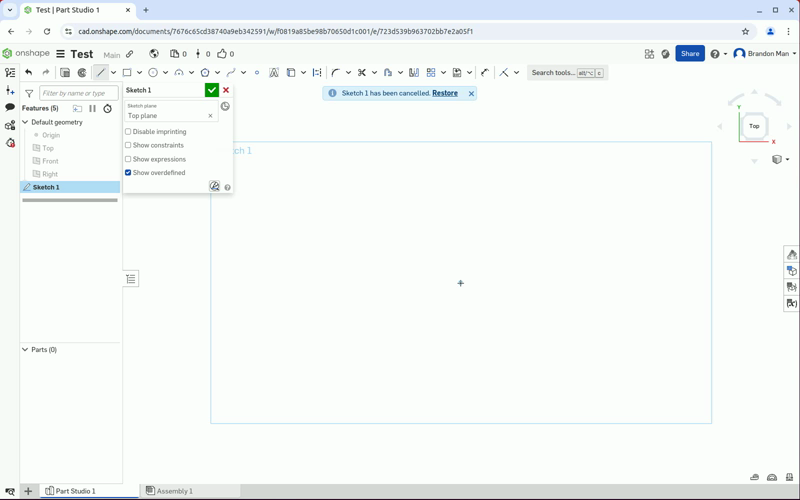
key_down(shift)
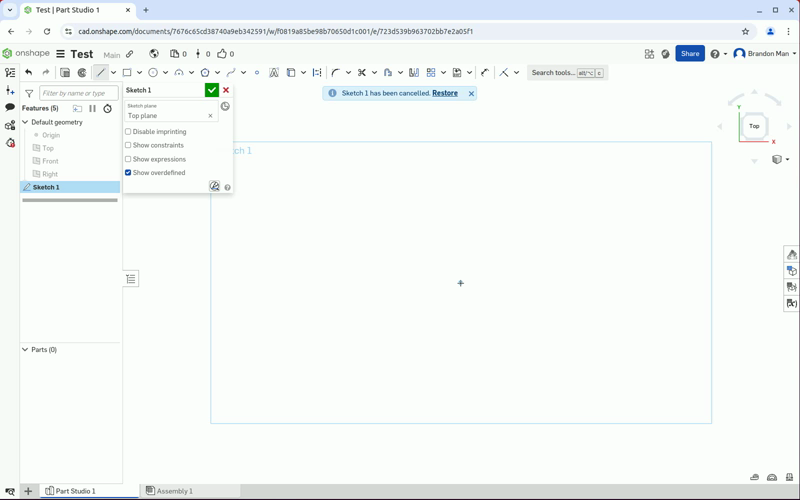
mouse_move(573, 282)
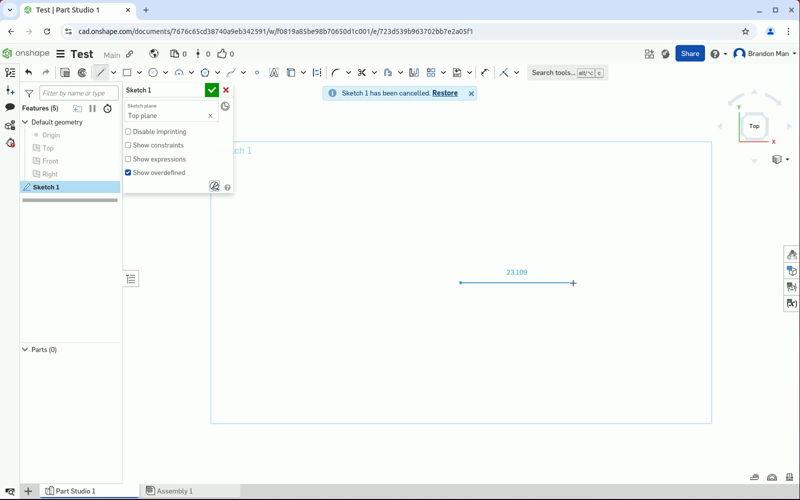
click(573, 282)
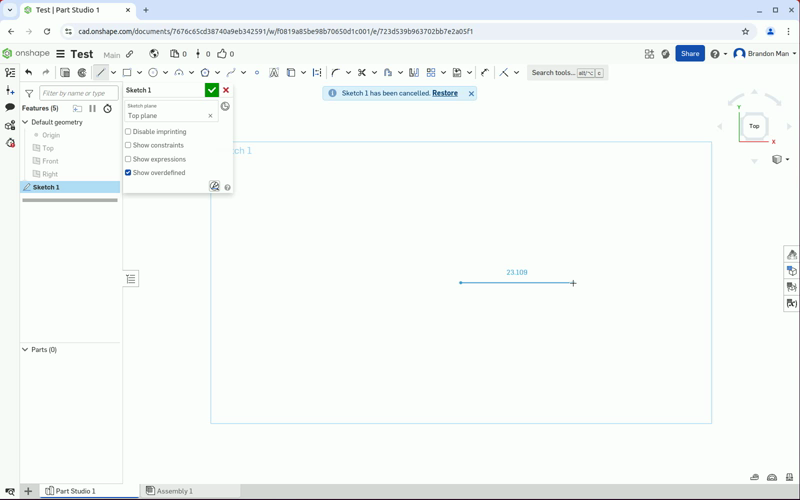
key_up(shift)
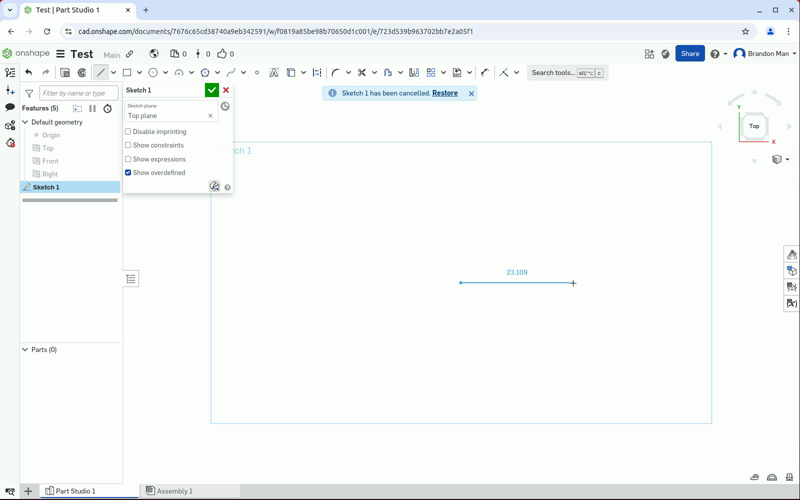
key_down(shift)
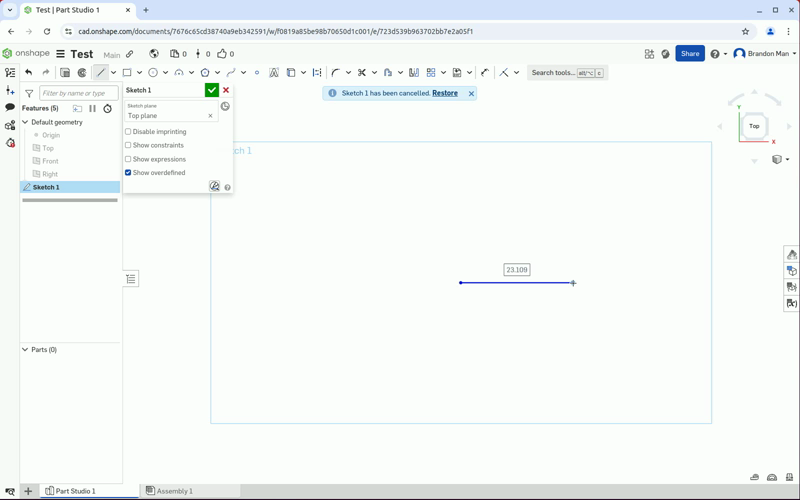
mouse_move(573, 170)
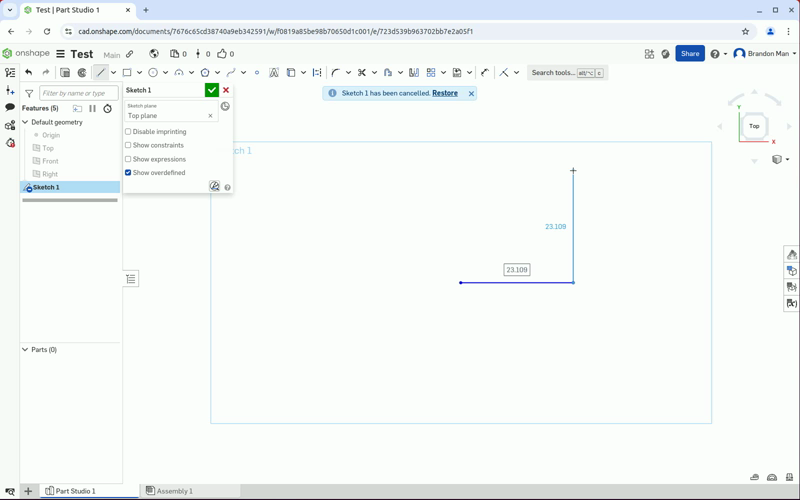
click(573, 170)
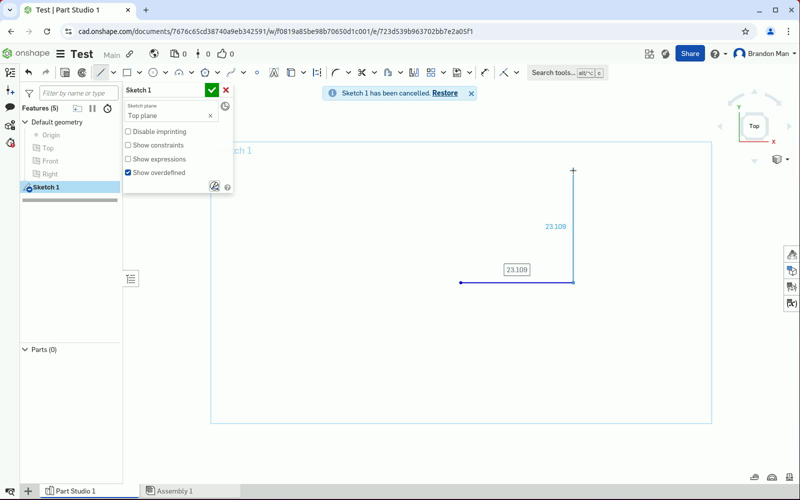
key_up(shift)
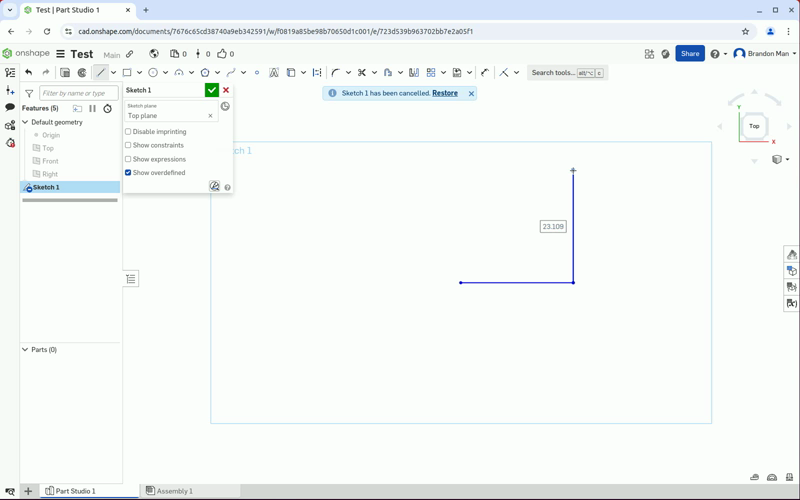
key_down(shift)
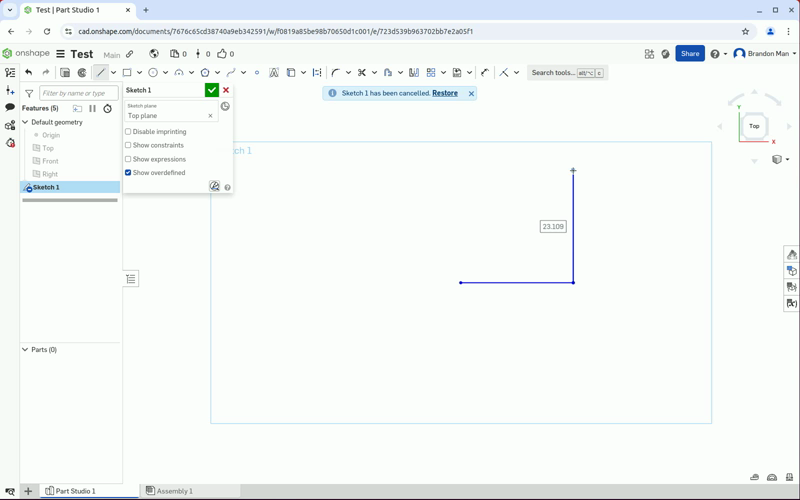
mouse_move(460, 170)
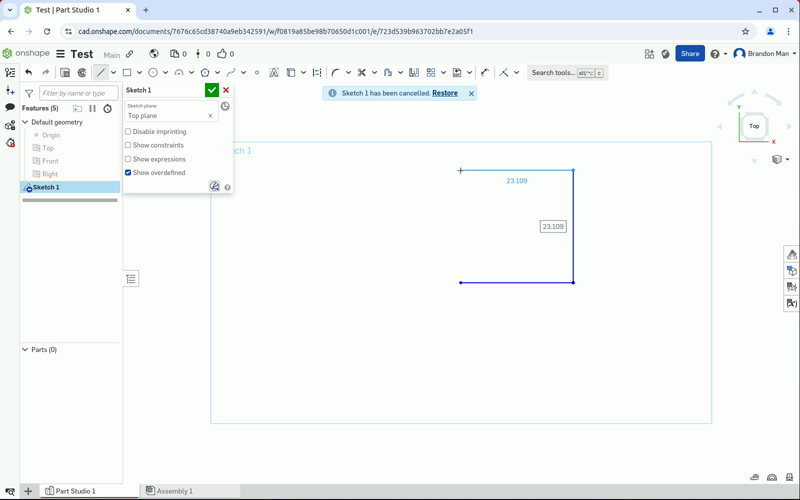
click(460, 170)
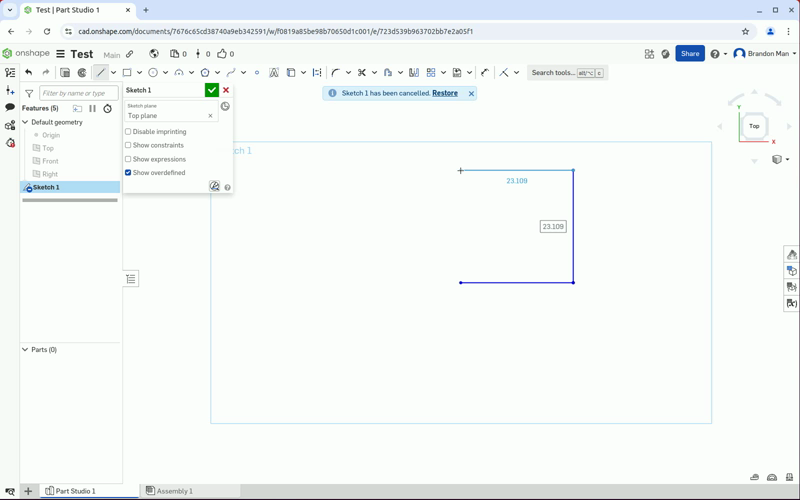
key_up(shift)
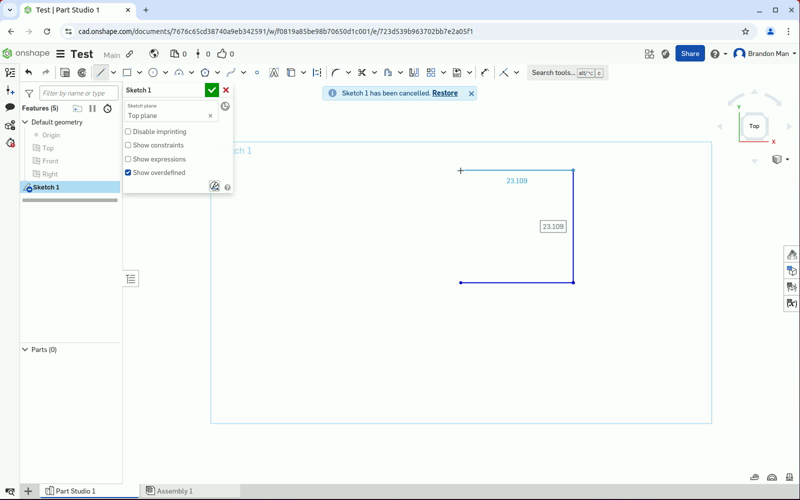
key_down(shift)
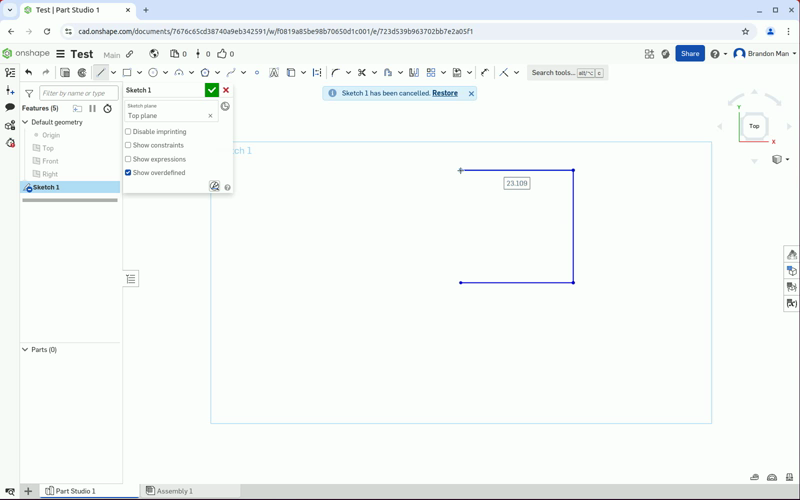
mouse_move(460, 282)
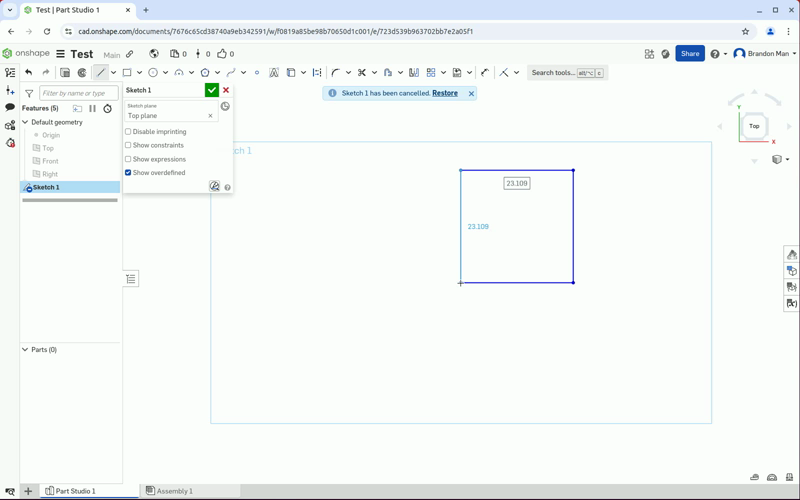
key_up(shift)
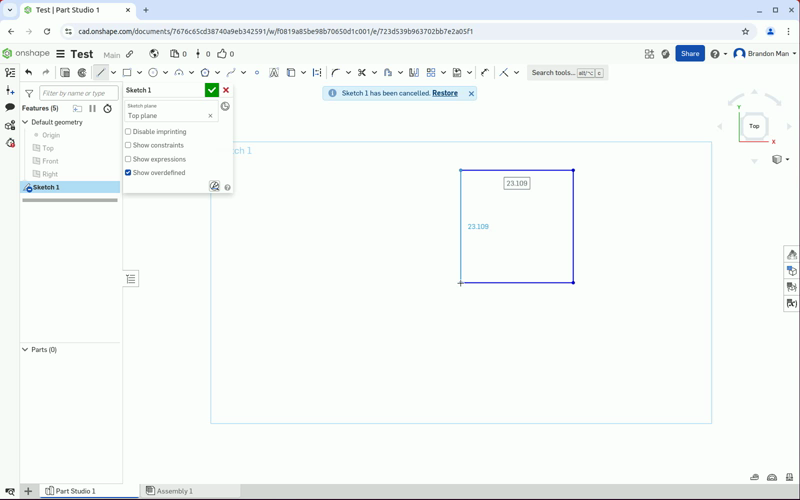
click(460, 282)
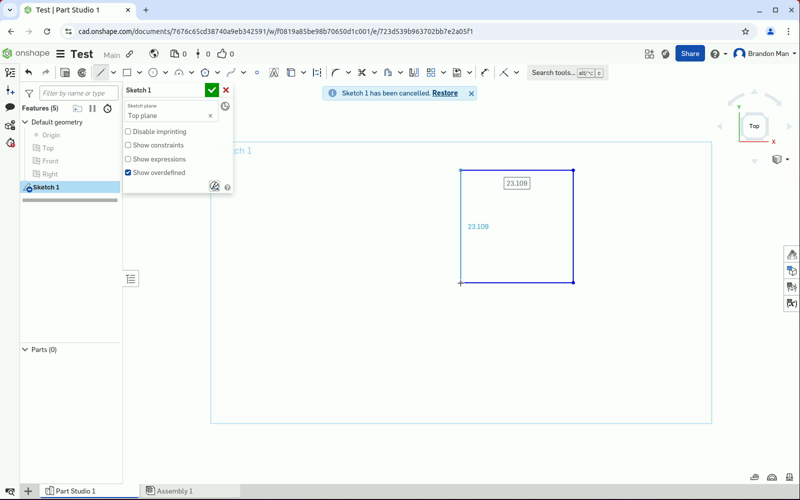
key(esc)
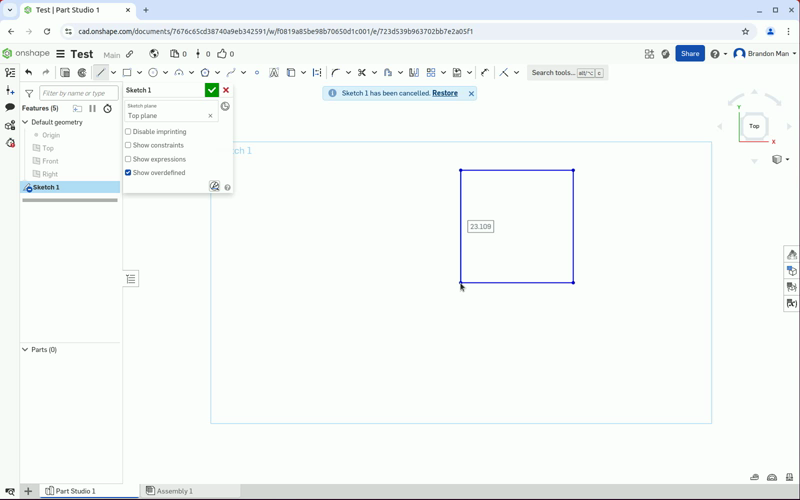
mouse_move(518, 242)
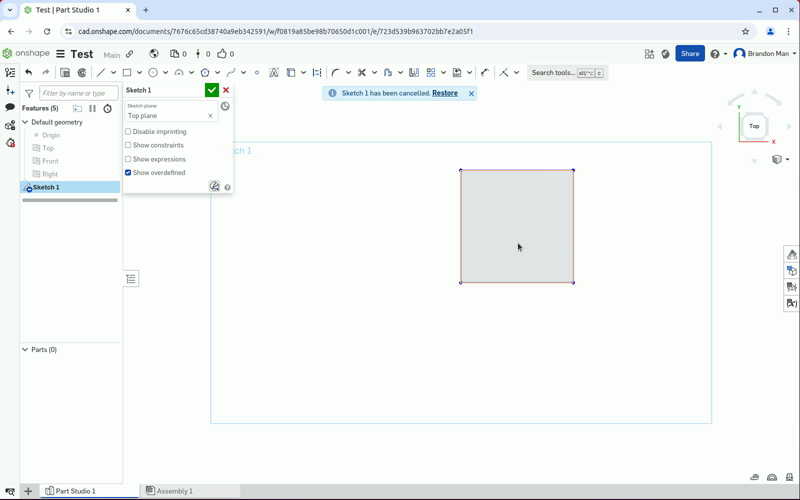
click(518, 242)
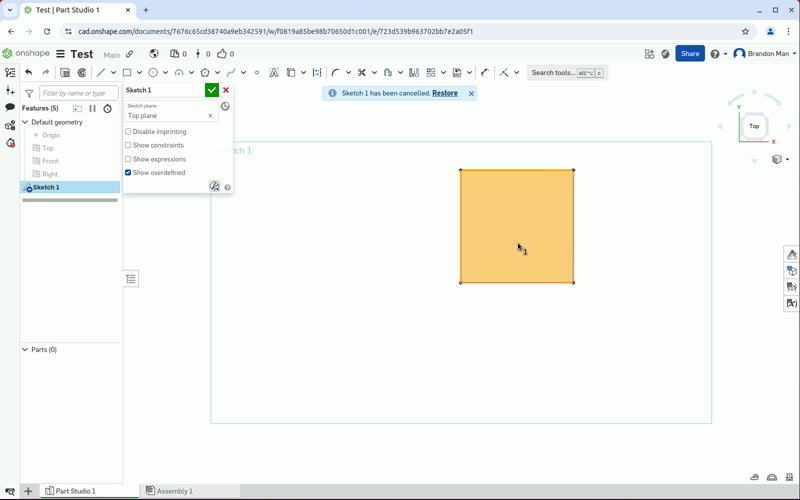
mouse_move(73, 352)
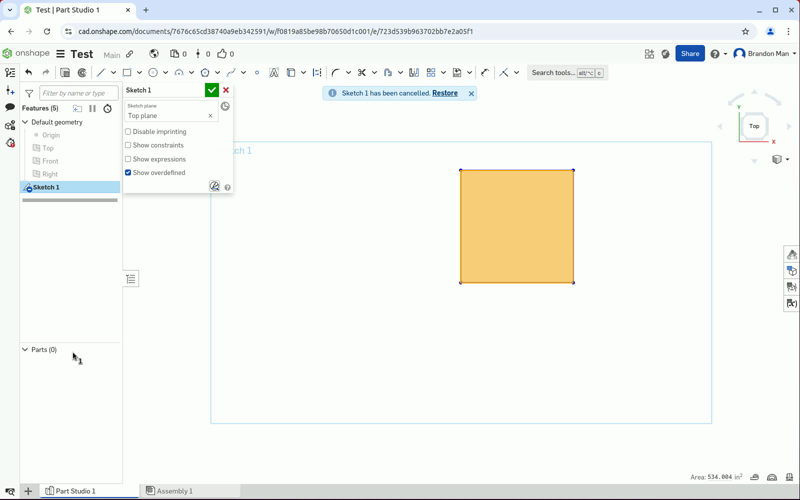
key(shift+y)
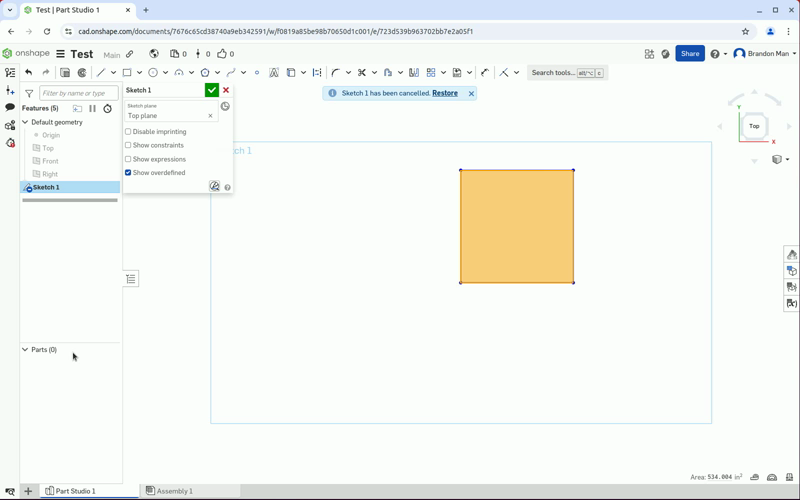
key(shift+e)
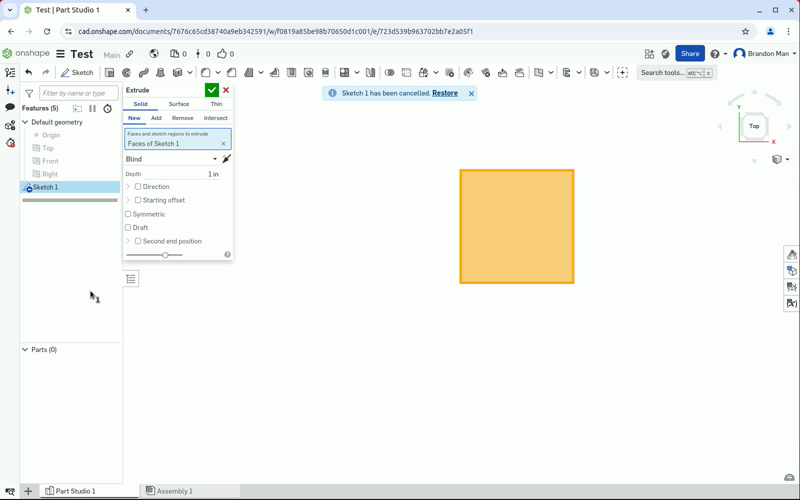
mouse_move(143, 106)
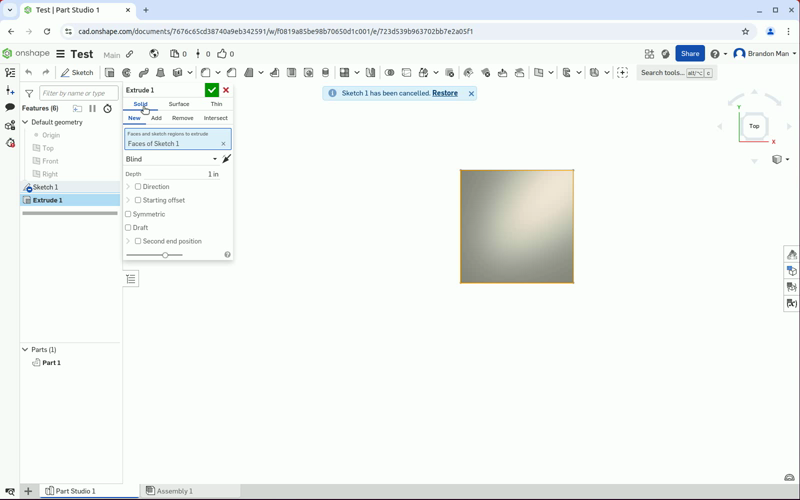
click(143, 106)
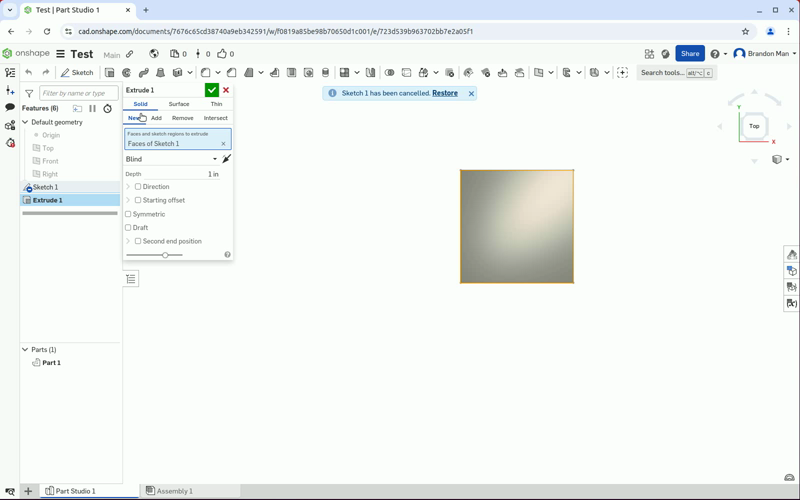
mouse_move(137, 120)
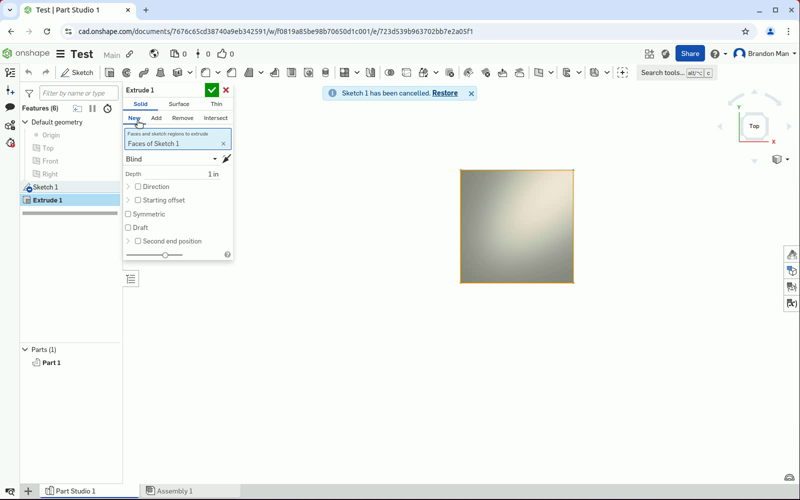
click(137, 120)
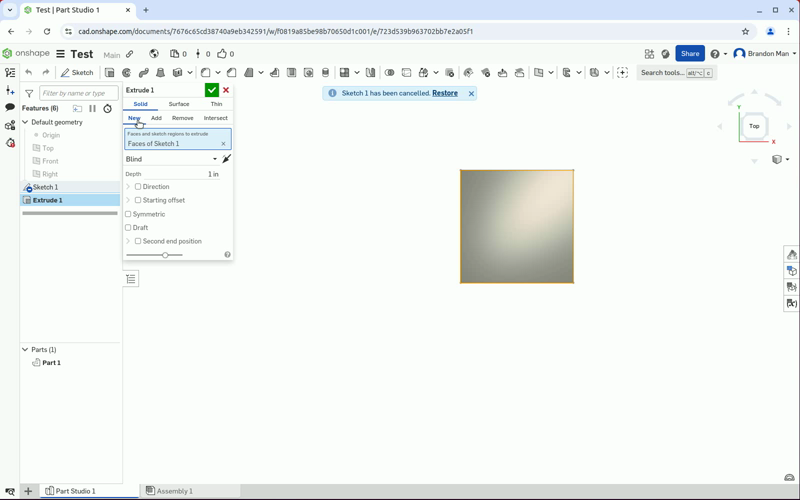
key(tab, 4)
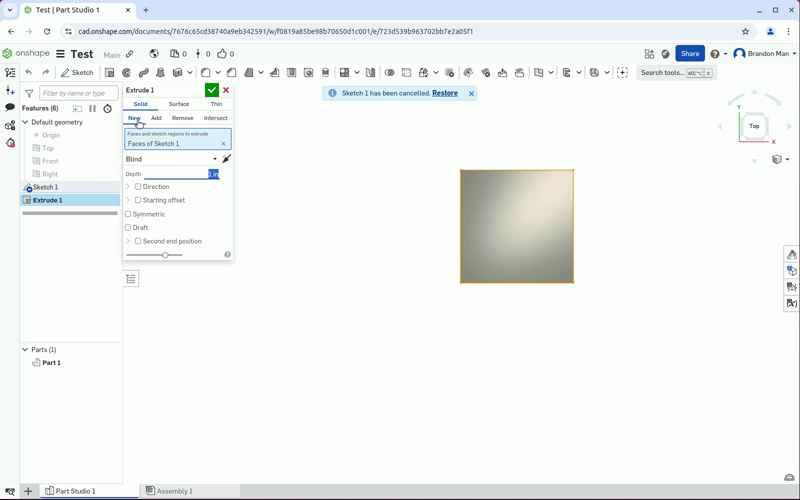
text(0.722)
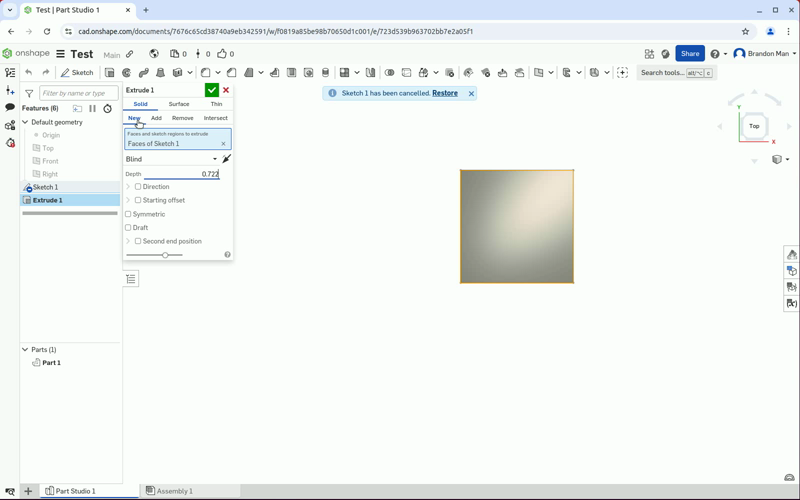
key(enter)
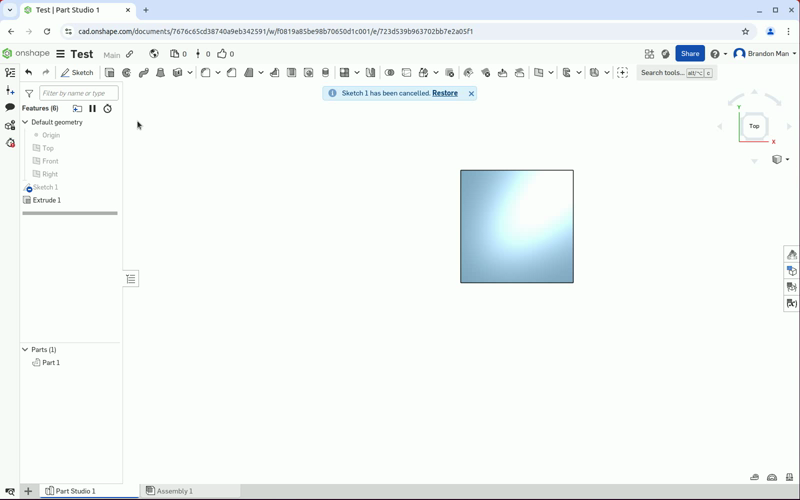
key(shift+h)
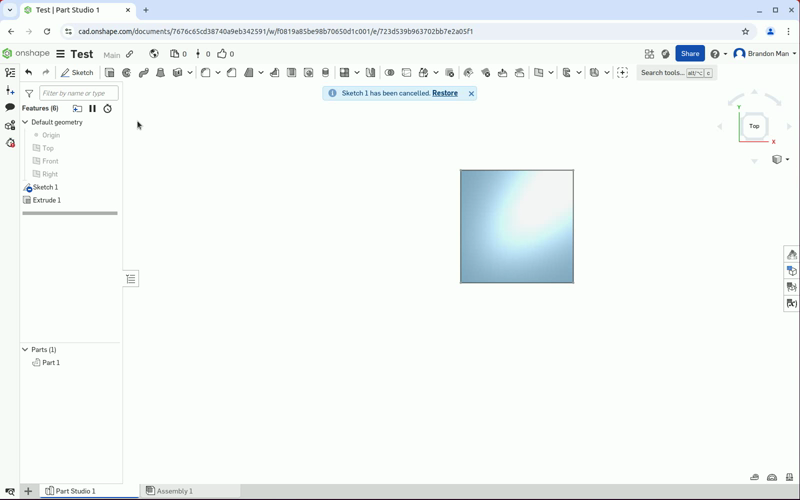
key(shift+h)
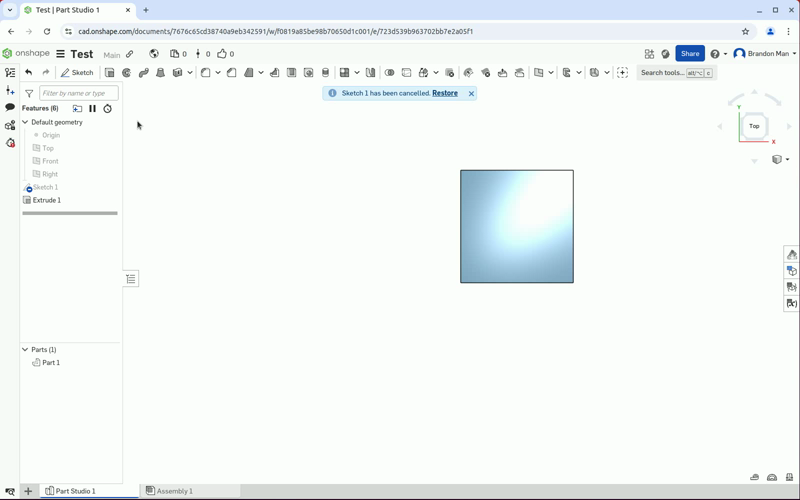
mouse_move(73, 189)
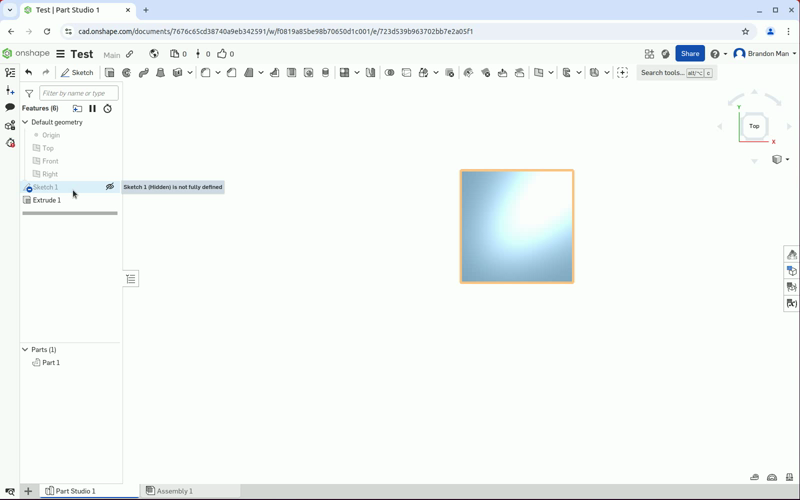
click(73, 189)
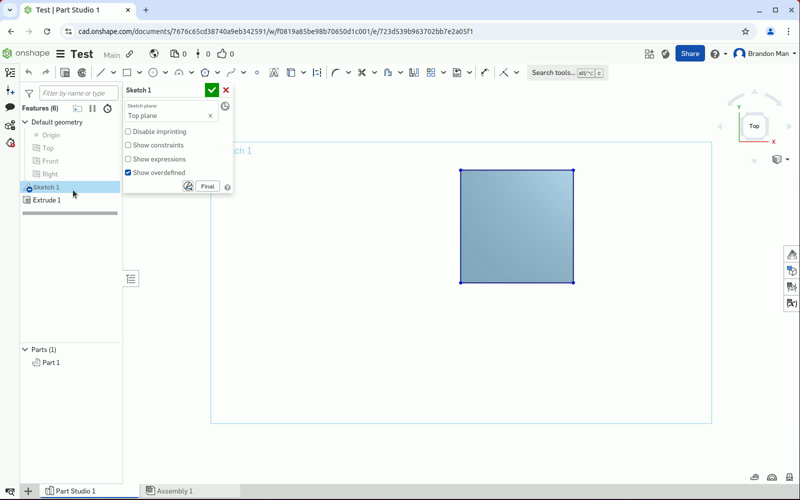
mouse_move(229, 92)
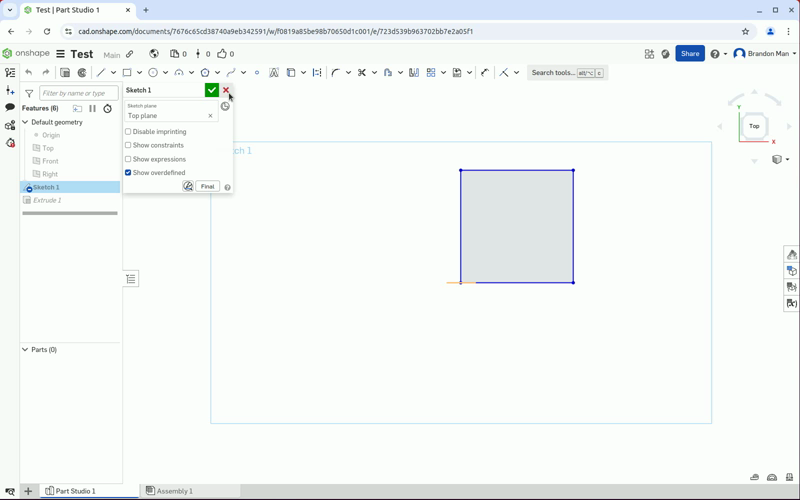
click(229, 92)
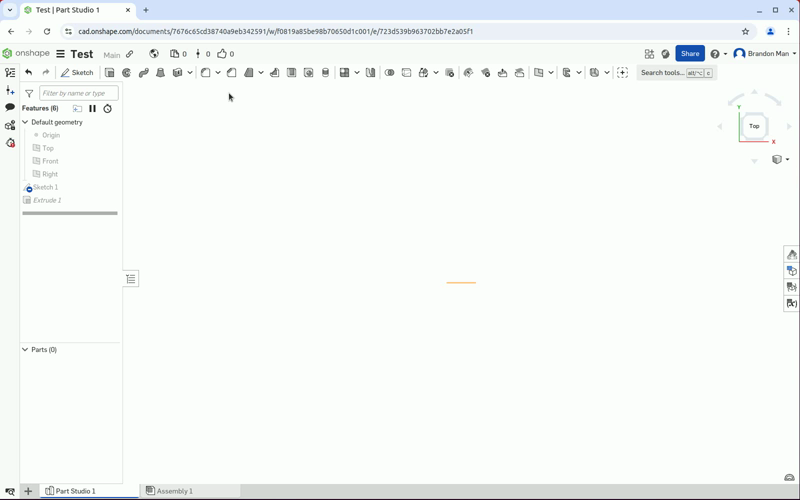
mouse_move(541, 75)
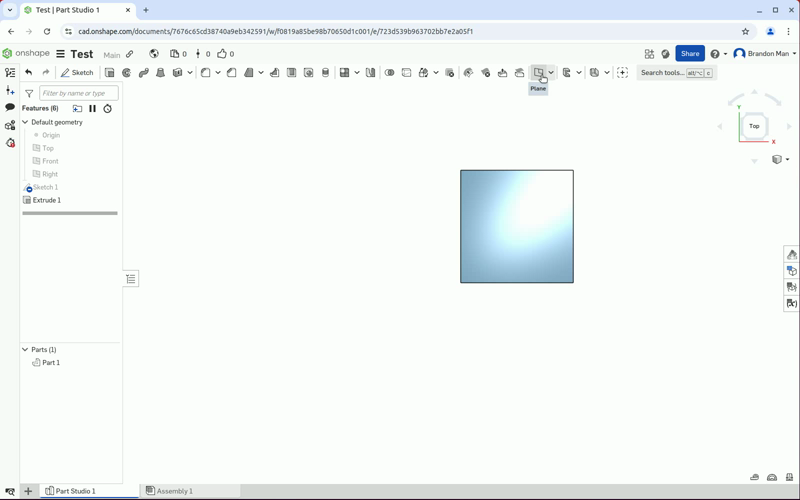
click(541, 75)
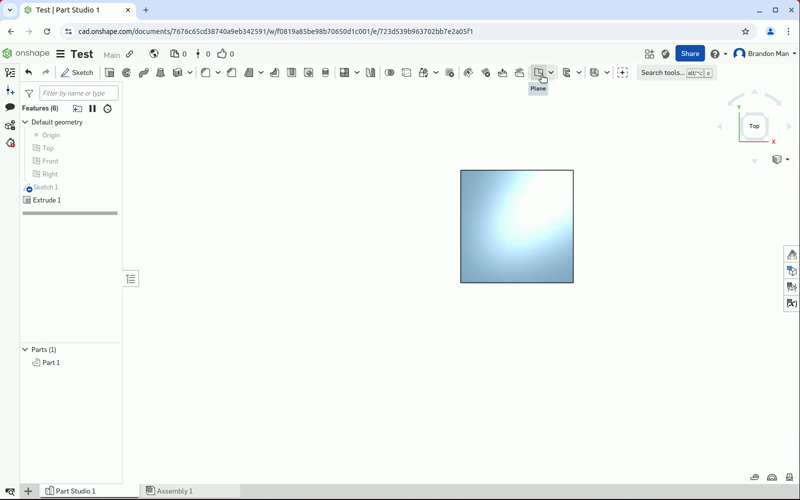
mouse_move(73, 150)
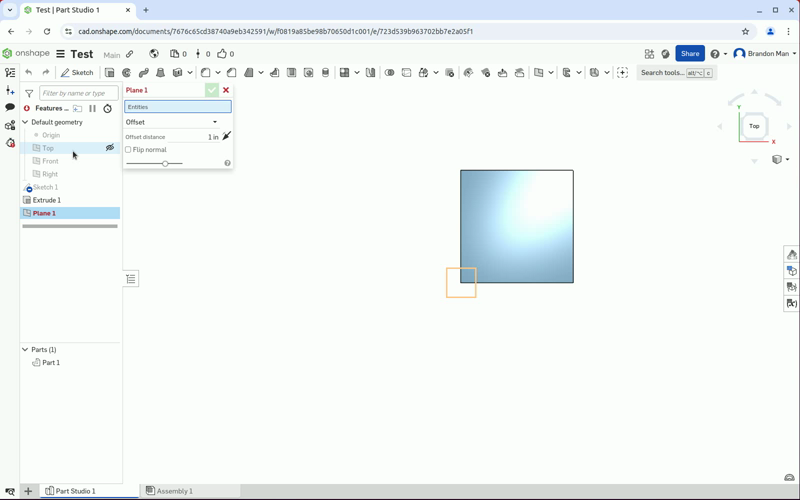
click(73, 150)
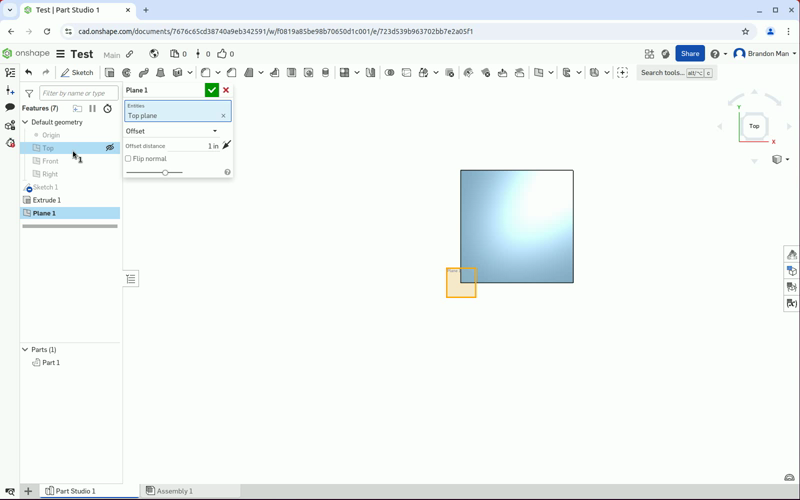
key(tab, 2)
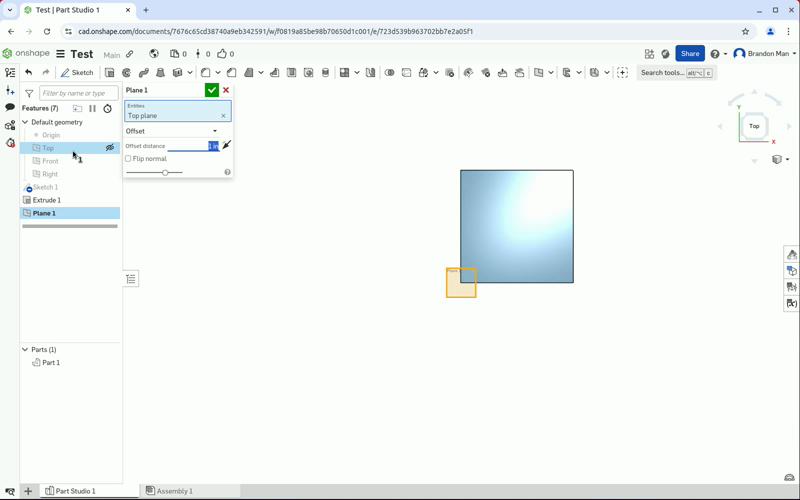
text(0.709)
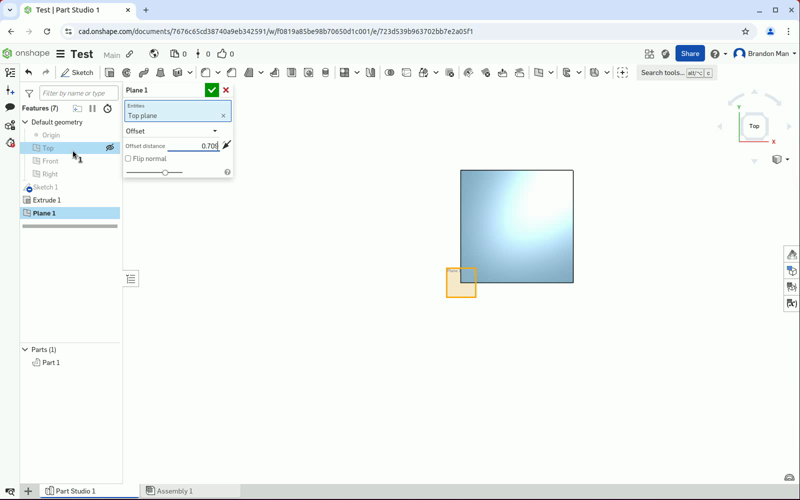
key(enter, 2)
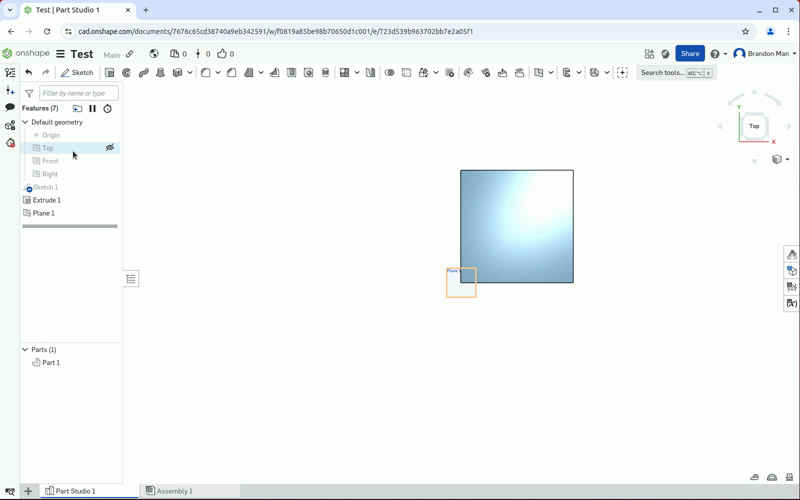
key(shift+s)
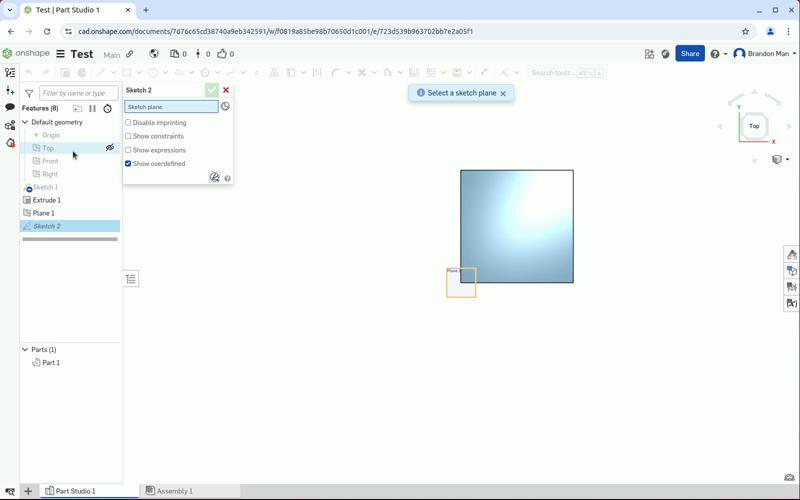
mouse_move(73, 215)
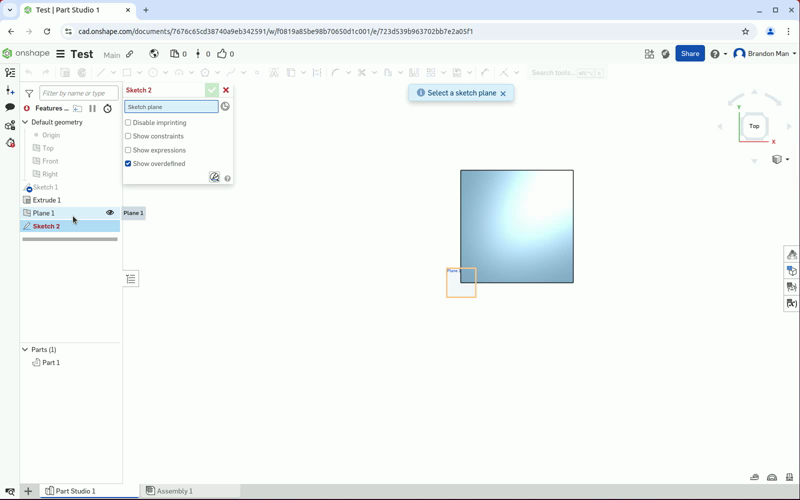
click(73, 215)
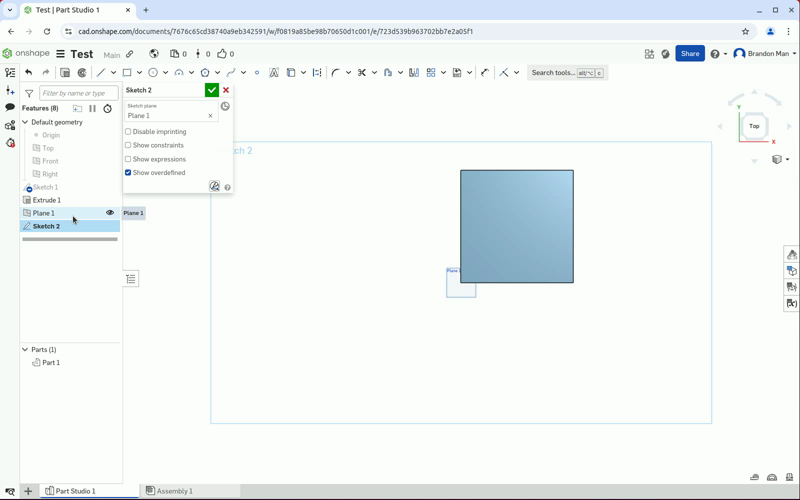
mouse_move(73, 352)
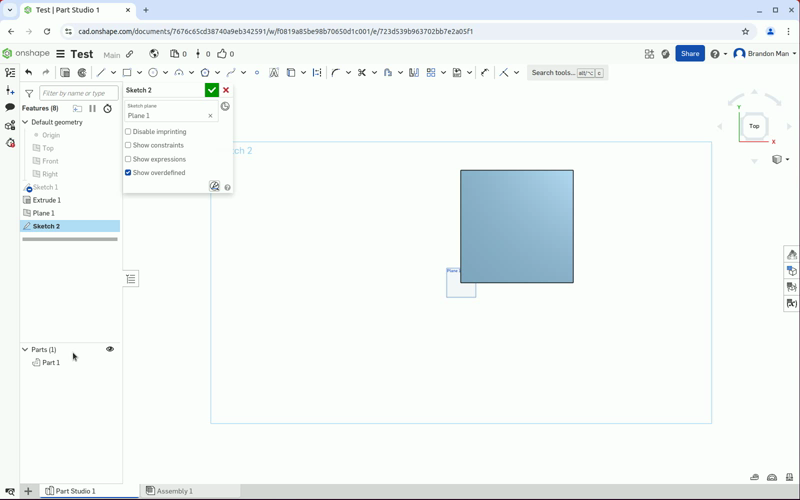
key(y)
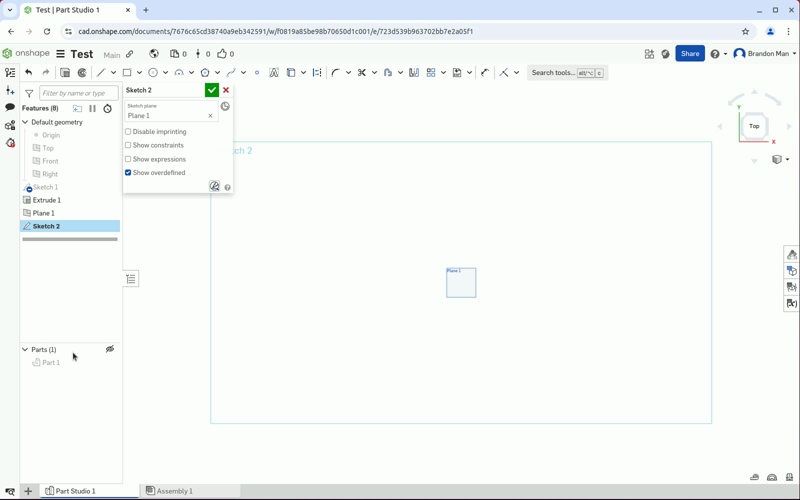
key(l)
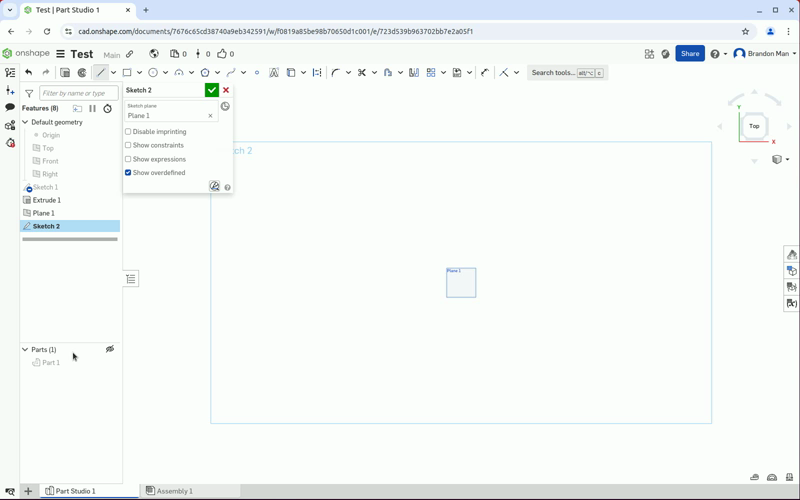
key_down(shift)
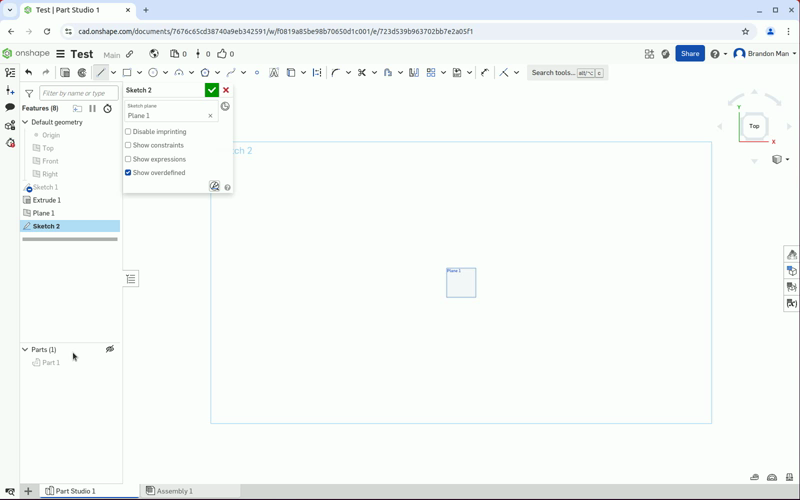
mouse_move(460, 282)
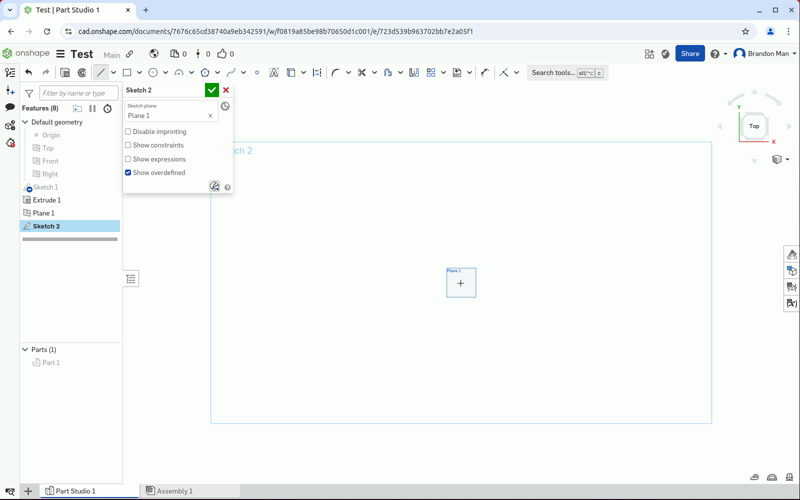
click(460, 282)
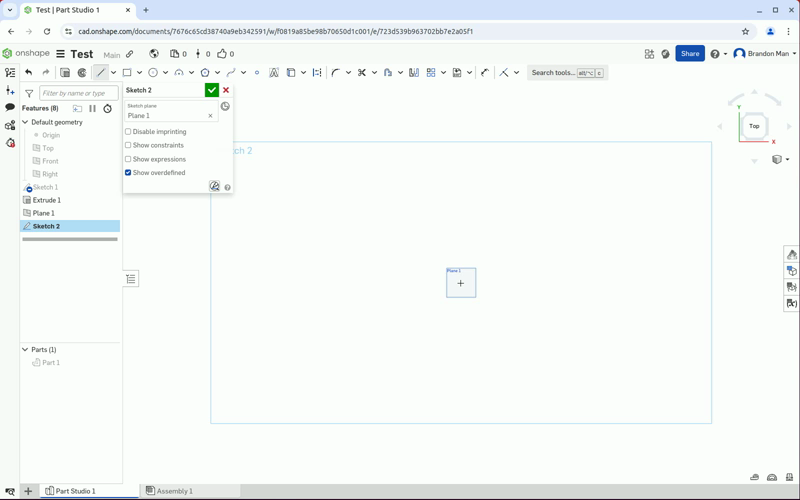
key_up(shift)
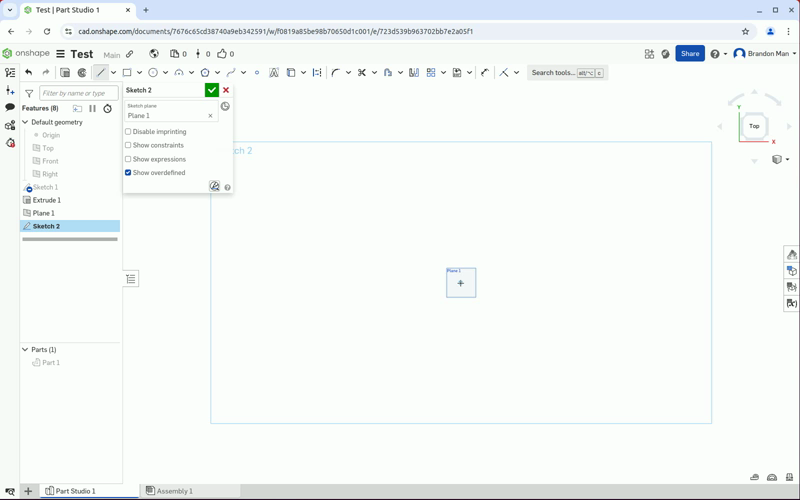
key_down(shift)
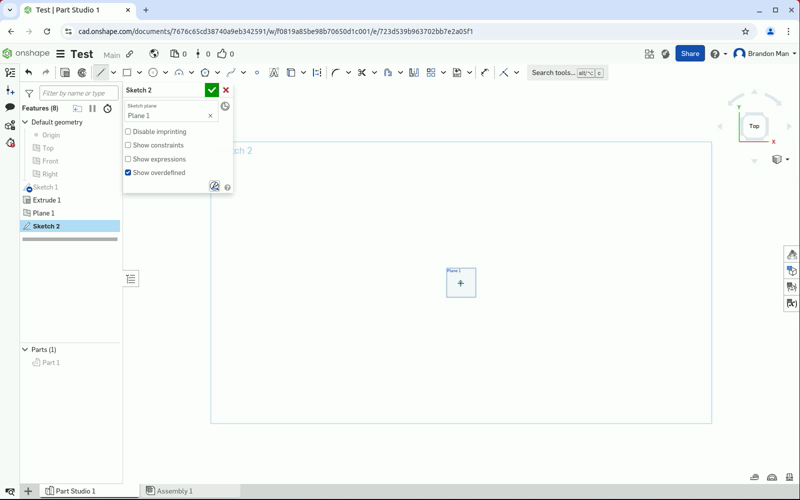
mouse_move(573, 282)
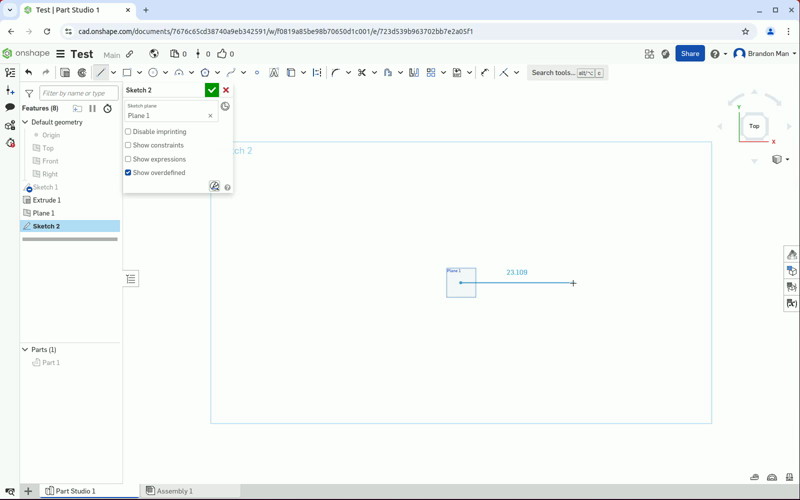
click(573, 282)
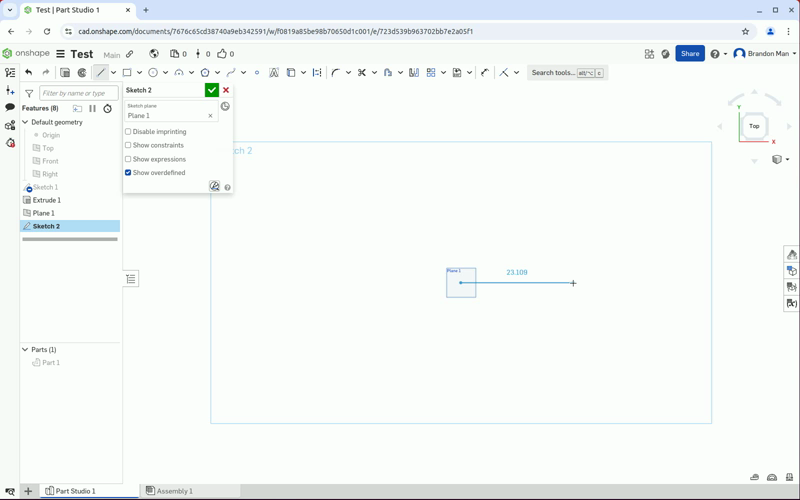
key_up(shift)
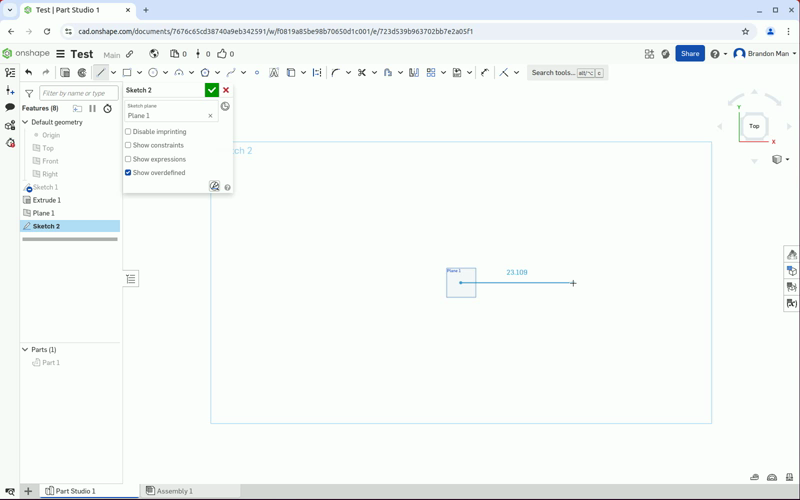
key_down(shift)
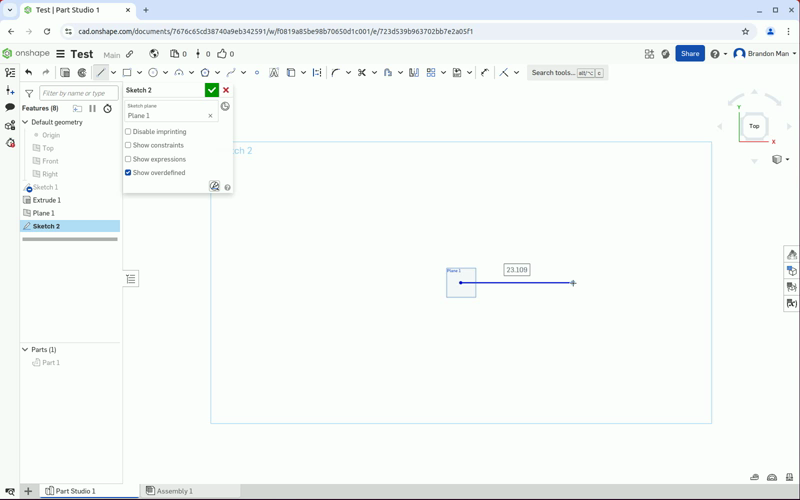
mouse_move(573, 170)
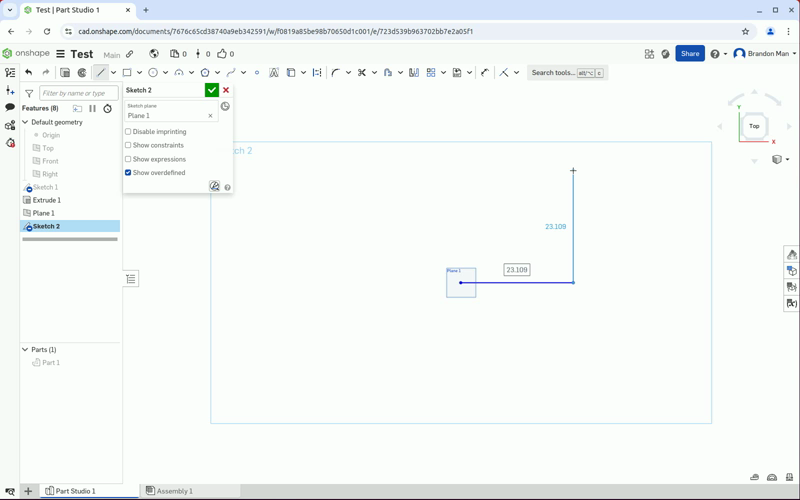
click(573, 170)
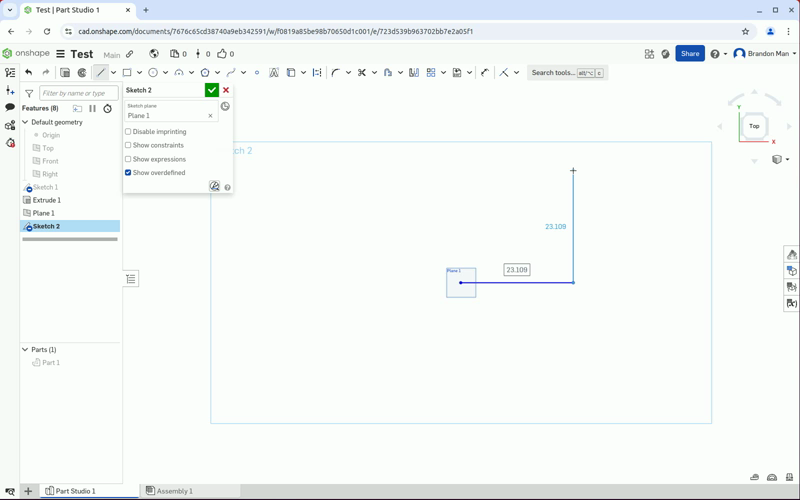
key_up(shift)
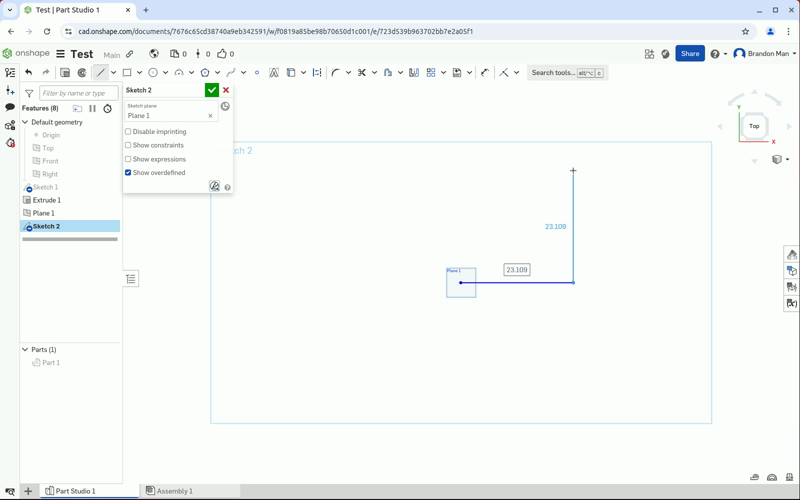
key_down(shift)
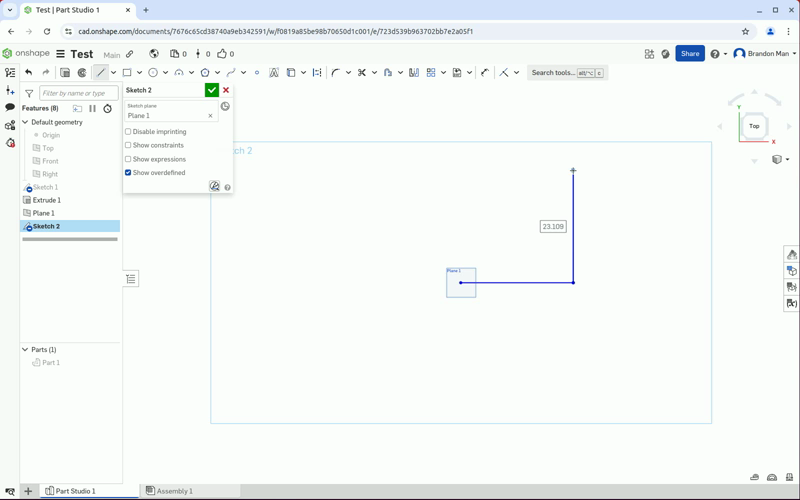
mouse_move(460, 170)
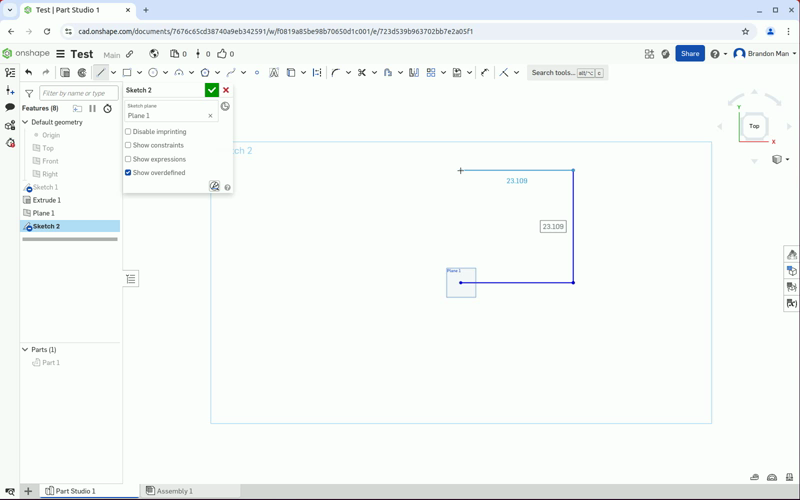
click(460, 170)
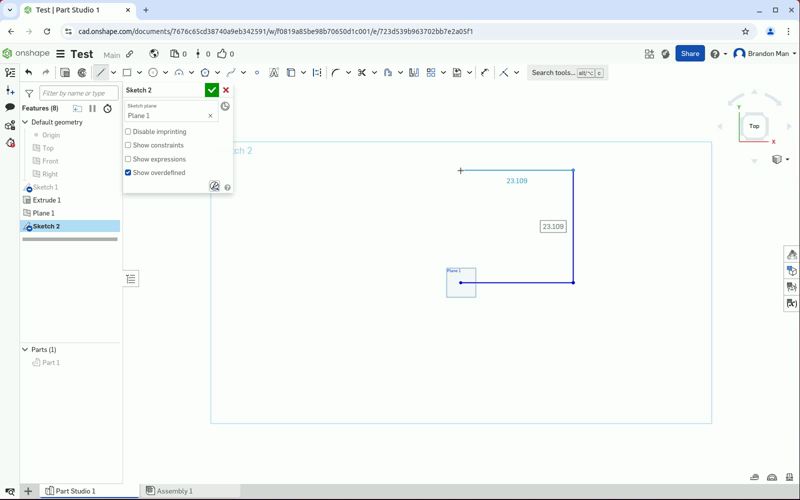
key_up(shift)
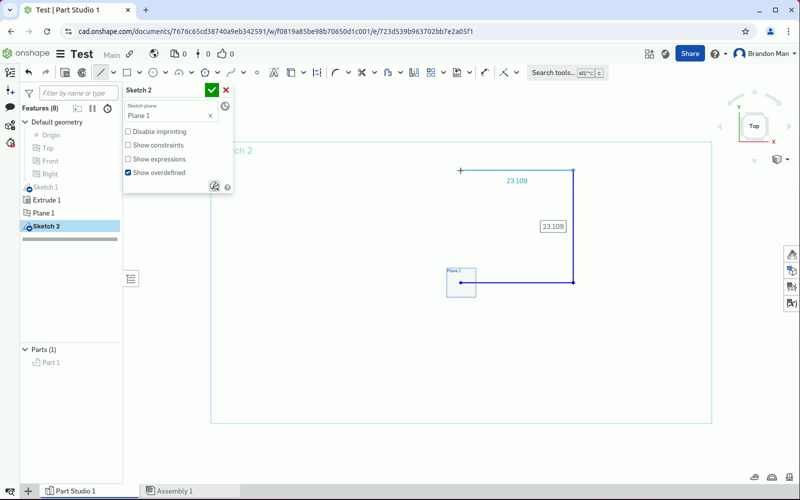
key_down(shift)
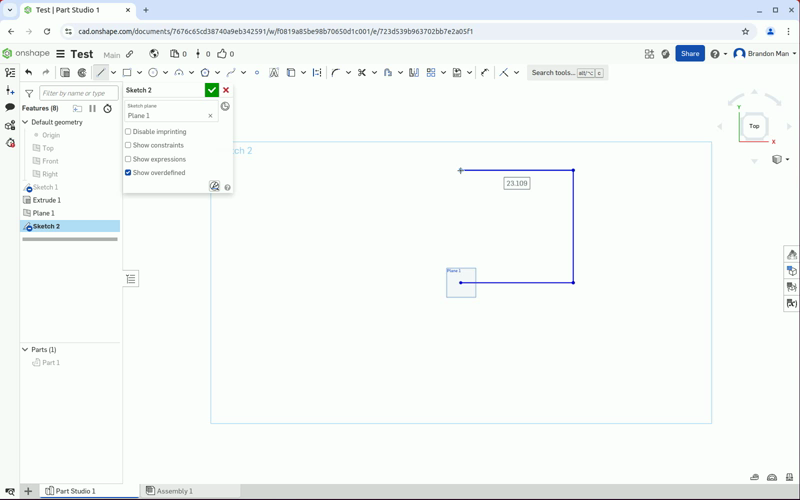
mouse_move(460, 282)
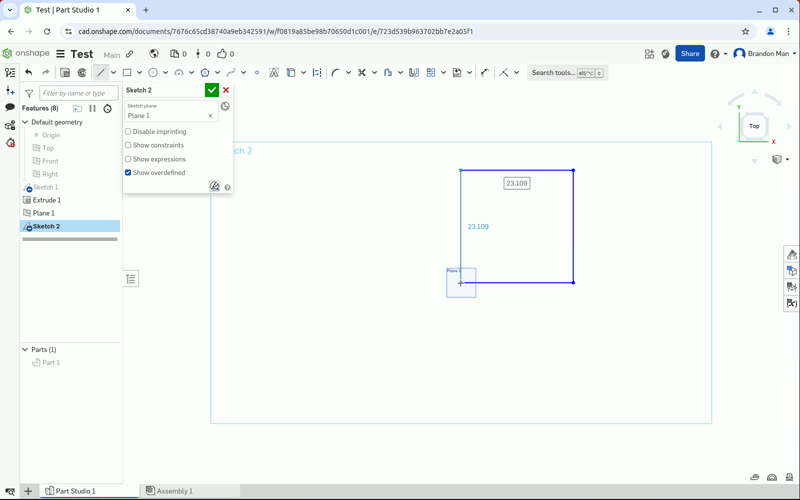
key_up(shift)
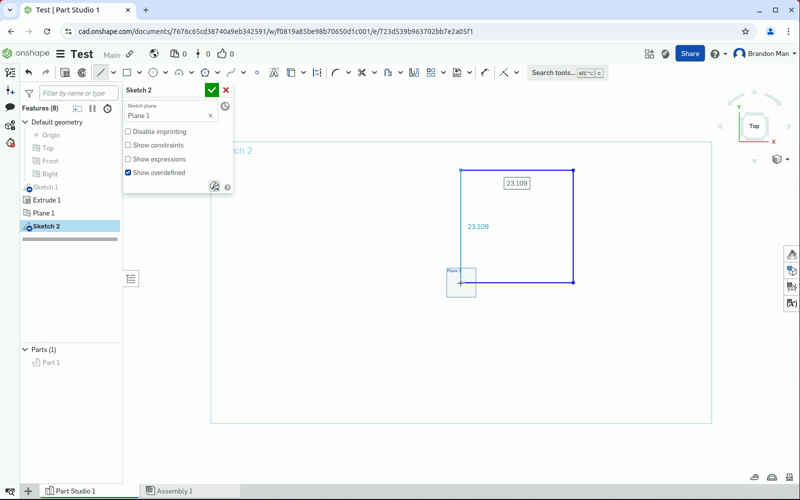
click(460, 282)
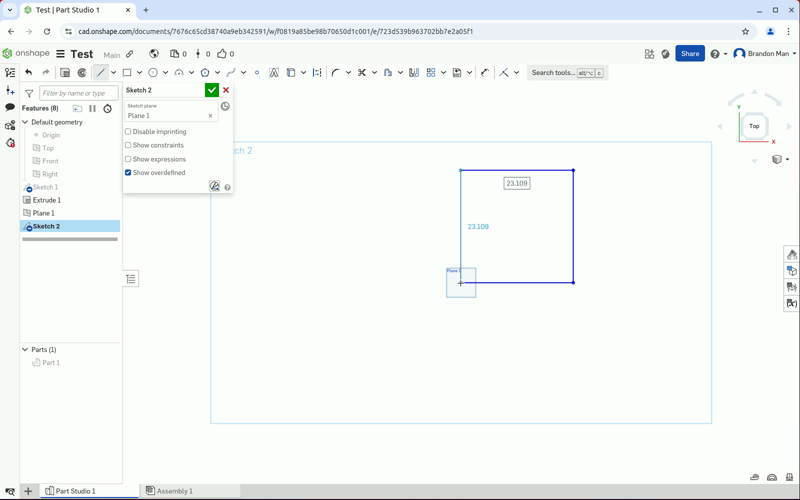
key(esc)
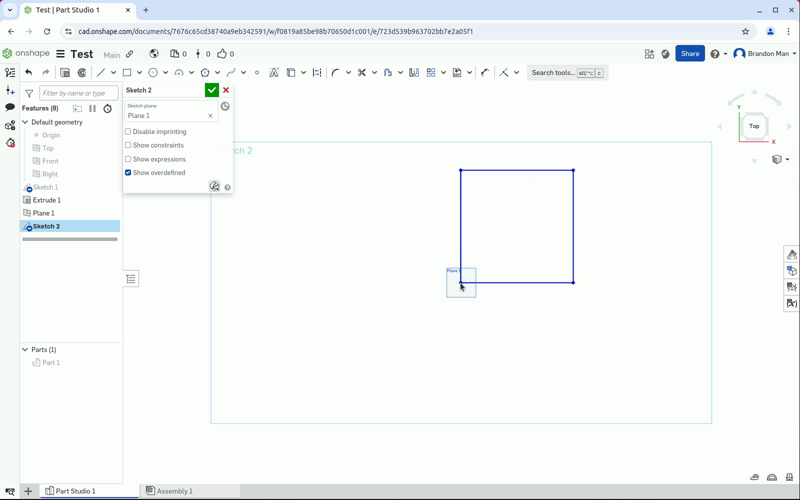
key(c)
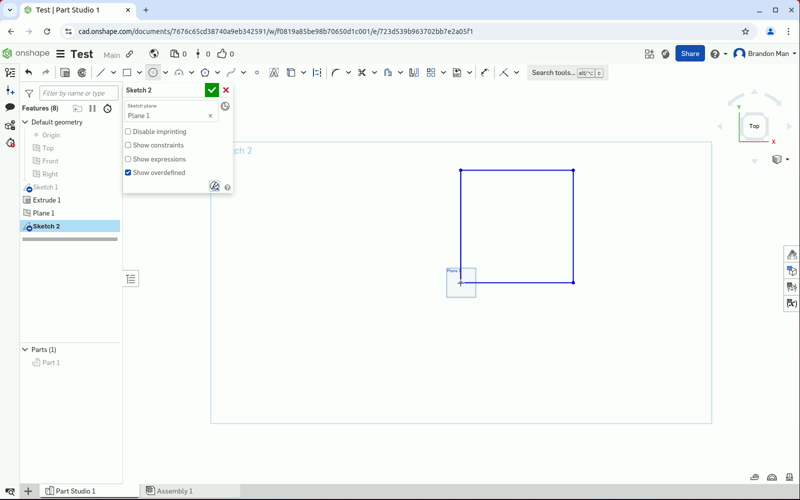
key_down(shift)
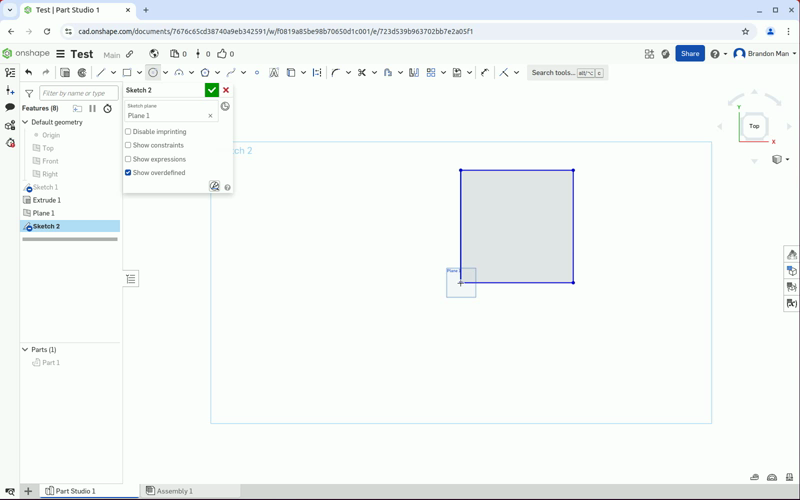
mouse_move(517, 226)
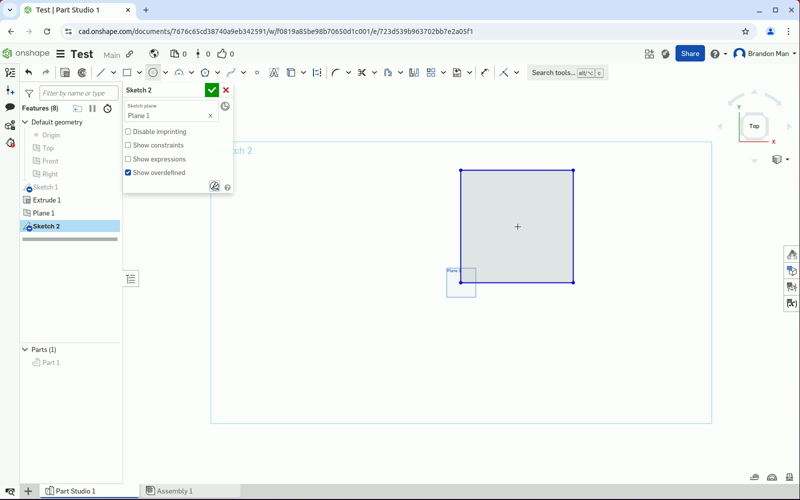
click(517, 226)
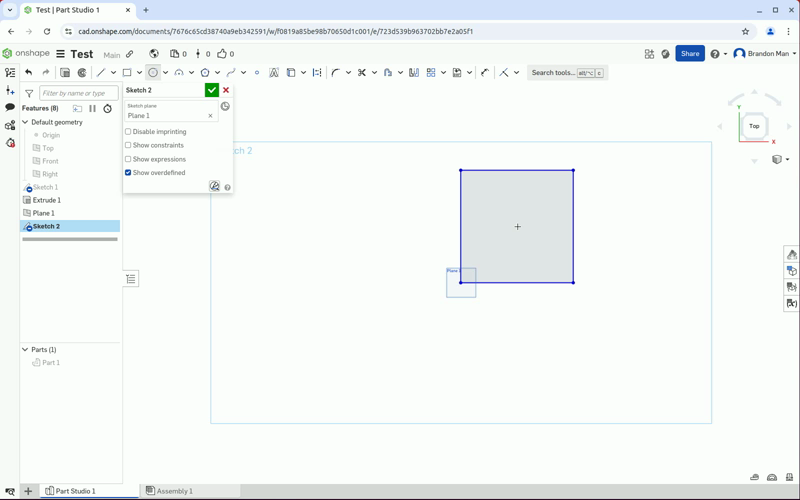
key_up(shift)
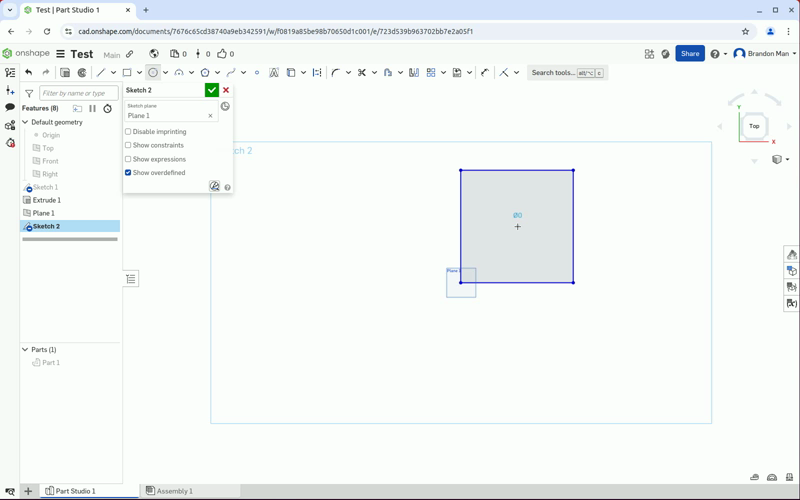
mouse_move(569, 226)
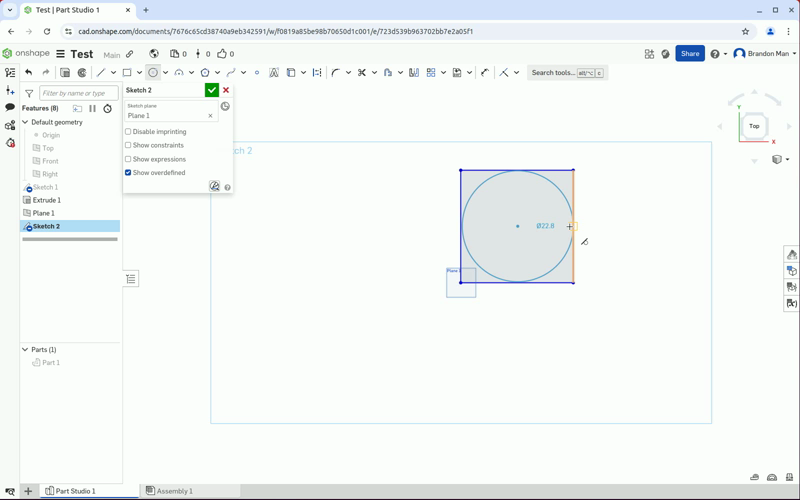
click(569, 226)
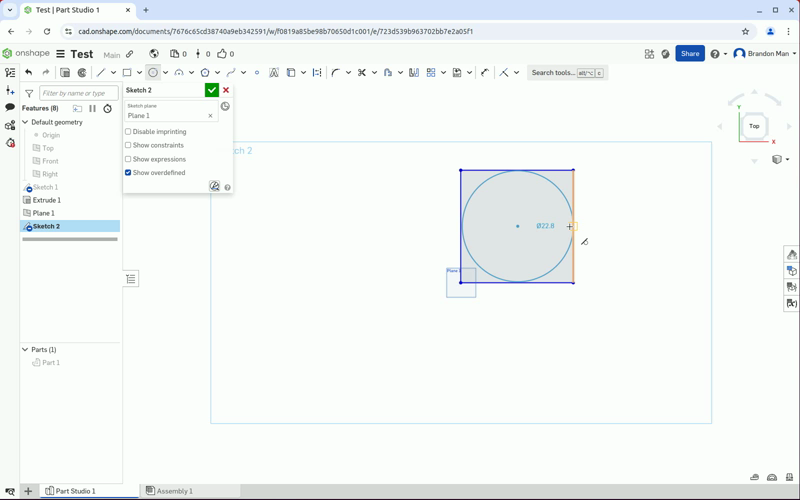
key(esc)
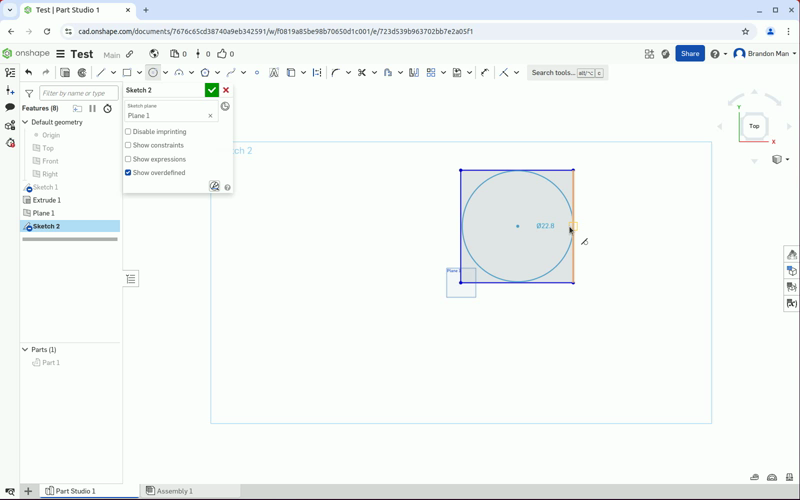
mouse_move(570, 190)
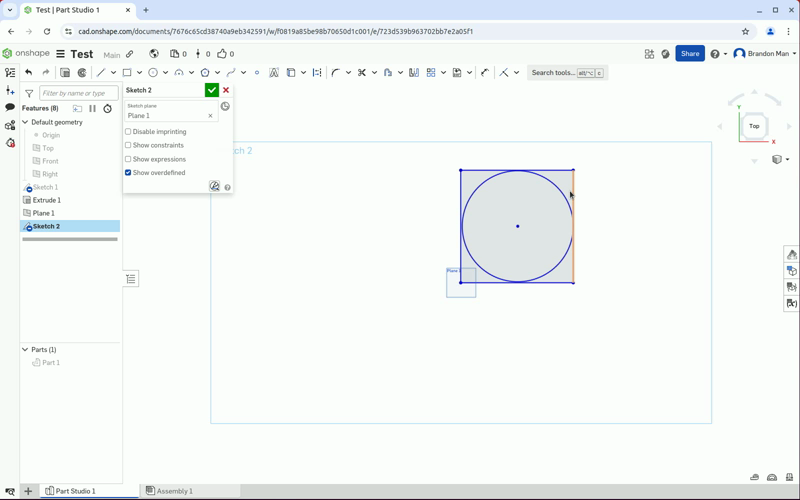
click(570, 190)
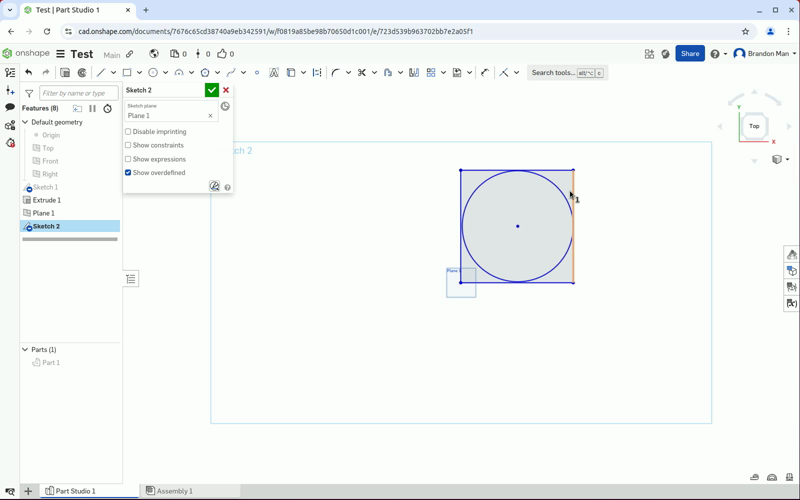
mouse_move(73, 352)
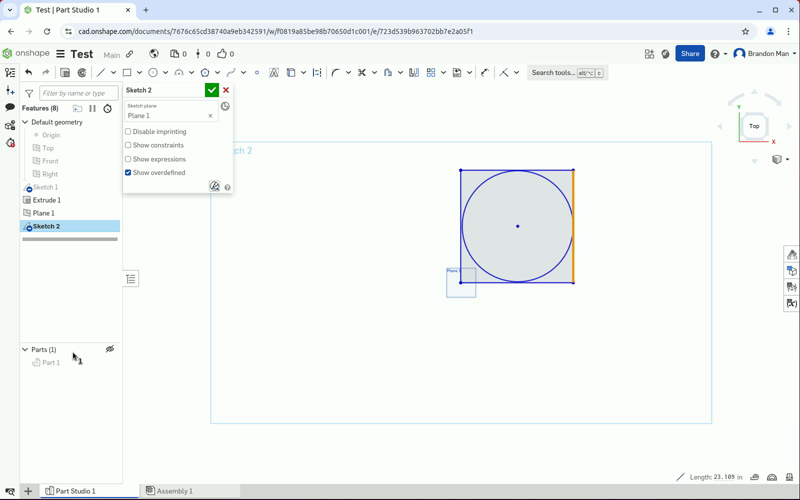
key(shift+y)
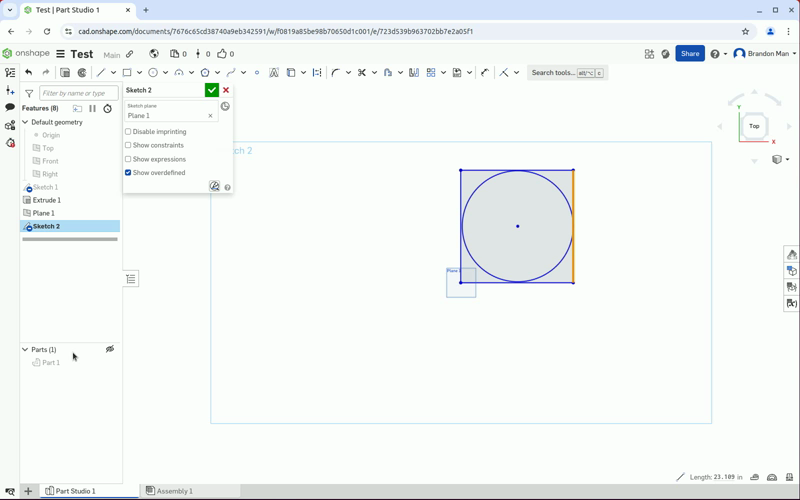
key(shift+e)
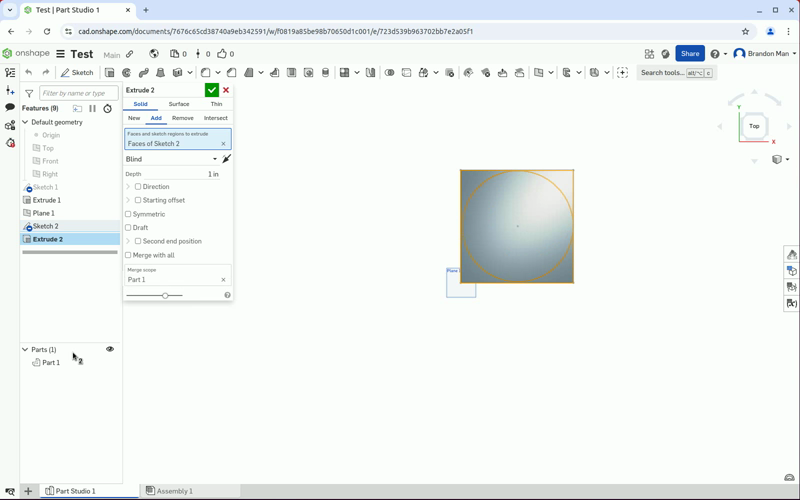
mouse_move(143, 106)
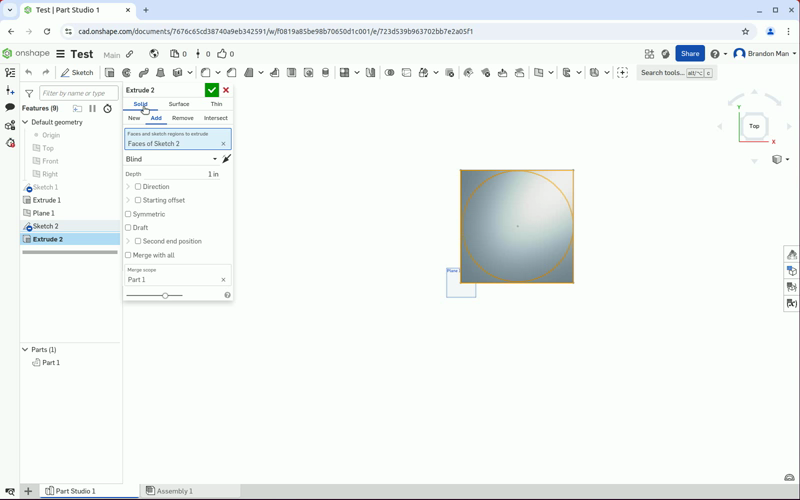
click(143, 106)
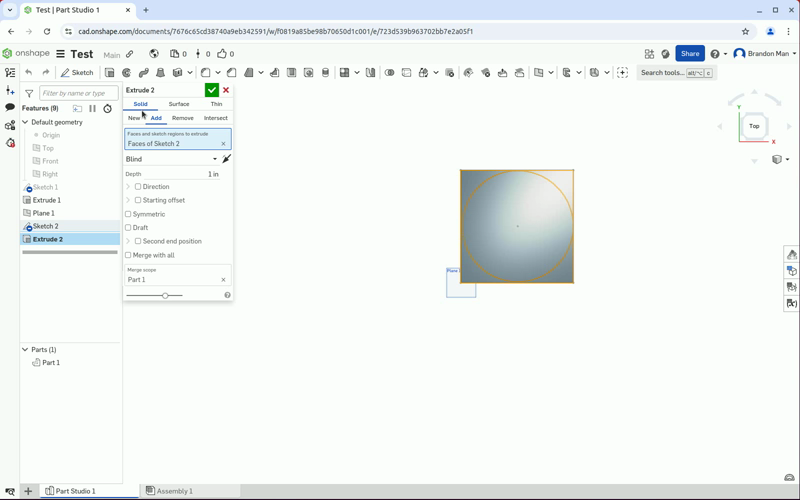
mouse_move(137, 120)
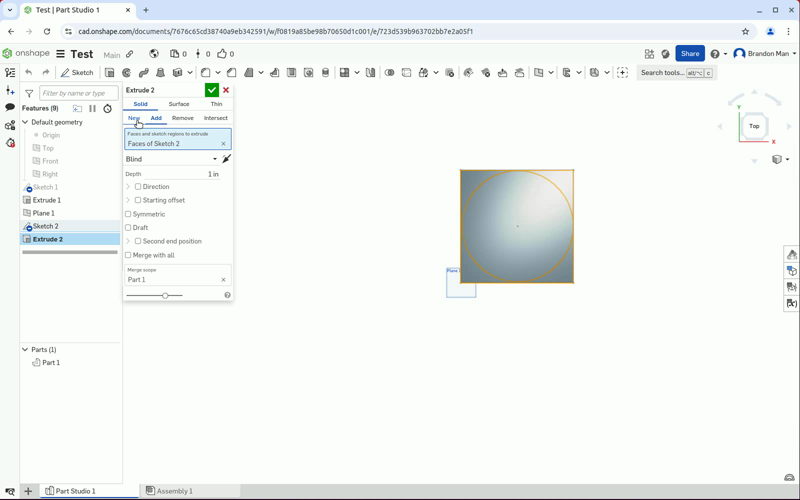
click(137, 120)
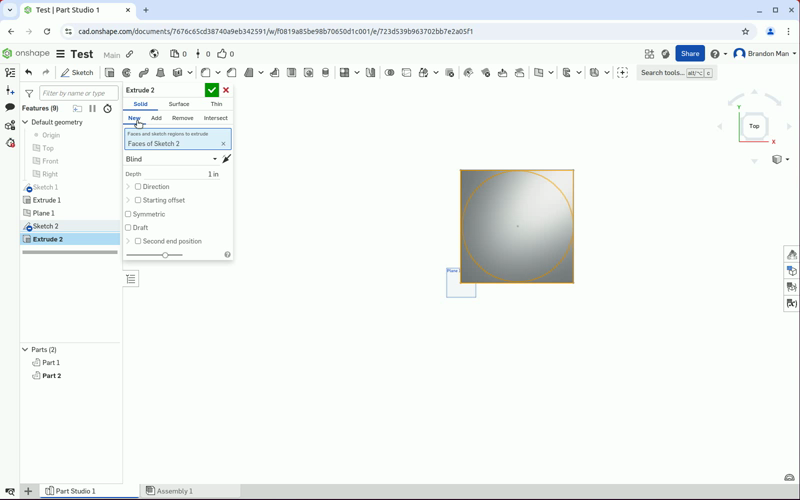
key(tab, 4)
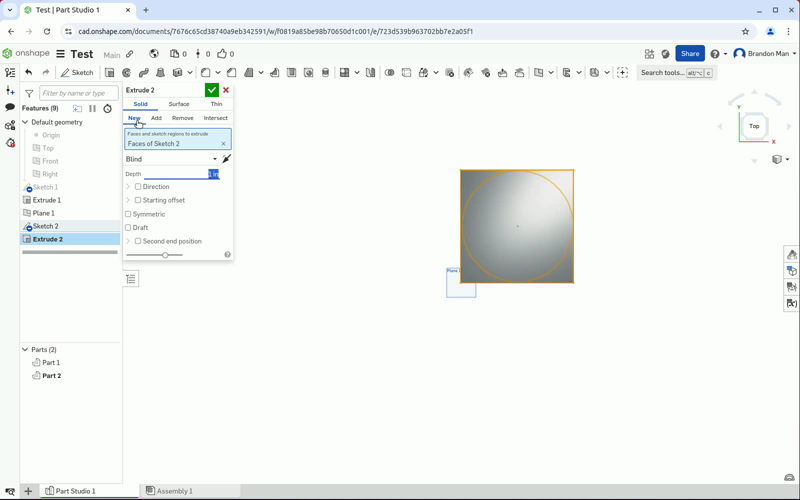
text(13.48)
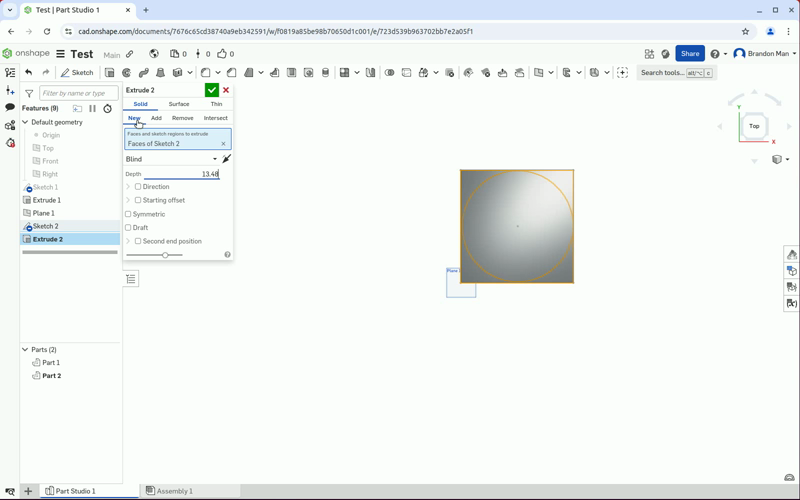
key(enter)
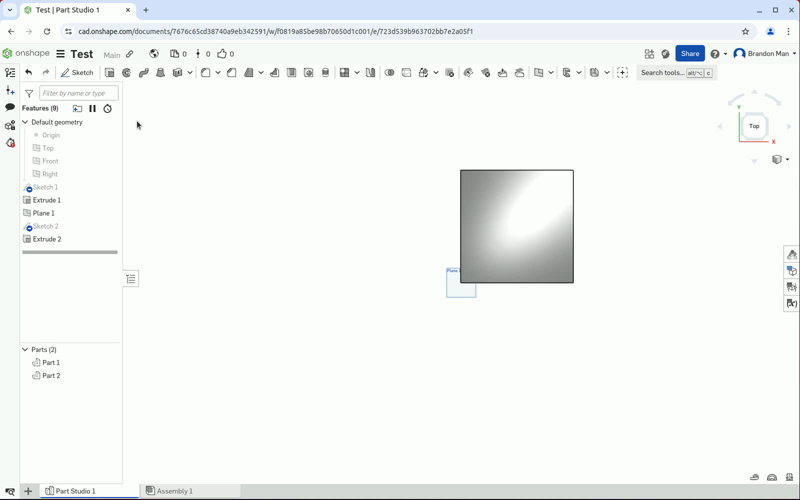
key(shift+h)
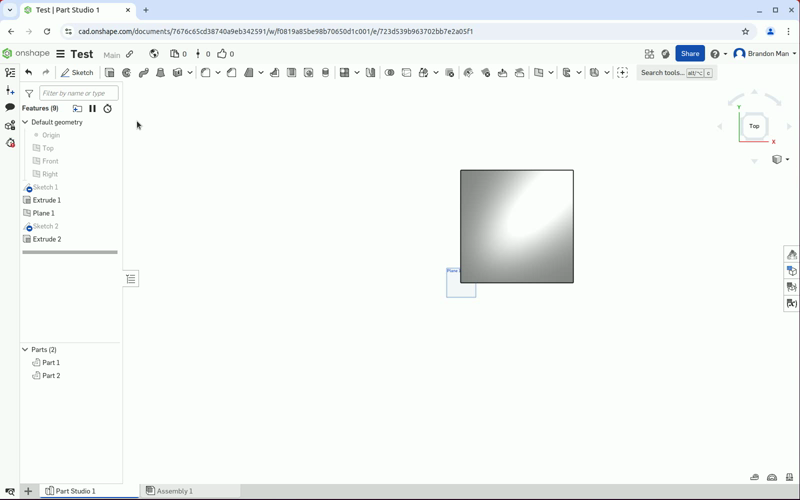
key(shift+h)
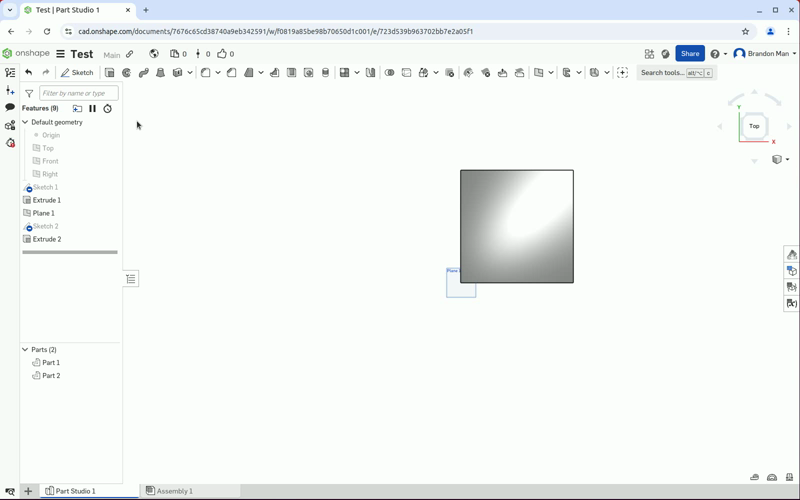
mouse_move(73, 189)
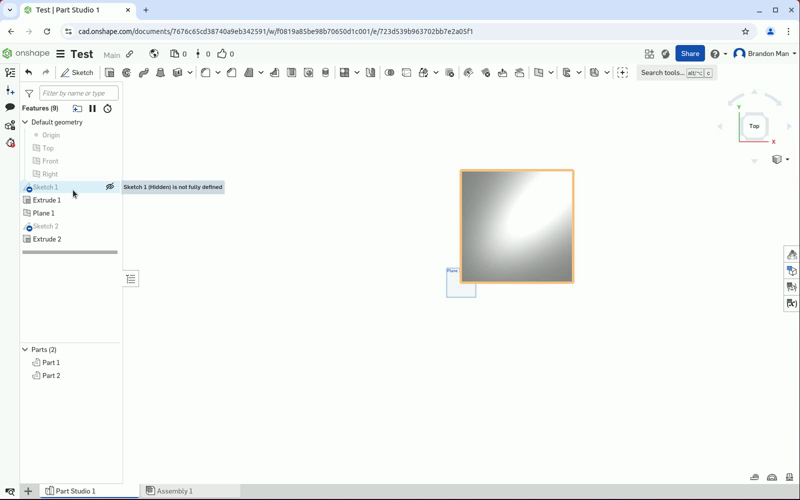
click(73, 189)
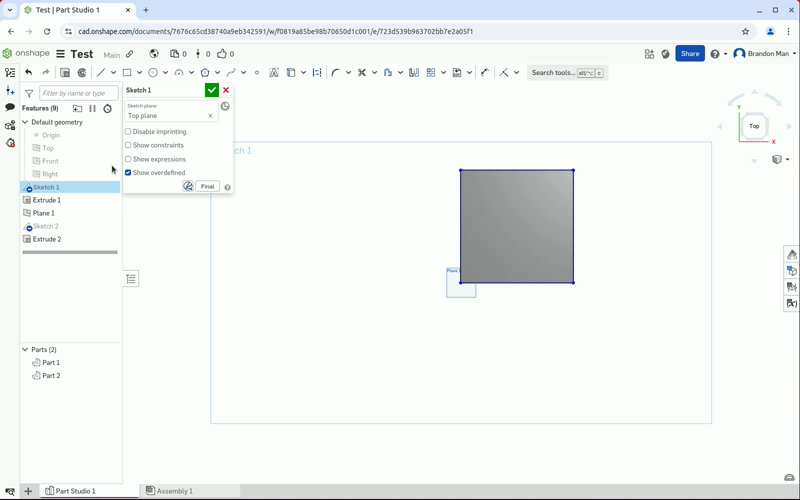
mouse_move(229, 92)
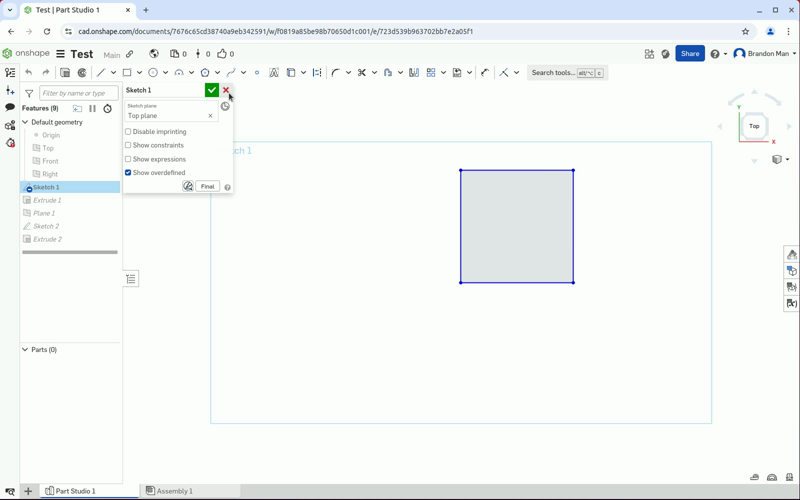
click(229, 92)
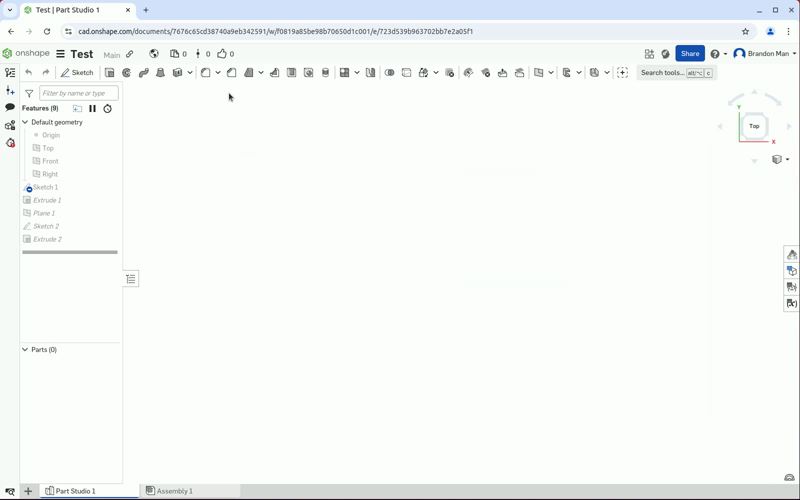
key(shift+s)
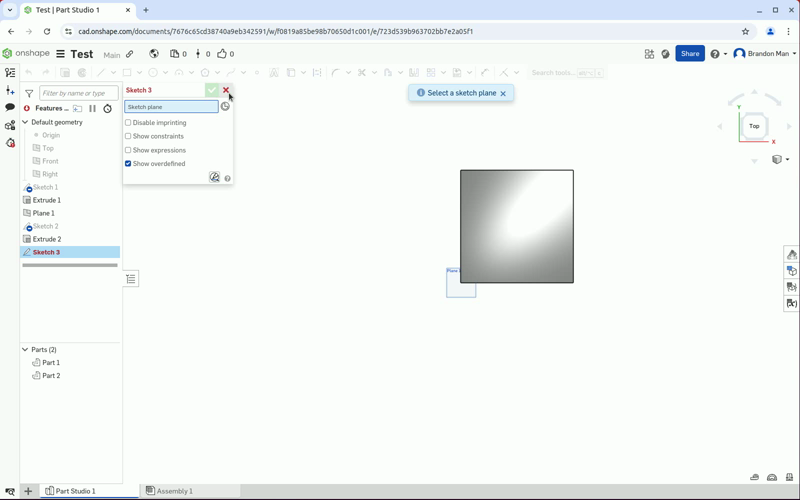
mouse_move(73, 215)
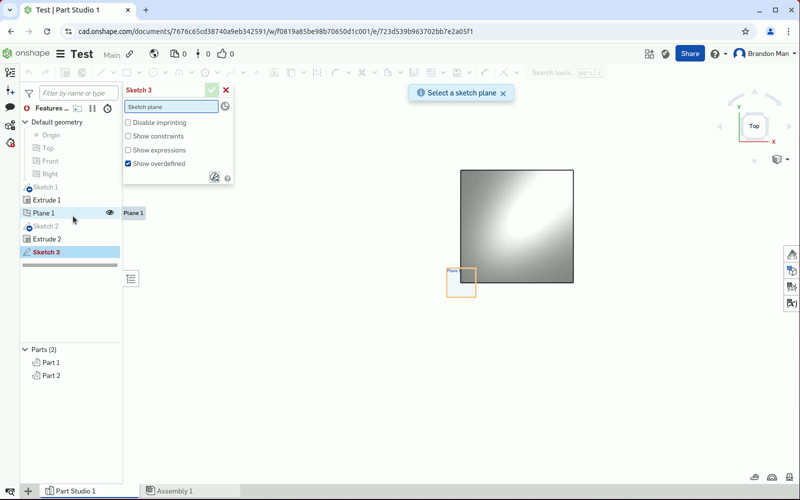
click(73, 215)
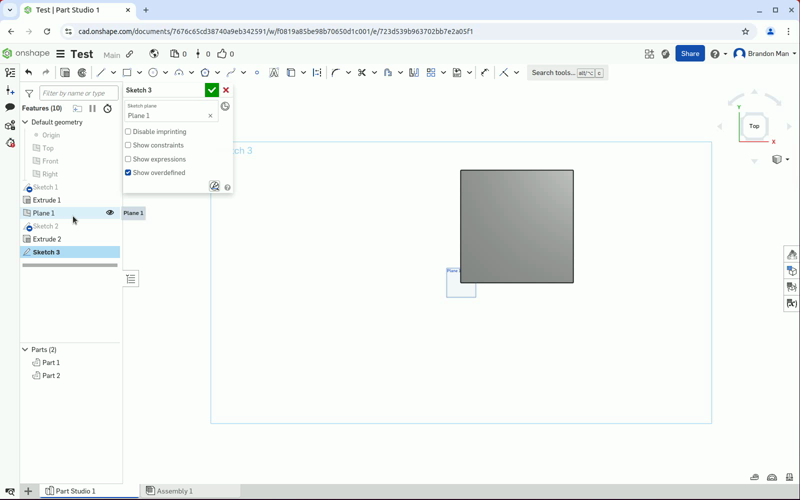
mouse_move(73, 352)
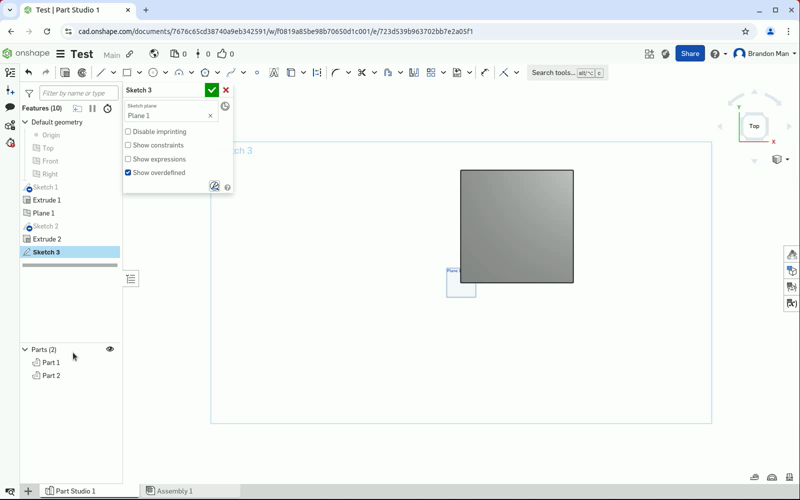
key(y)
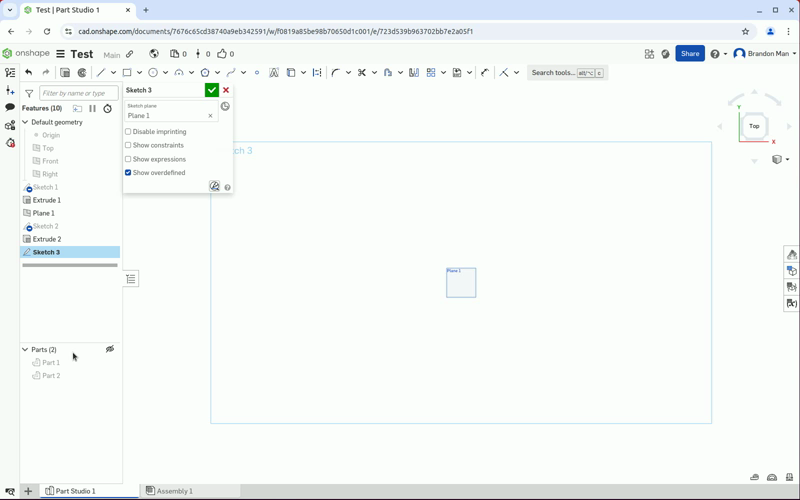
key(c)
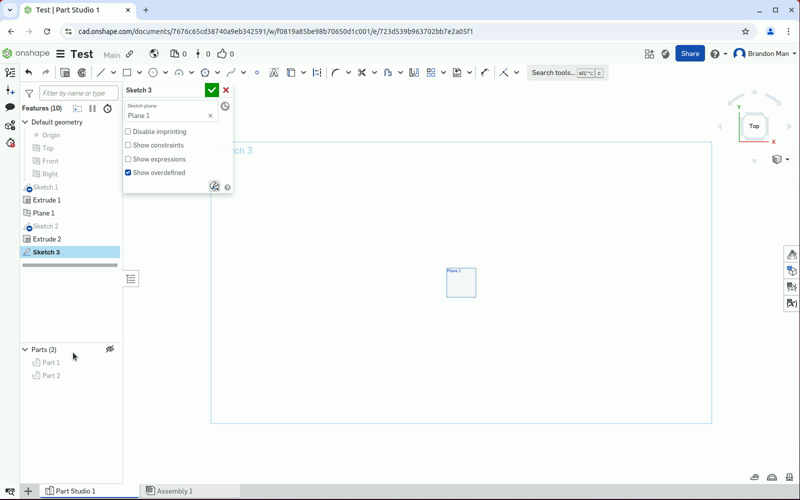
key_down(shift)
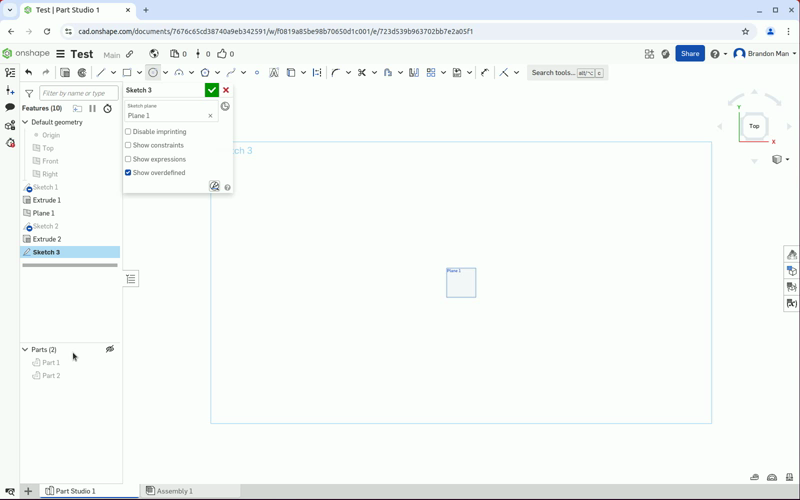
mouse_move(517, 226)
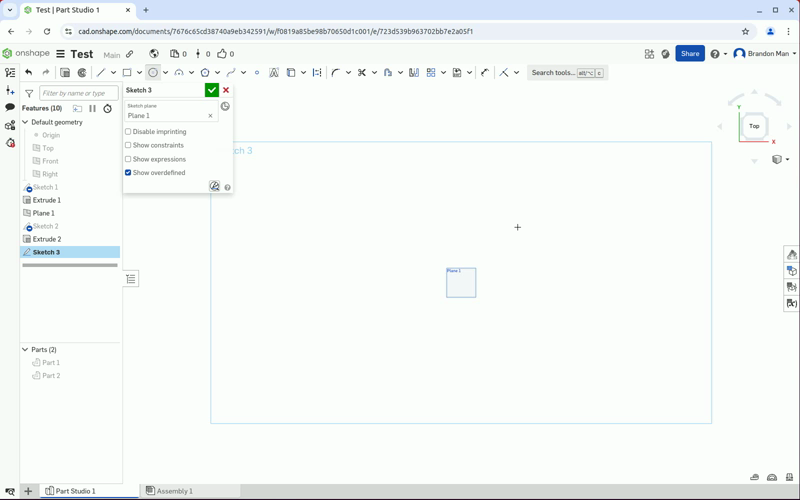
click(517, 226)
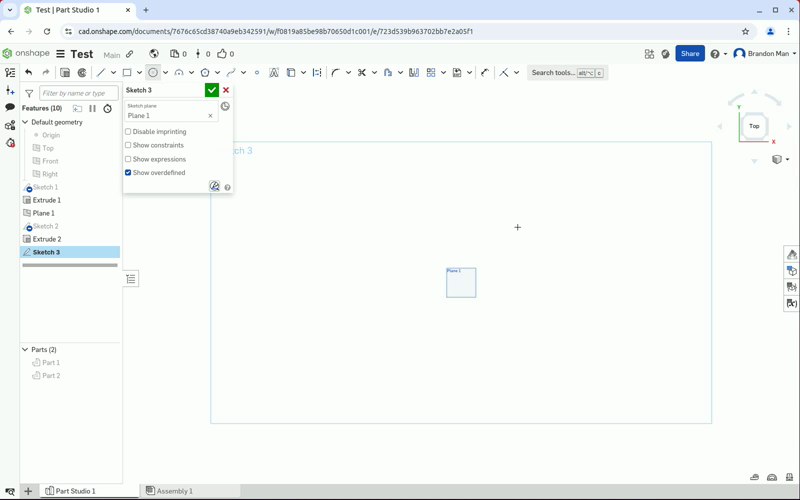
key_up(shift)
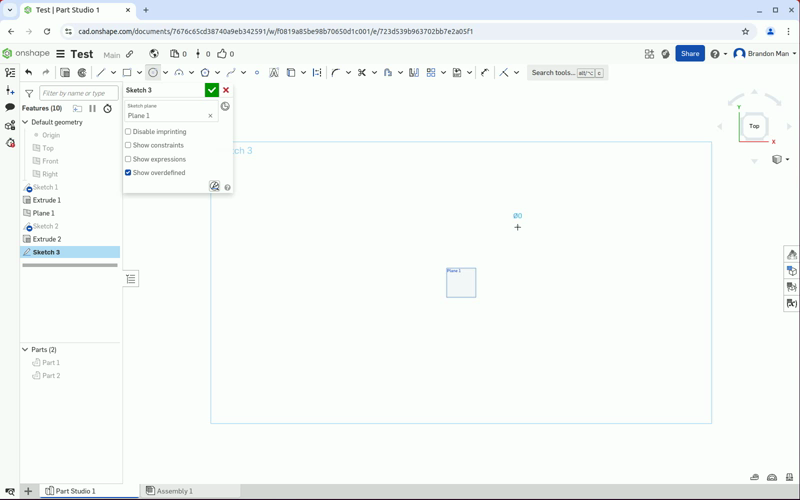
mouse_move(533, 226)
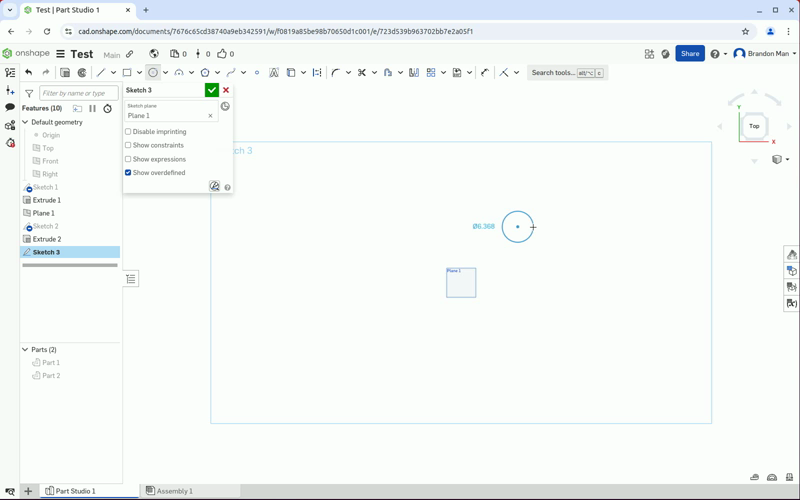
click(533, 226)
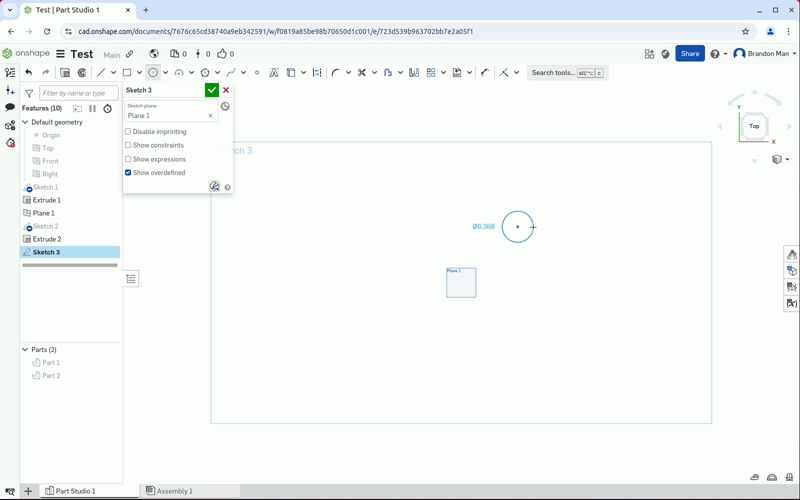
key(esc)
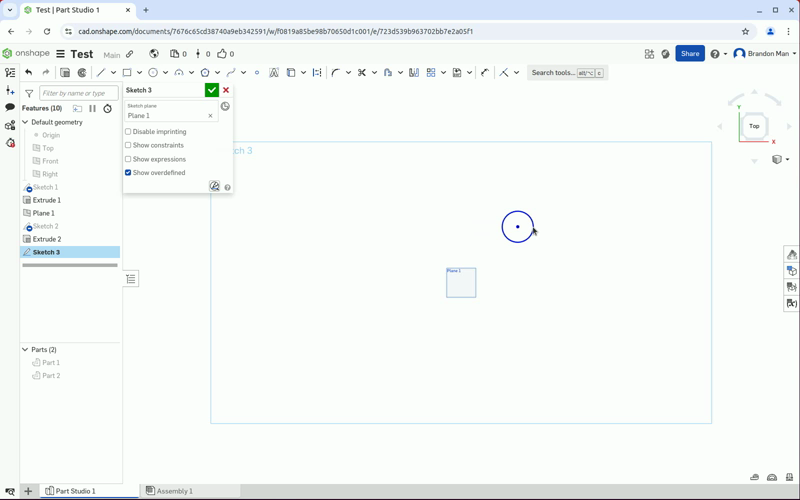
key(c)
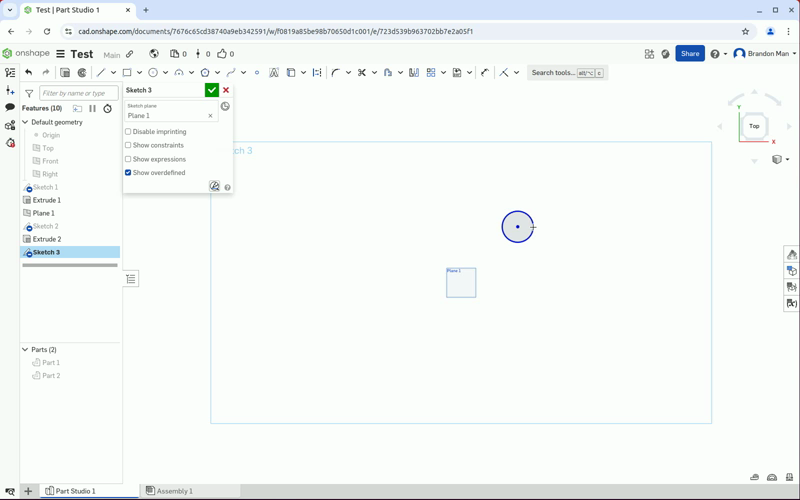
key_down(shift)
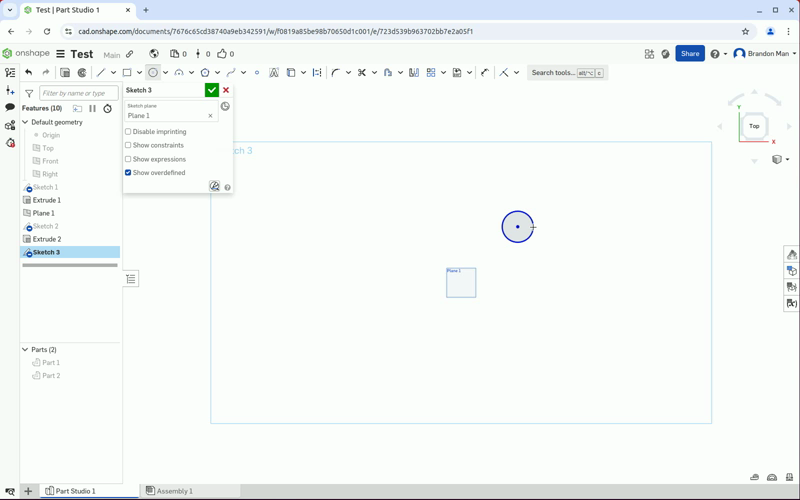
mouse_move(517, 226)
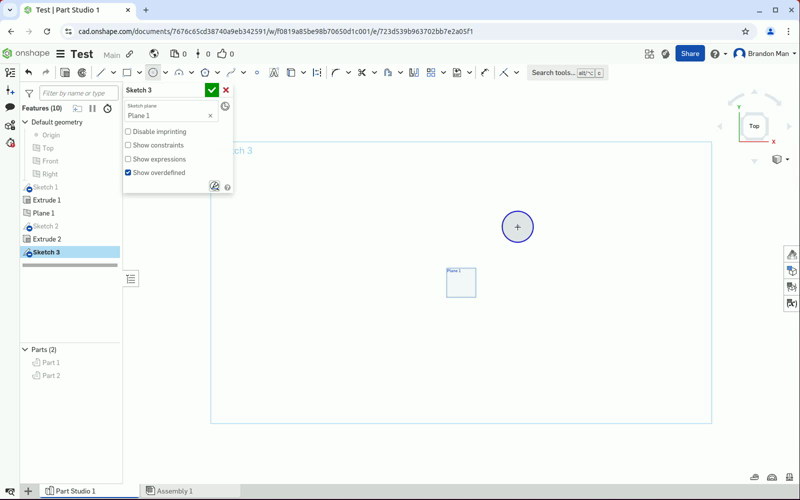
click(517, 226)
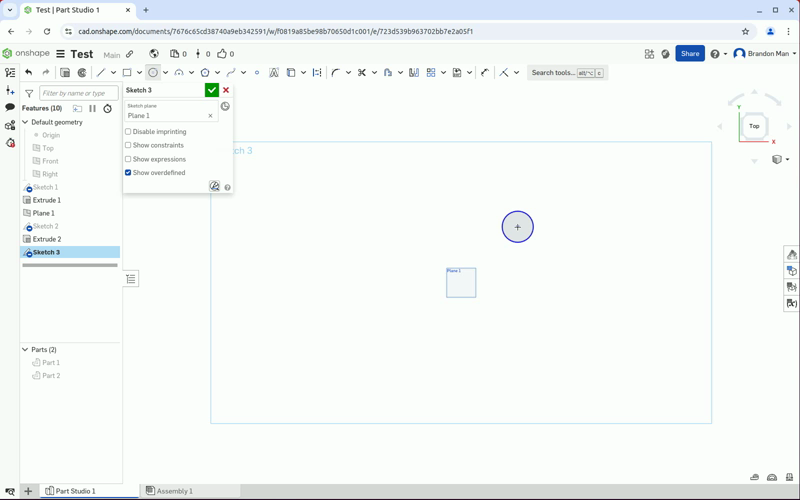
key_up(shift)
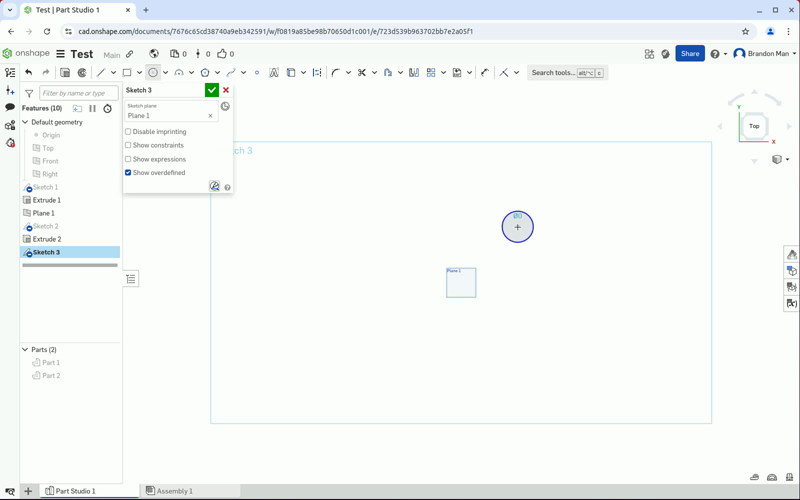
mouse_move(521, 226)
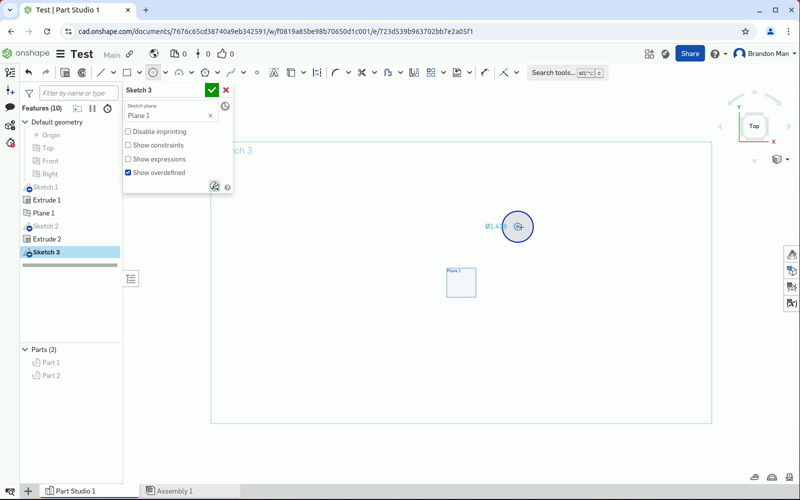
scroll(6)
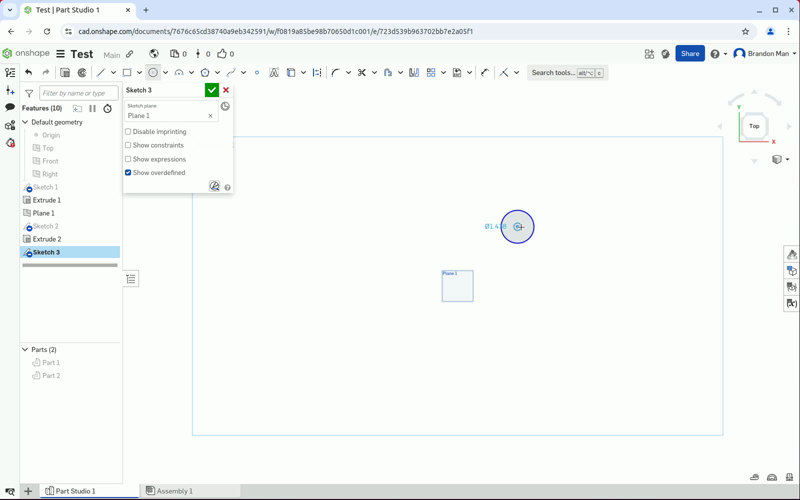
scroll(6)
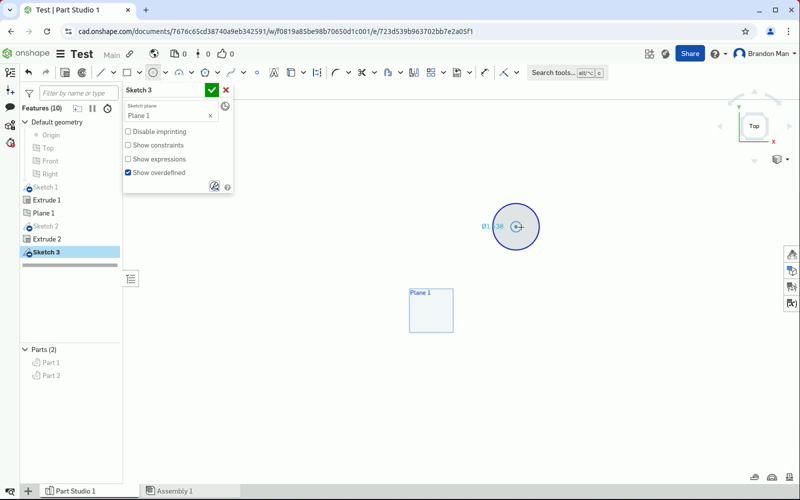
scroll(6)
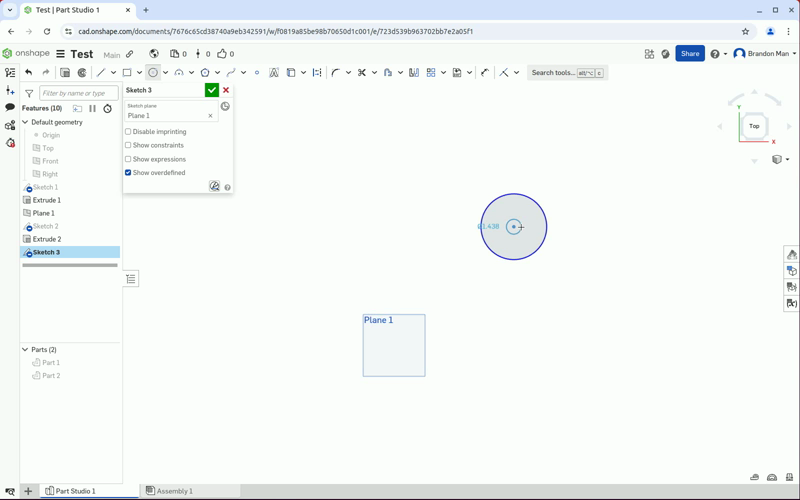
scroll(6)
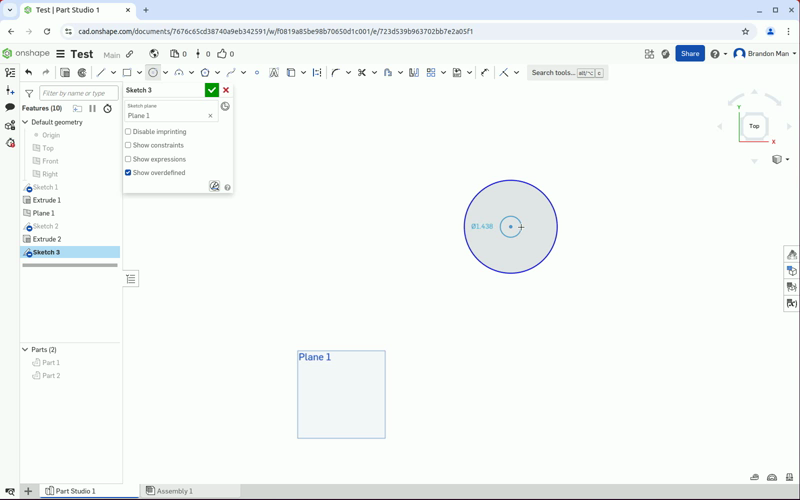
scroll(6)
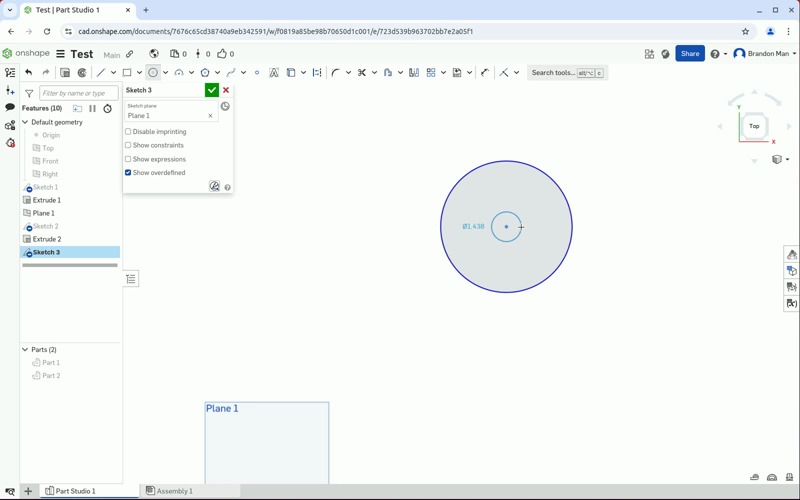
scroll(6)
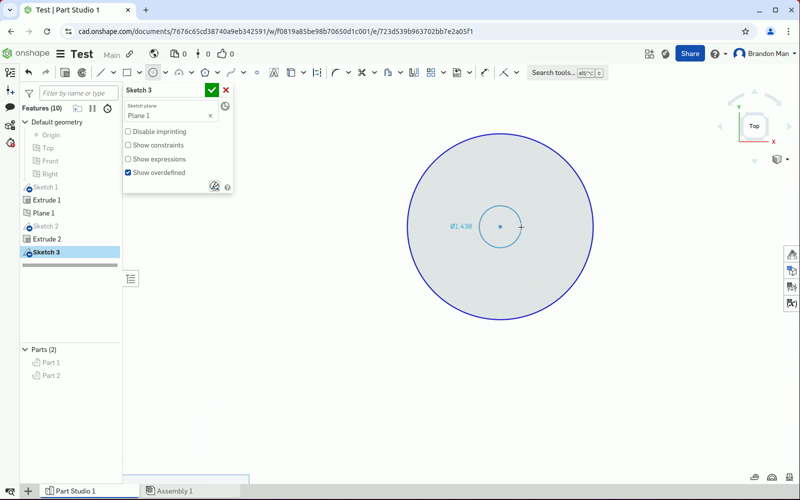
scroll(6)
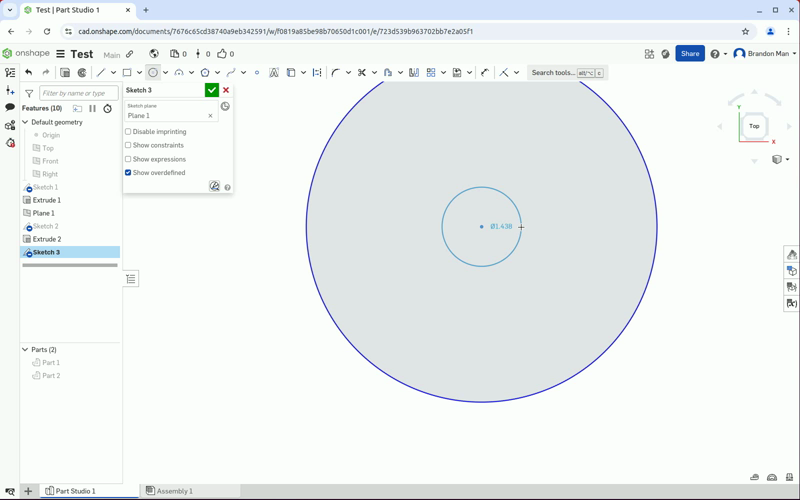
click(521, 226)
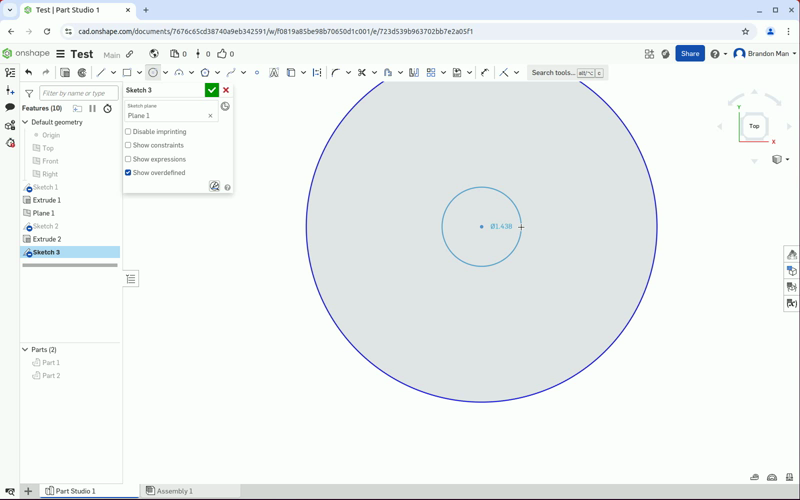
scroll(-6)
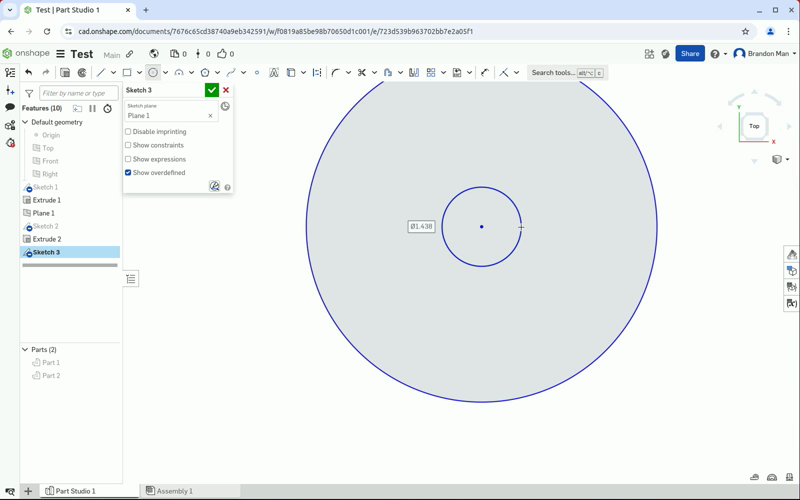
scroll(-6)
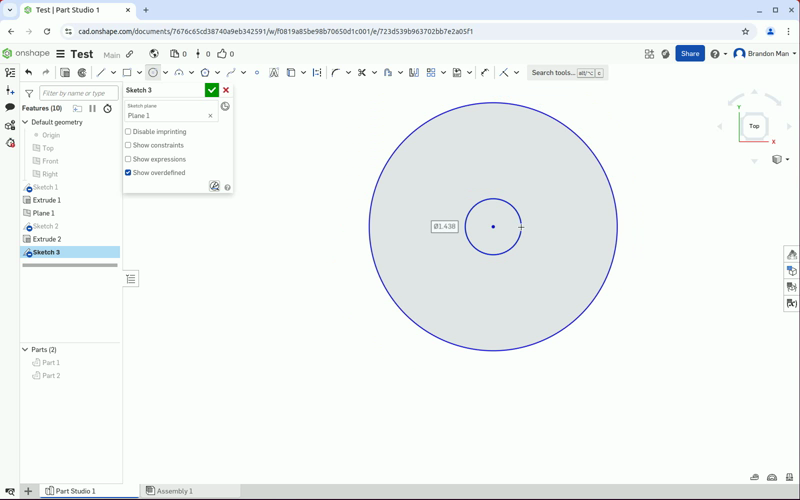
scroll(-6)
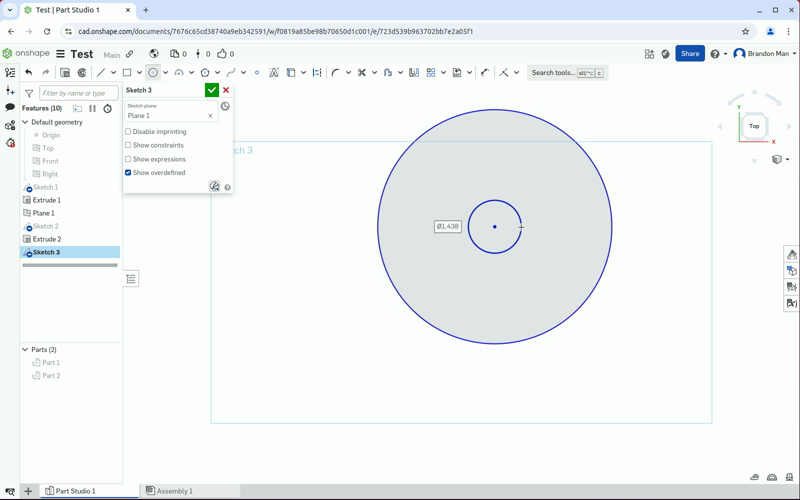
scroll(-6)
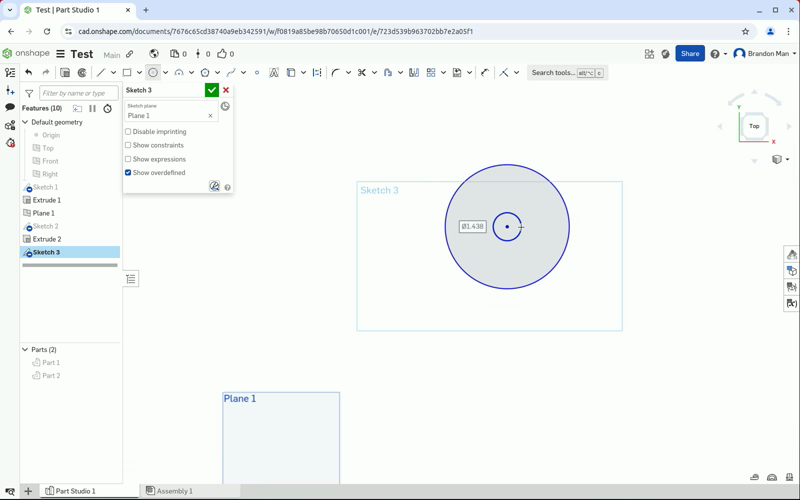
scroll(-6)
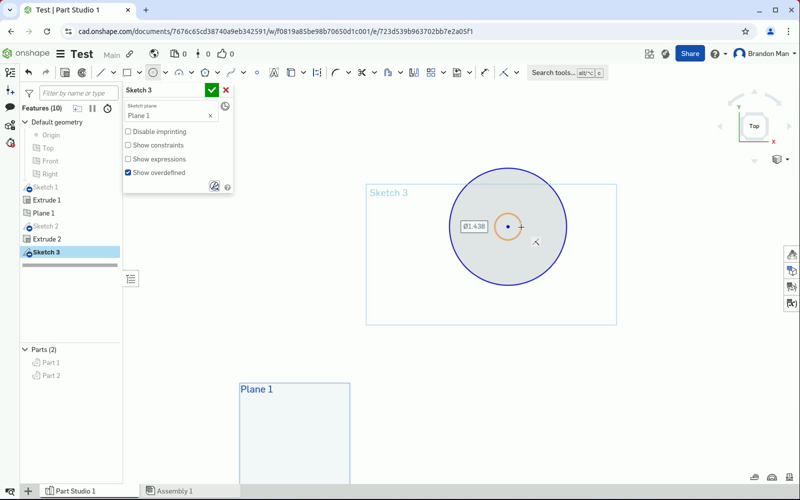
scroll(-6)
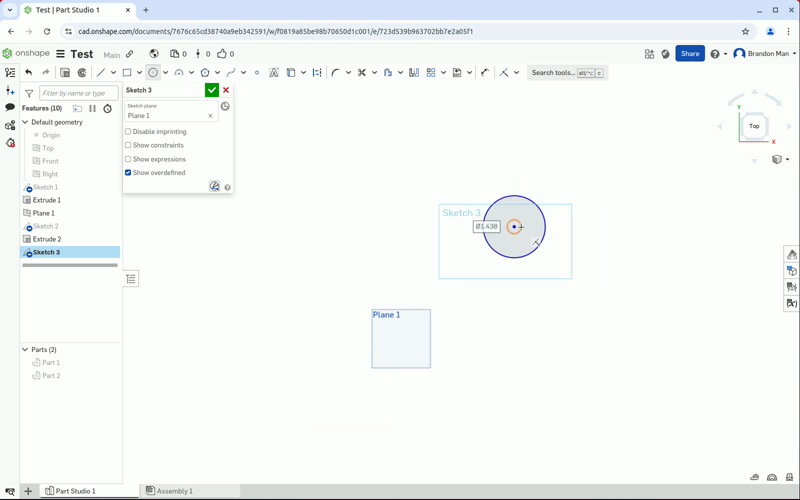
scroll(-6)
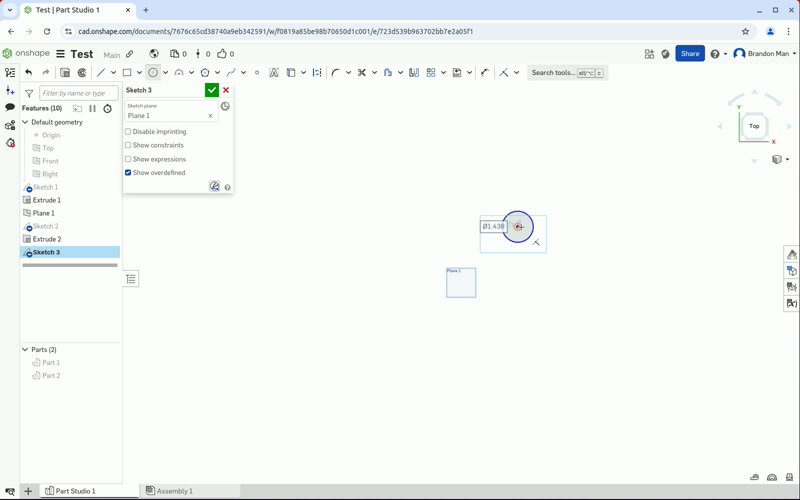
key(esc)
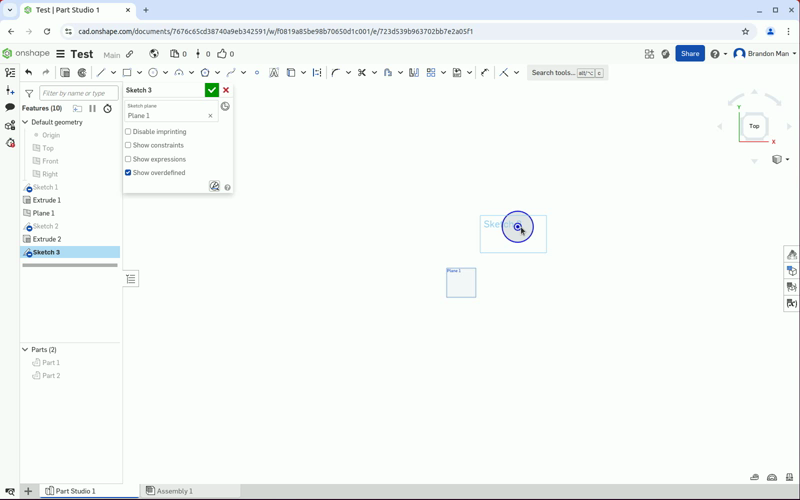
mouse_move(518, 213)
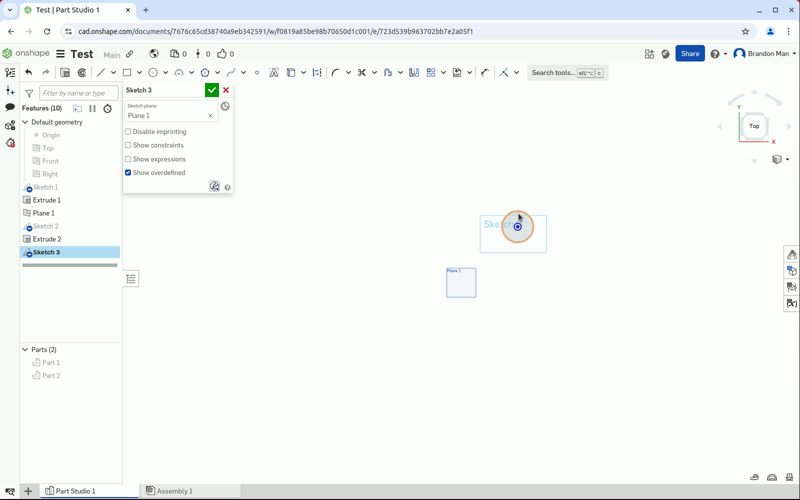
scroll(6)
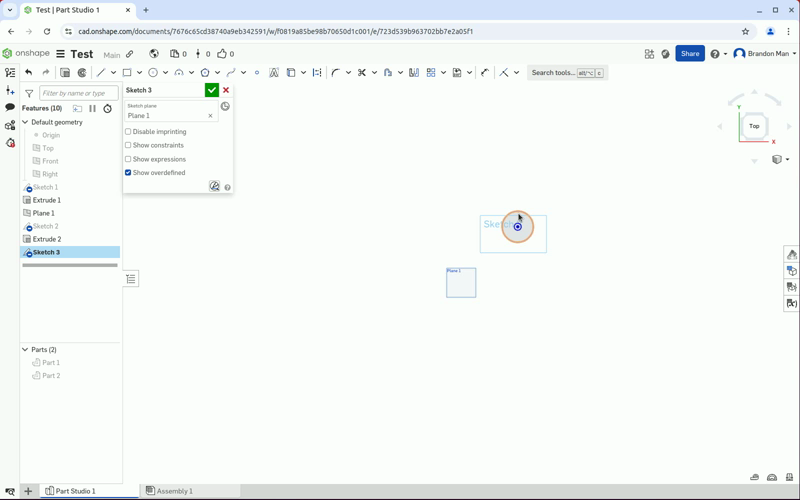
scroll(6)
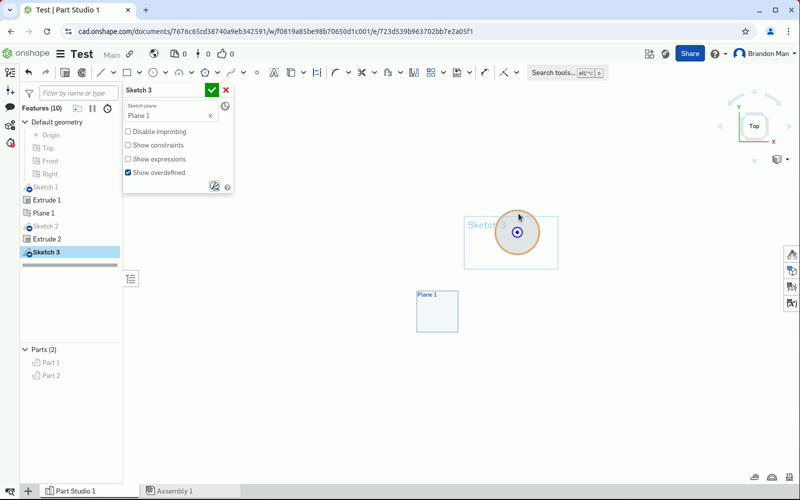
scroll(6)
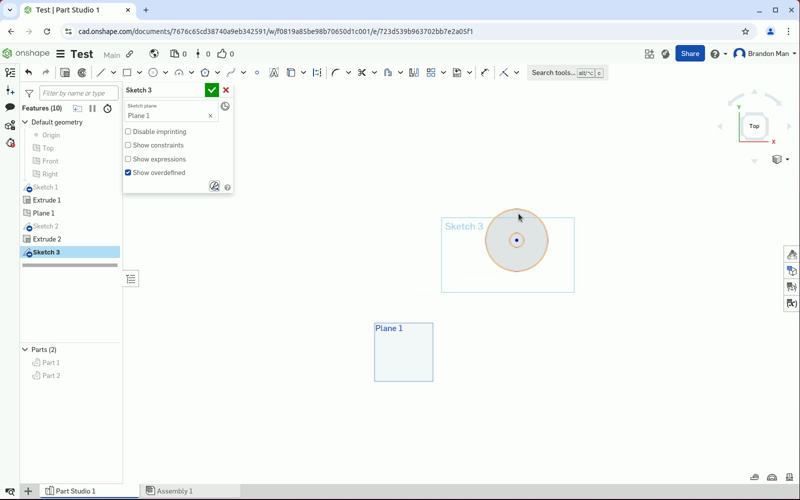
scroll(6)
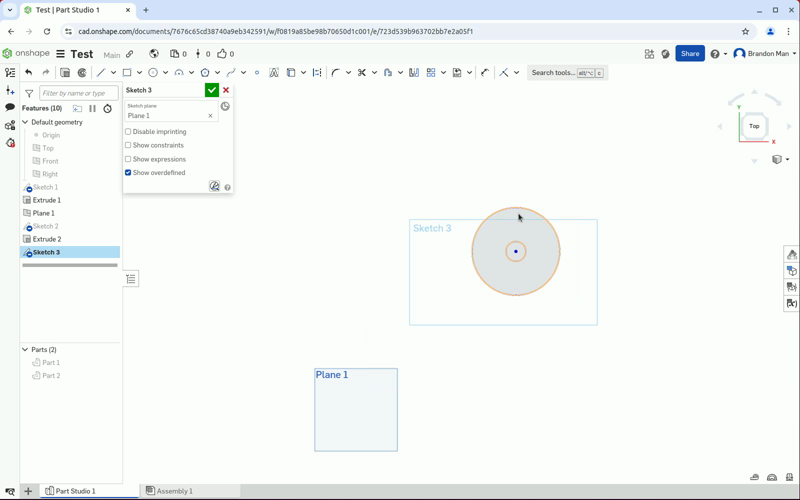
scroll(6)
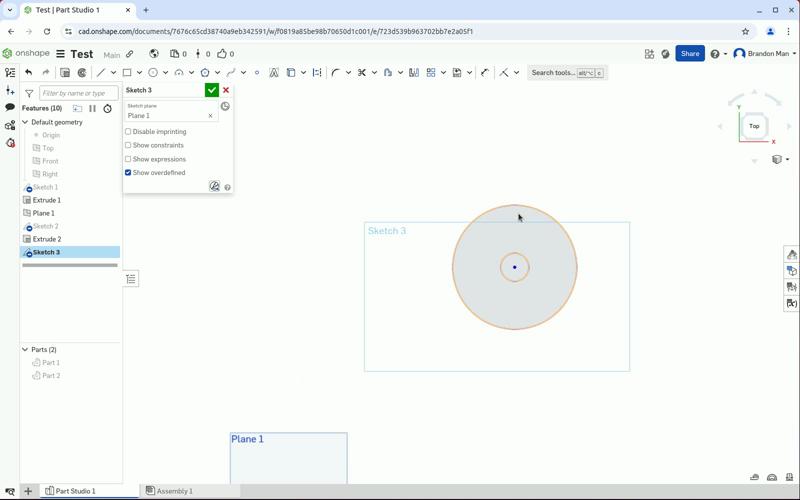
scroll(6)
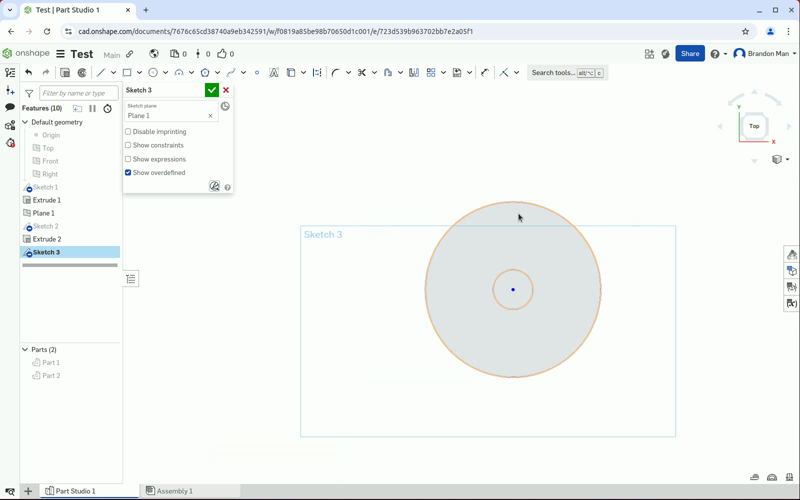
scroll(6)
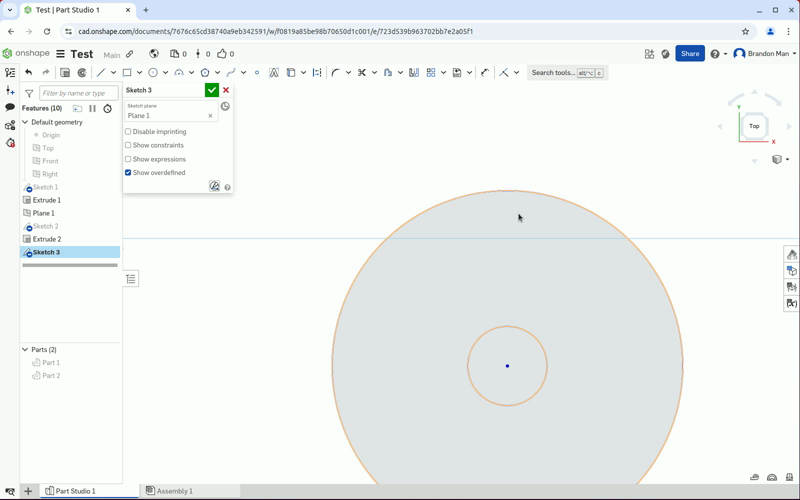
click(518, 213)
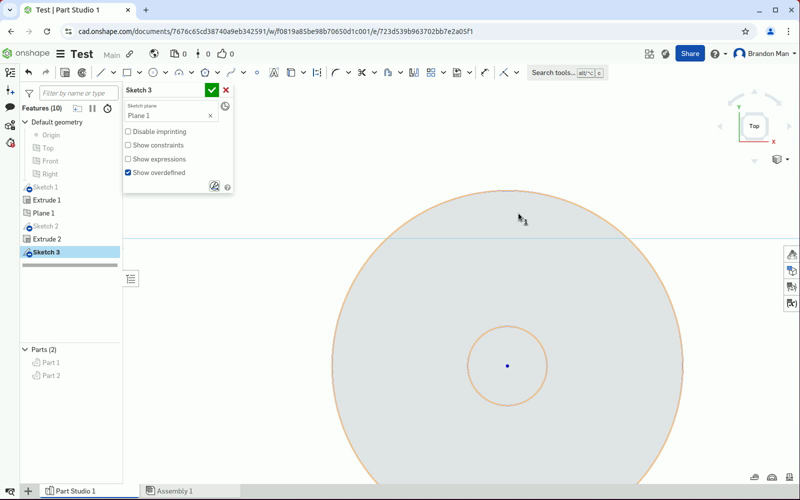
scroll(-6)
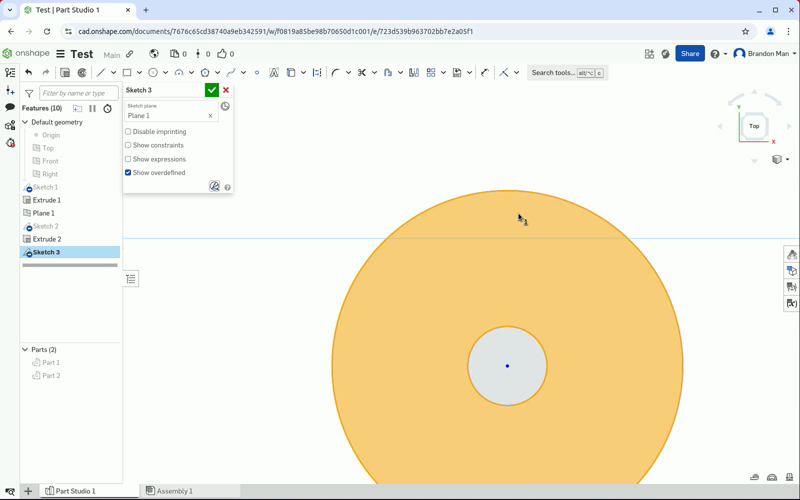
scroll(-6)
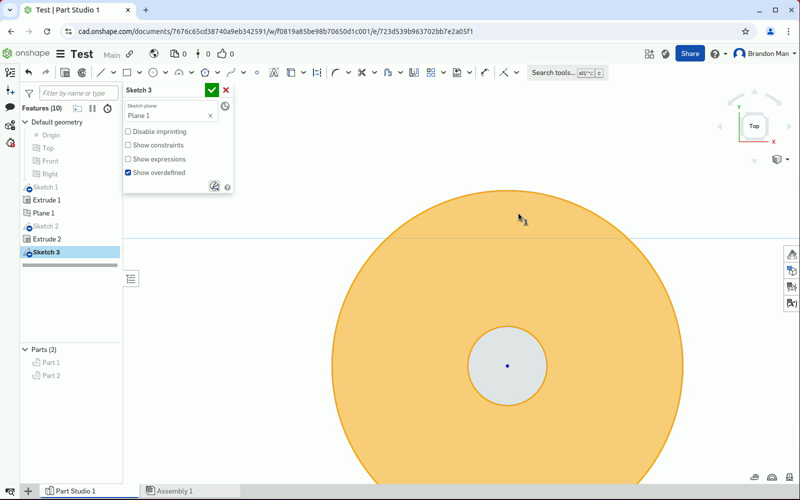
scroll(-6)
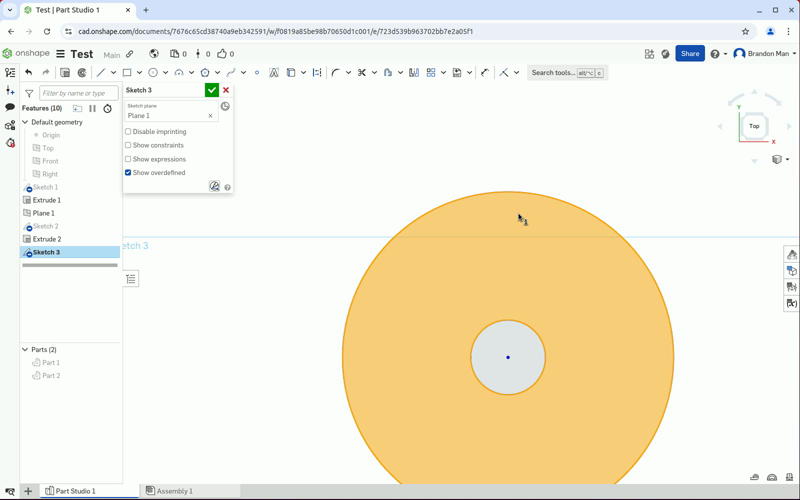
scroll(-6)
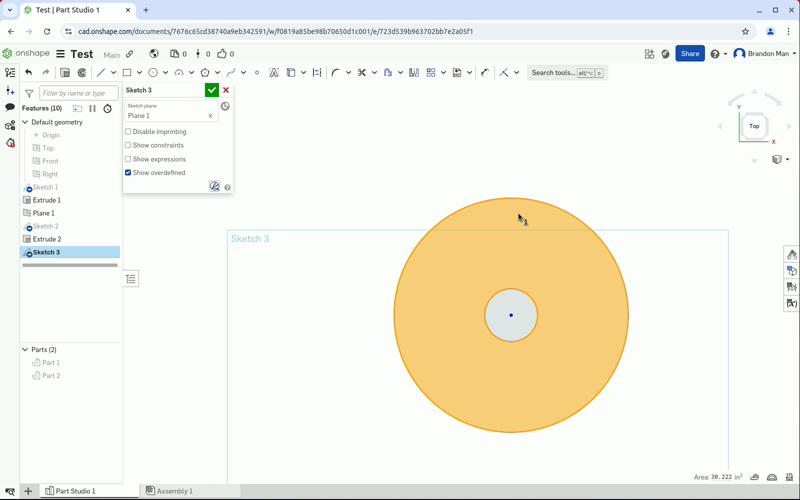
scroll(-6)
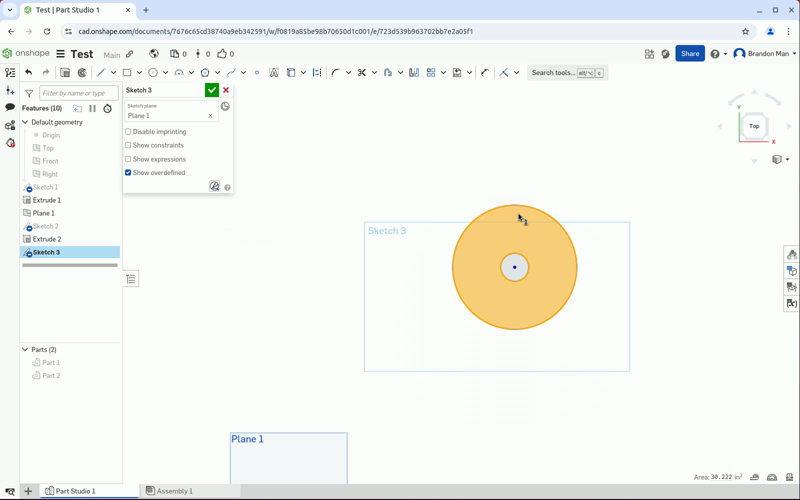
scroll(-6)
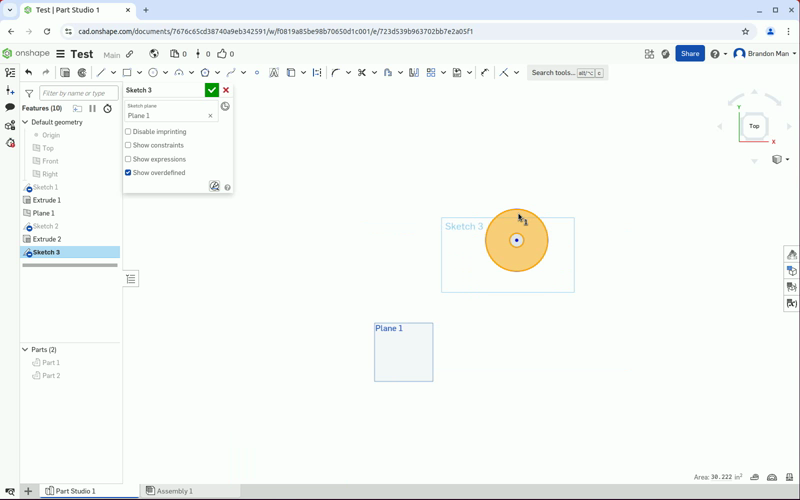
scroll(-6)
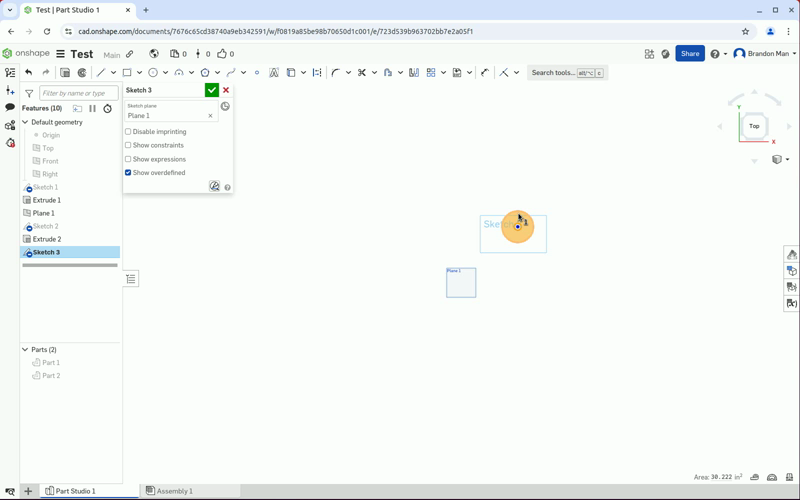
mouse_move(73, 352)
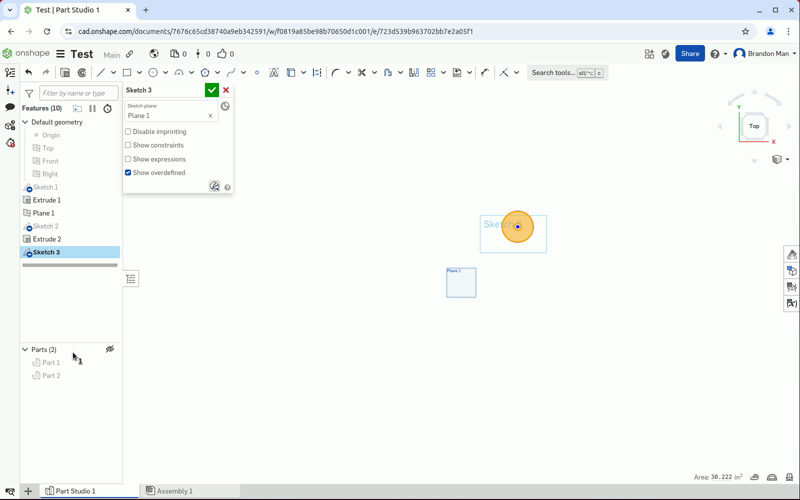
key(shift+y)
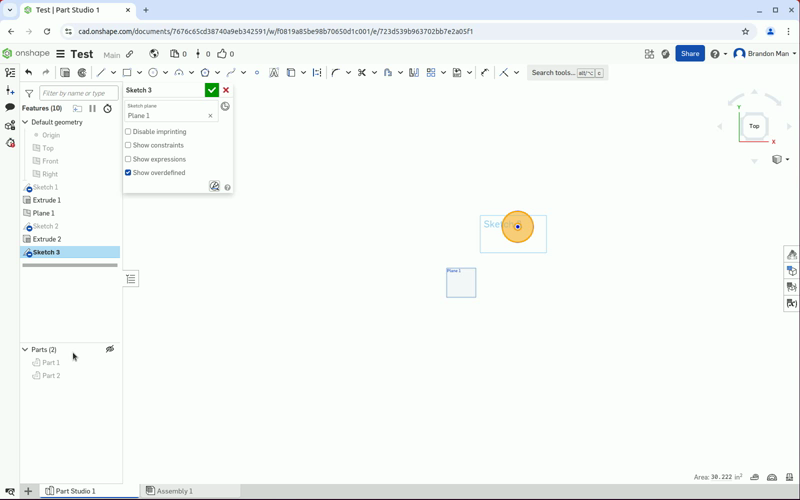
key(shift+e)
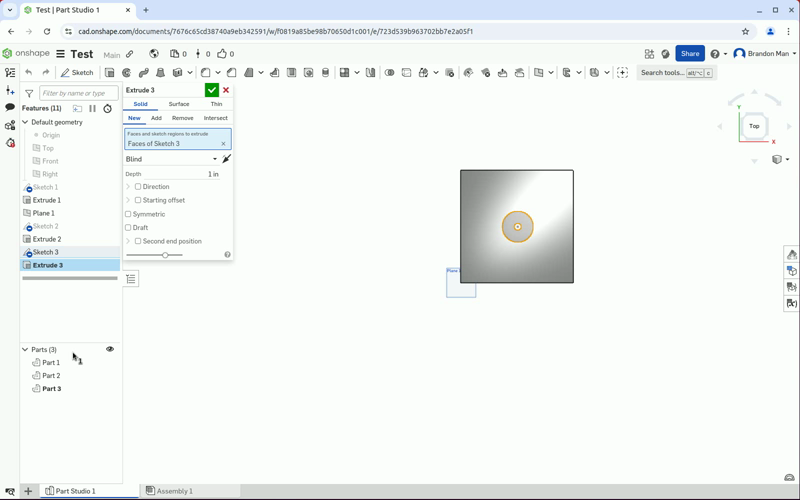
mouse_move(143, 106)
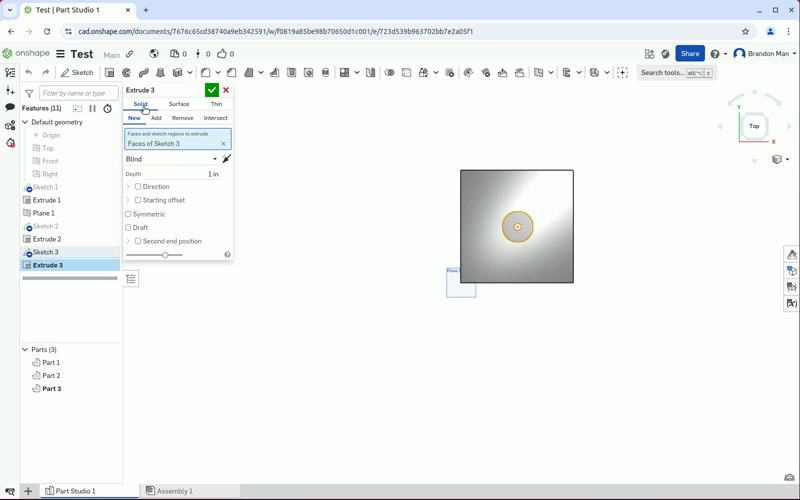
click(143, 106)
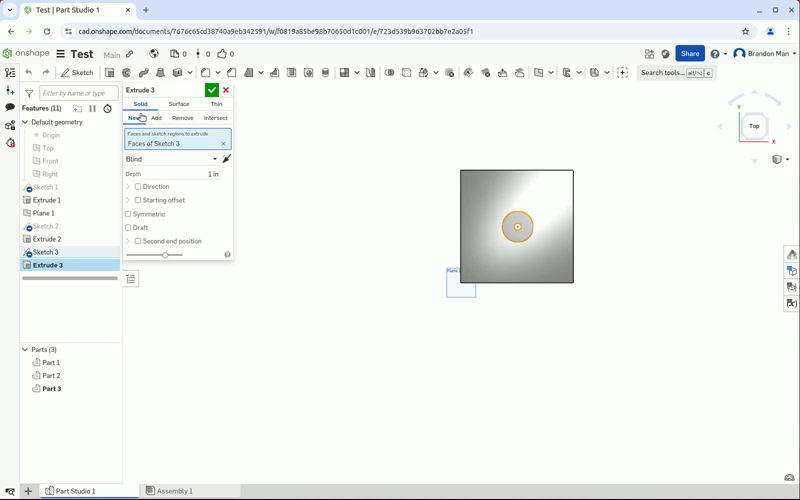
mouse_move(137, 120)
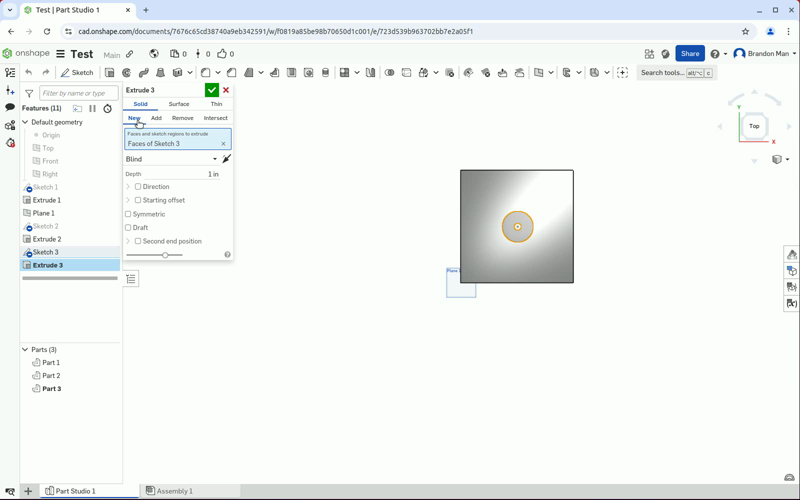
click(137, 120)
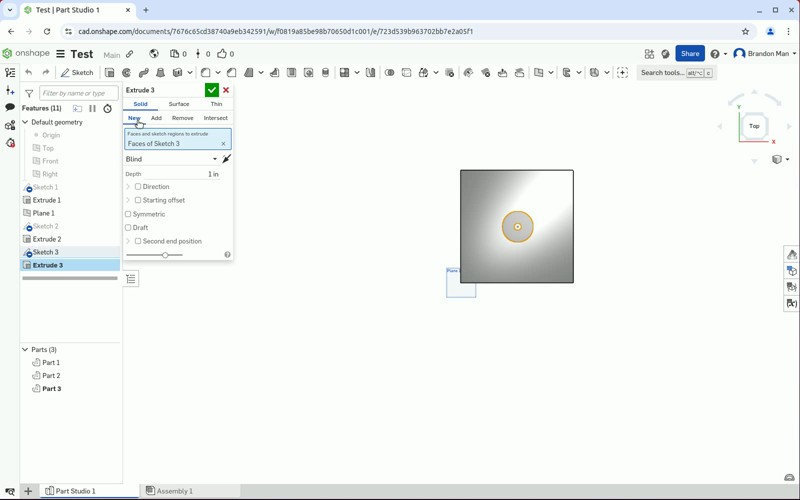
key(tab, 4)
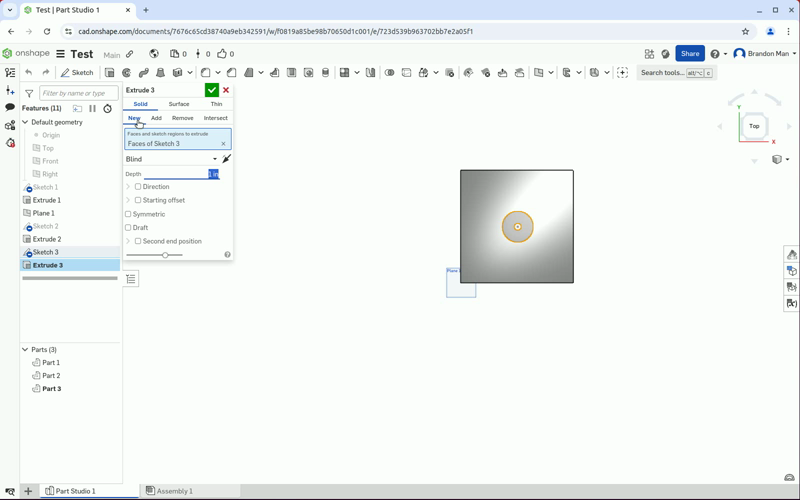
text(2.889)
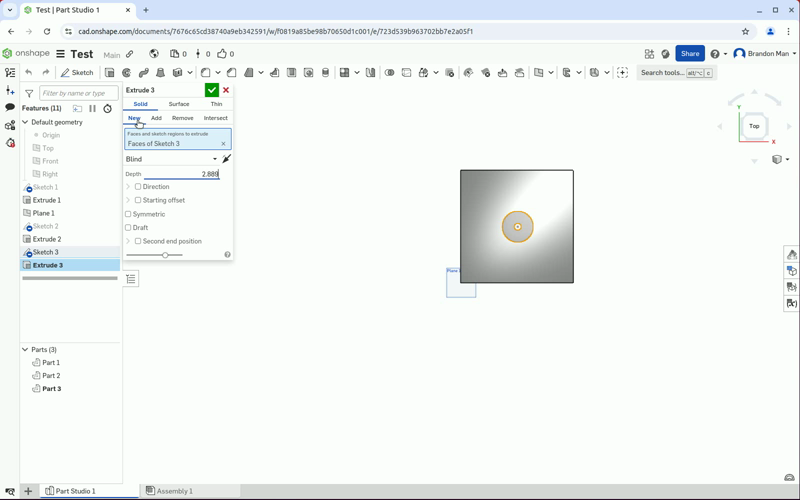
key(enter)
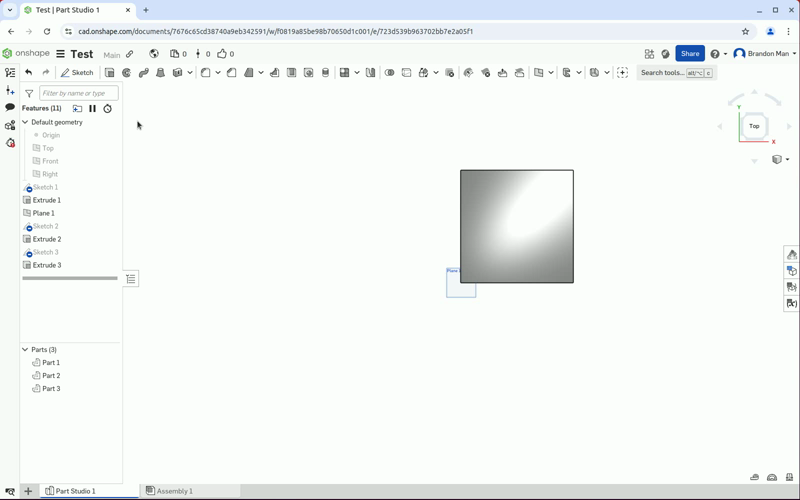
key(shift+h)
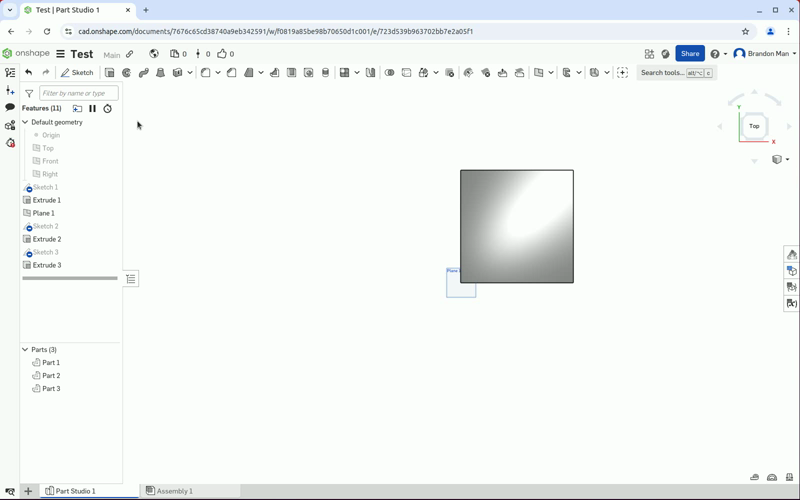
key(shift+h)
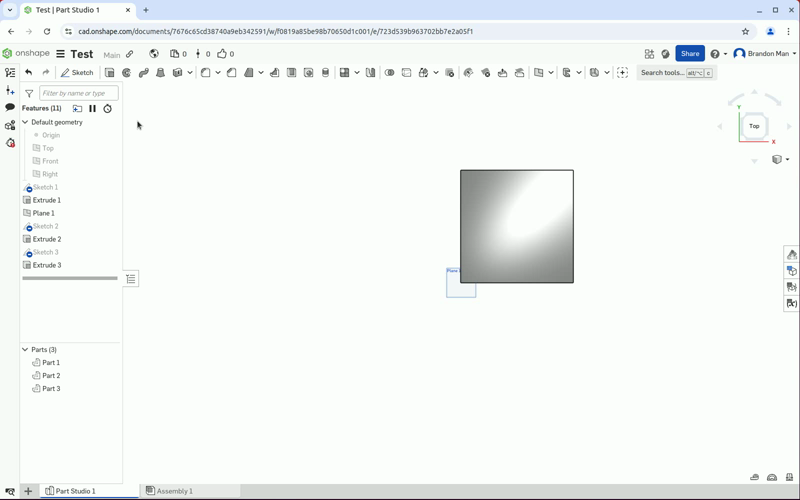
mouse_move(73, 189)
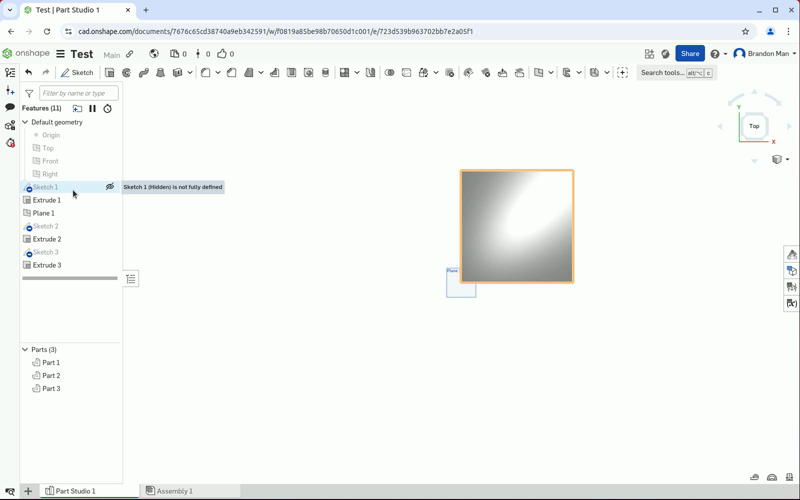
click(73, 189)
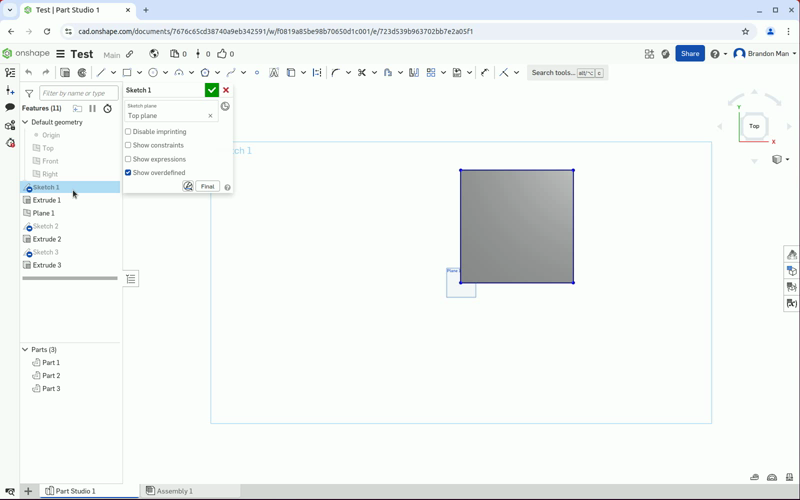
mouse_move(229, 92)
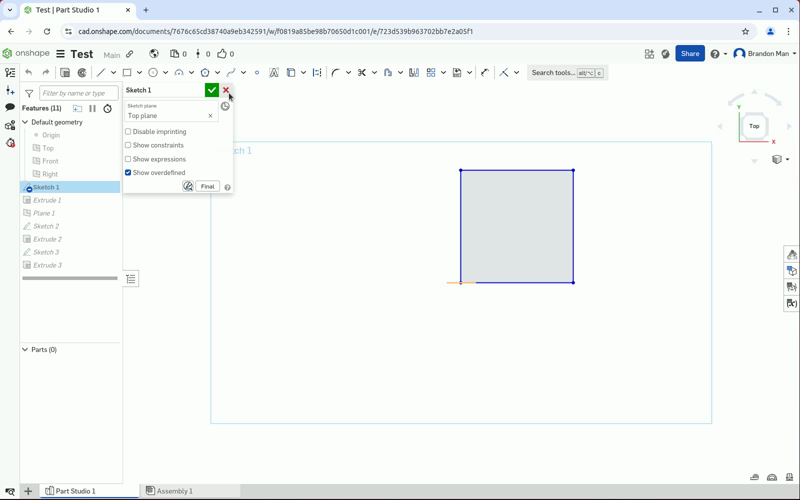
click(229, 92)
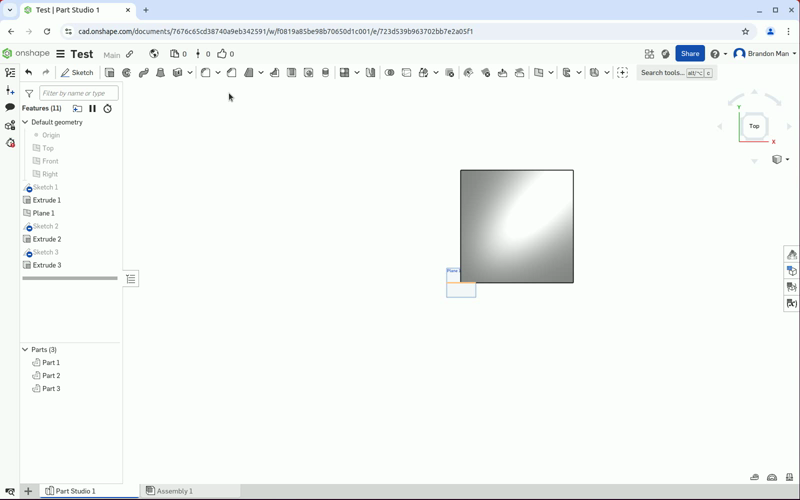
mouse_move(541, 75)
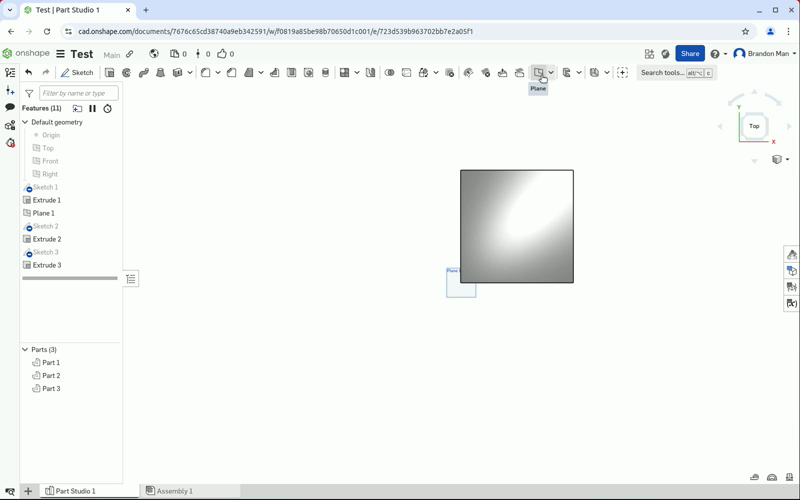
click(541, 75)
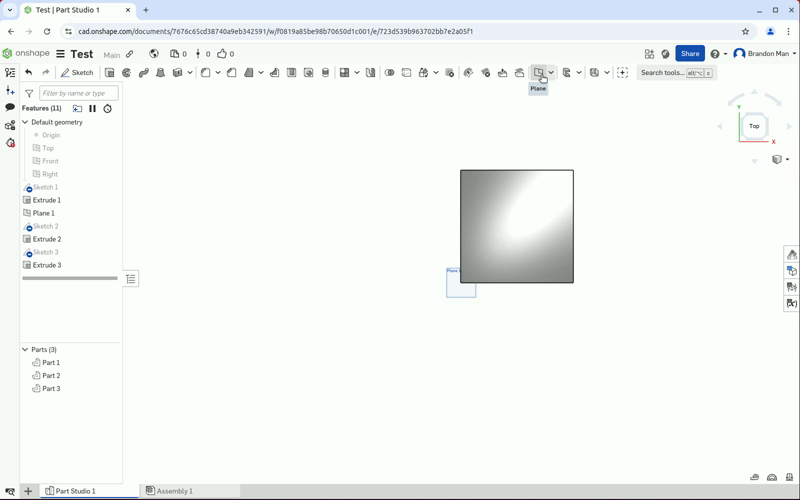
mouse_move(73, 150)
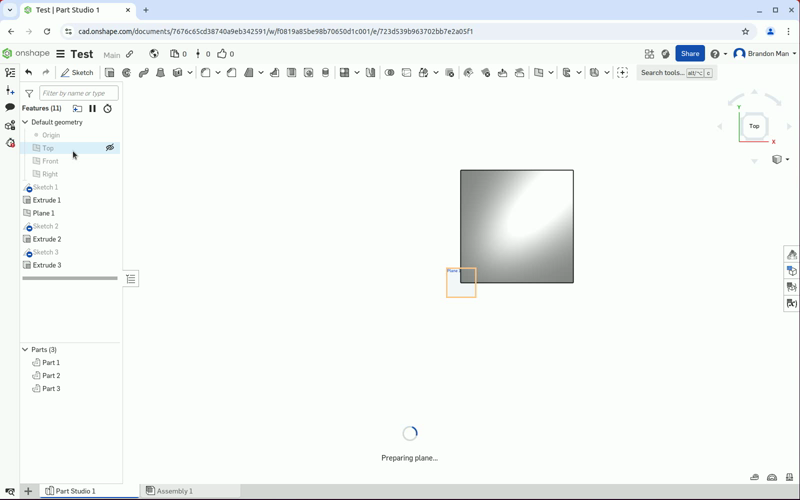
click(73, 150)
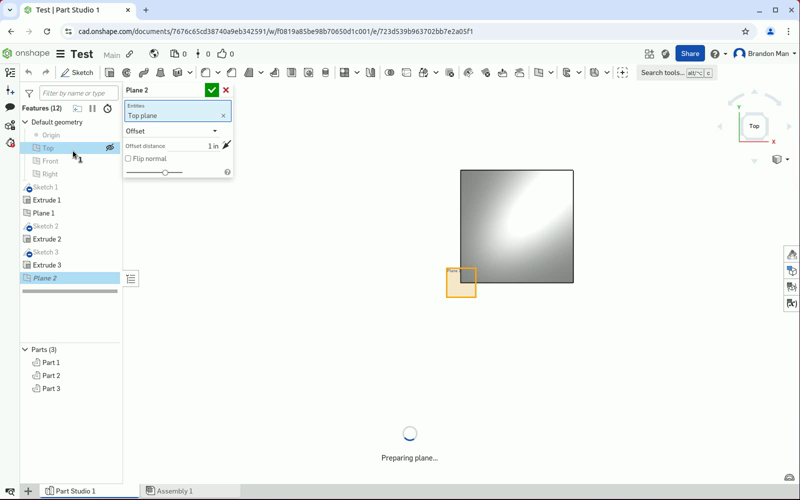
key(tab, 2)
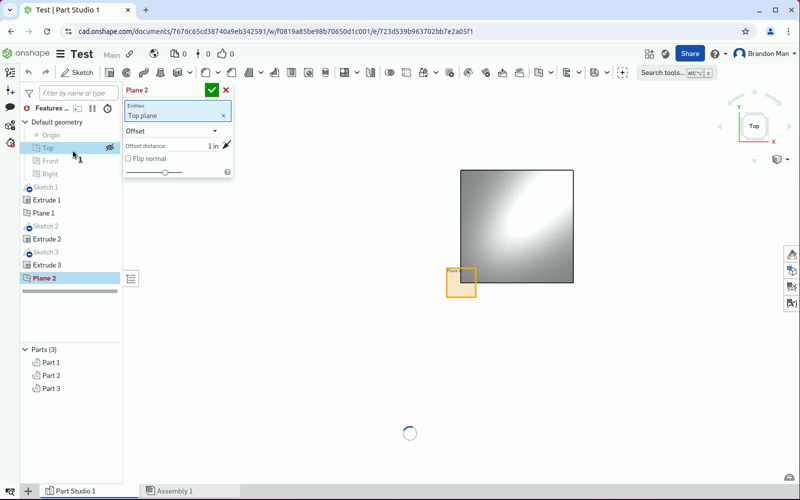
text(3.851)
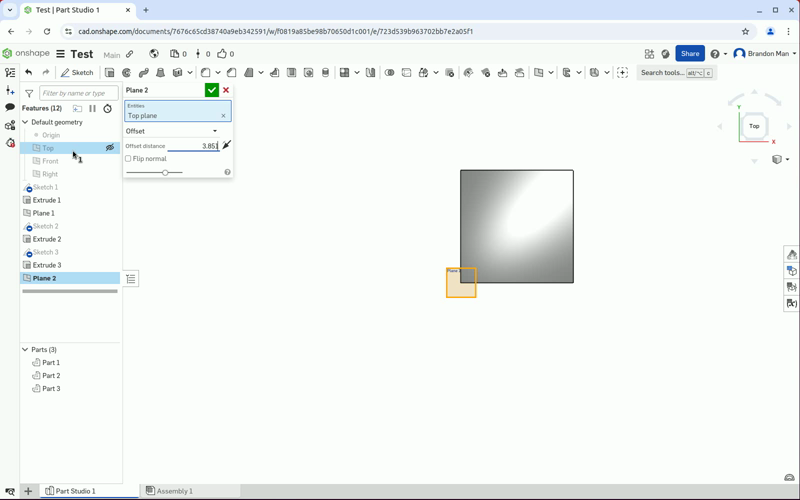
key(enter, 2)
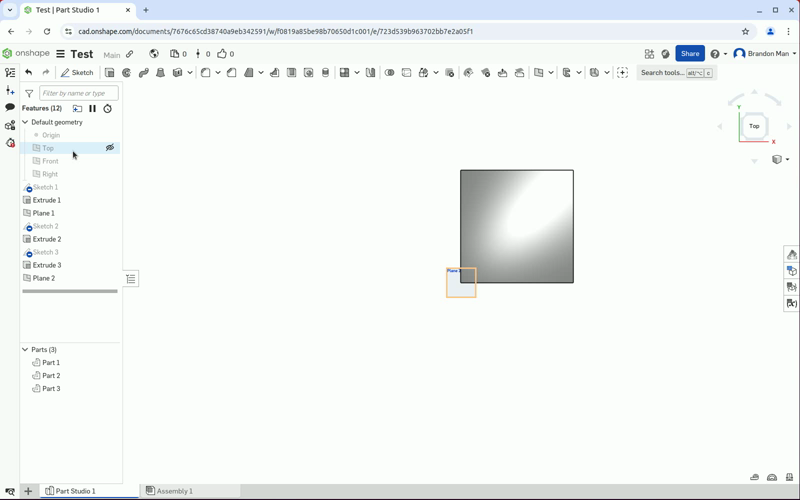
key(shift+s)
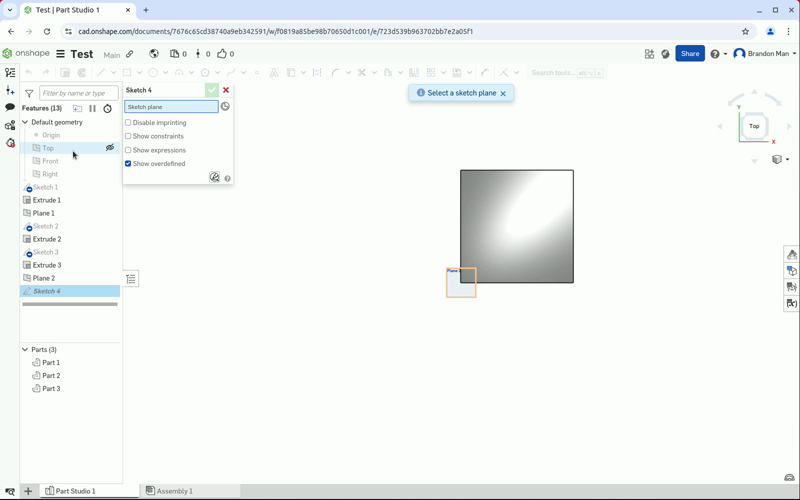
mouse_move(73, 280)
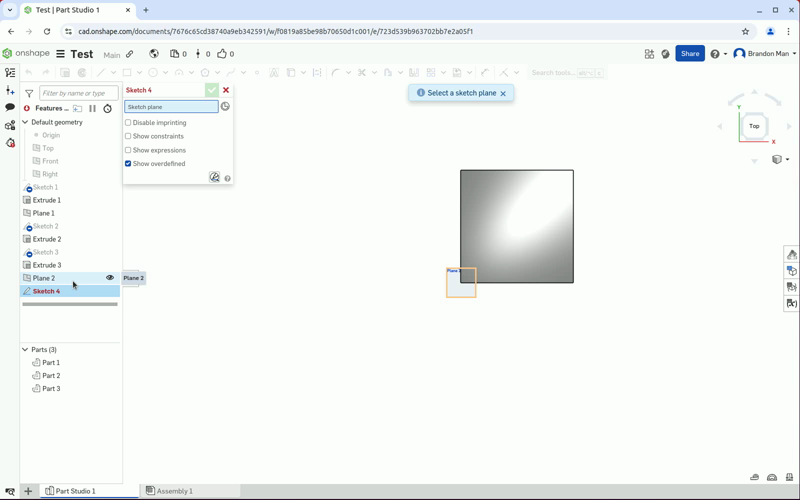
click(73, 280)
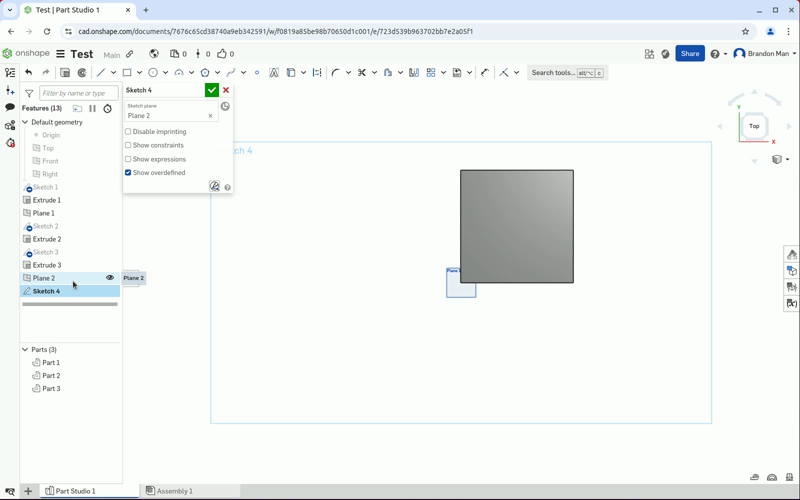
mouse_move(73, 352)
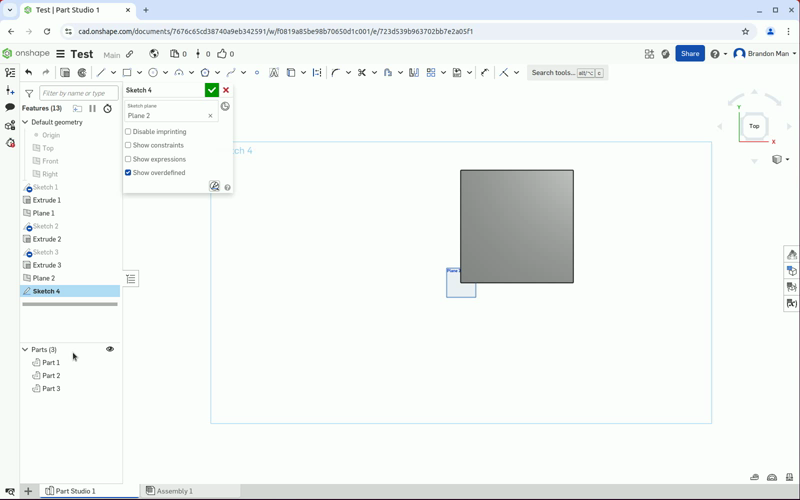
key(y)
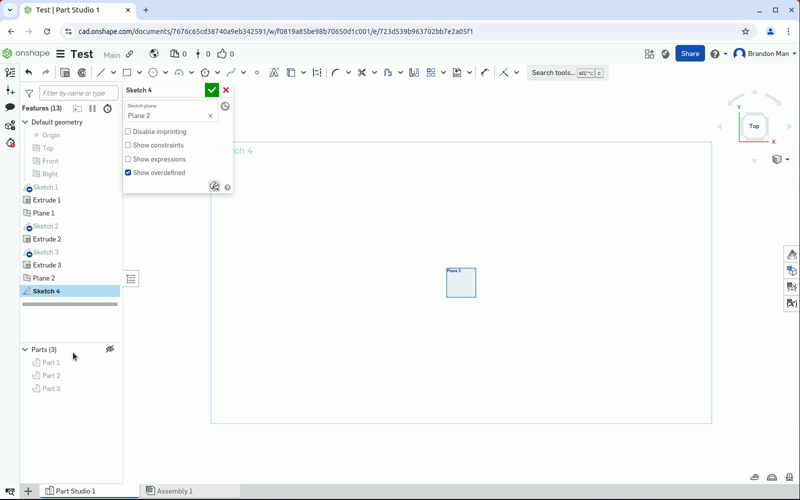
key(c)
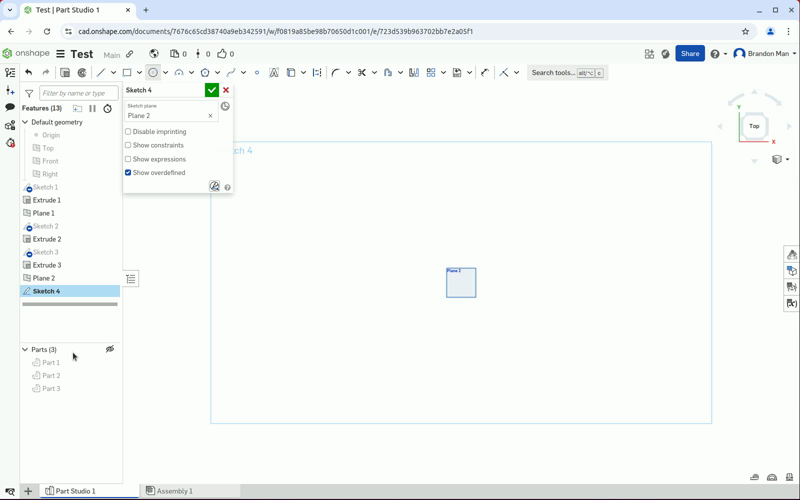
key_down(shift)
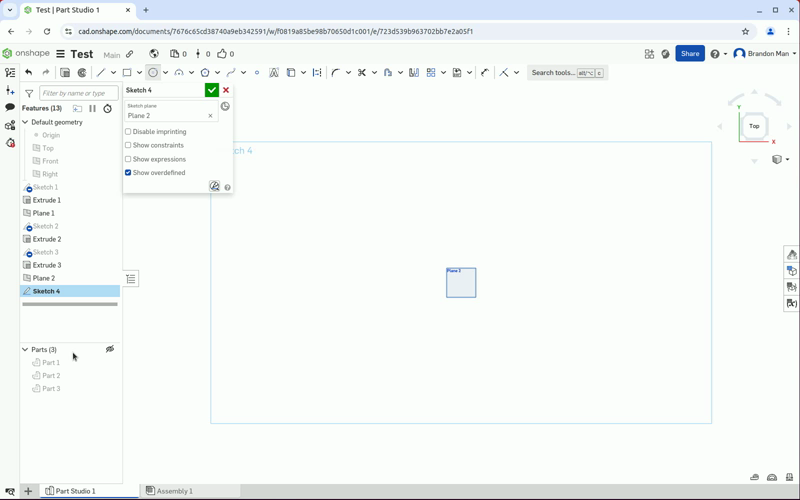
mouse_move(517, 226)
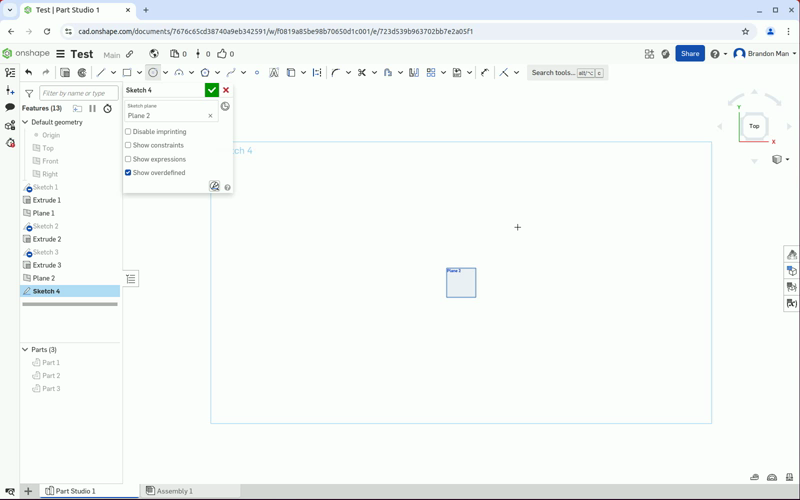
click(517, 226)
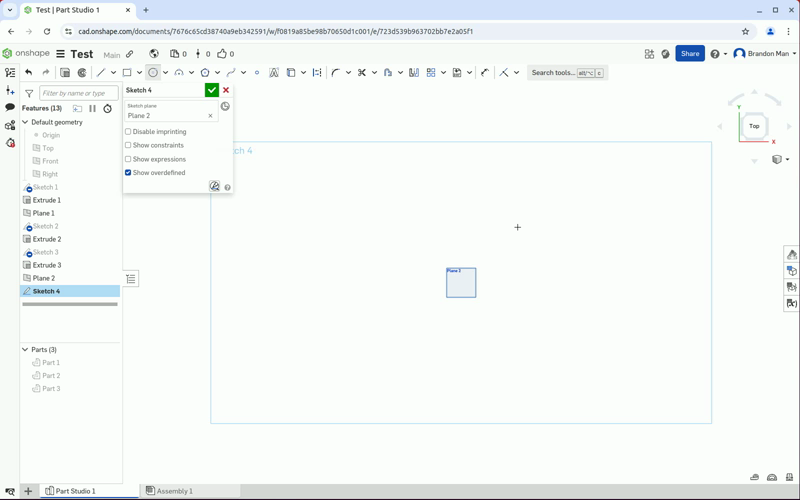
key_up(shift)
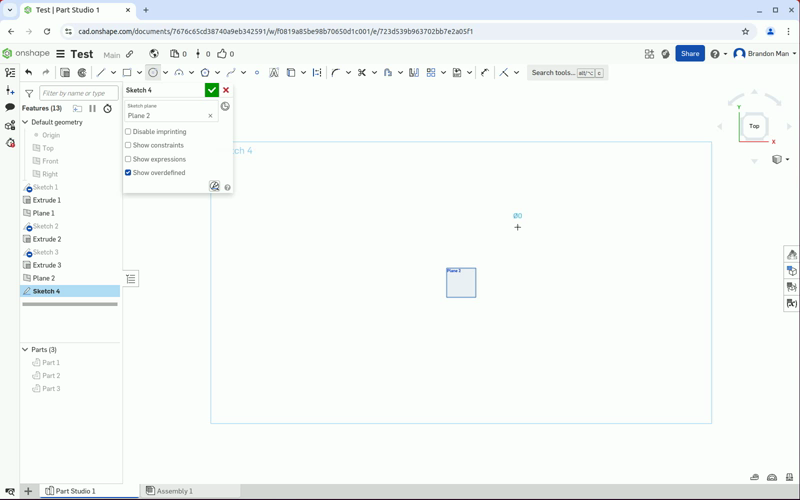
mouse_move(533, 226)
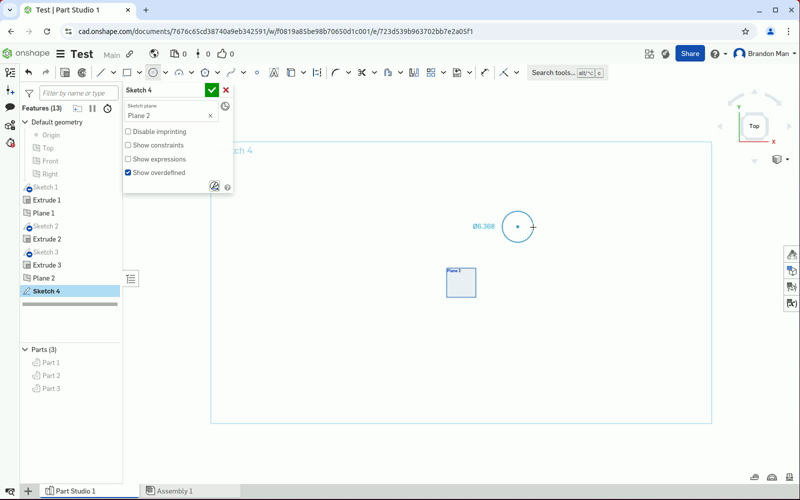
click(533, 226)
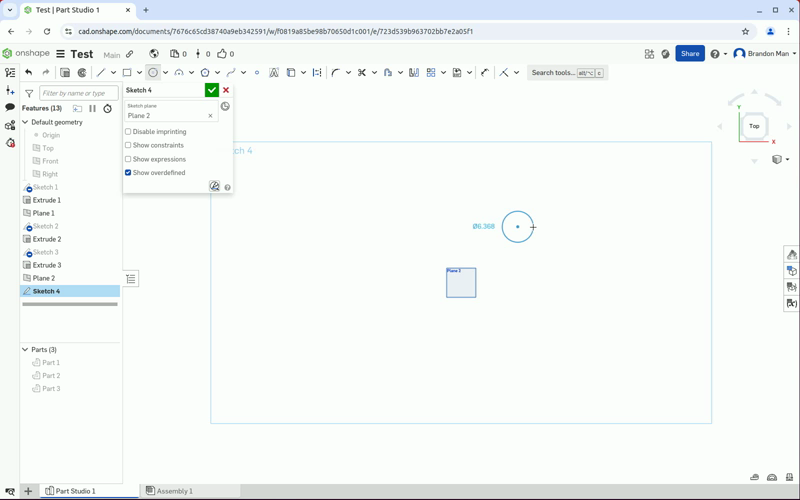
key(esc)
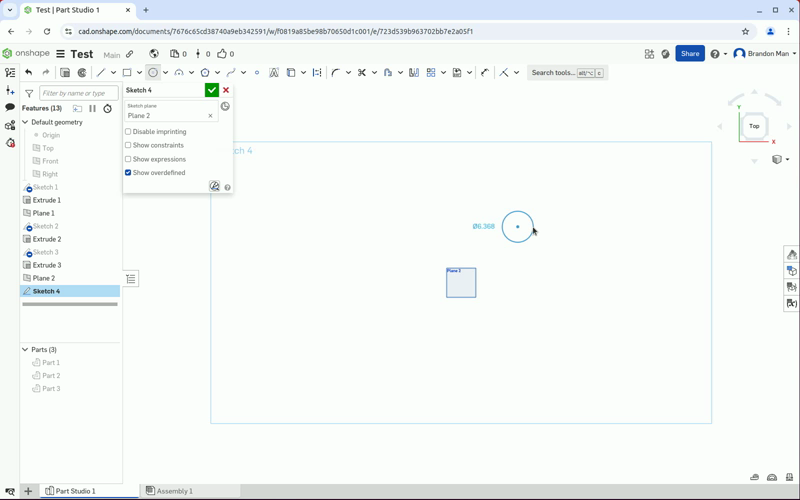
key(c)
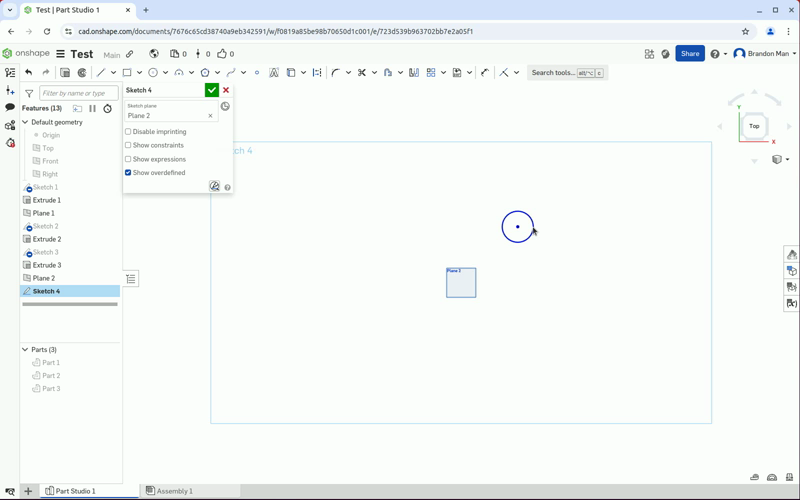
key_down(shift)
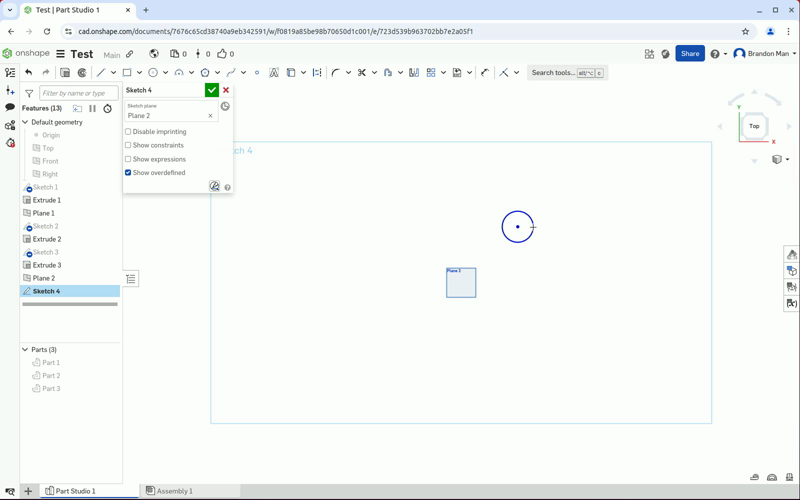
mouse_move(517, 226)
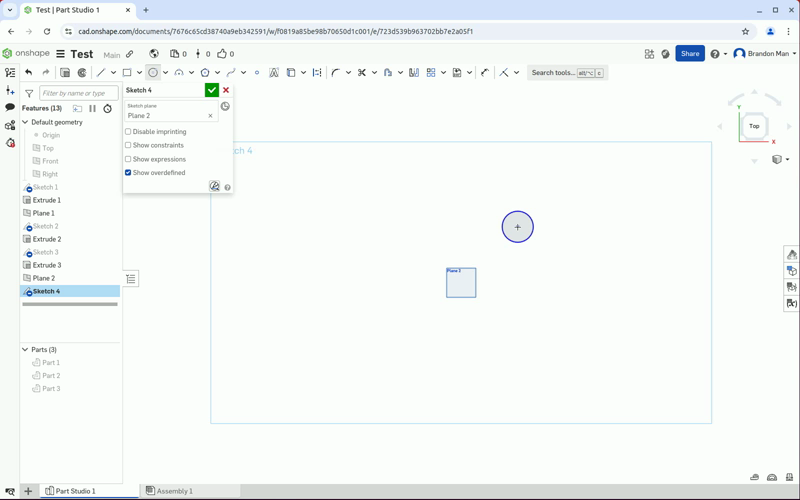
click(517, 226)
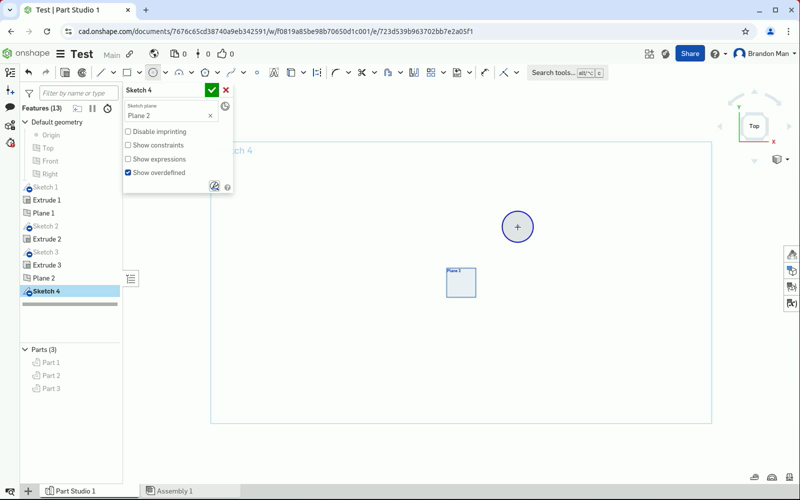
key_up(shift)
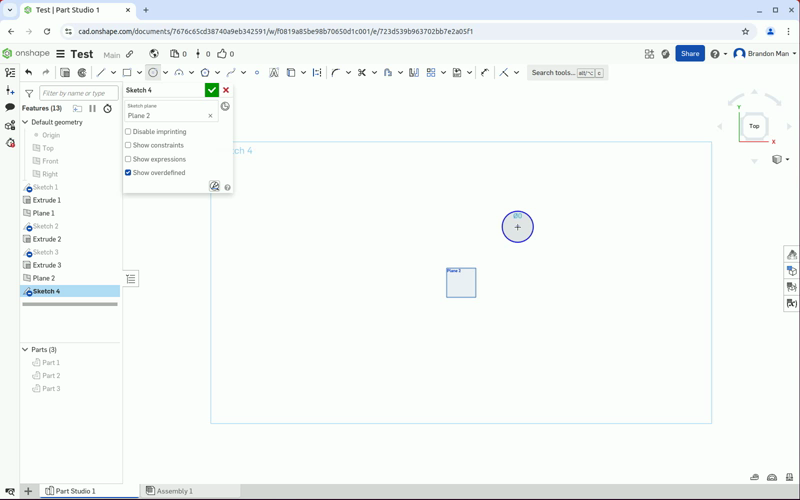
mouse_move(528, 226)
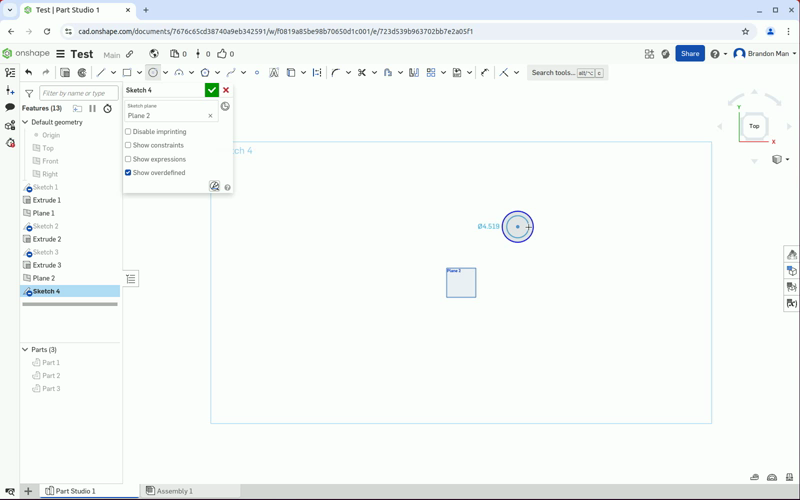
click(528, 226)
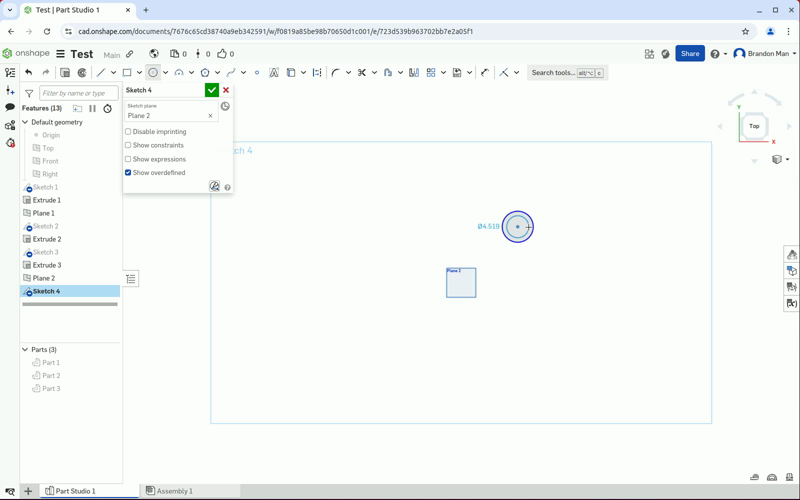
key(esc)
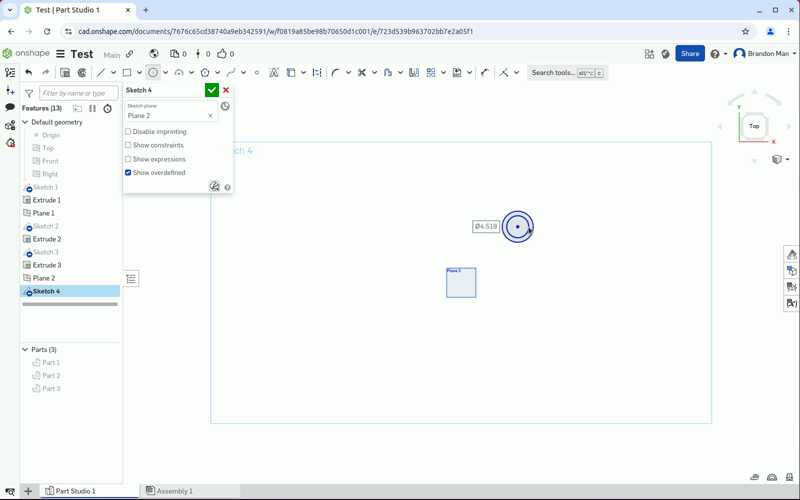
mouse_move(508, 217)
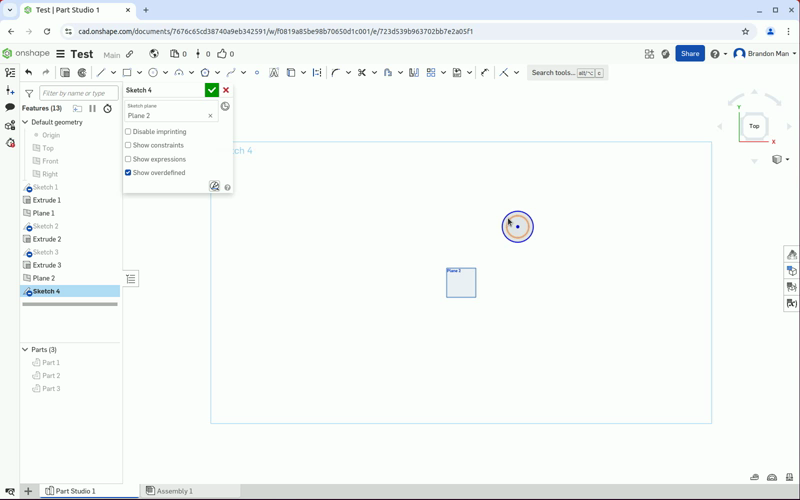
scroll(6)
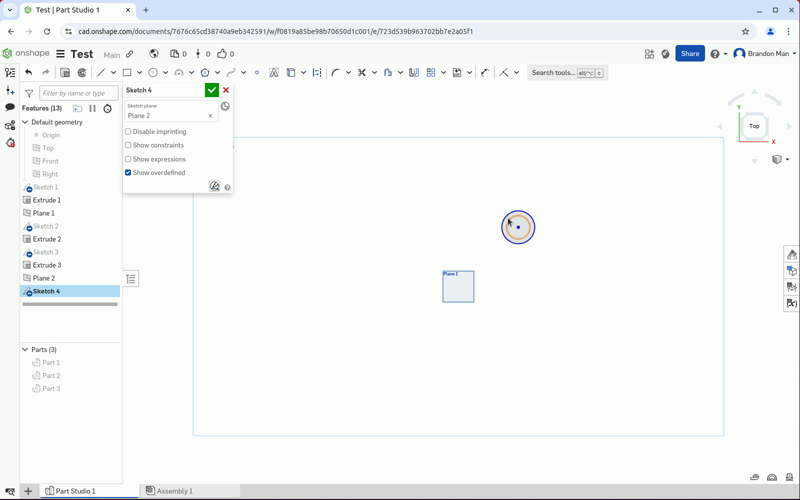
scroll(6)
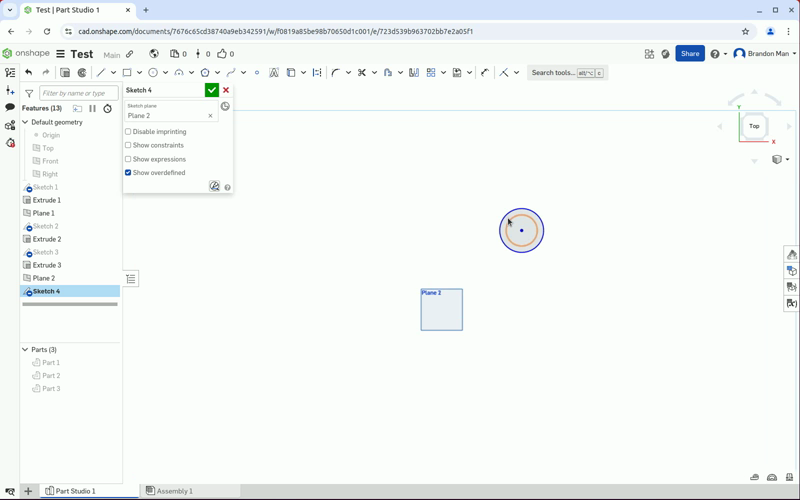
scroll(6)
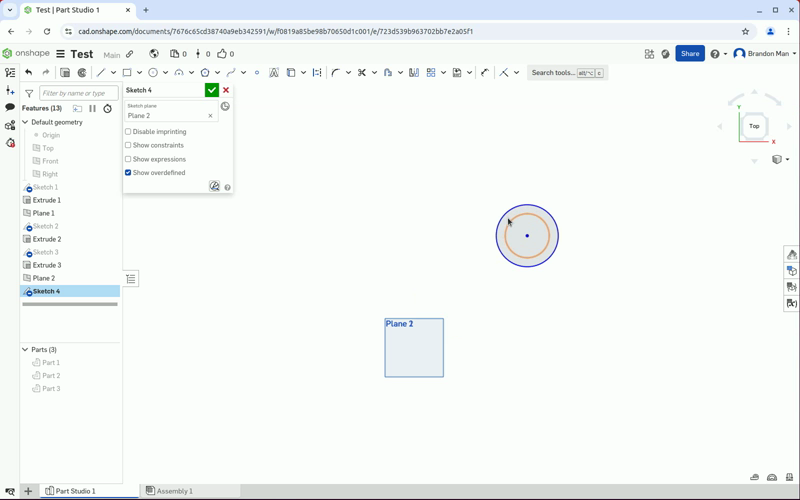
scroll(6)
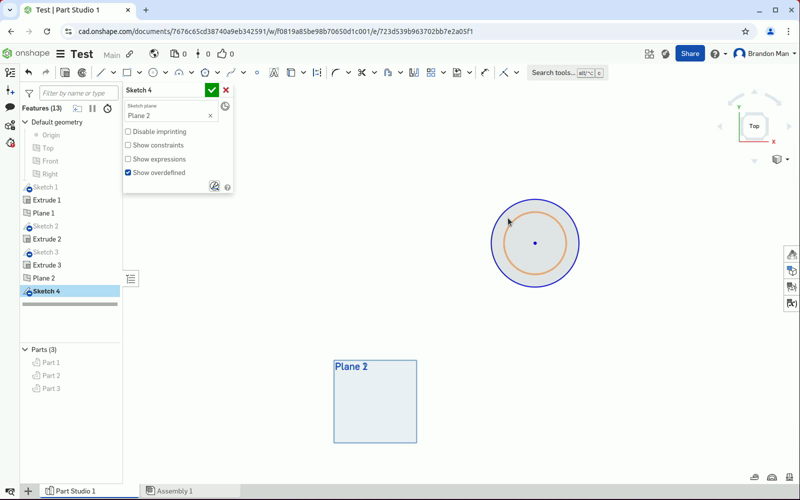
scroll(6)
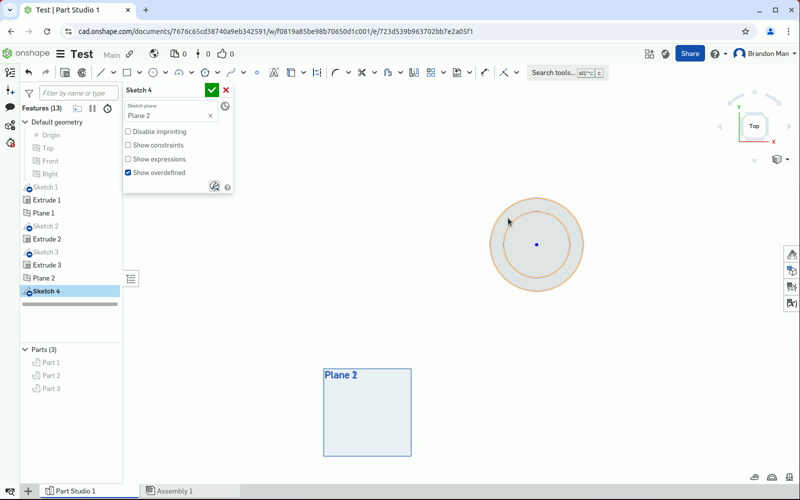
scroll(6)
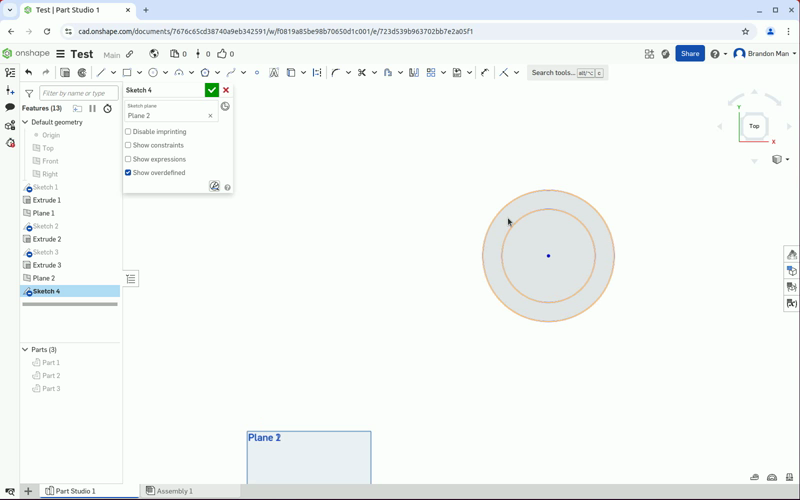
scroll(6)
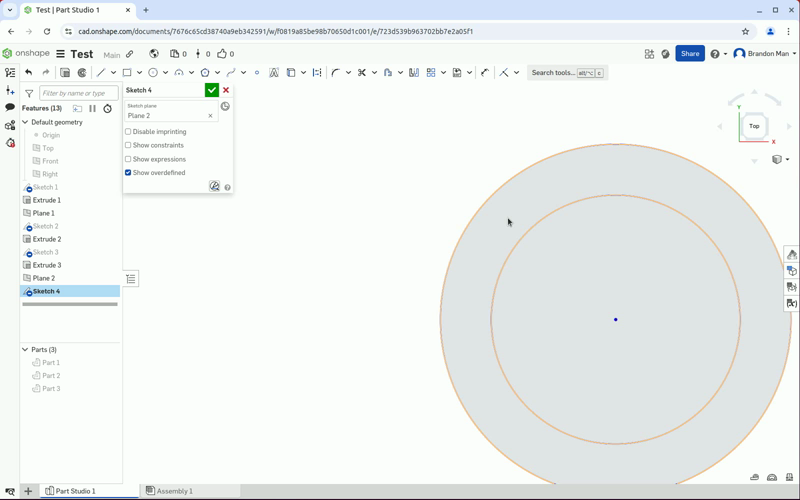
click(508, 217)
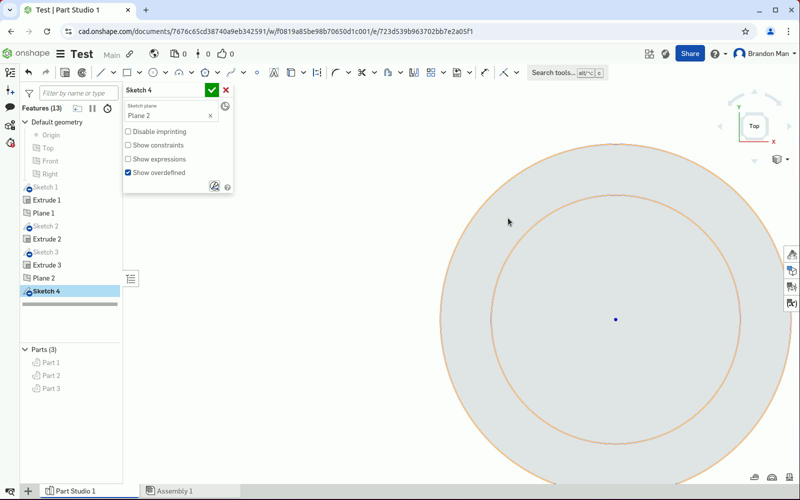
scroll(-6)
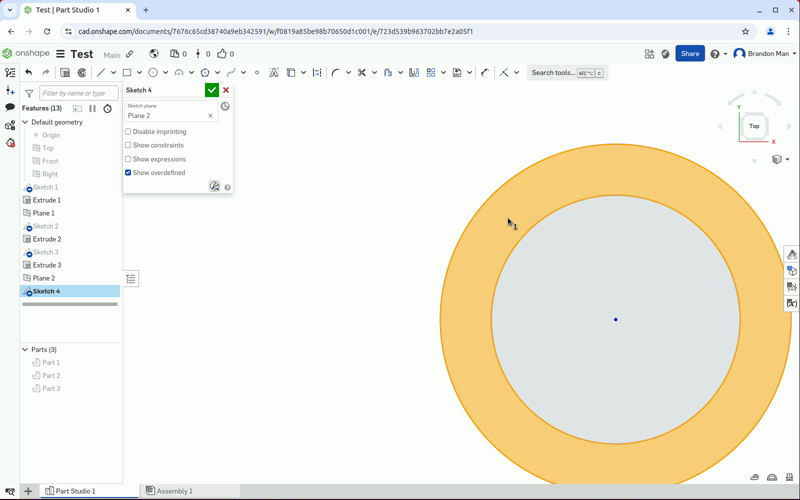
scroll(-6)
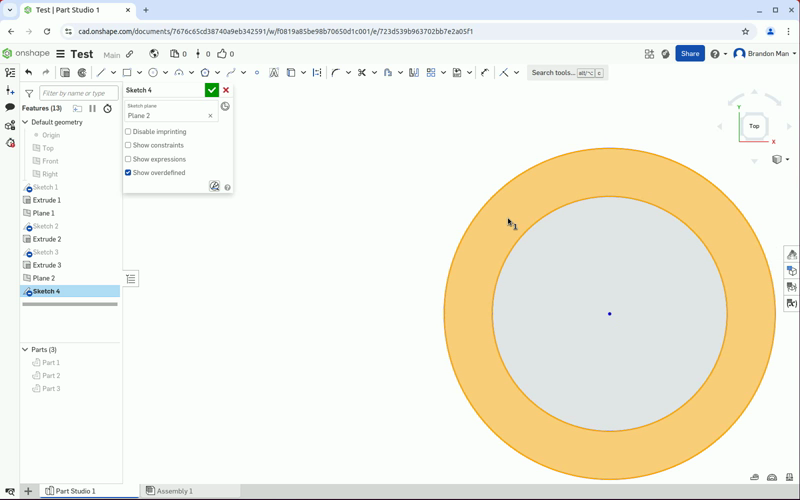
scroll(-6)
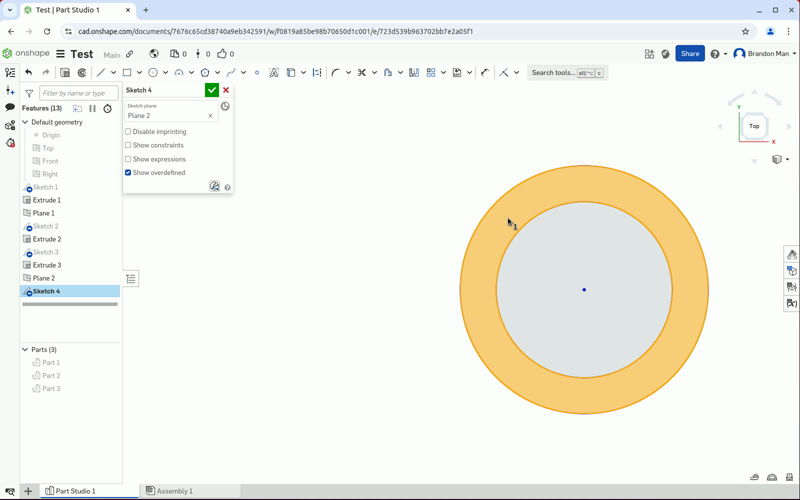
scroll(-6)
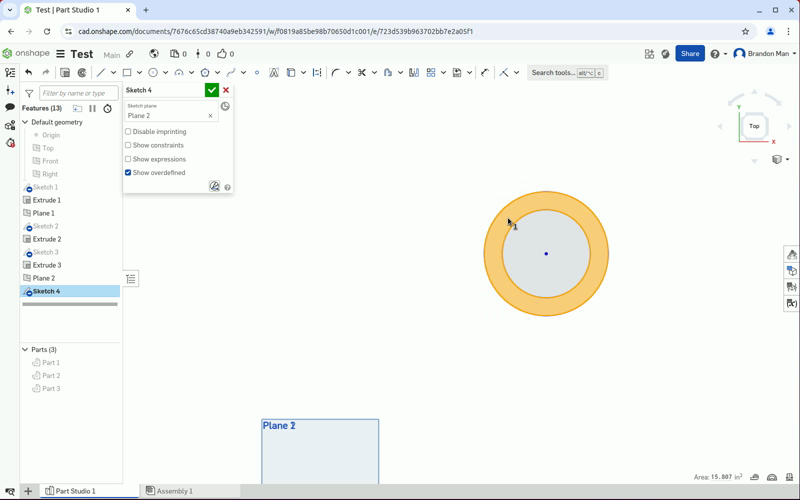
scroll(-6)
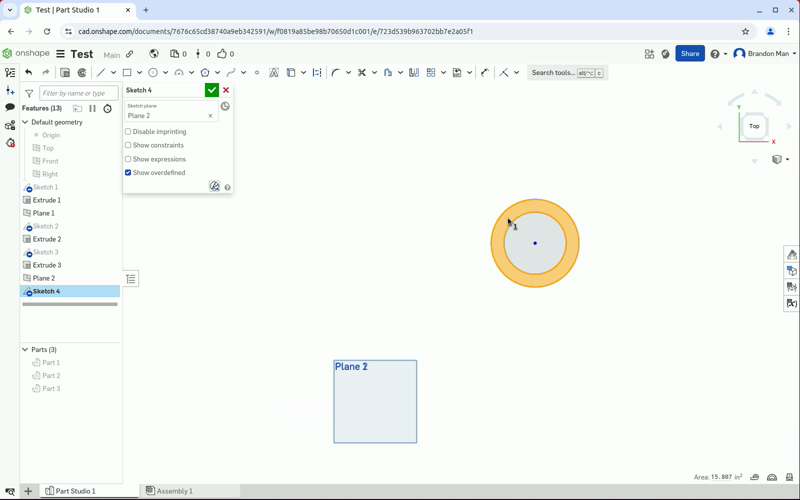
scroll(-6)
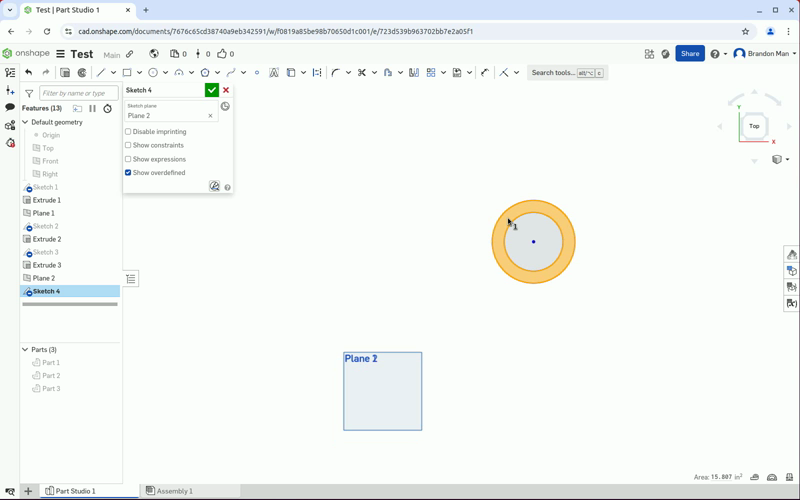
scroll(-6)
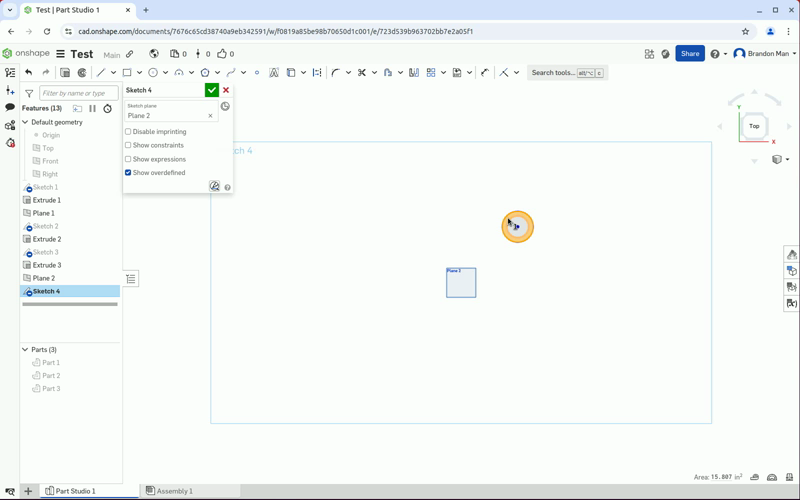
mouse_move(73, 352)
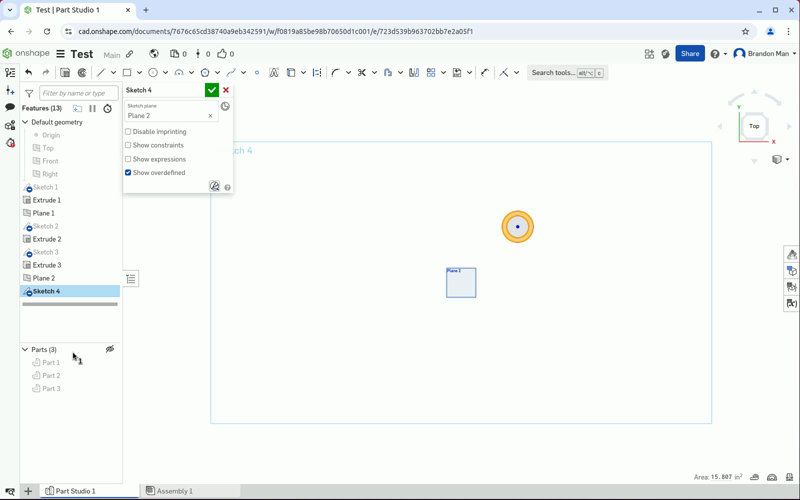
key(shift+y)
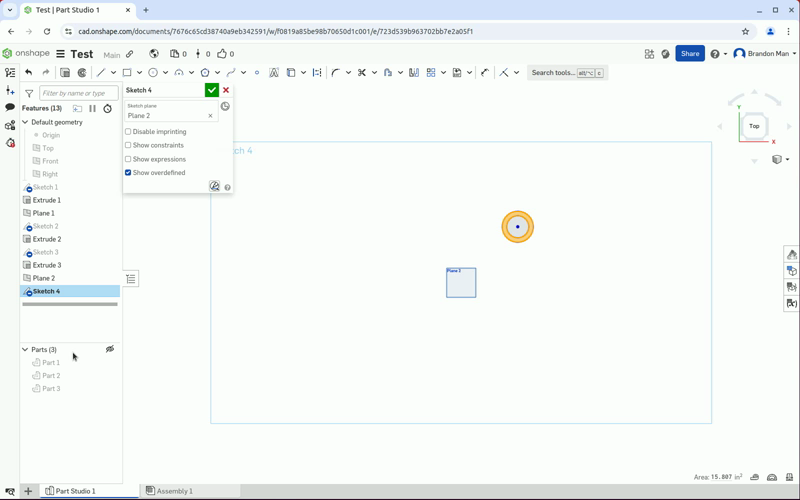
key(shift+e)
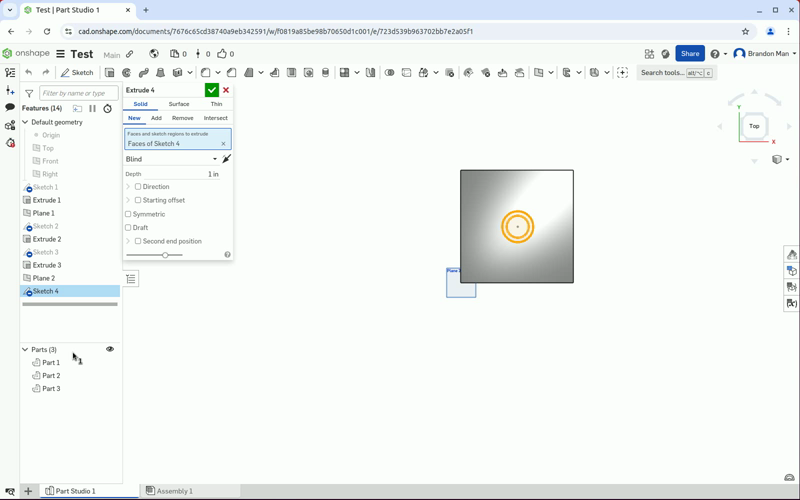
mouse_move(143, 106)
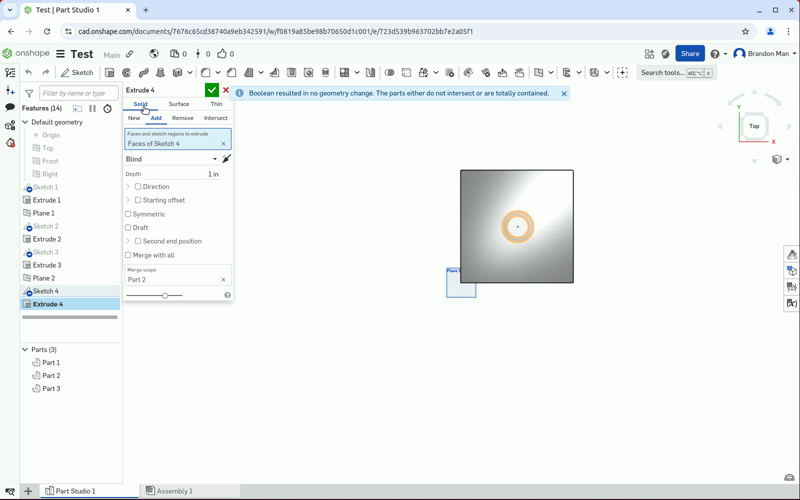
click(143, 106)
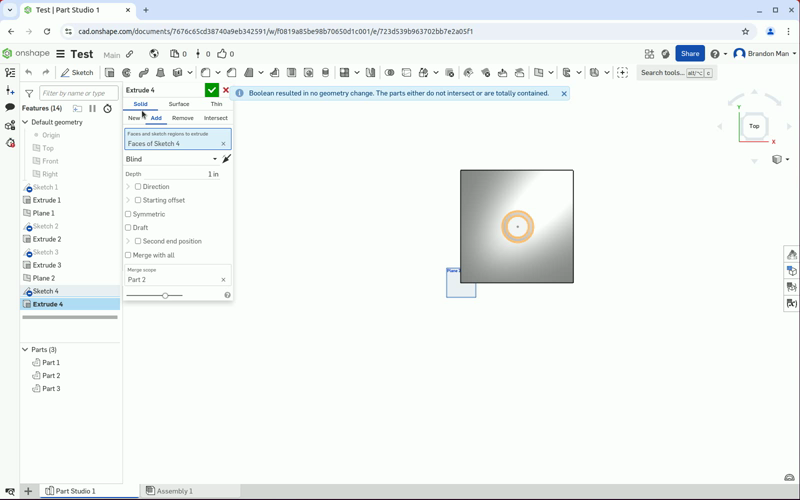
mouse_move(137, 120)
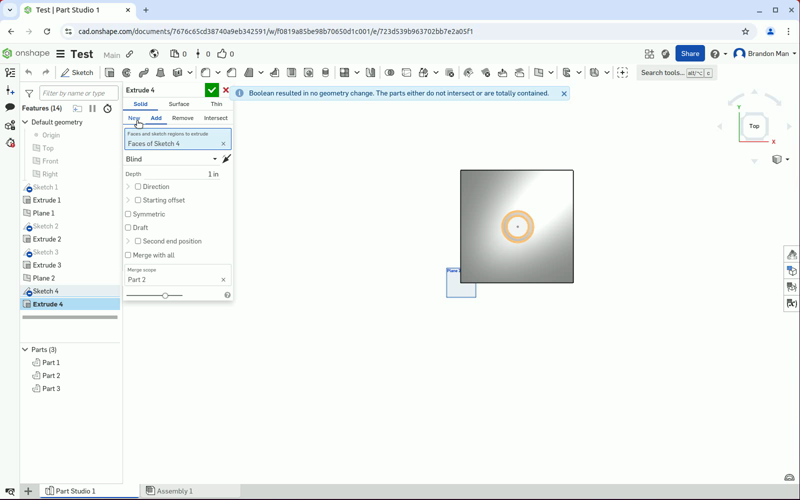
click(137, 120)
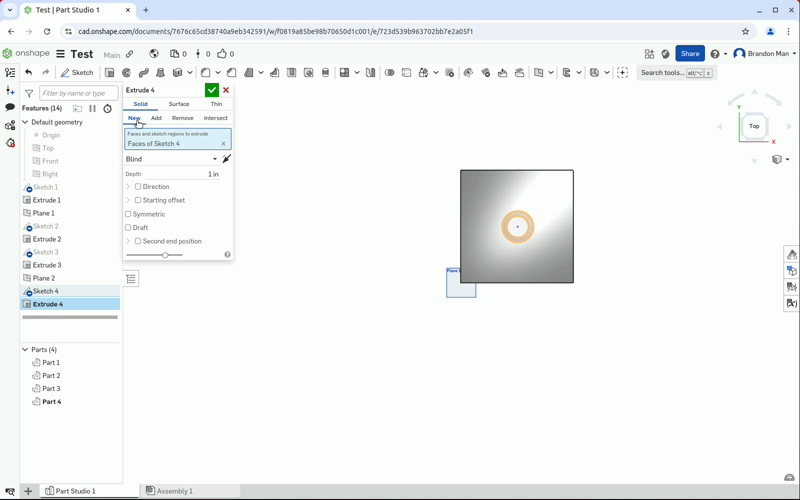
key(tab, 4)
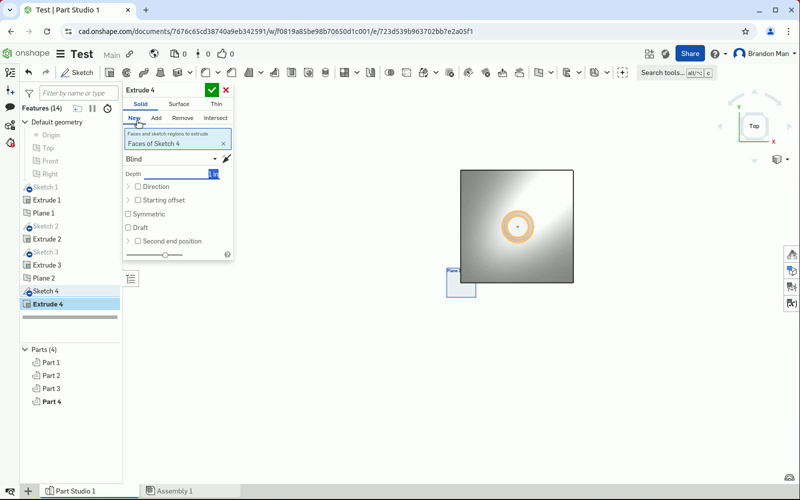
text(4.574)
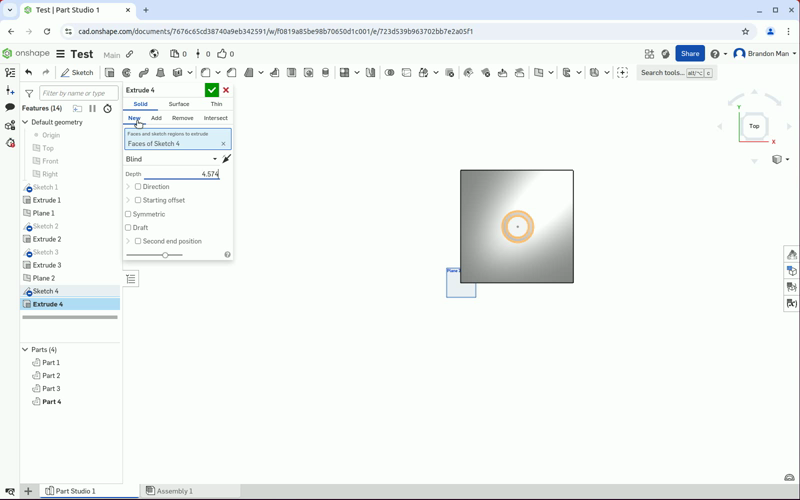
key(enter)
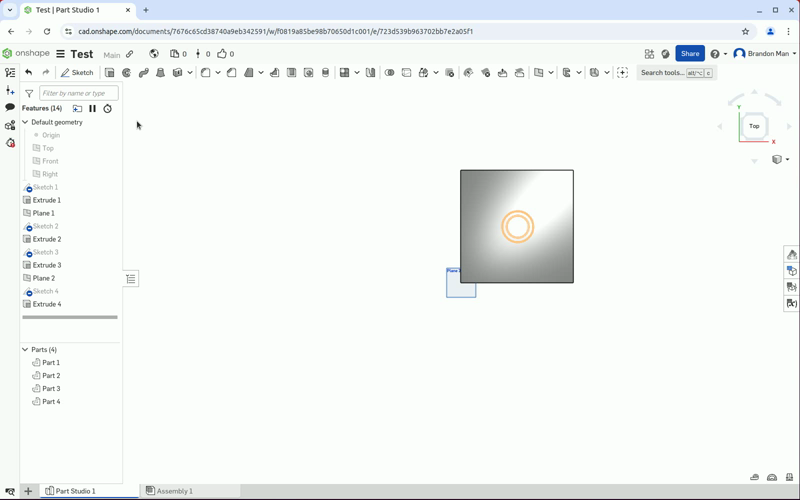
key(shift+h)
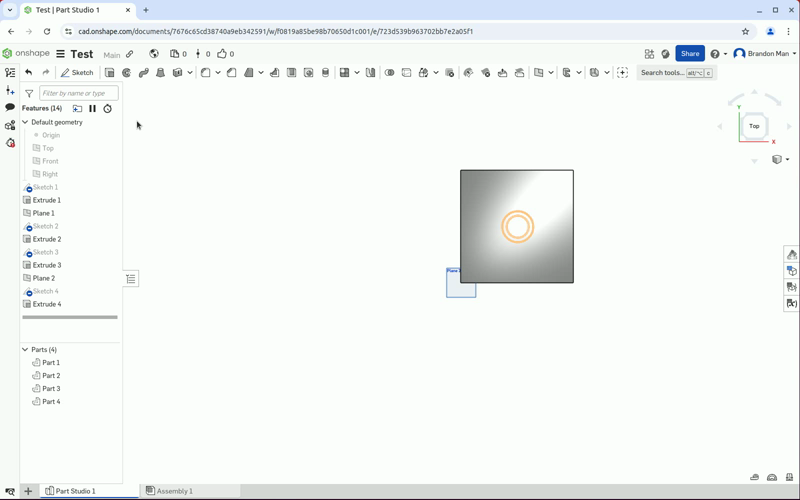
key(shift+h)
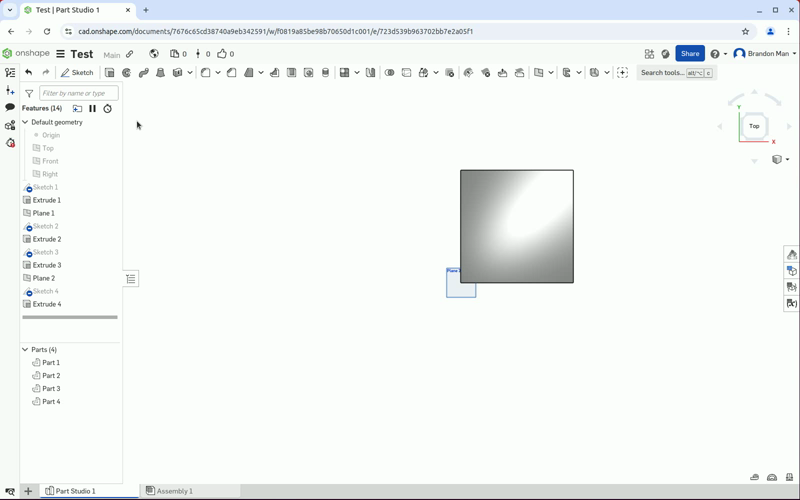
mouse_move(73, 189)
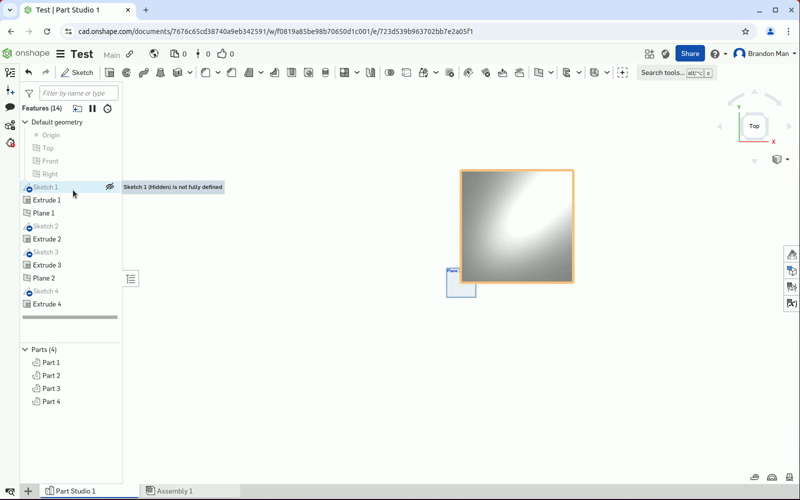
click(73, 189)
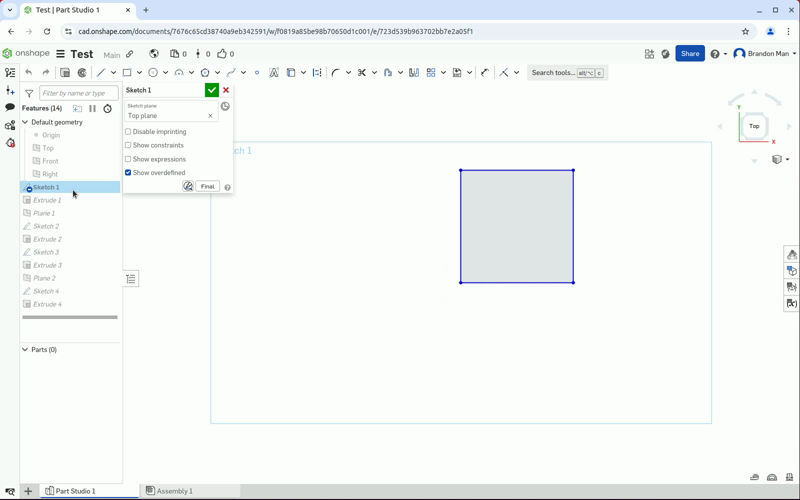
mouse_move(229, 92)
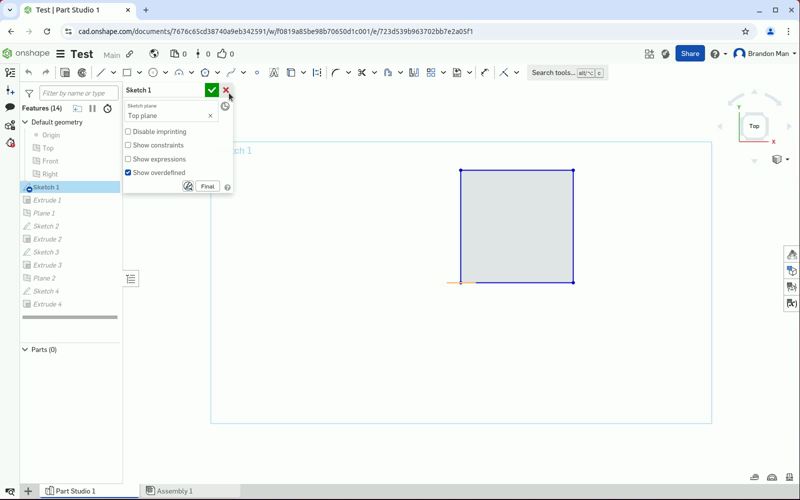
click(229, 92)
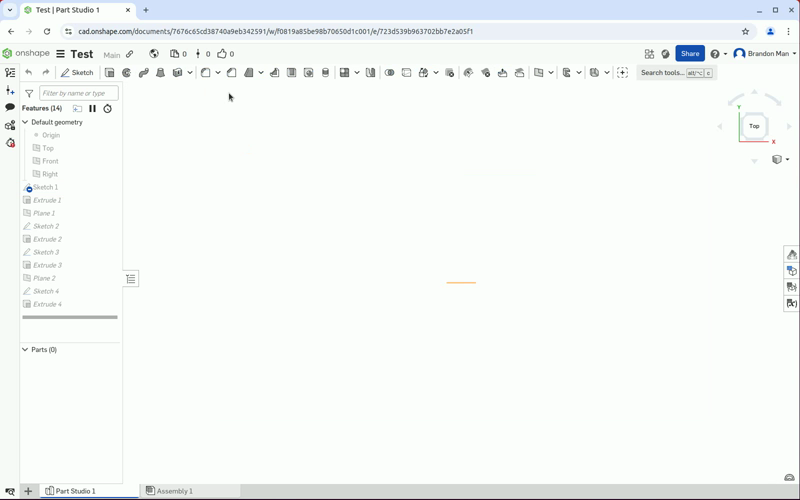
key(shift+s)
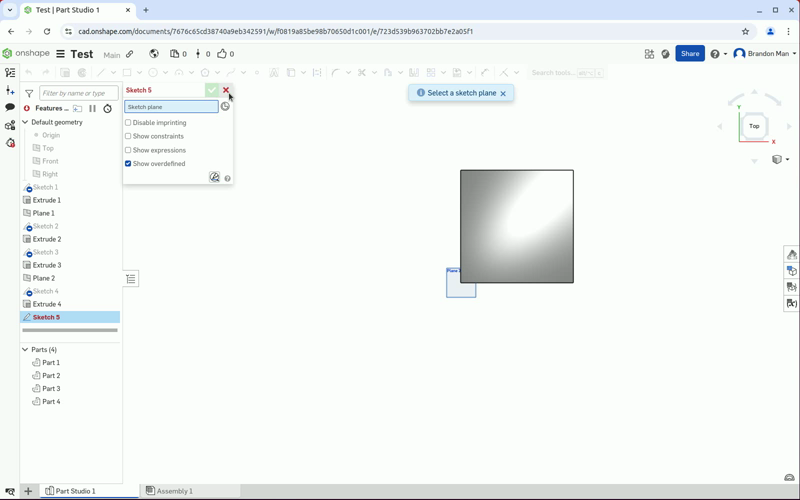
mouse_move(73, 215)
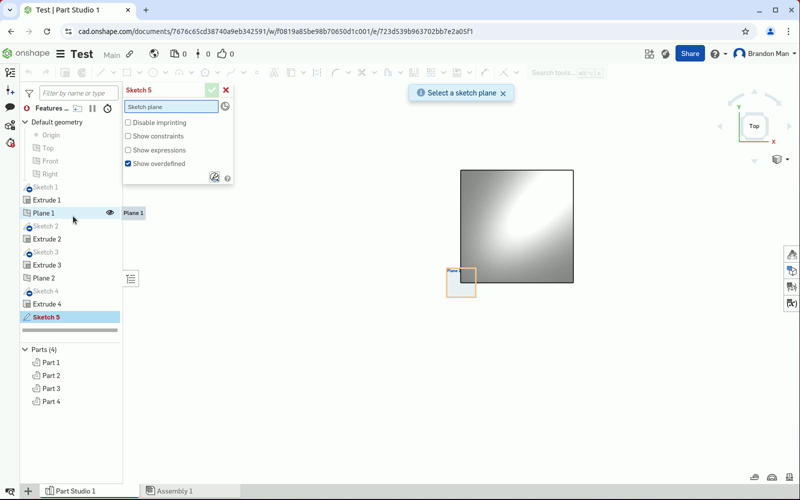
click(73, 215)
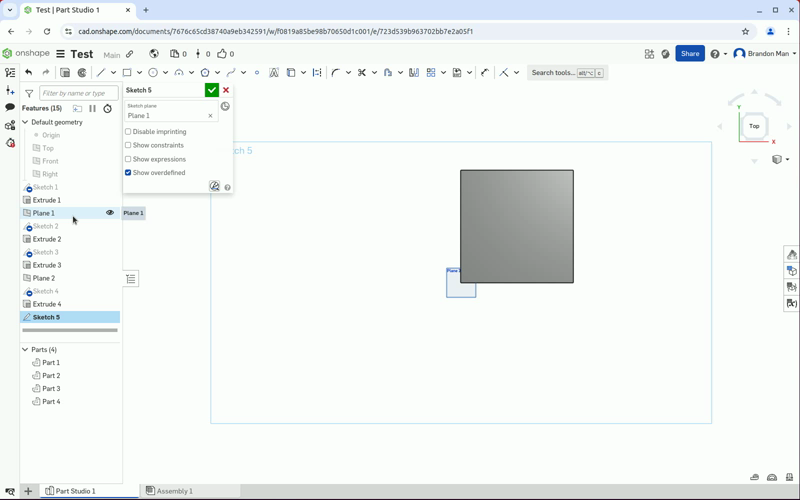
mouse_move(73, 352)
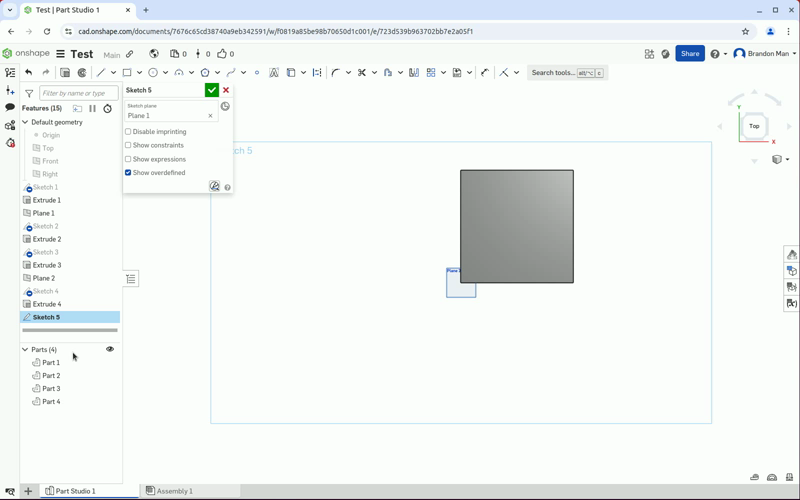
key(y)
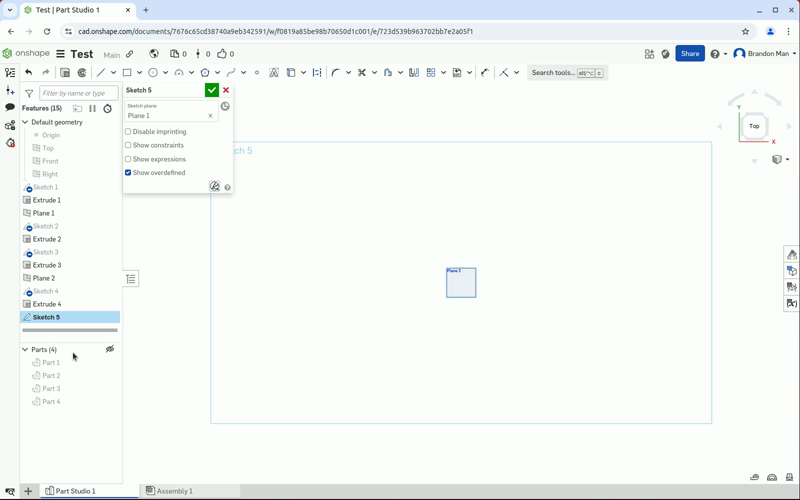
key(l)
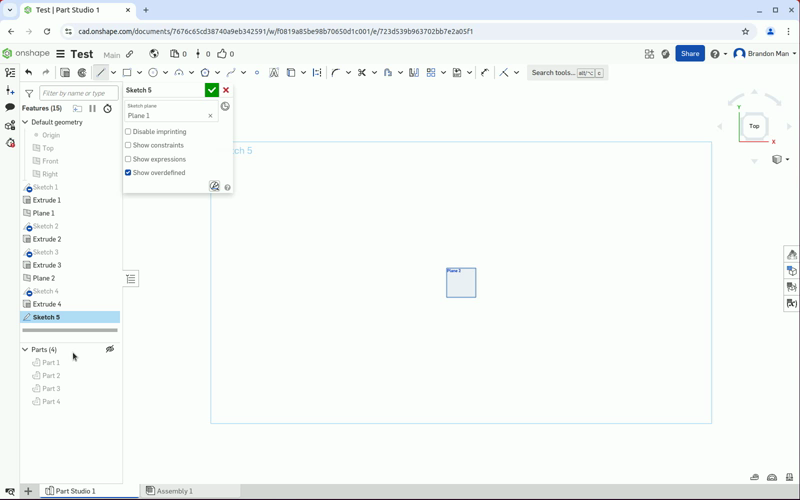
key_down(shift)
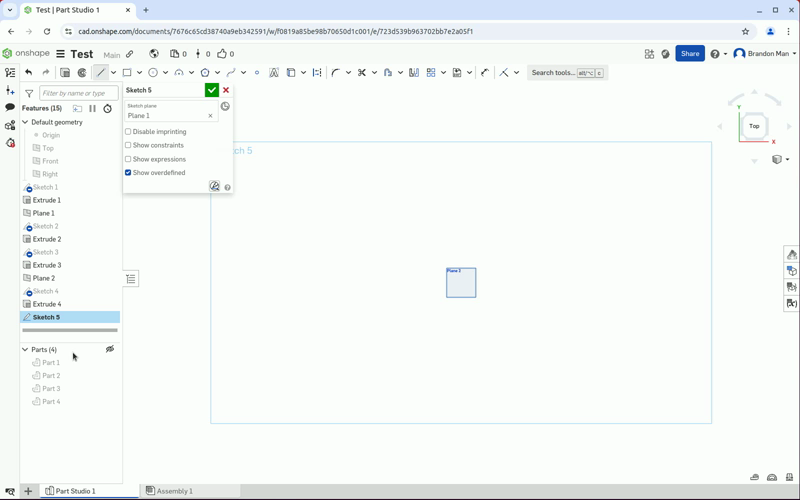
mouse_move(470, 240)
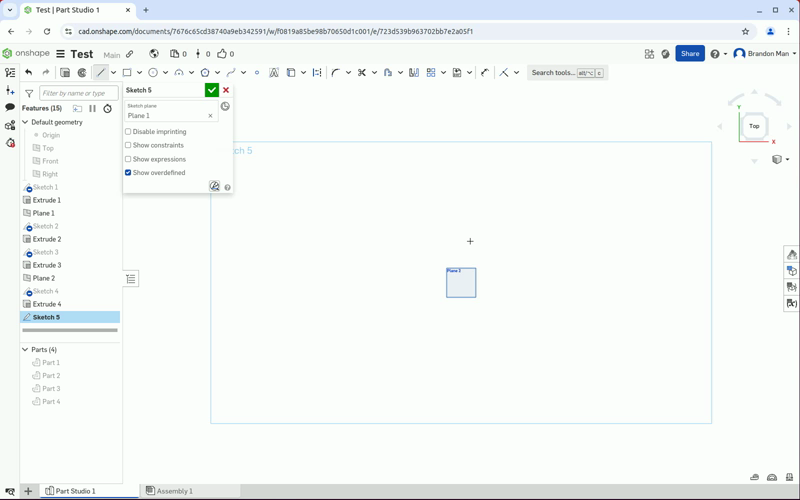
click(470, 240)
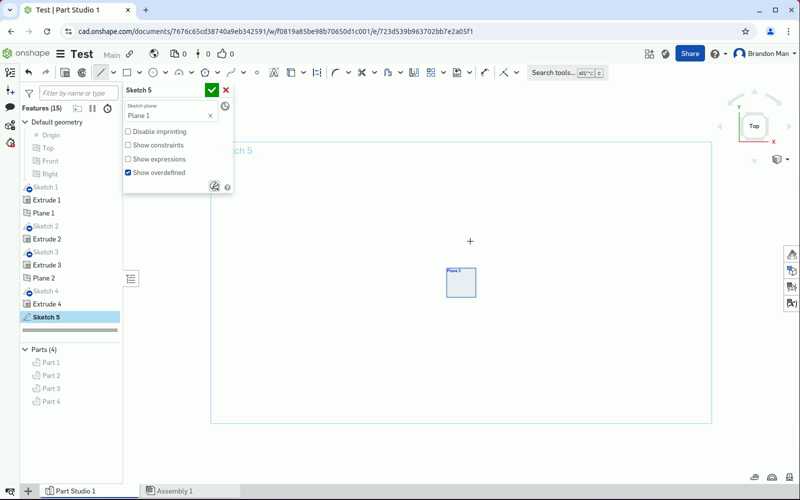
key_up(shift)
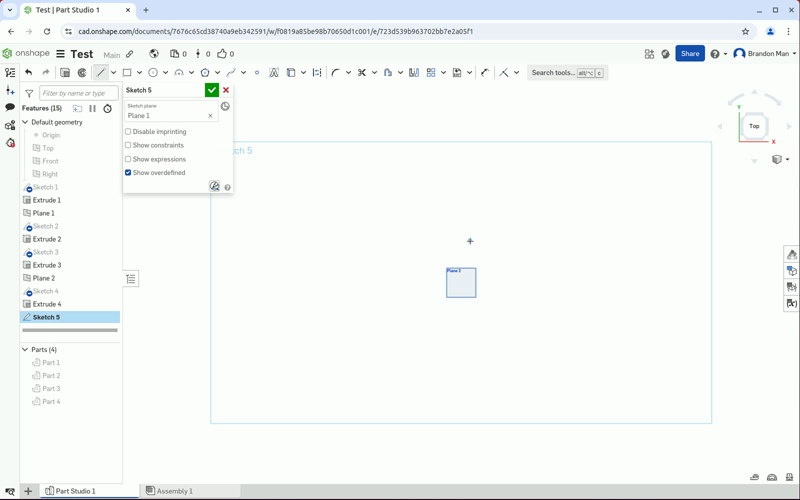
key_down(shift)
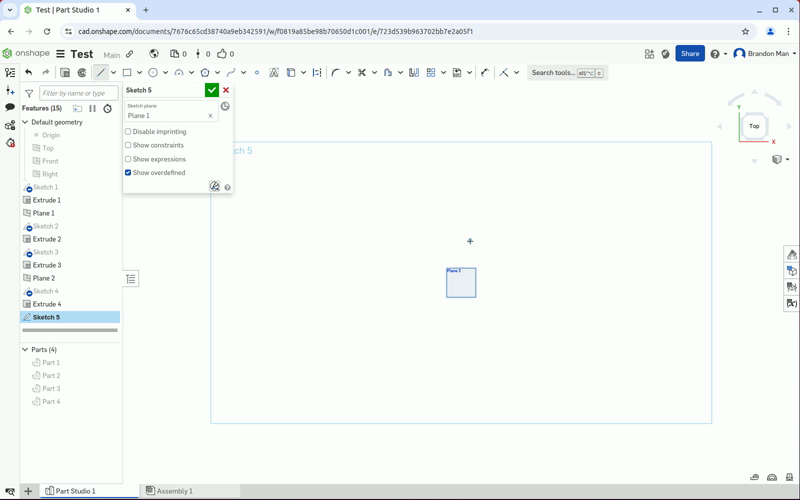
mouse_move(500, 240)
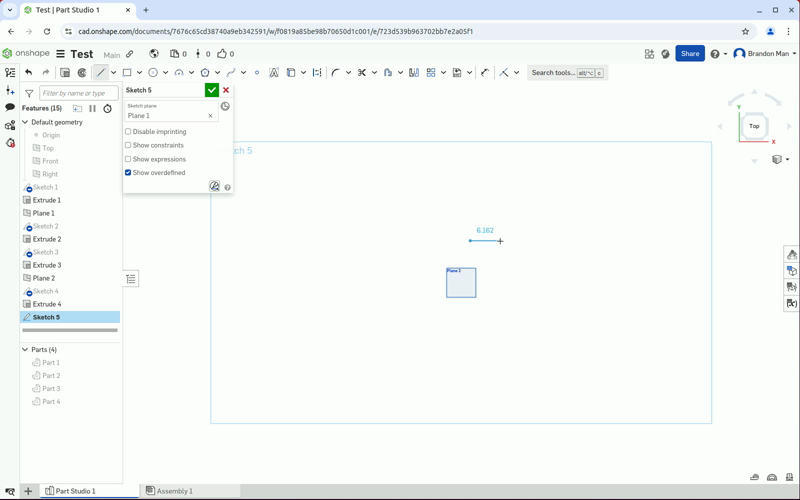
mouse_move(483, 240)
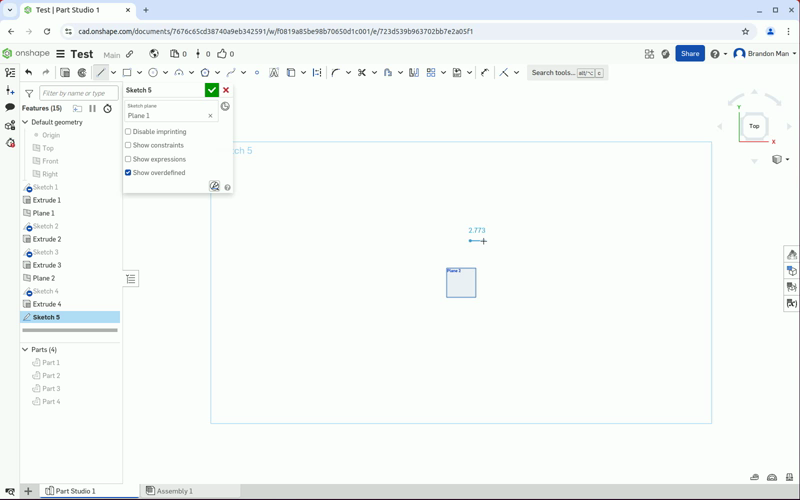
click(483, 240)
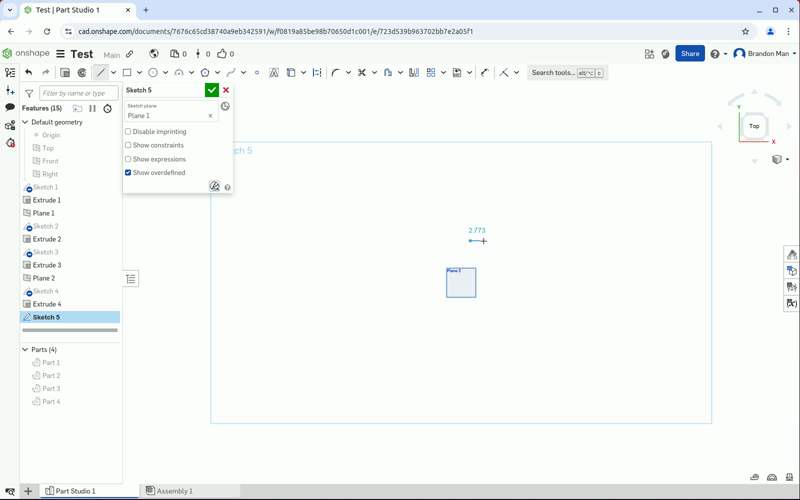
key_up(shift)
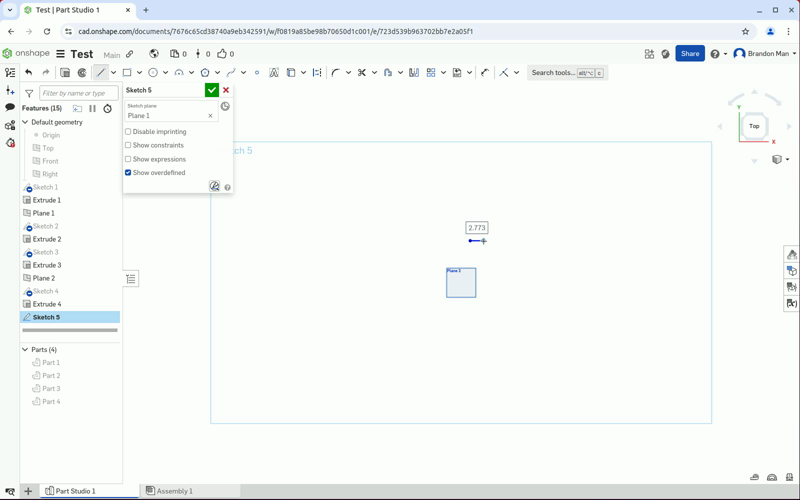
key(esc)
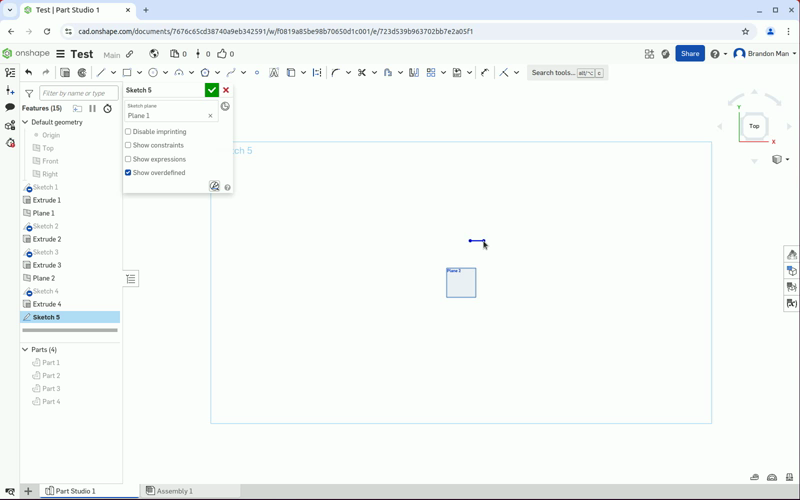
key(a)
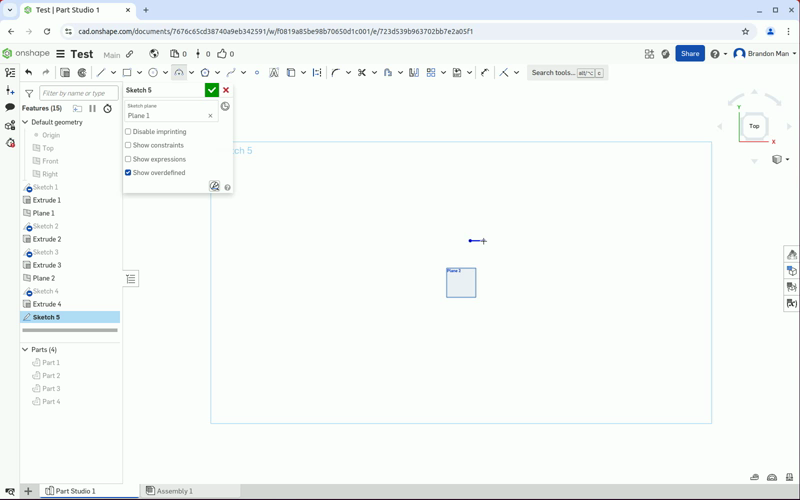
mouse_move(483, 240)
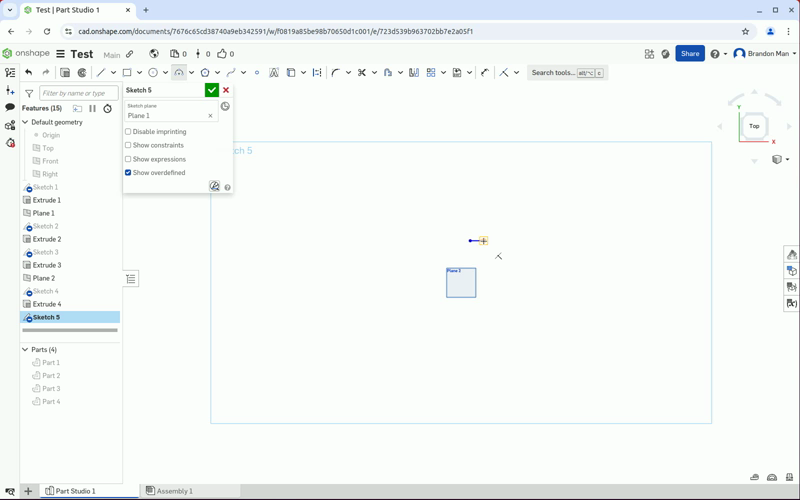
click(483, 240)
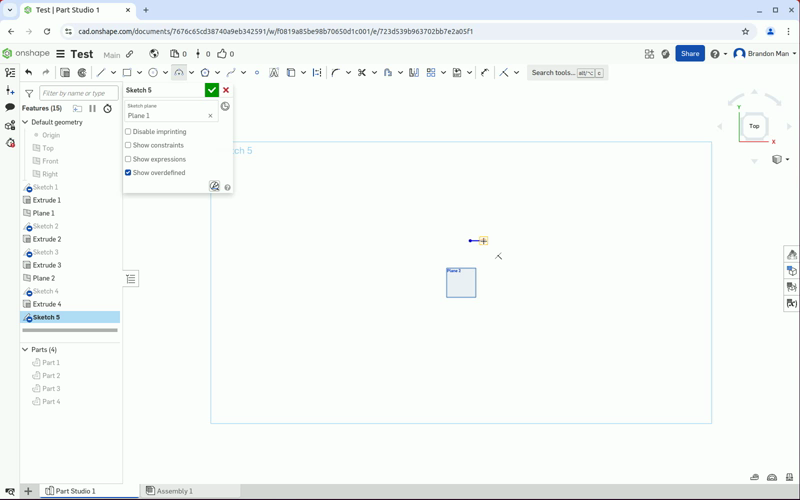
key_down(shift)
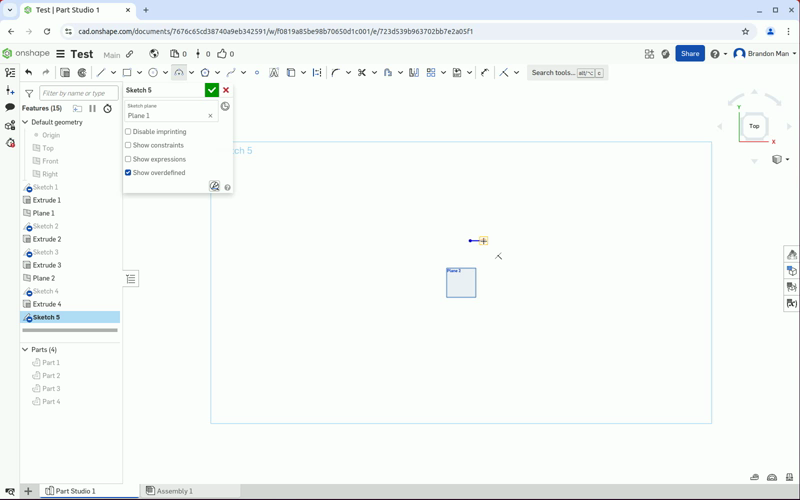
mouse_move(483, 211)
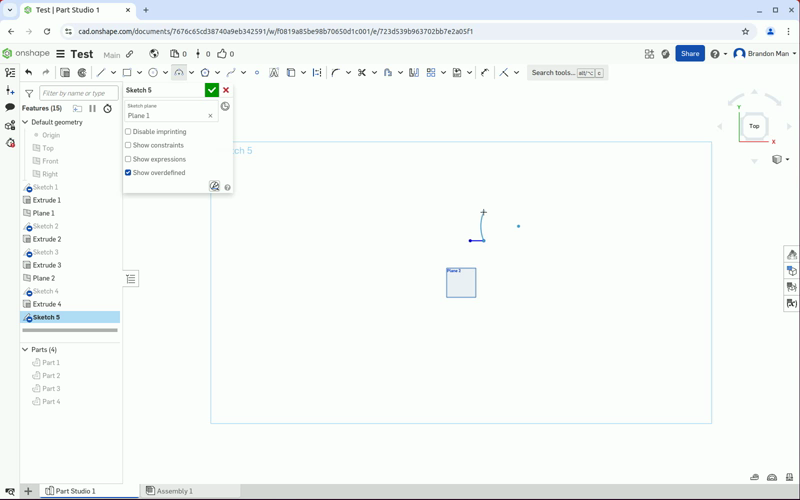
click(483, 211)
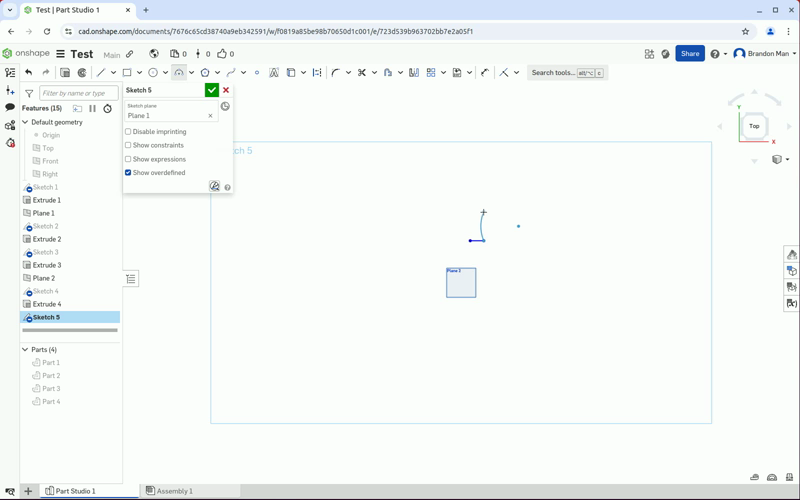
mouse_move(480, 226)
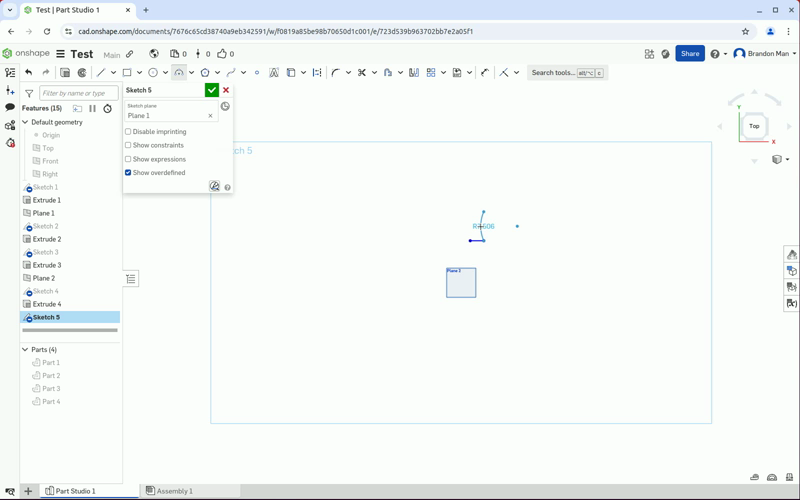
click(480, 226)
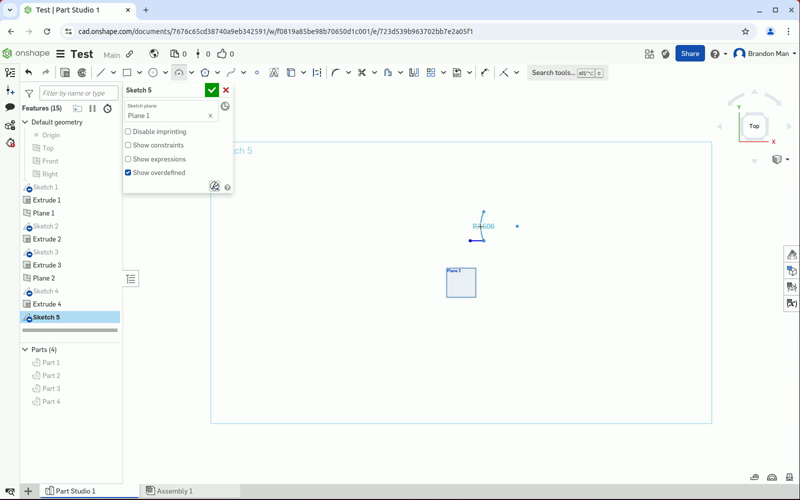
key_up(shift)
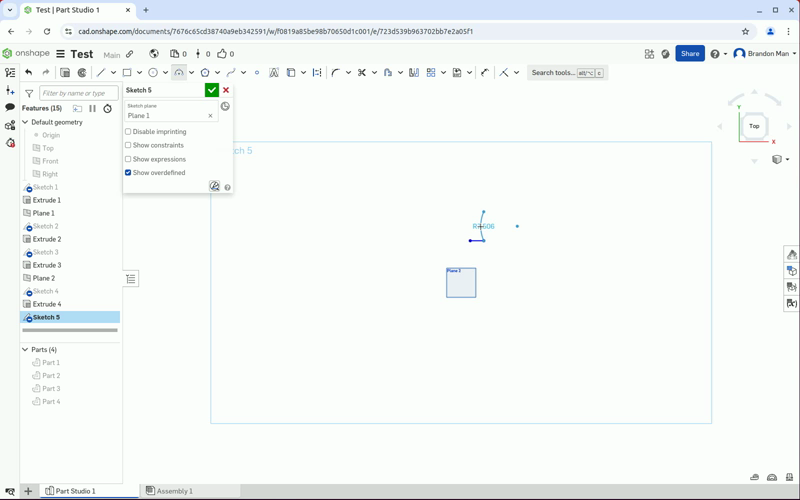
key(esc)
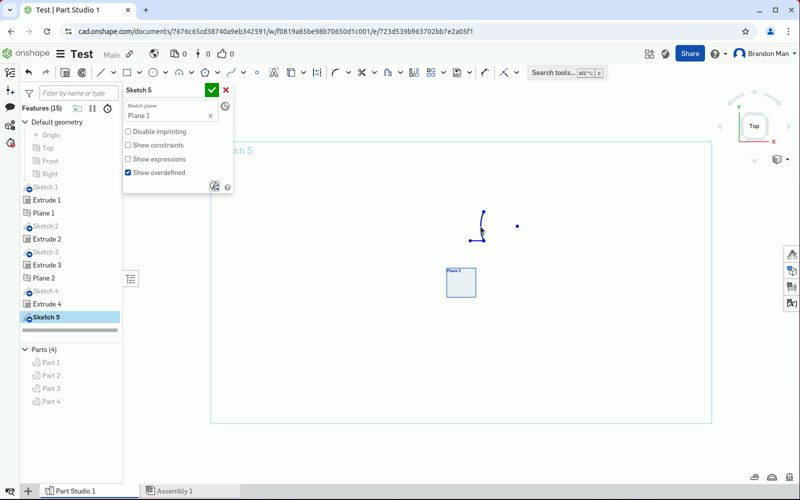
key(l)
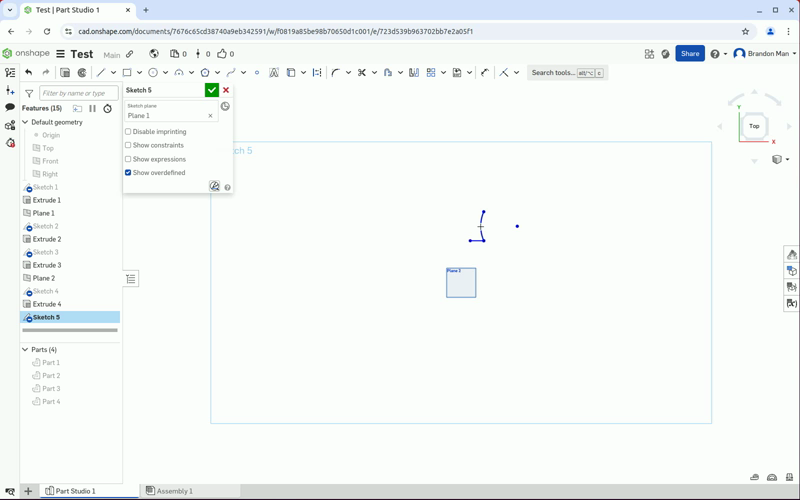
mouse_move(483, 211)
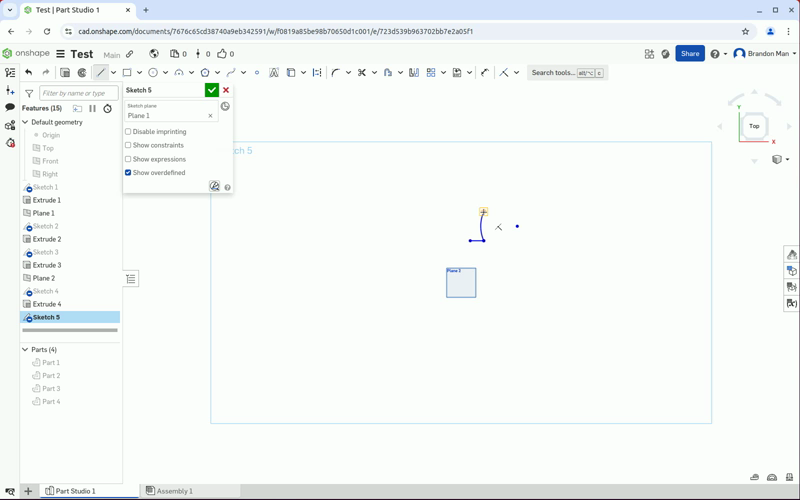
click(483, 211)
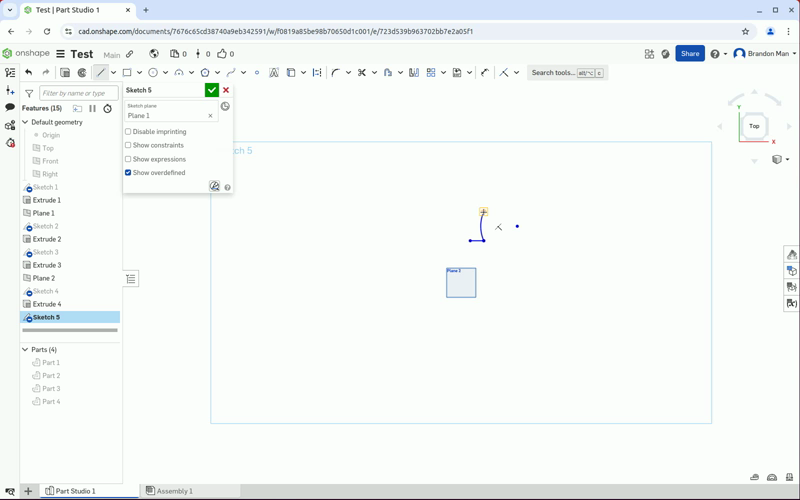
key_down(shift)
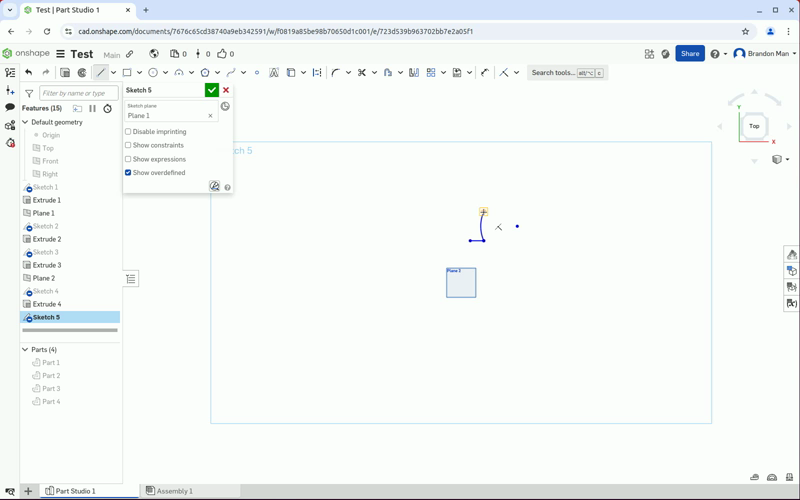
mouse_move(513, 211)
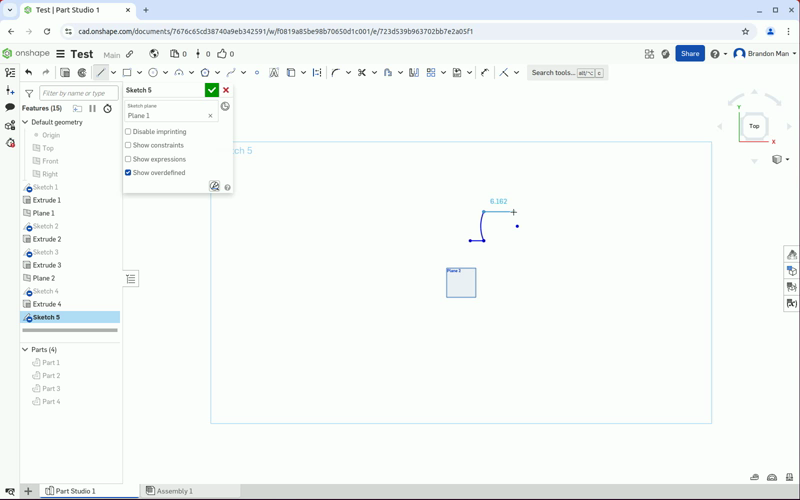
mouse_move(470, 211)
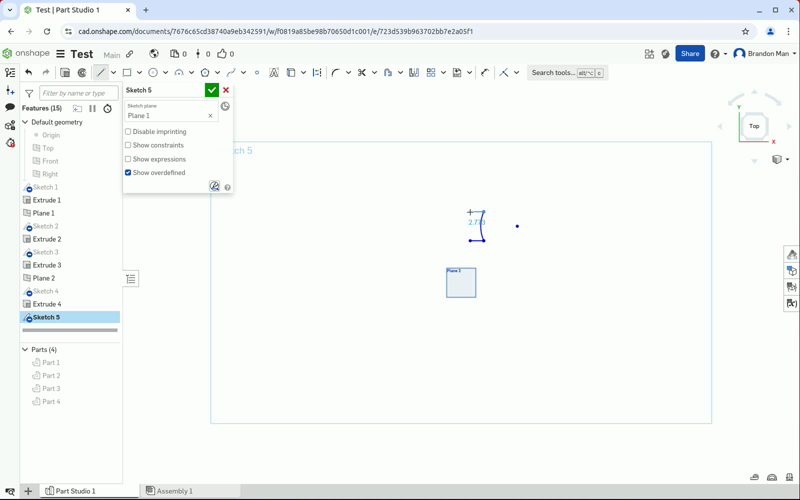
click(470, 211)
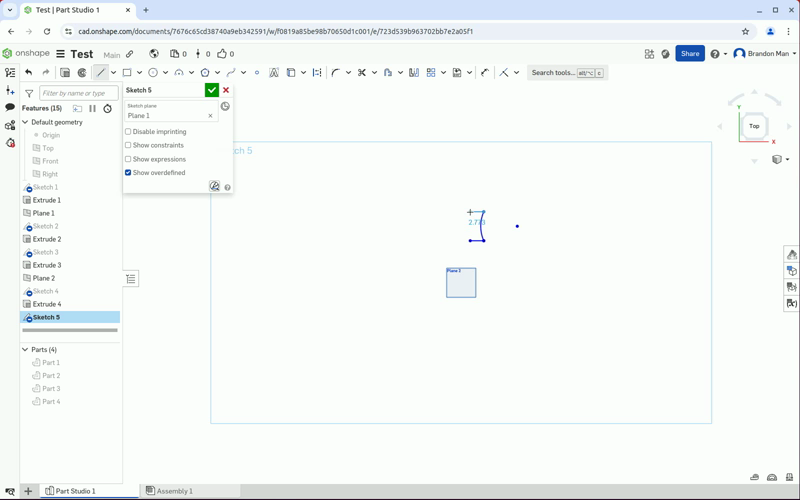
key_up(shift)
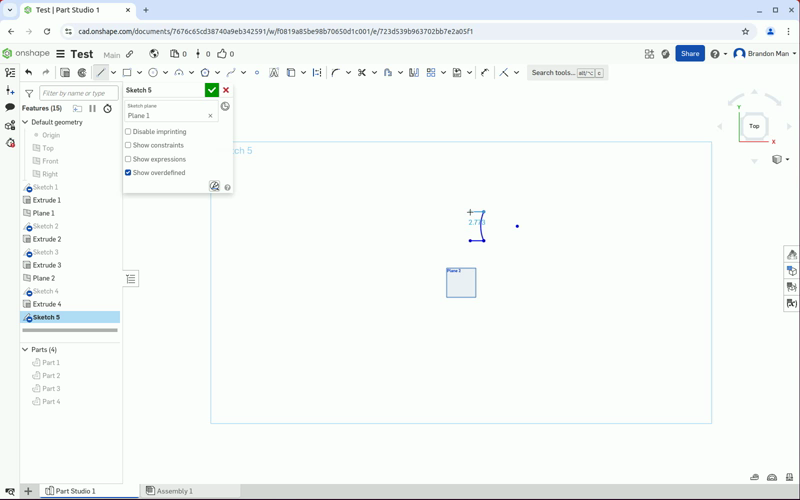
key(esc)
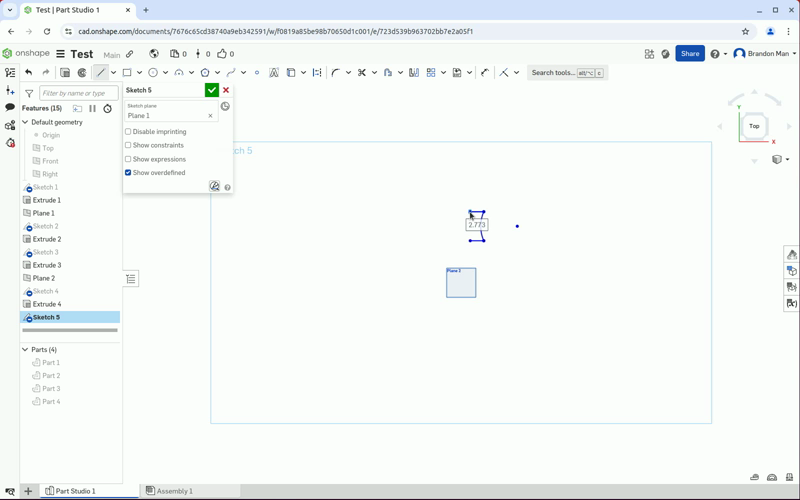
key(a)
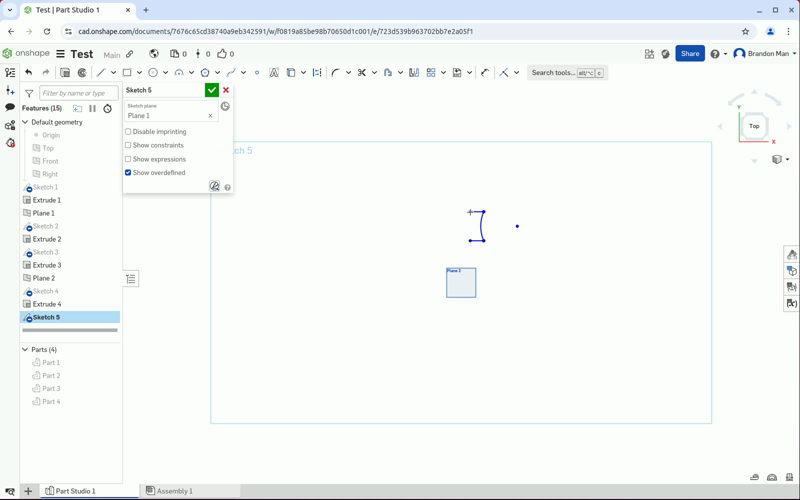
mouse_move(470, 211)
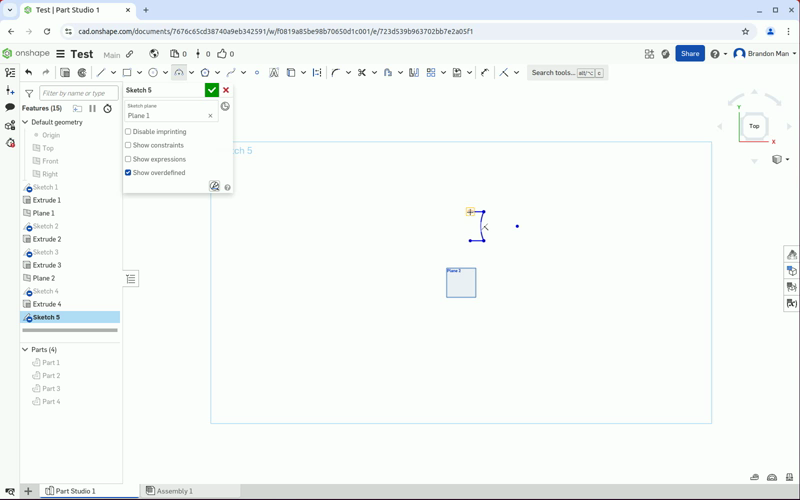
click(470, 211)
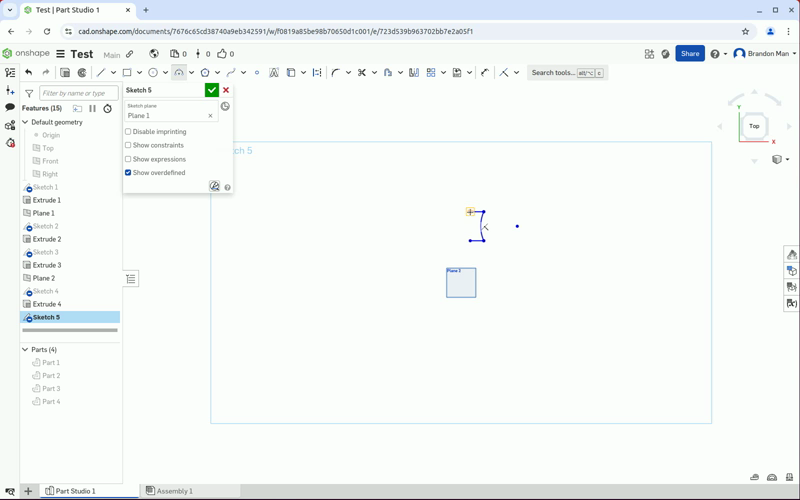
mouse_move(470, 240)
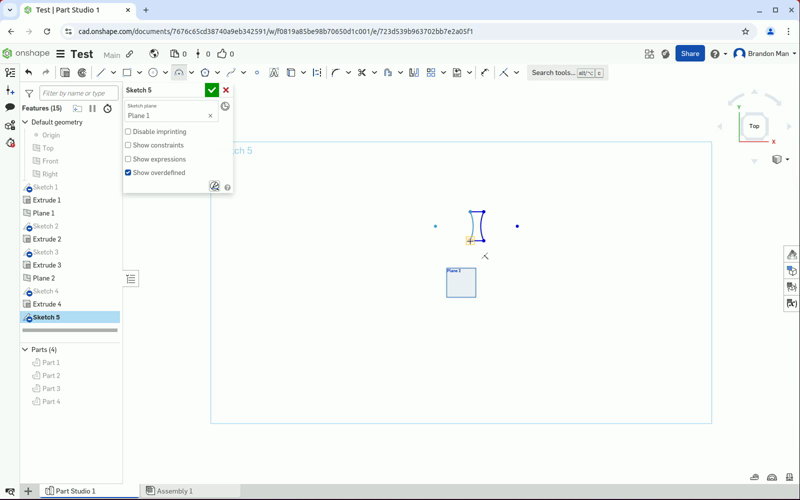
click(470, 240)
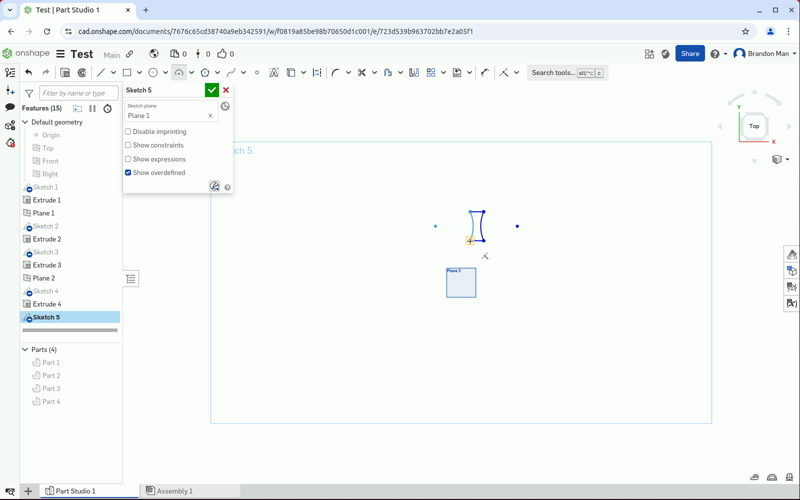
key_down(shift)
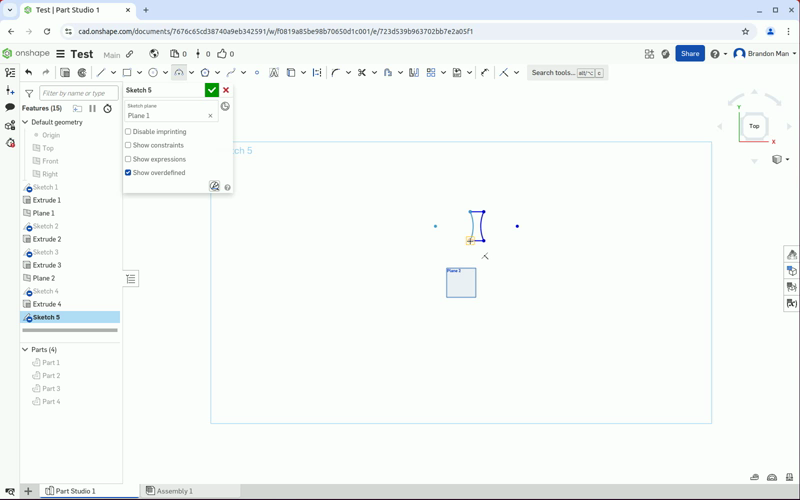
mouse_move(467, 226)
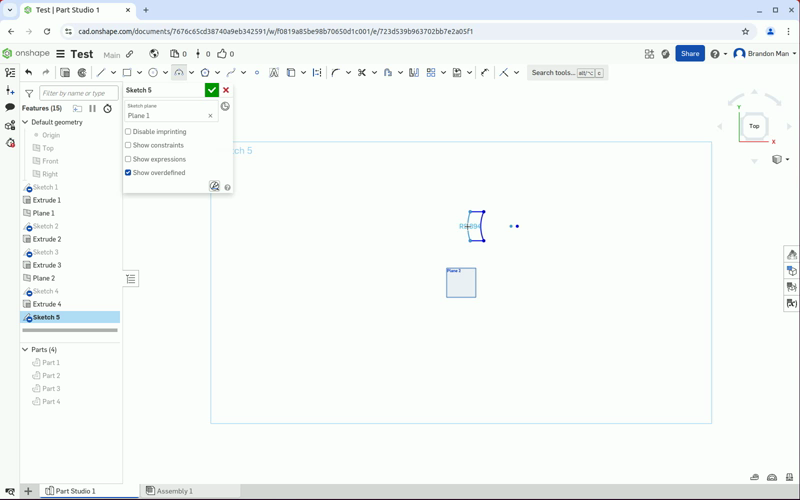
click(467, 226)
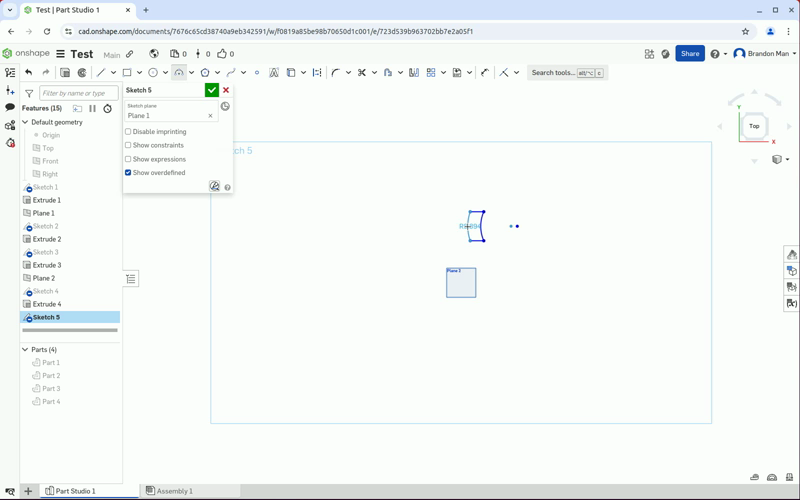
key_up(shift)
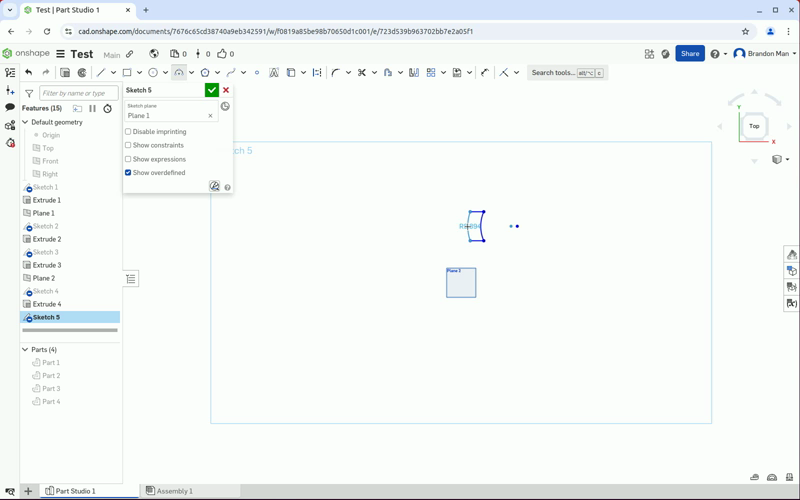
key(esc)
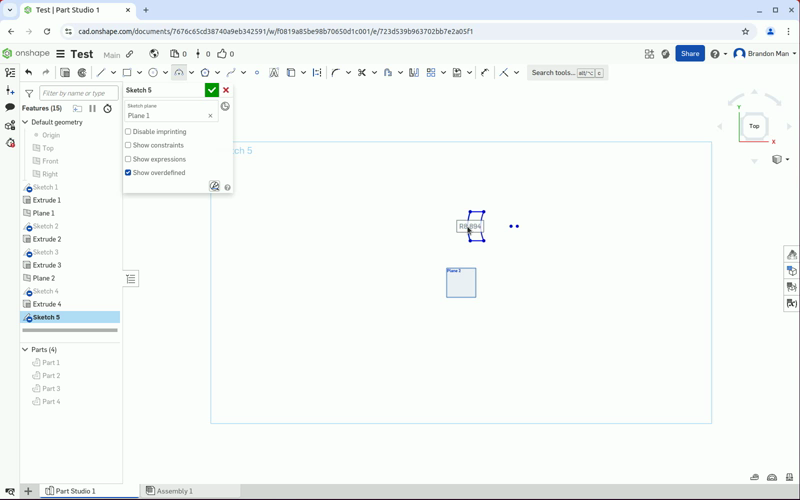
mouse_move(473, 226)
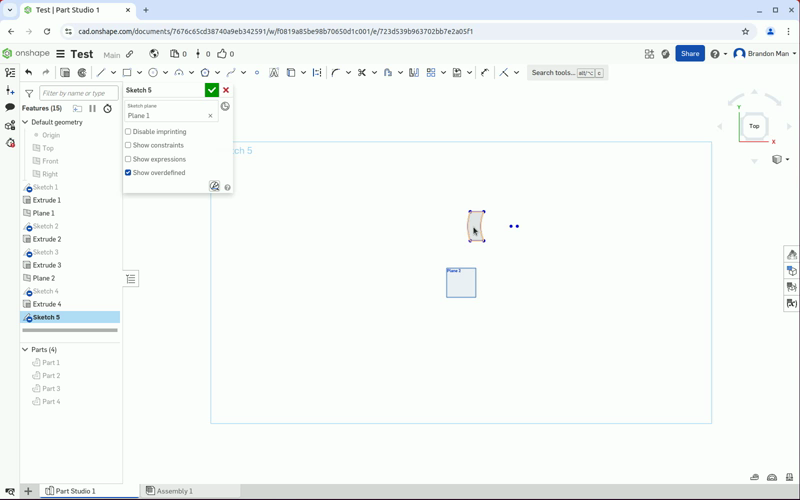
scroll(6)
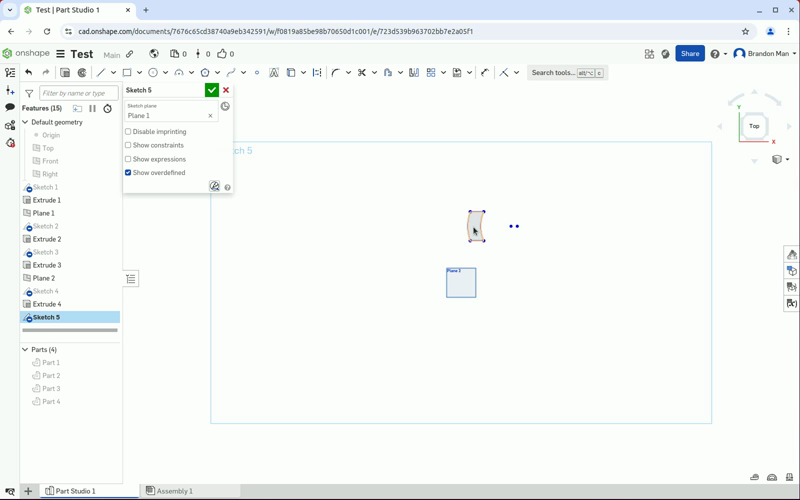
scroll(6)
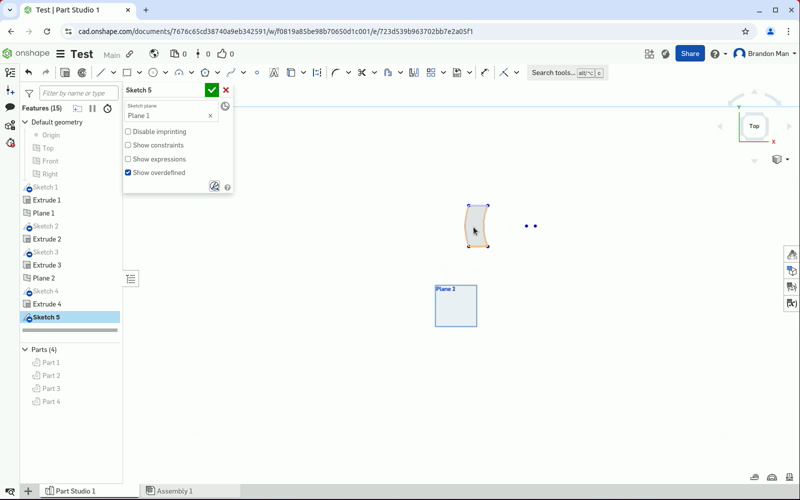
scroll(6)
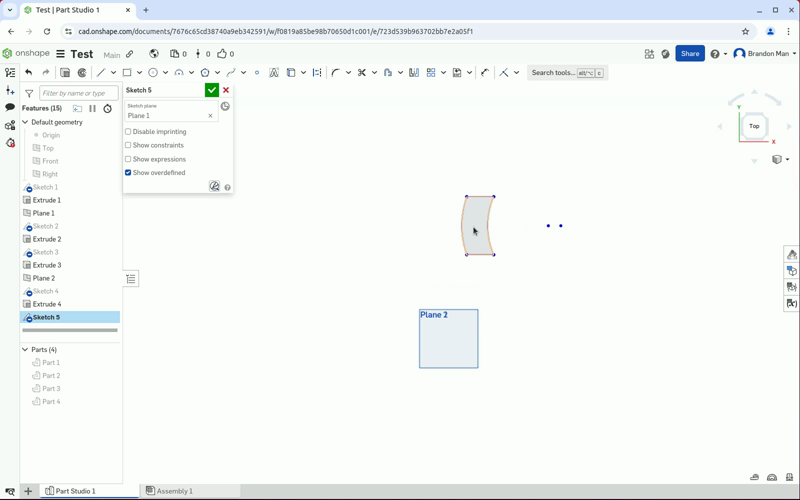
scroll(6)
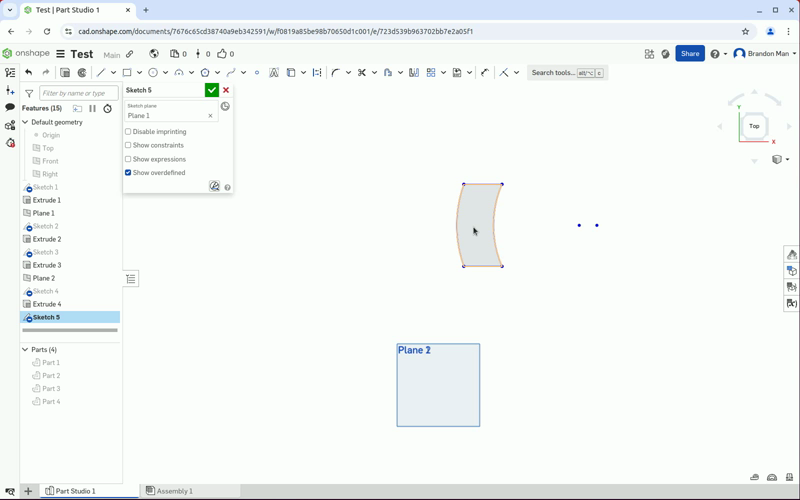
scroll(6)
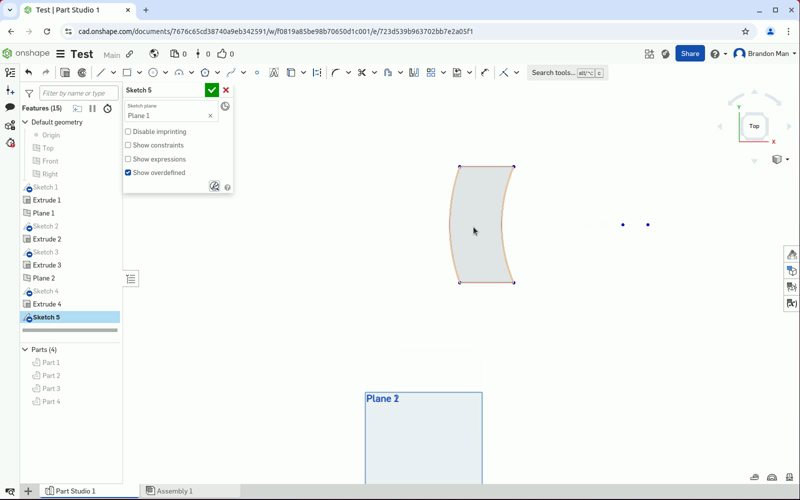
scroll(6)
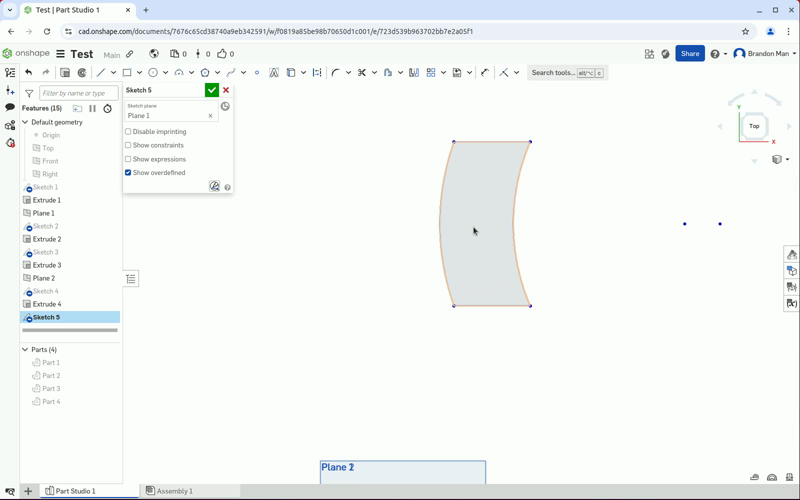
scroll(6)
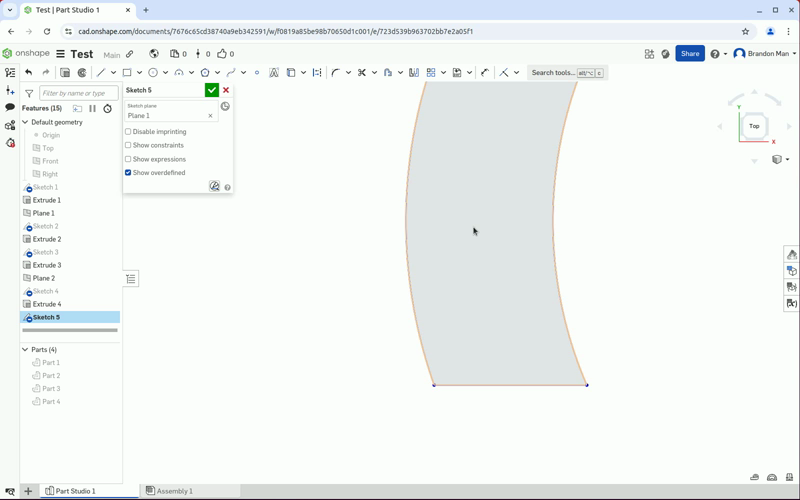
click(473, 226)
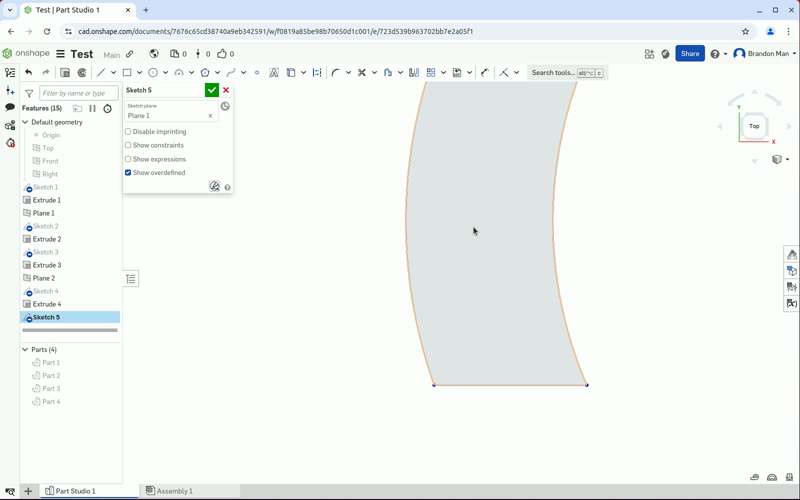
scroll(-6)
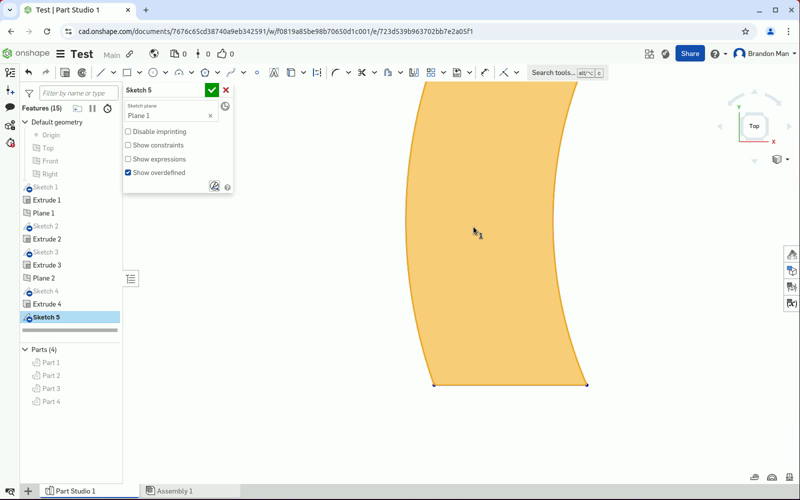
scroll(-6)
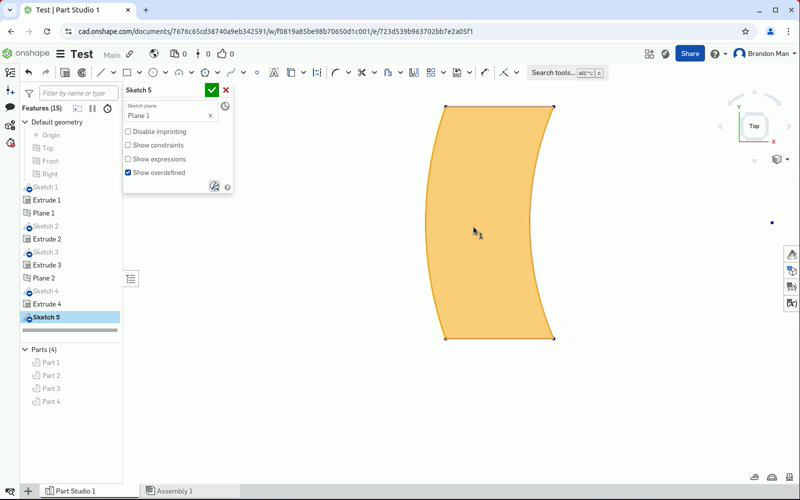
scroll(-6)
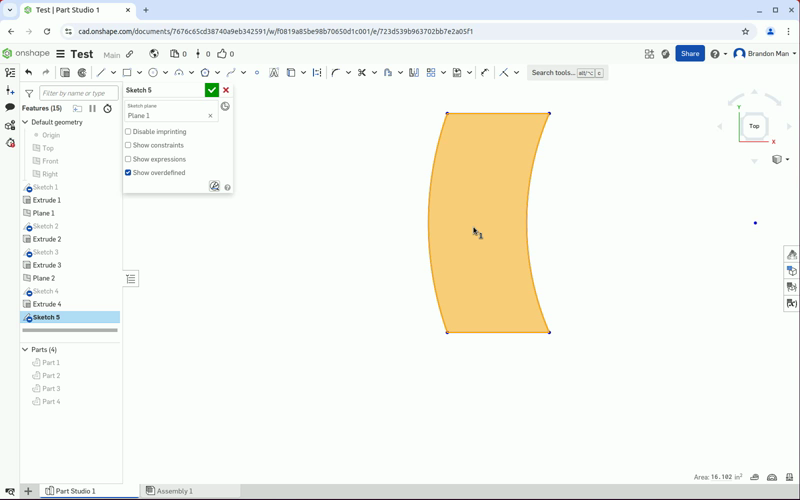
scroll(-6)
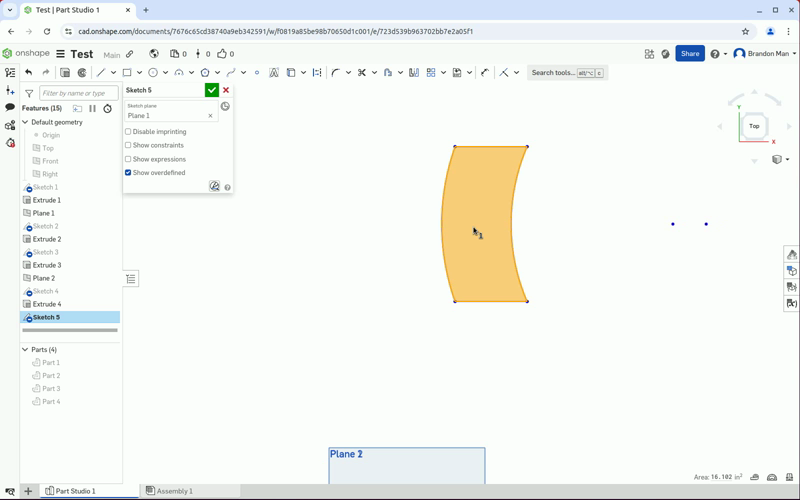
scroll(-6)
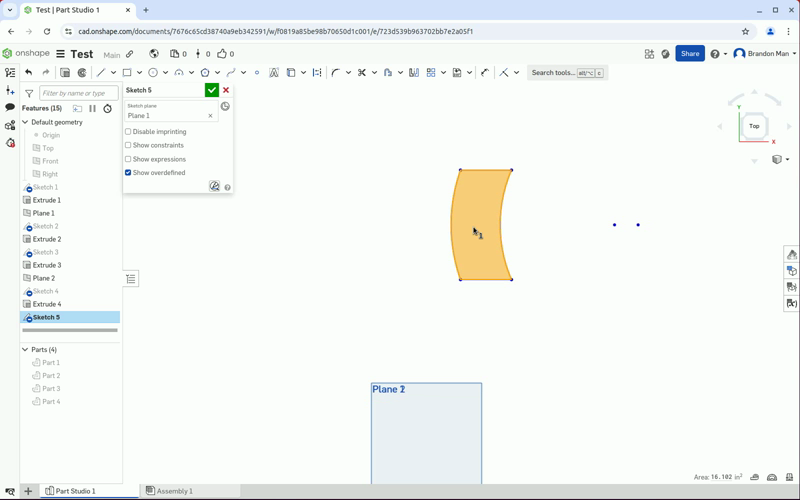
scroll(-6)
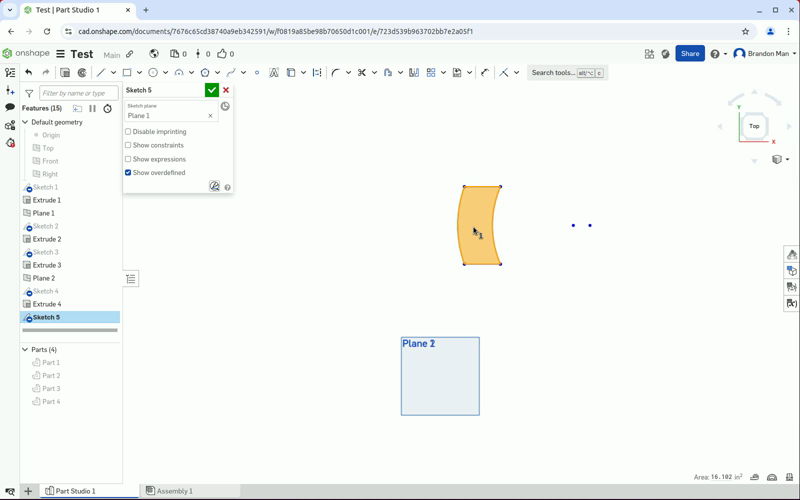
scroll(-6)
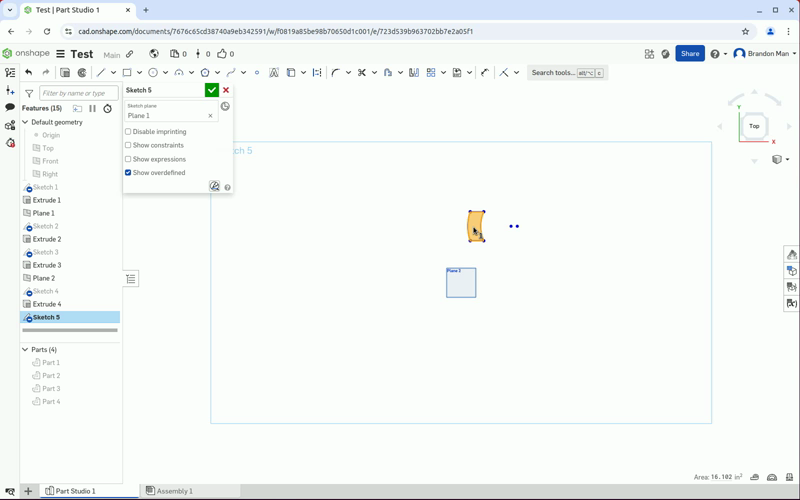
mouse_move(73, 352)
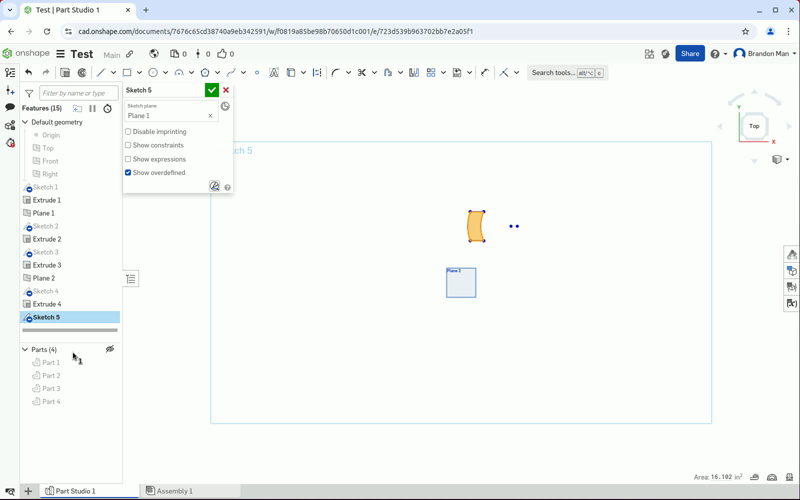
key(shift+y)
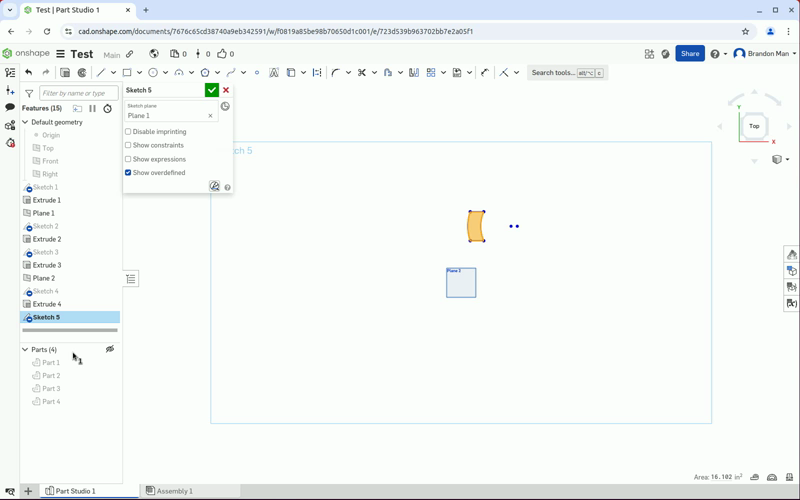
key(shift+e)
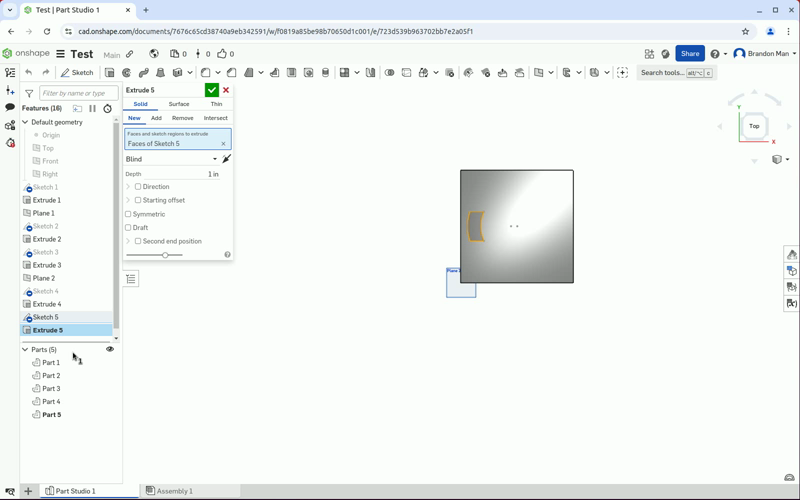
mouse_move(143, 106)
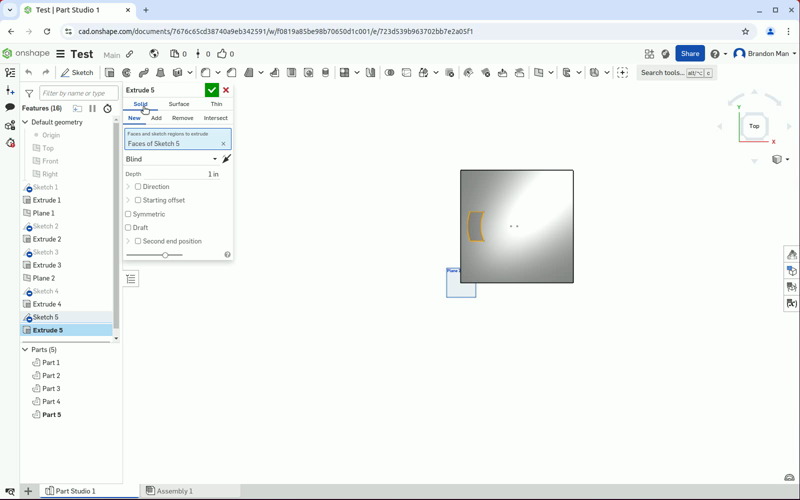
click(143, 106)
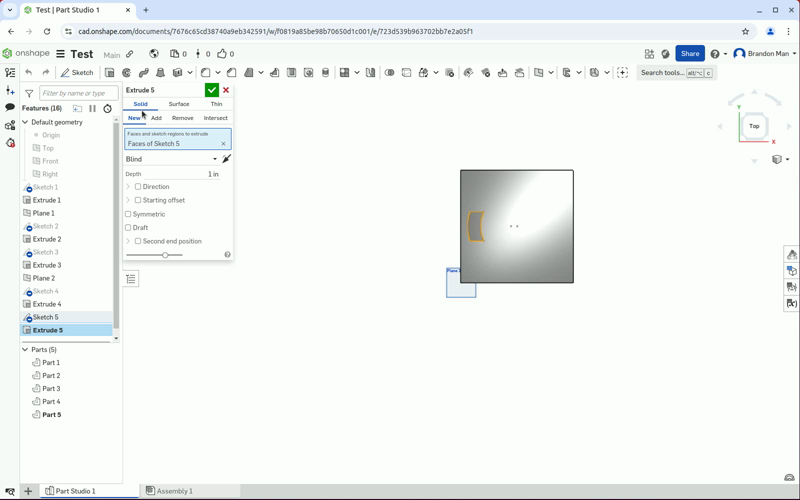
mouse_move(137, 120)
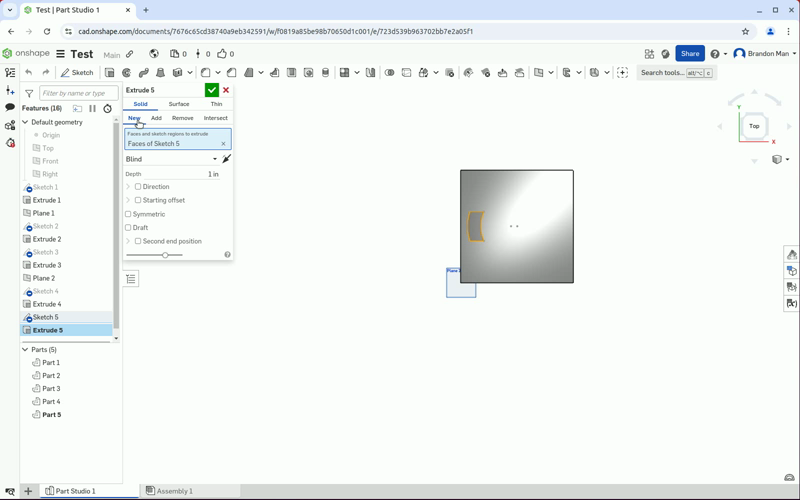
click(137, 120)
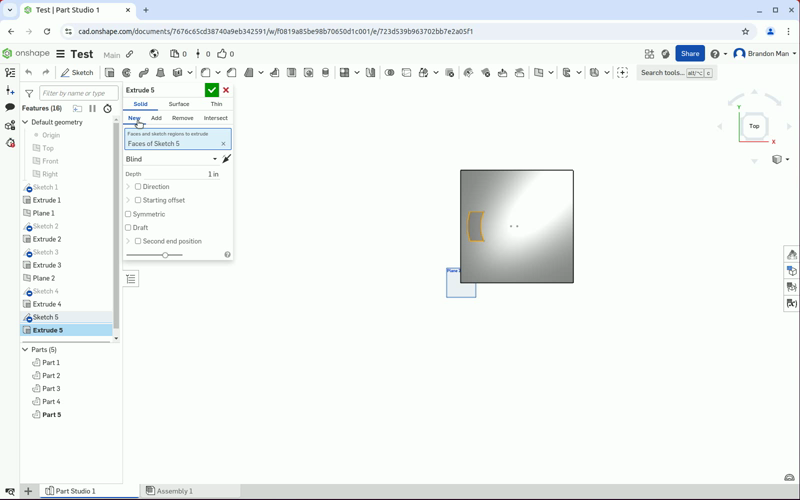
key(tab, 4)
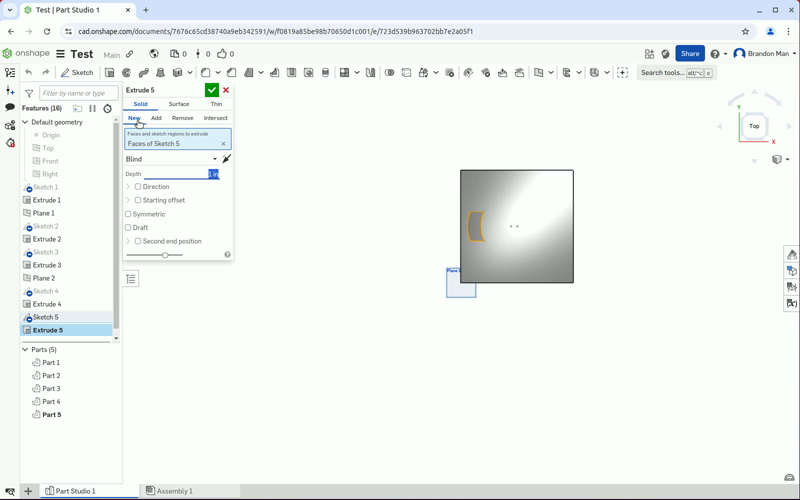
text(6.499)
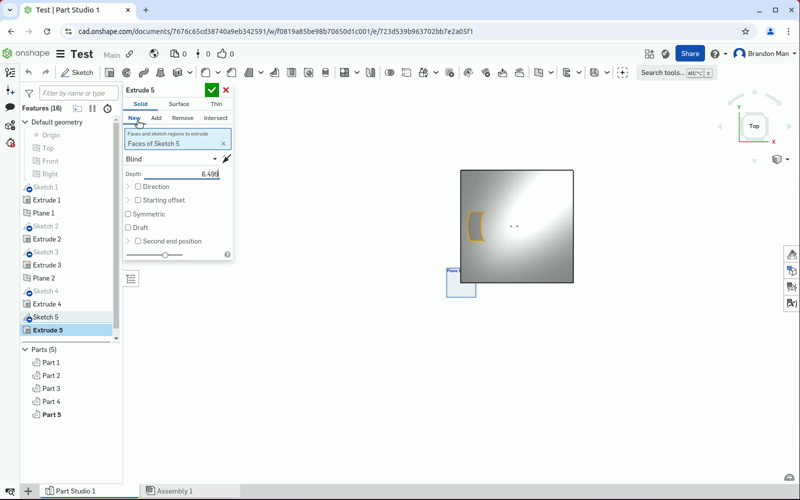
key(enter)
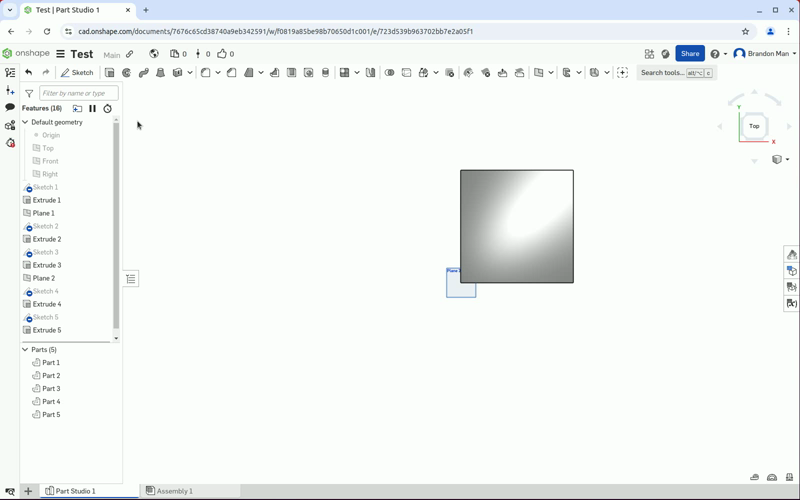
key(shift+h)
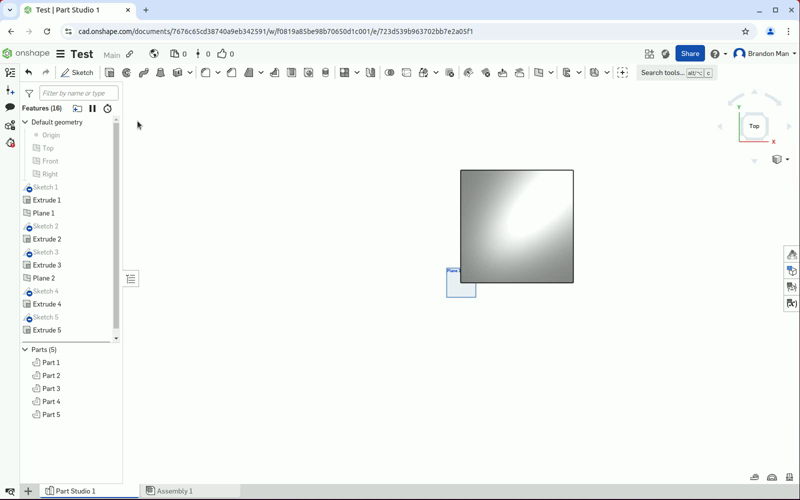
key(shift+h)
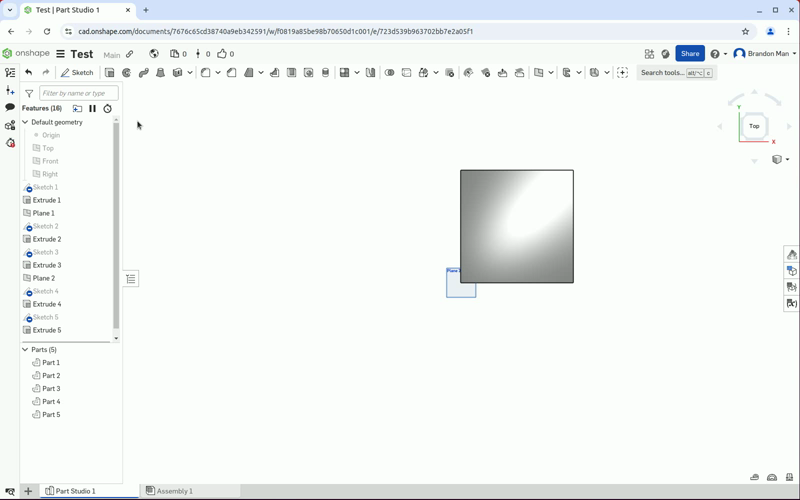
mouse_move(69, 189)
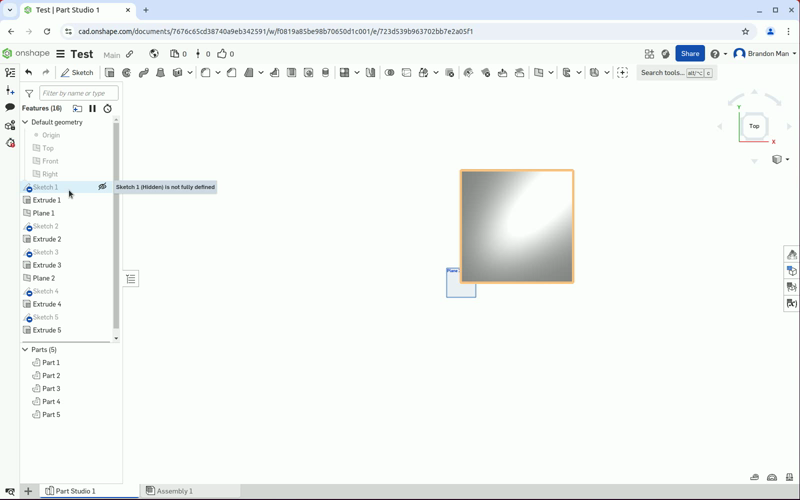
click(69, 189)
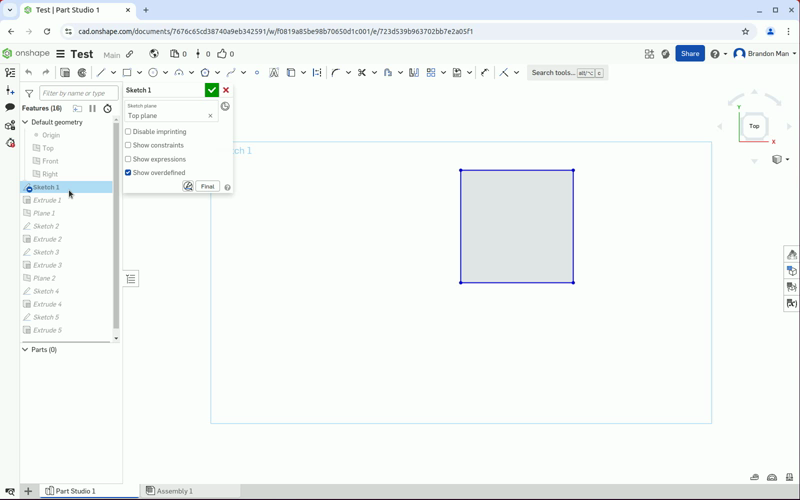
mouse_move(229, 92)
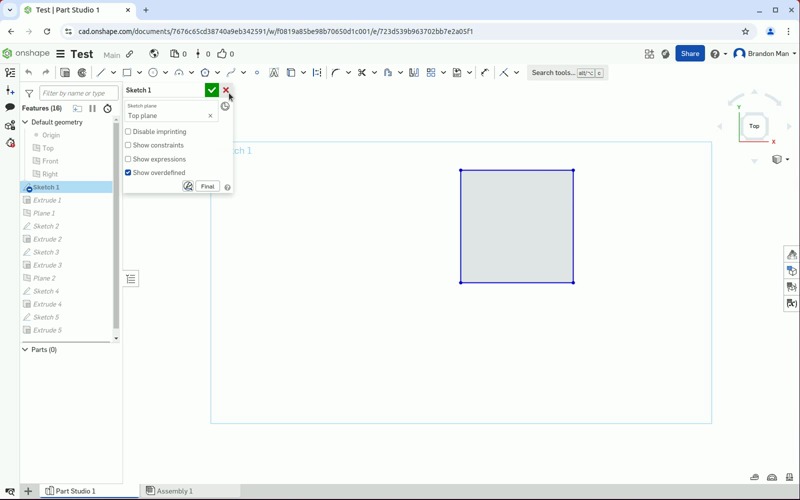
click(229, 92)
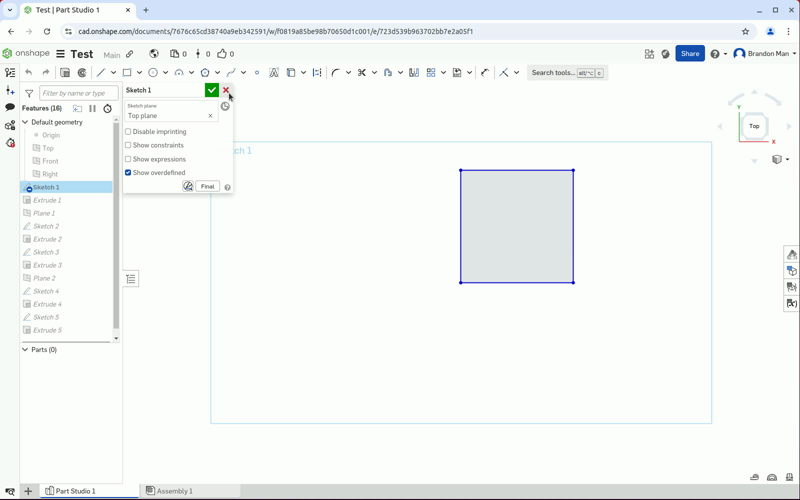
key(shift+s)
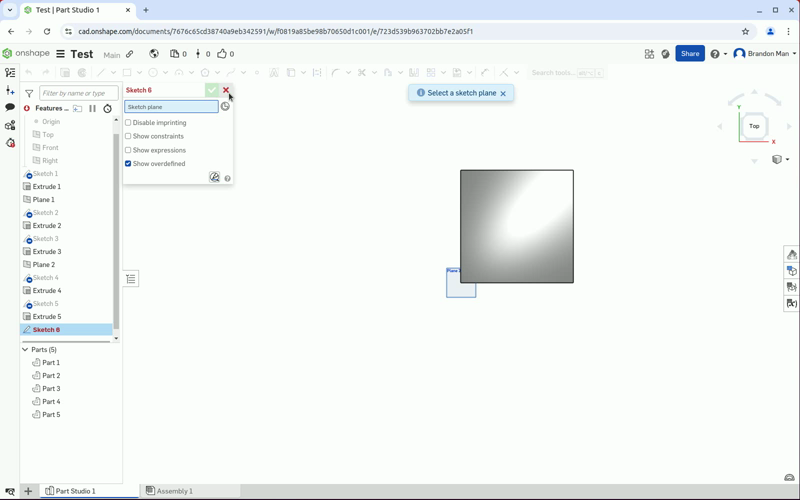
mouse_move(69, 202)
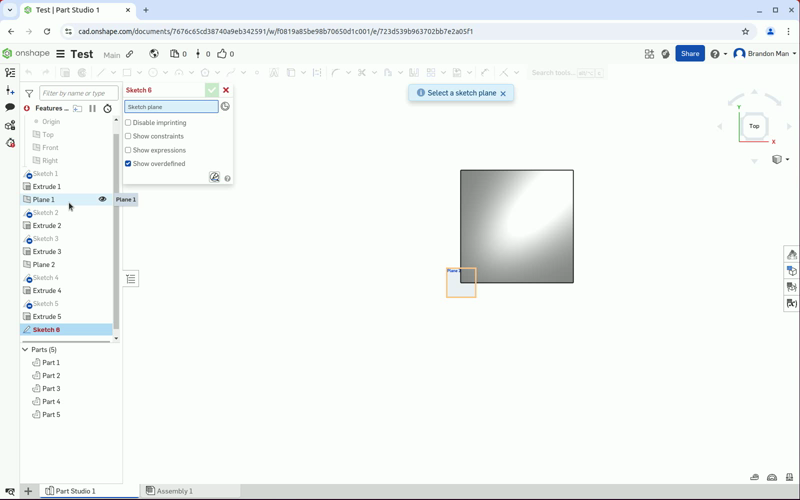
click(69, 202)
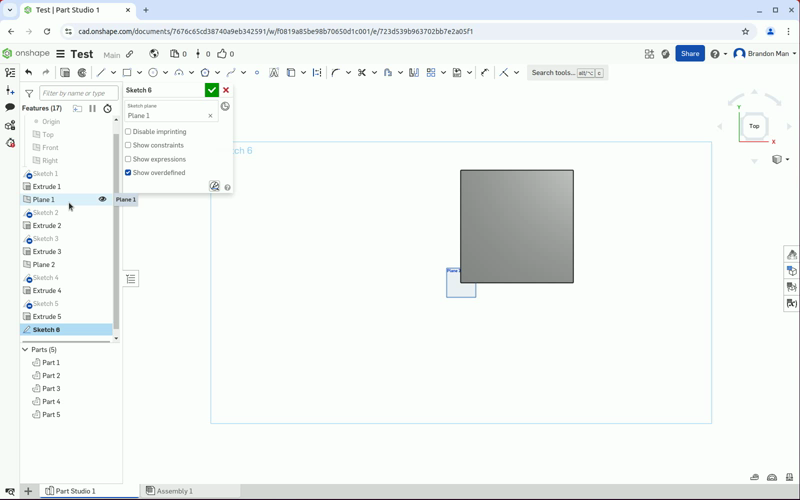
mouse_move(73, 352)
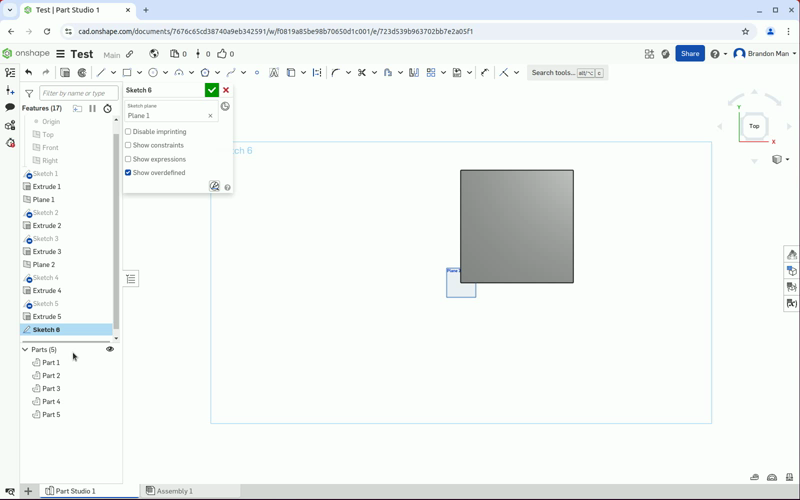
key(y)
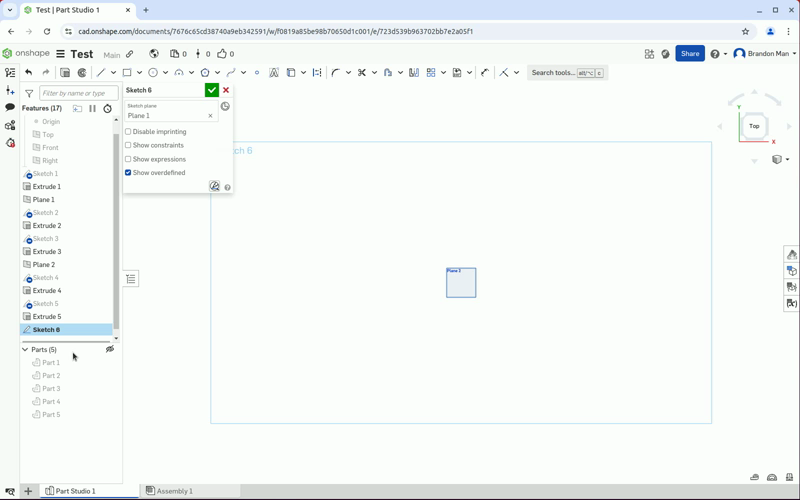
key(l)
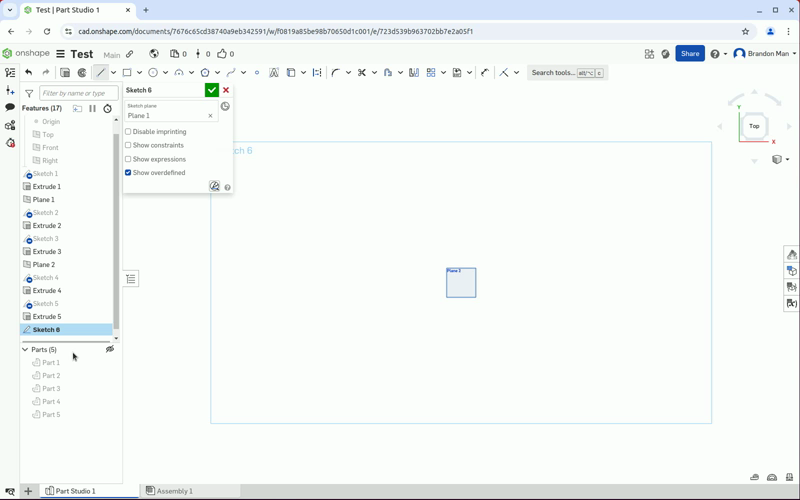
key_down(shift)
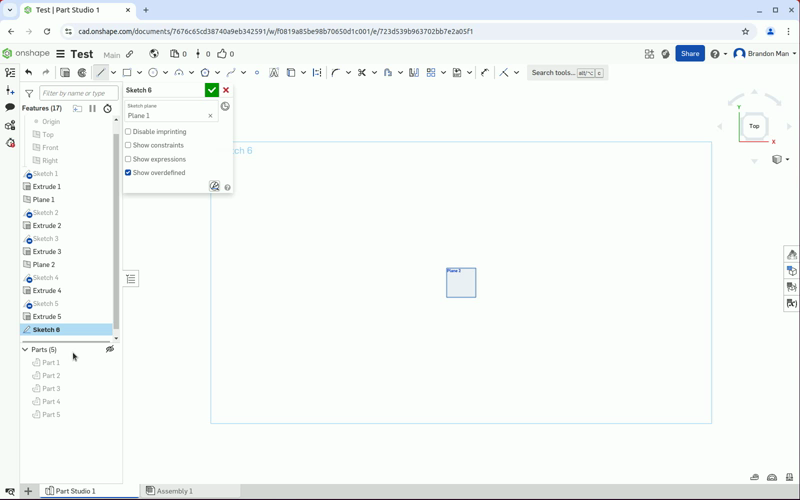
mouse_move(551, 240)
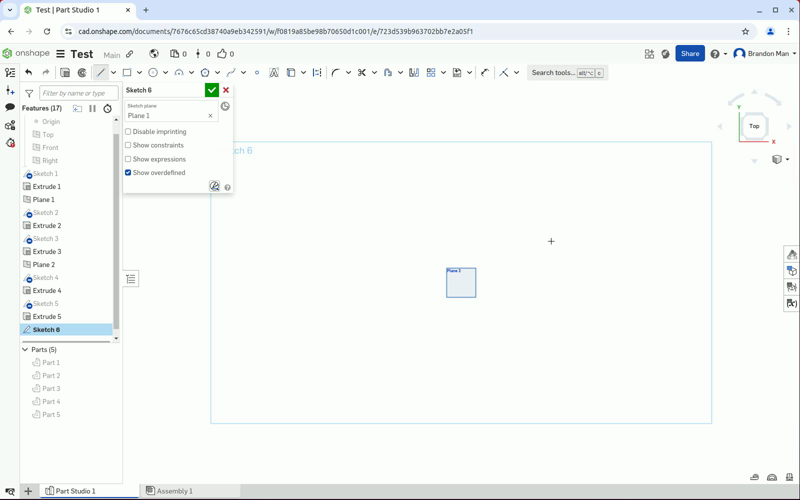
click(551, 240)
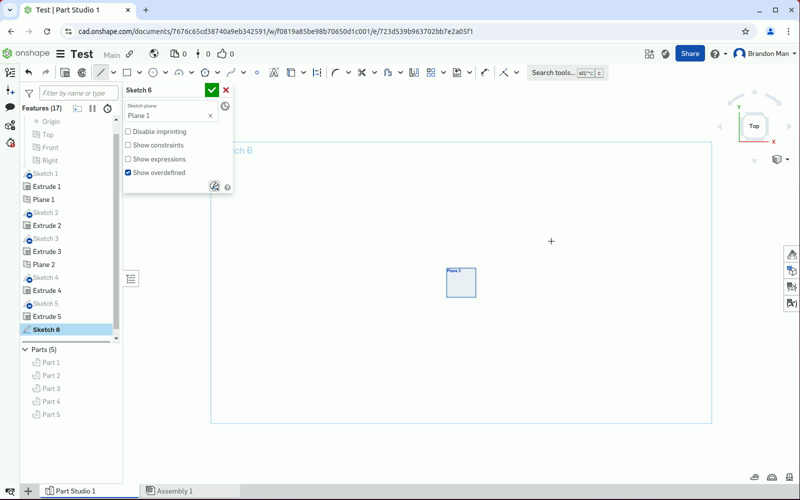
key_up(shift)
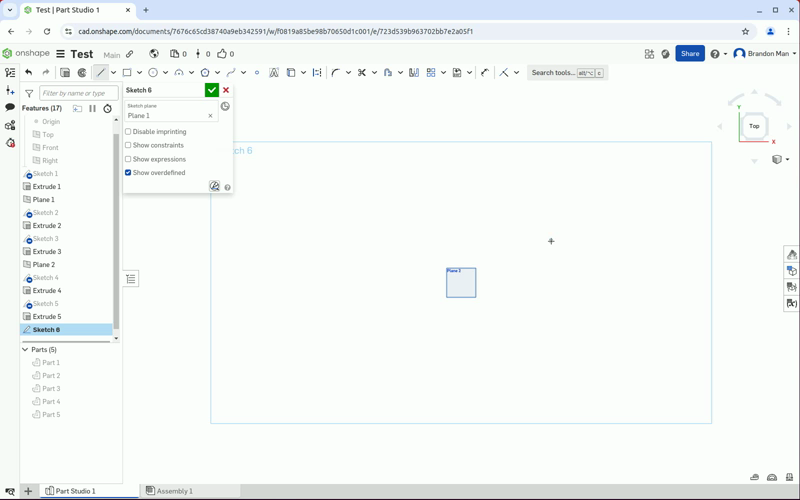
key_down(shift)
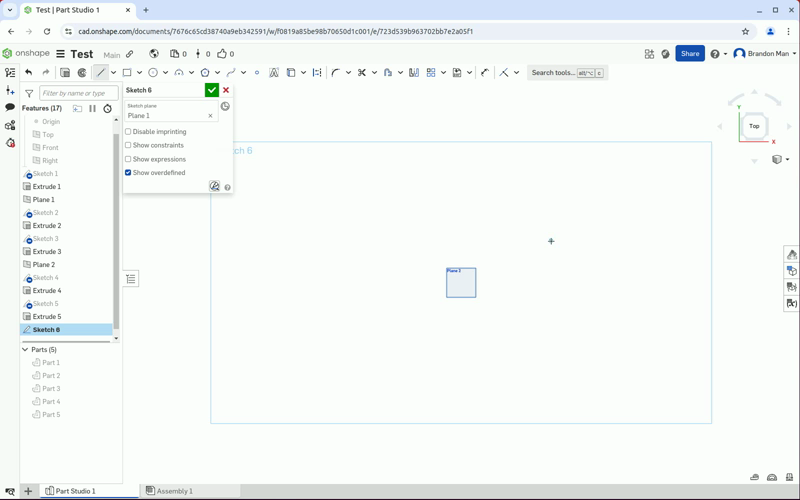
mouse_move(581, 240)
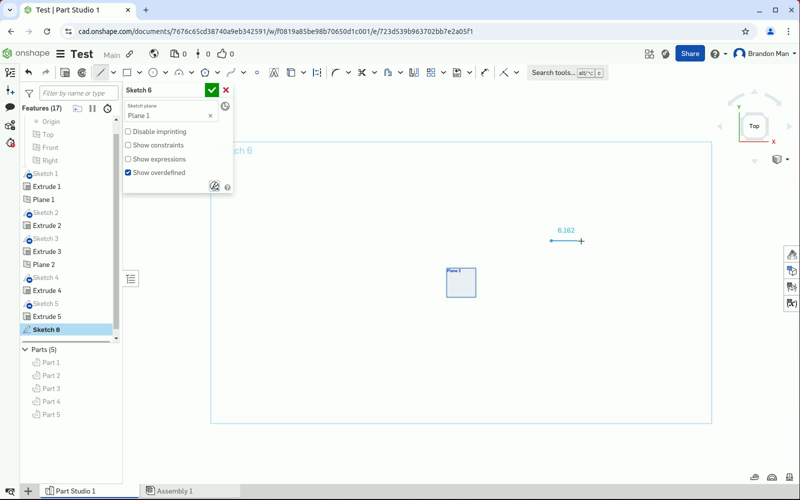
mouse_move(564, 240)
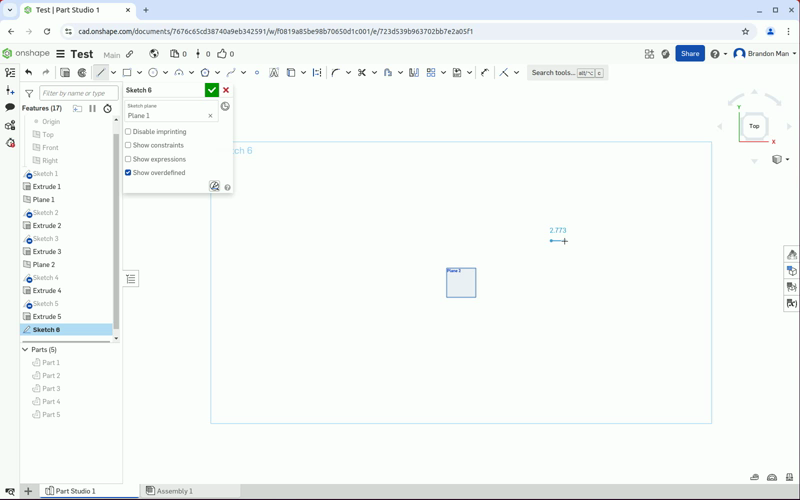
click(564, 240)
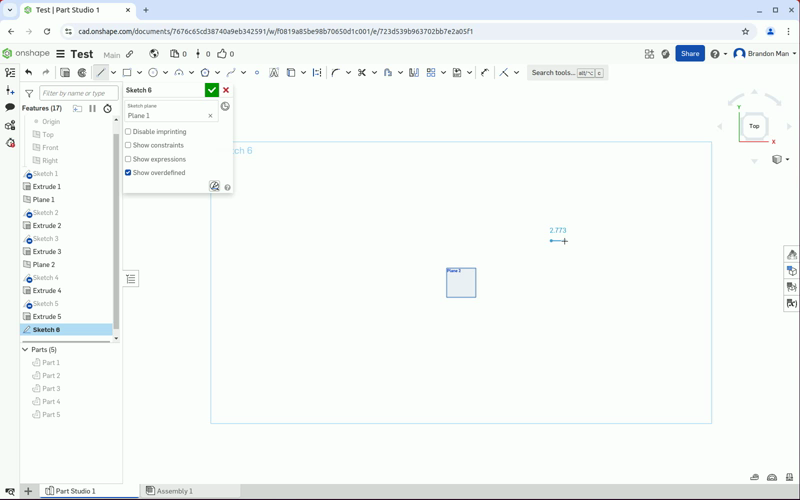
key_up(shift)
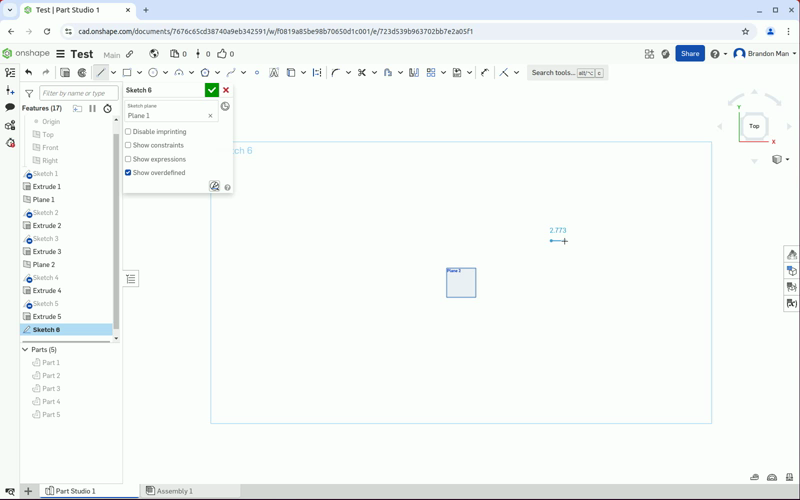
key(esc)
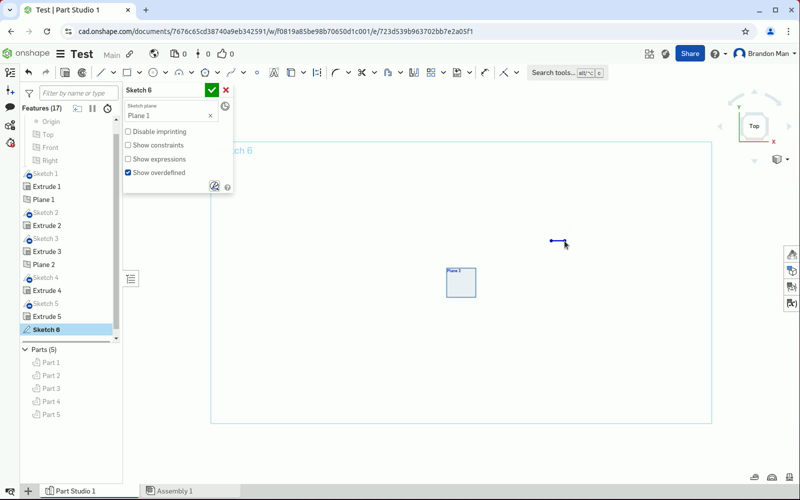
key(a)
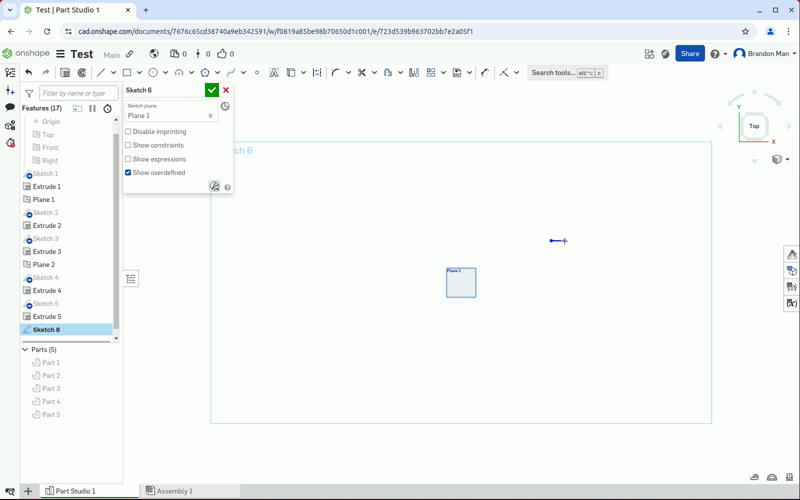
mouse_move(564, 240)
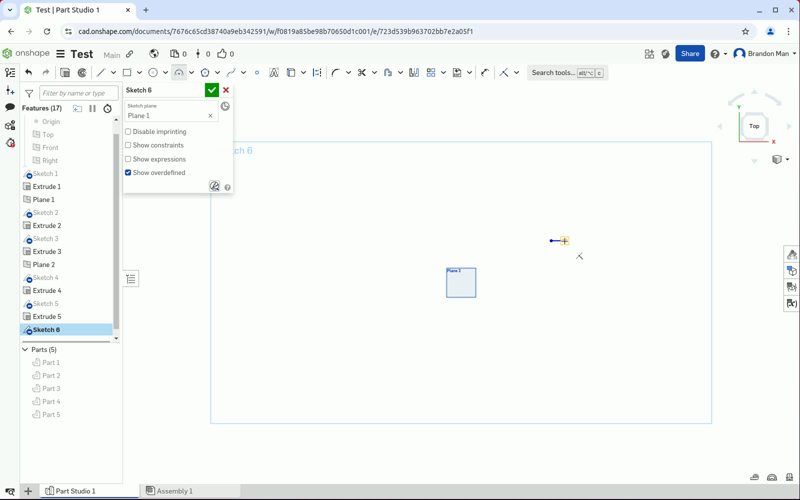
click(564, 240)
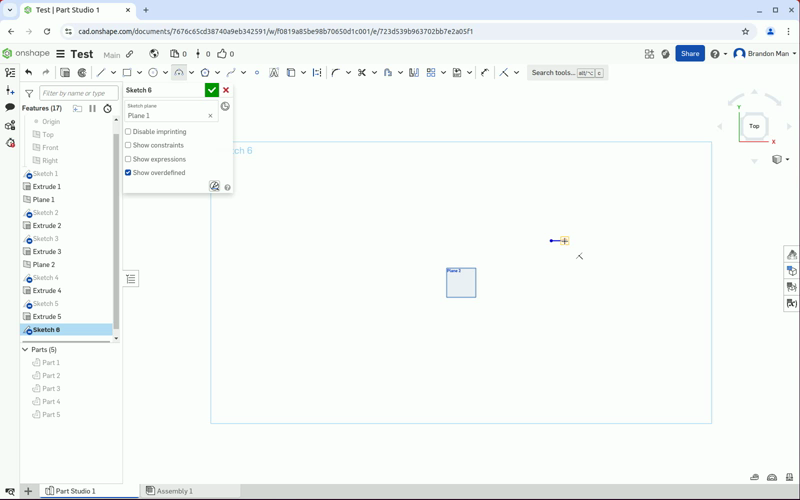
key_down(shift)
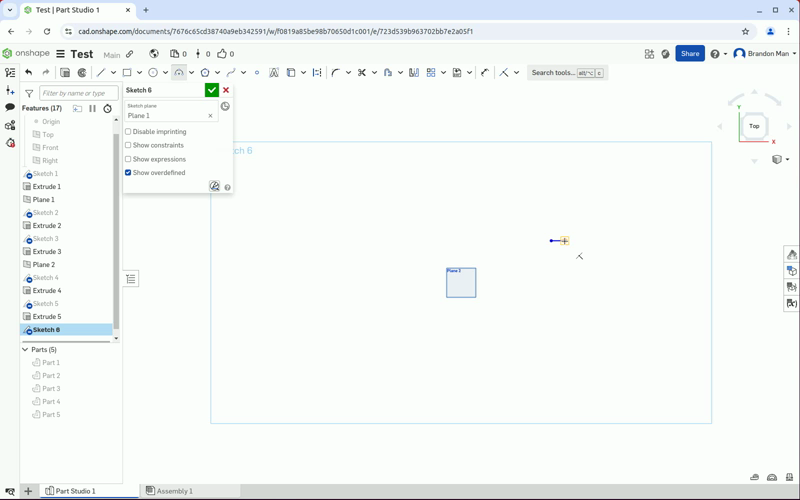
mouse_move(564, 211)
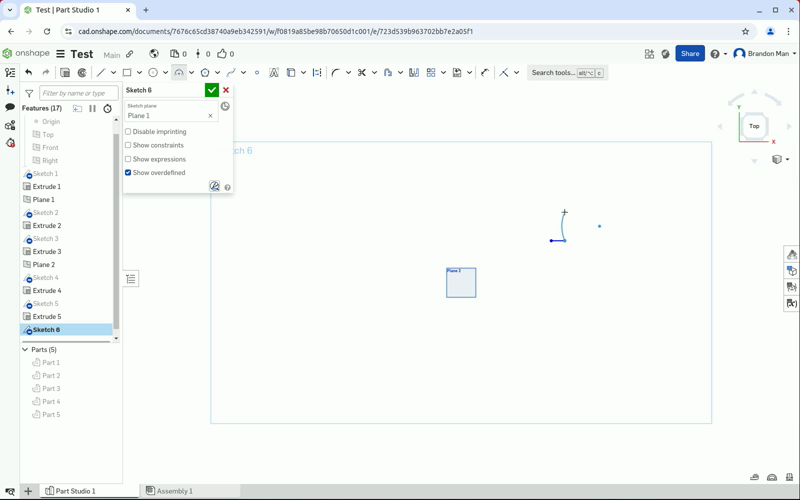
click(564, 211)
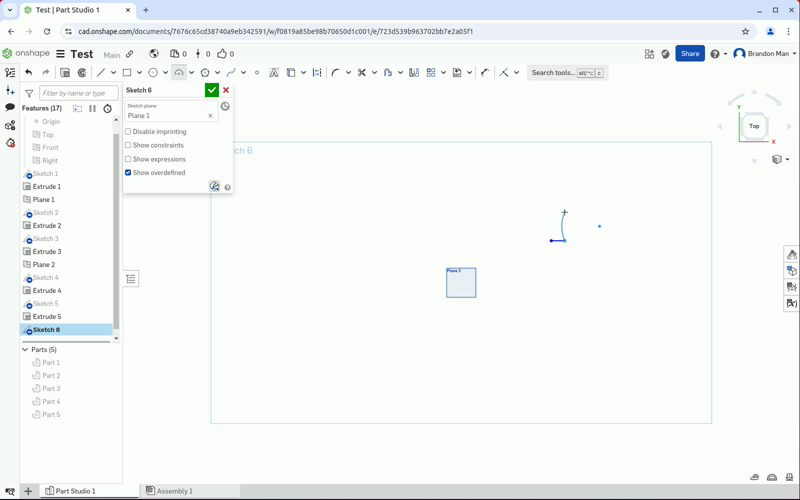
mouse_move(567, 226)
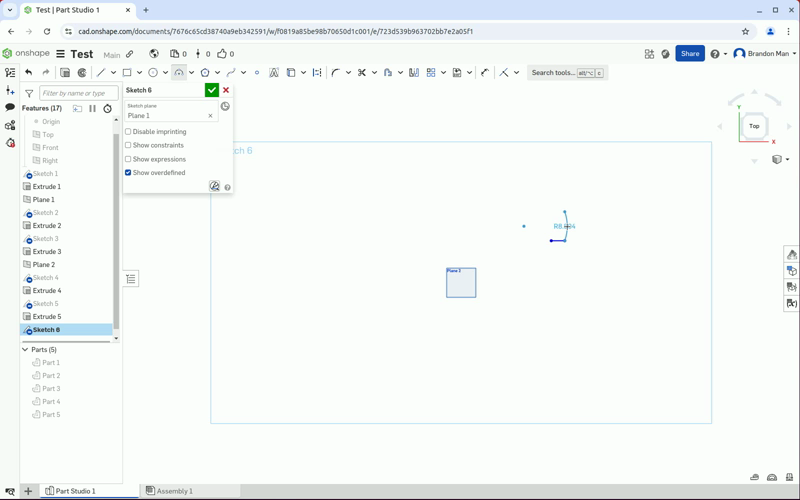
click(567, 226)
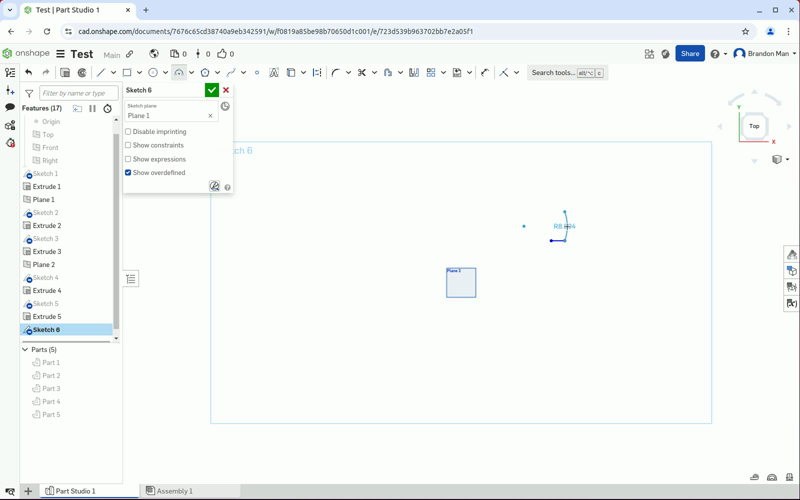
key_up(shift)
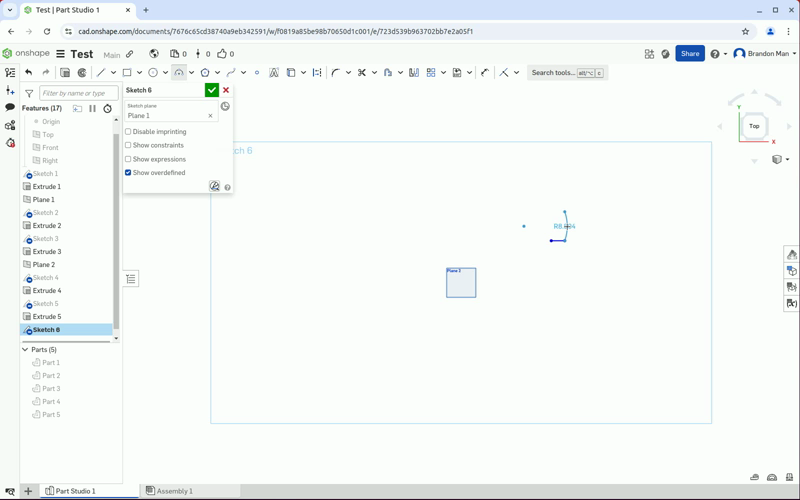
key(esc)
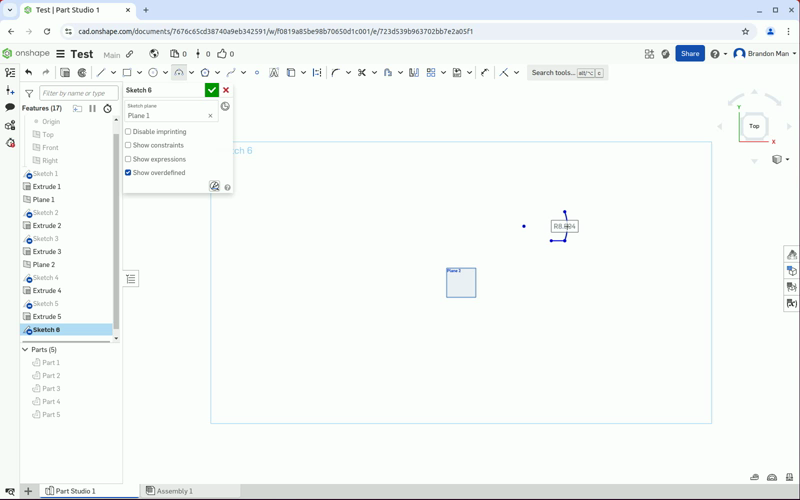
key(l)
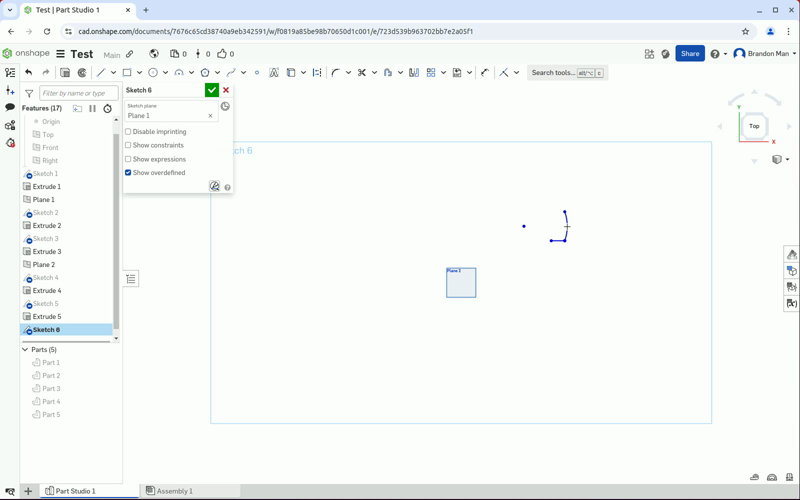
mouse_move(564, 211)
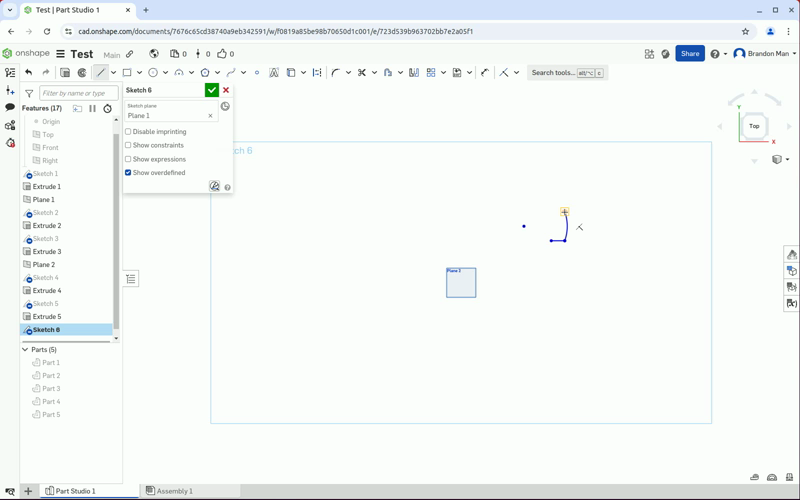
click(564, 211)
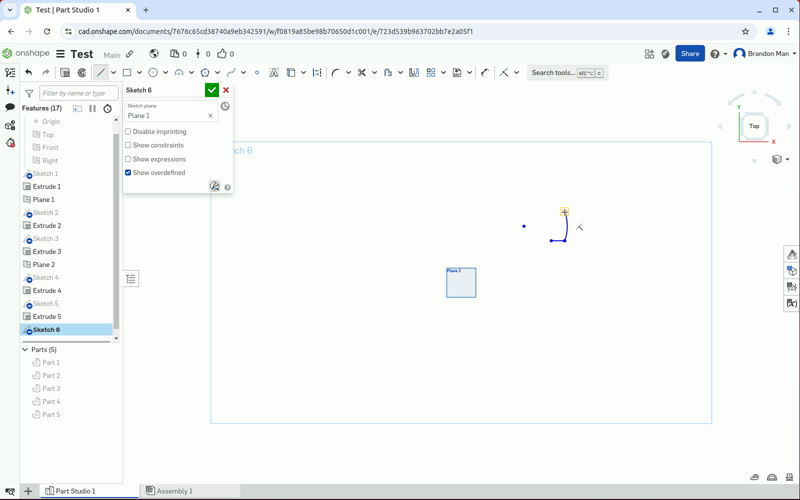
key_down(shift)
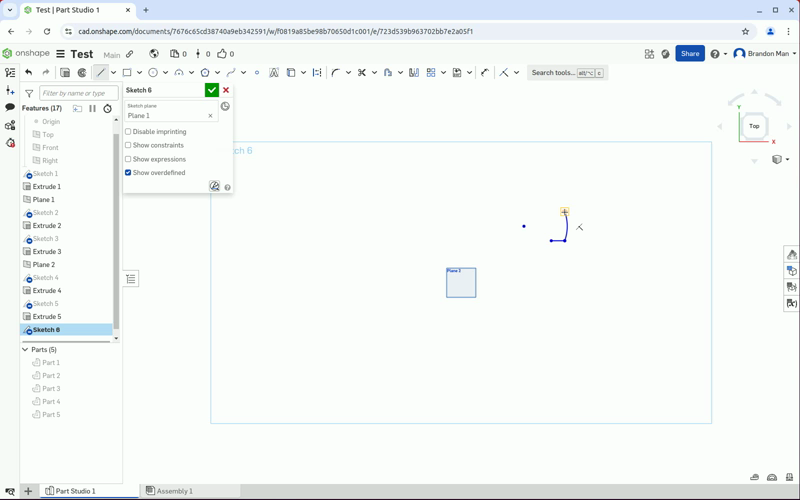
mouse_move(589, 211)
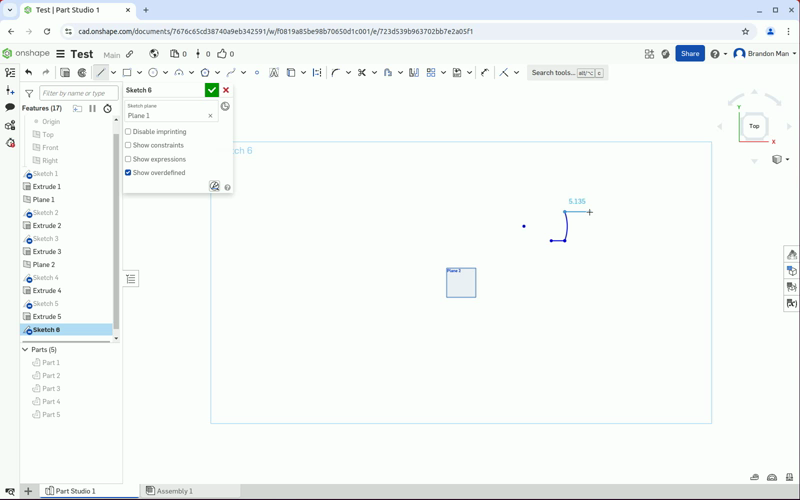
mouse_move(551, 211)
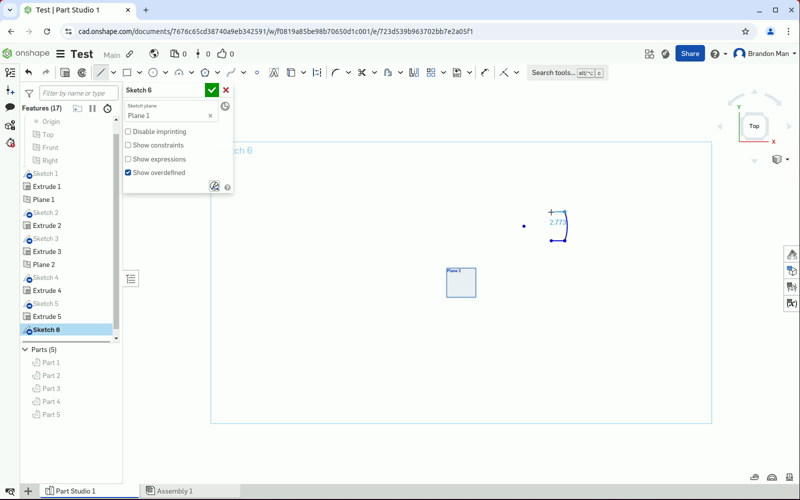
click(551, 211)
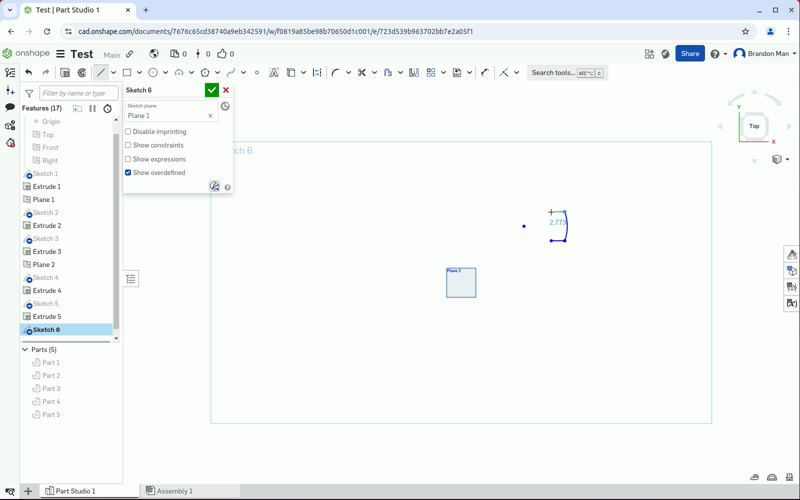
key_up(shift)
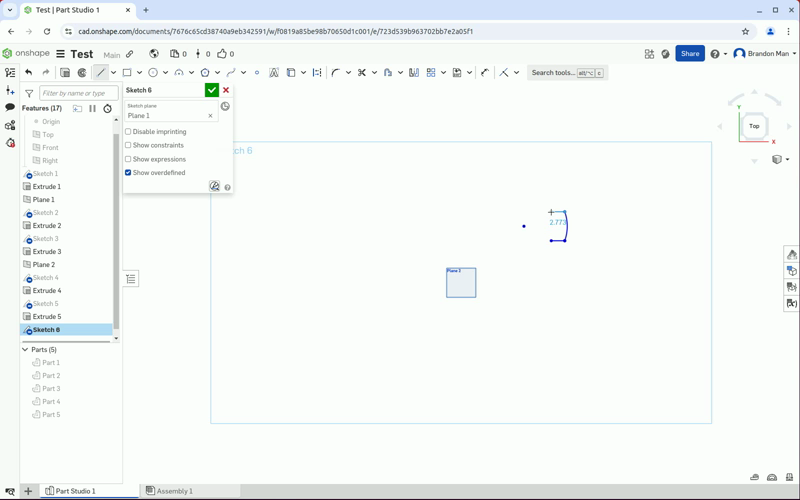
key(esc)
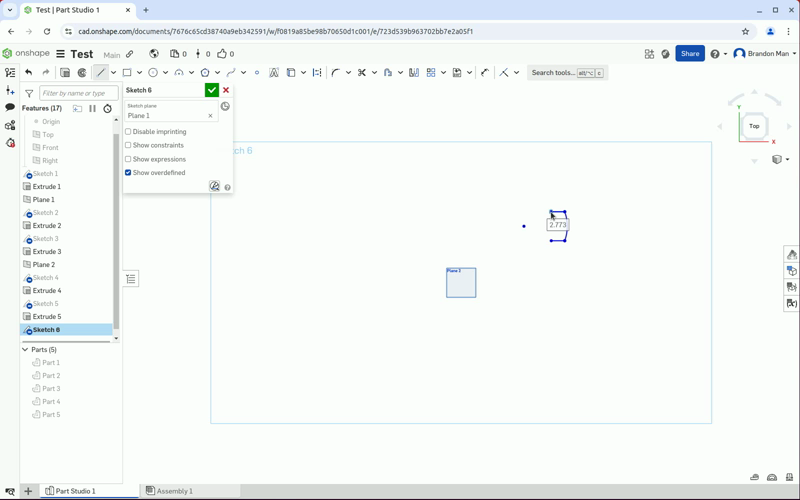
key(a)
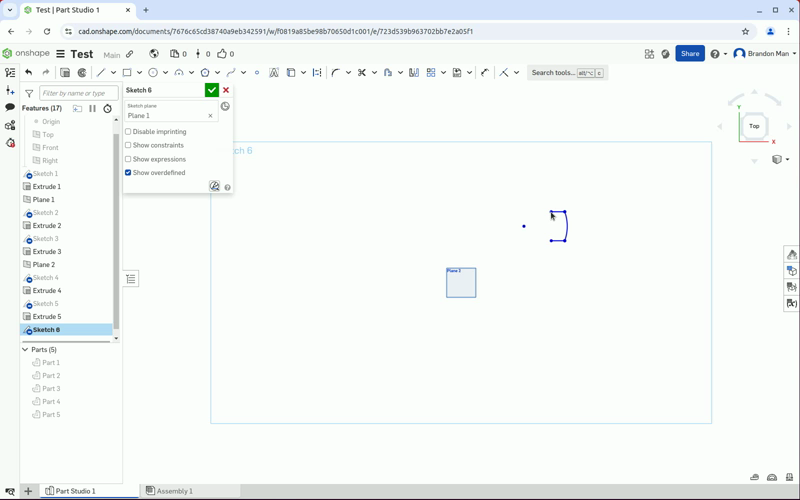
mouse_move(551, 211)
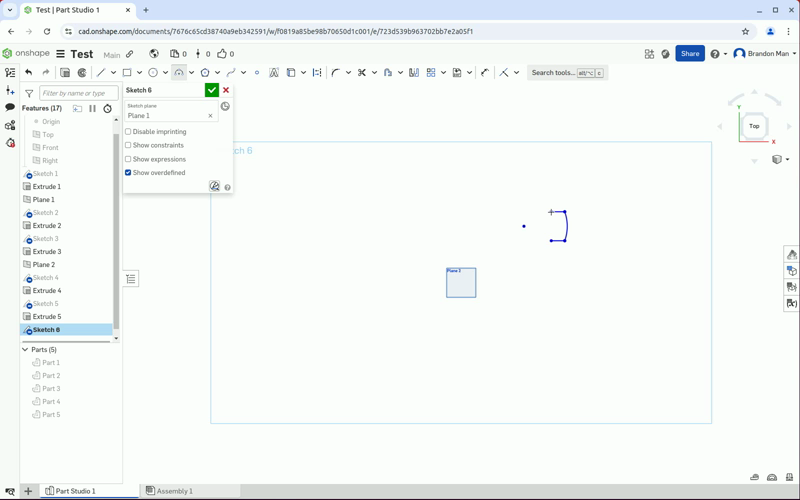
click(551, 211)
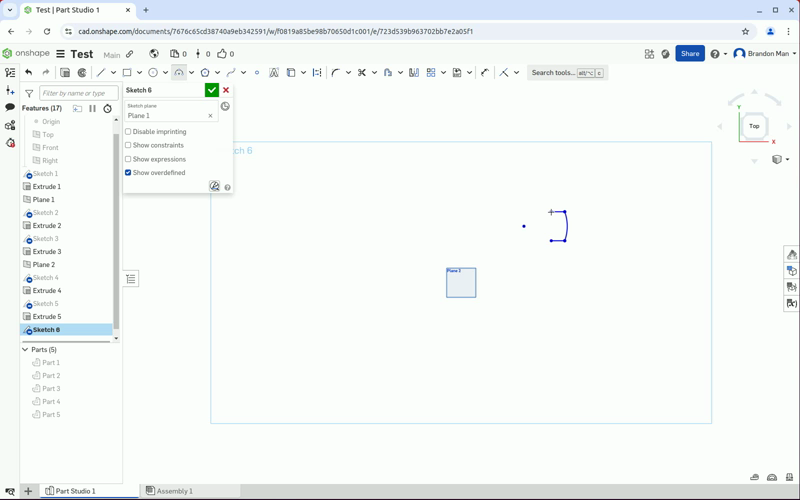
mouse_move(551, 240)
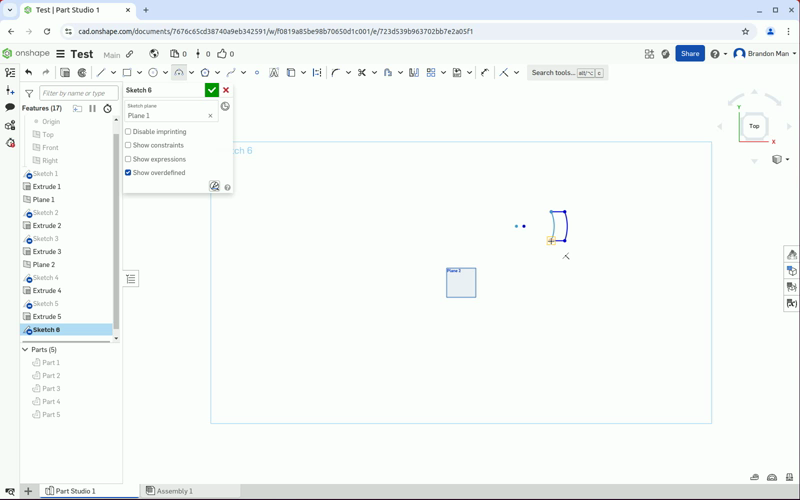
click(551, 240)
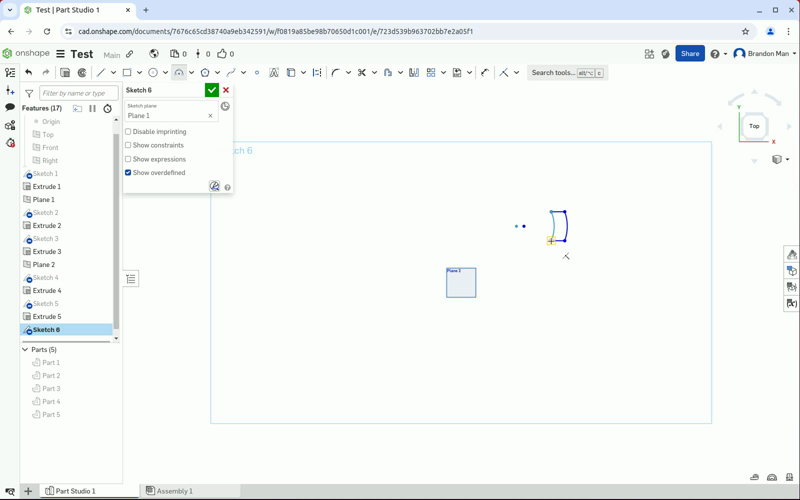
key_down(shift)
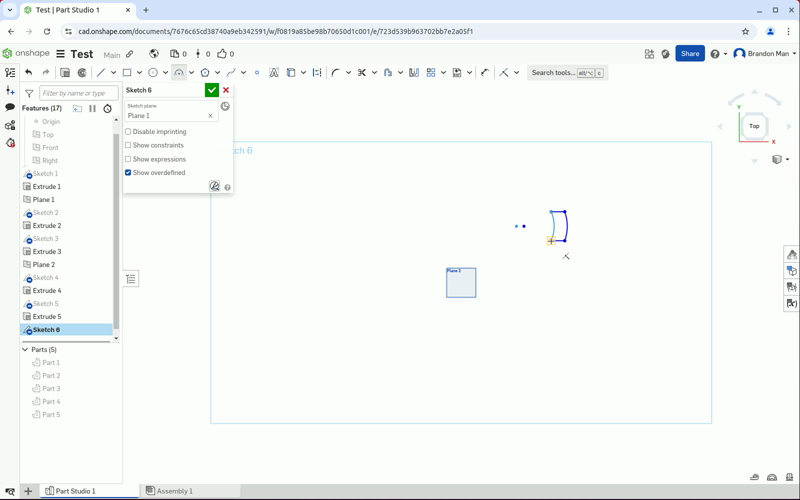
mouse_move(554, 226)
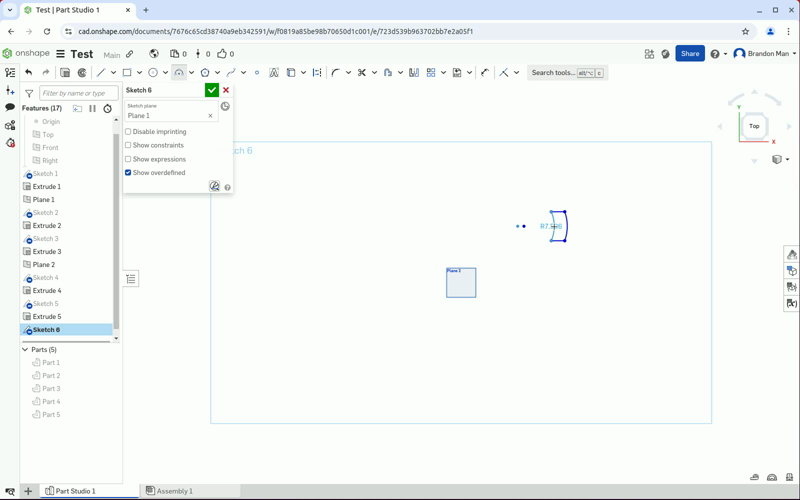
click(554, 226)
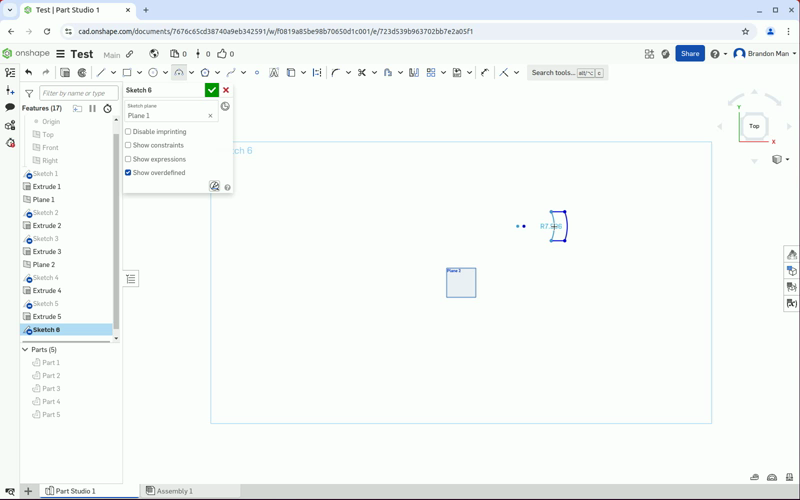
key_up(shift)
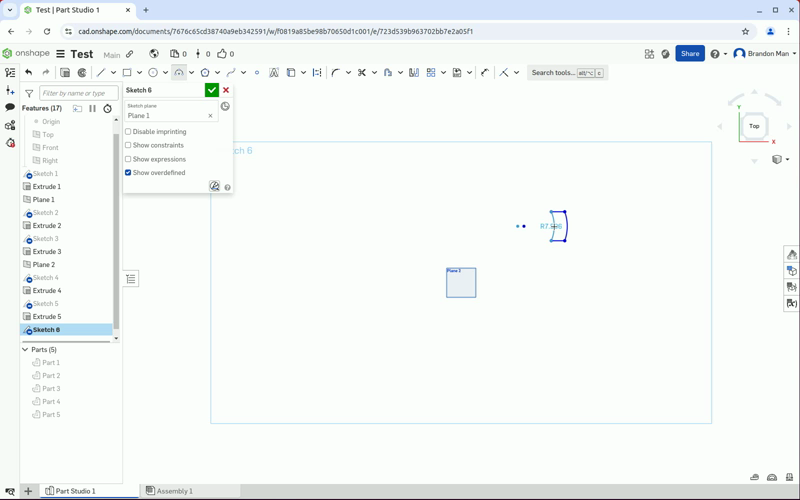
key(esc)
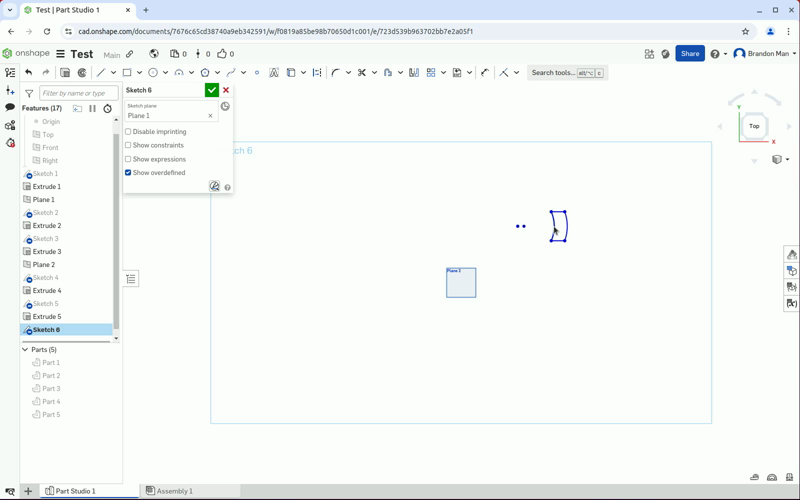
mouse_move(565, 218)
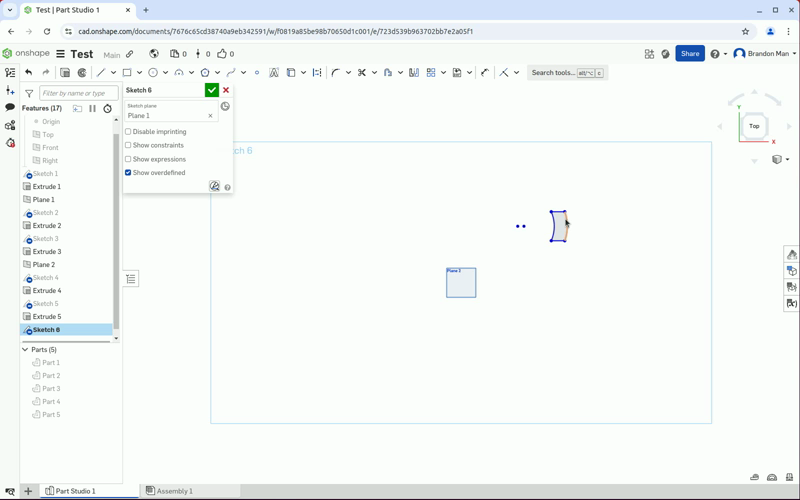
scroll(6)
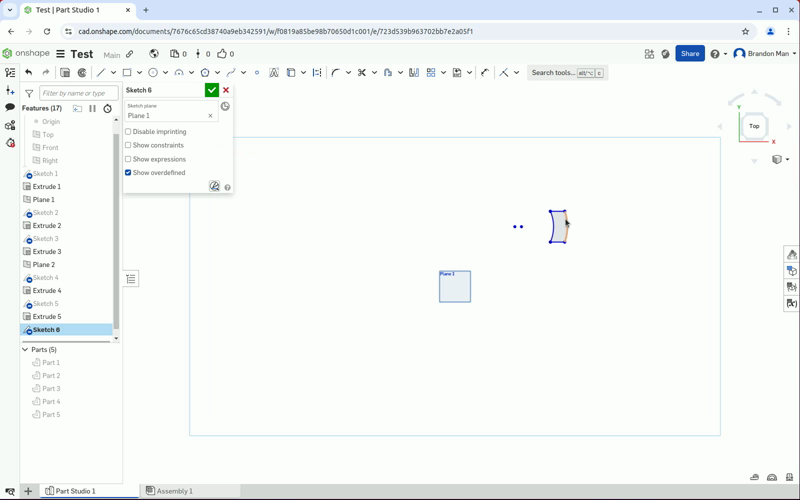
scroll(6)
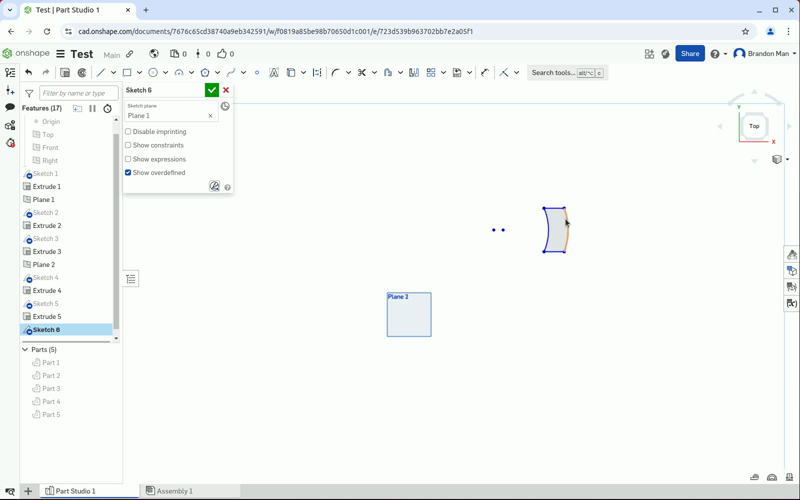
scroll(6)
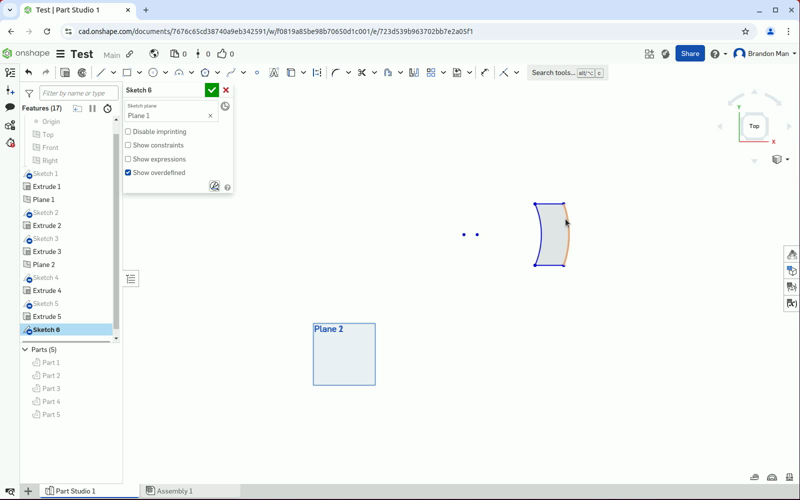
scroll(6)
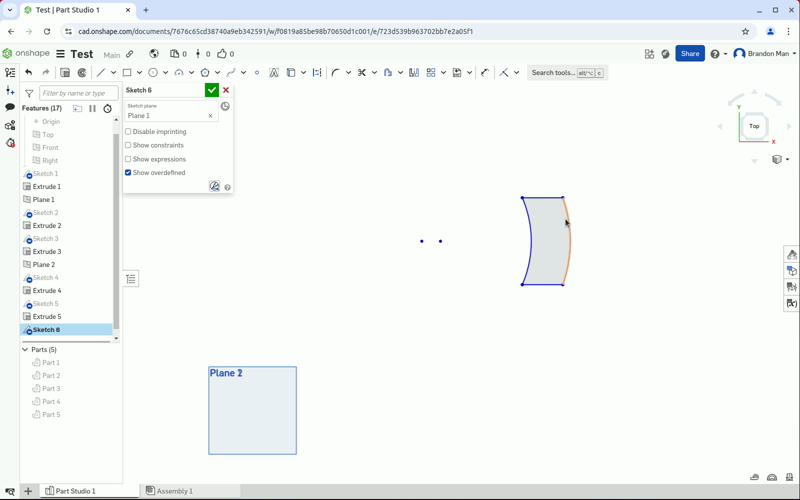
scroll(6)
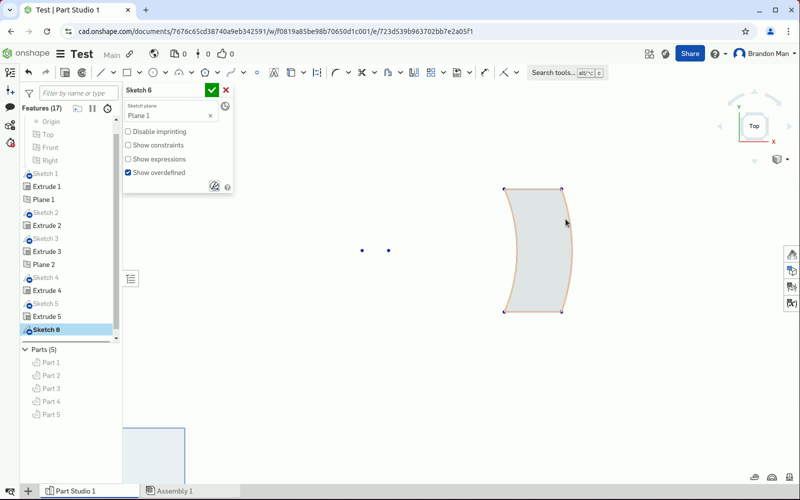
scroll(6)
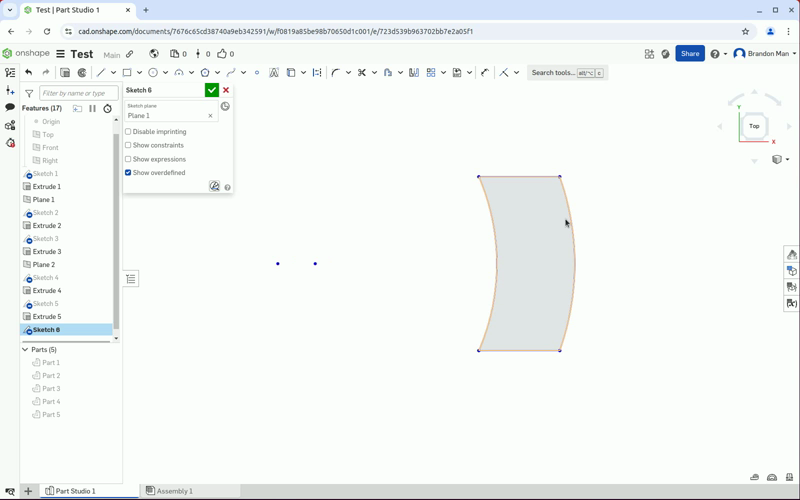
scroll(6)
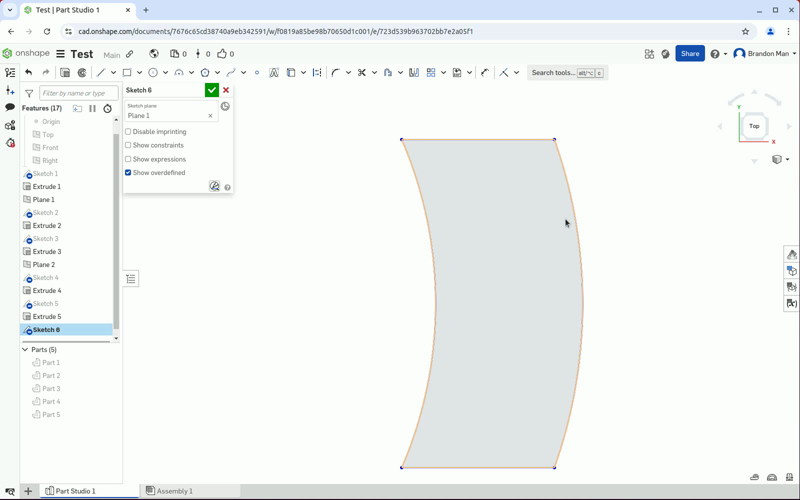
click(565, 218)
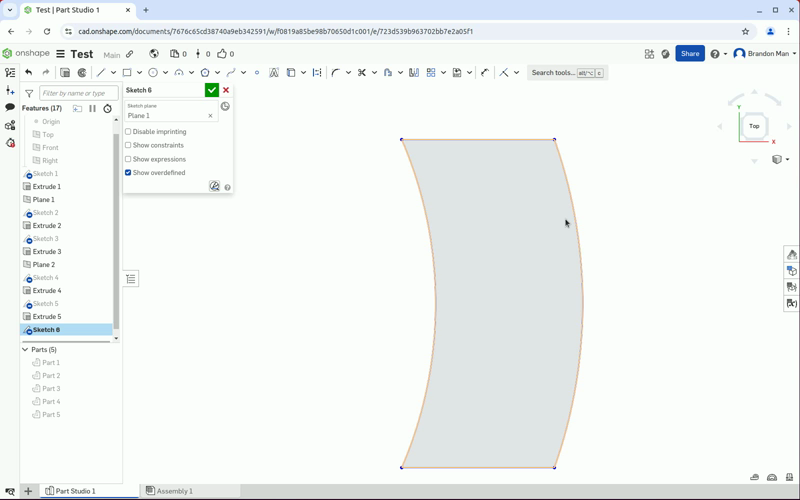
scroll(-6)
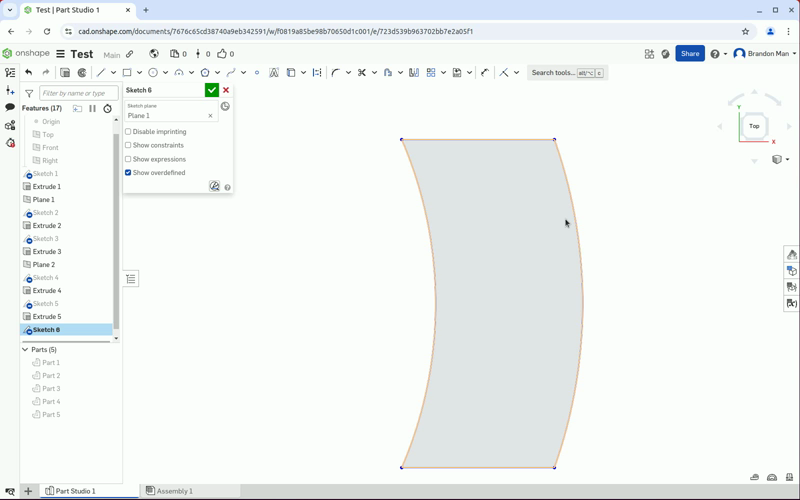
scroll(-6)
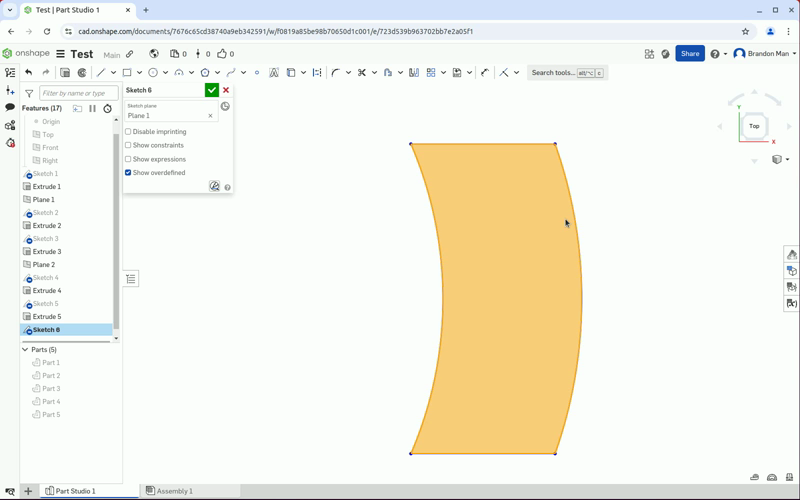
scroll(-6)
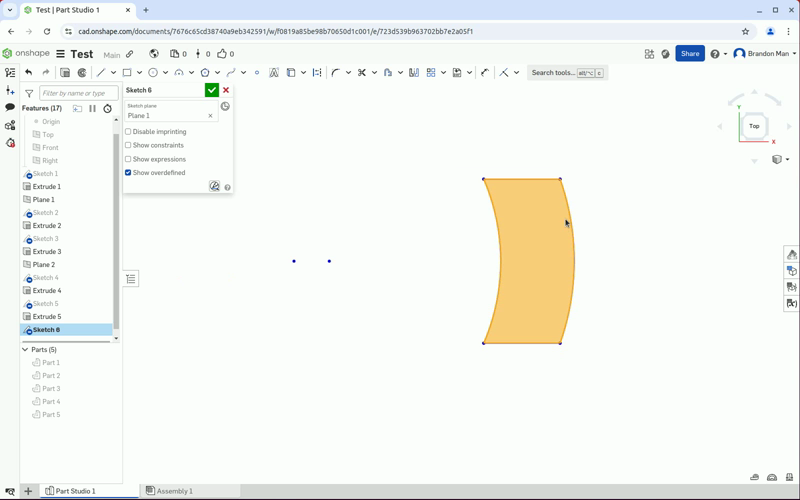
scroll(-6)
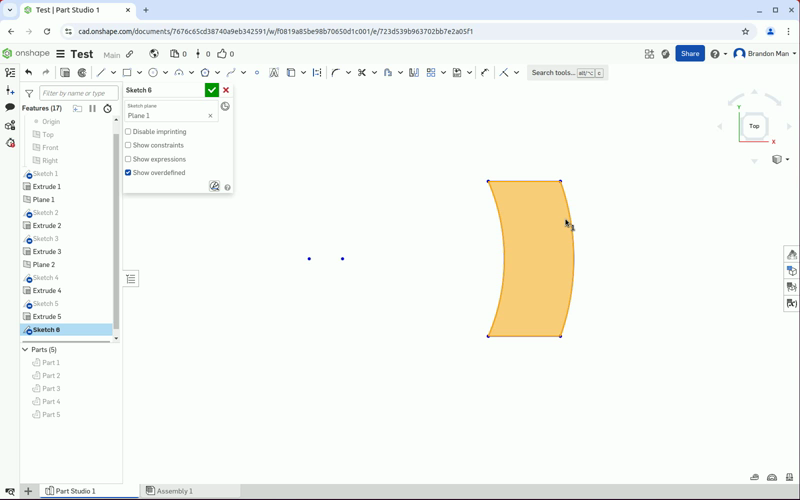
scroll(-6)
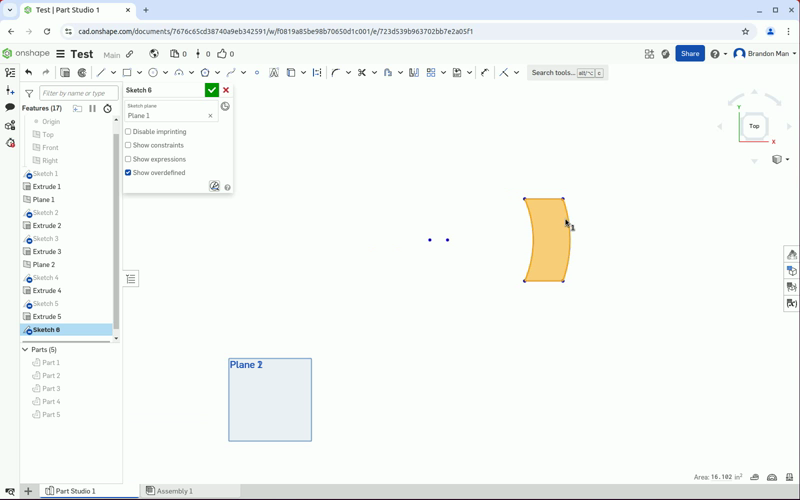
scroll(-6)
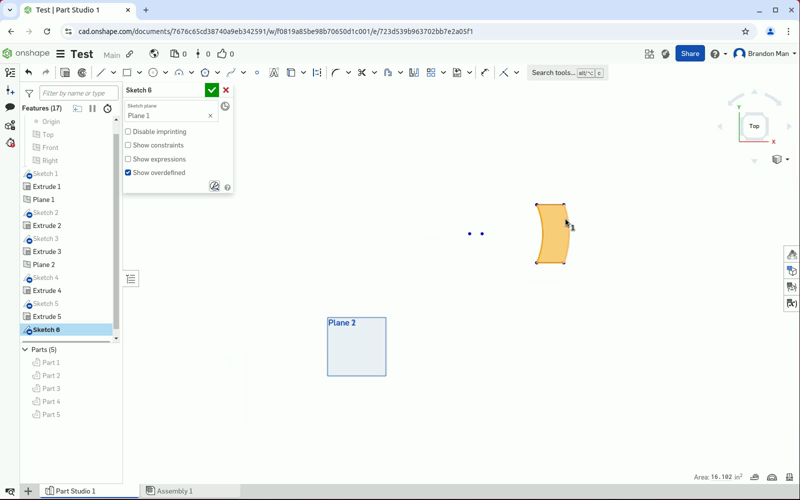
scroll(-6)
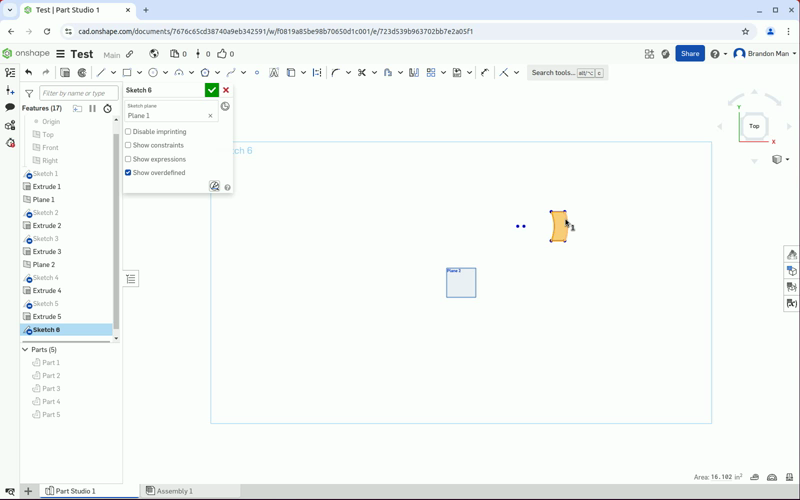
mouse_move(73, 352)
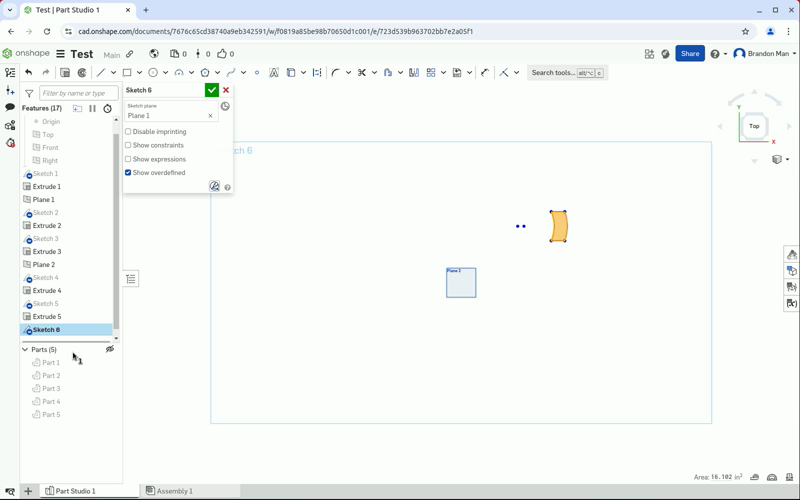
key(shift+y)
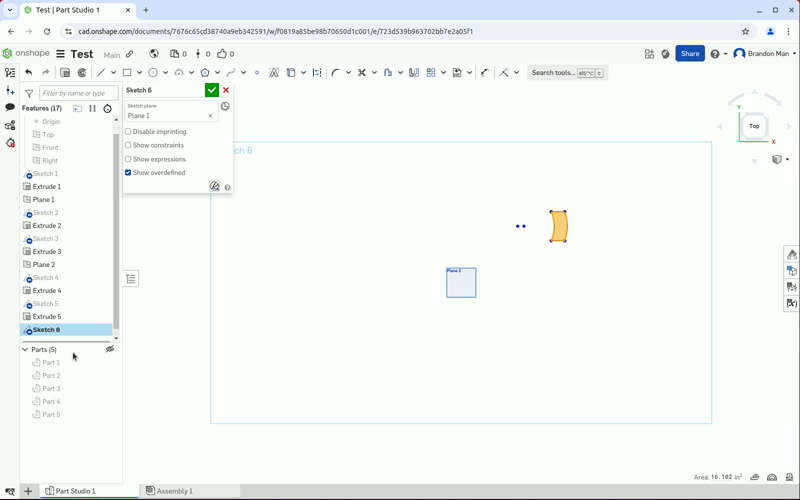
key(shift+e)
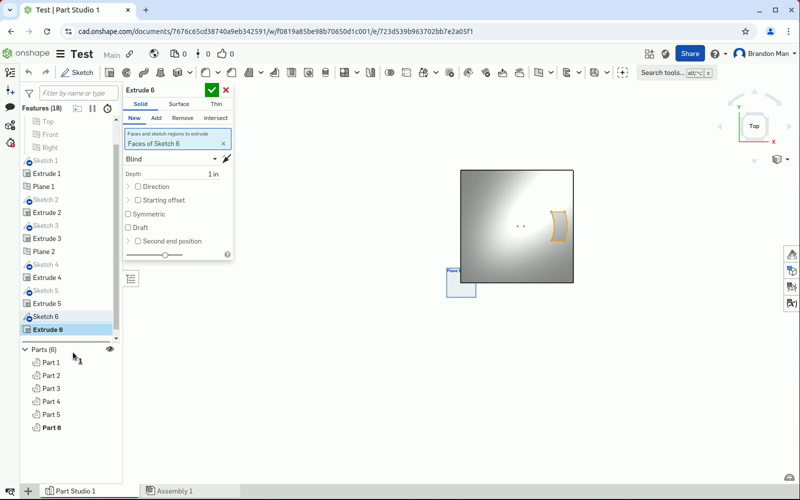
mouse_move(143, 106)
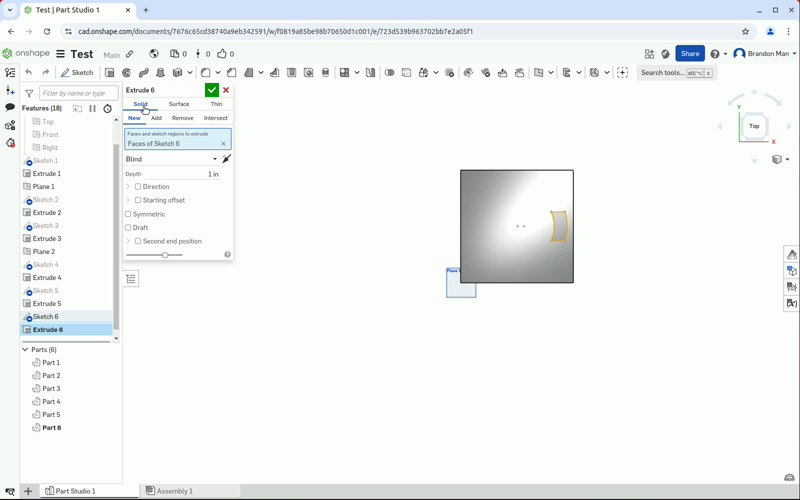
click(143, 106)
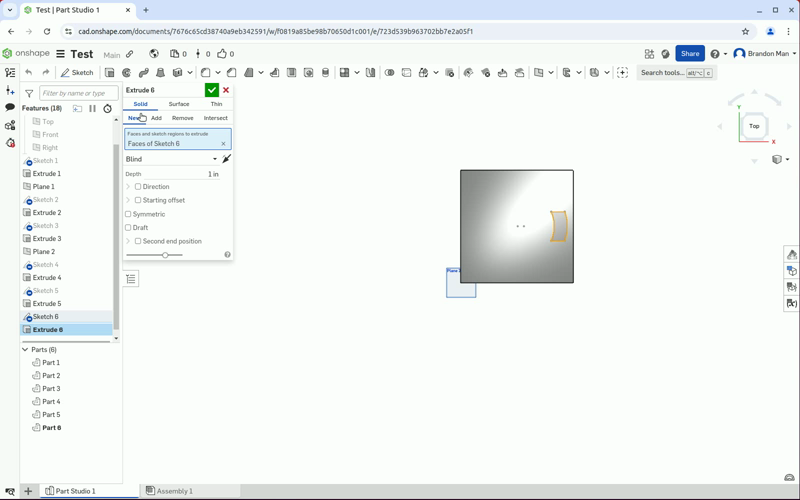
mouse_move(137, 120)
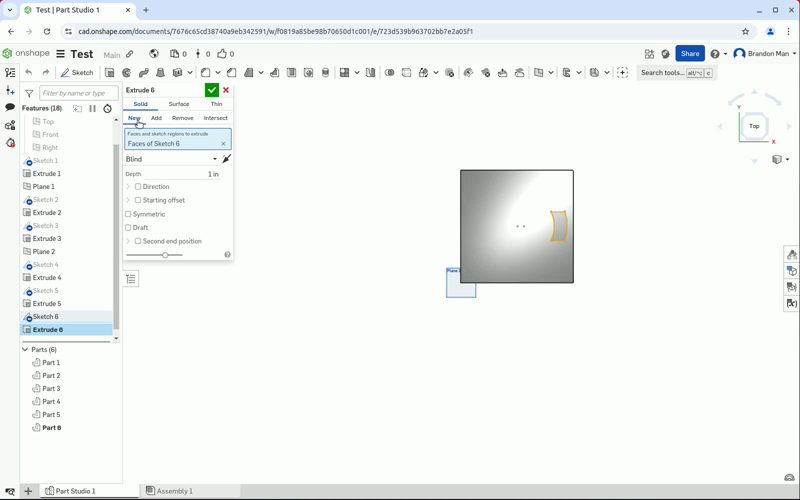
click(137, 120)
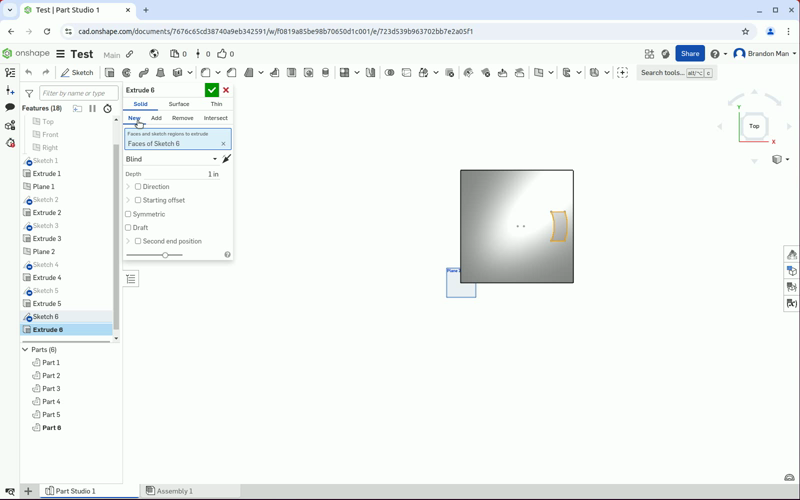
key(tab, 4)
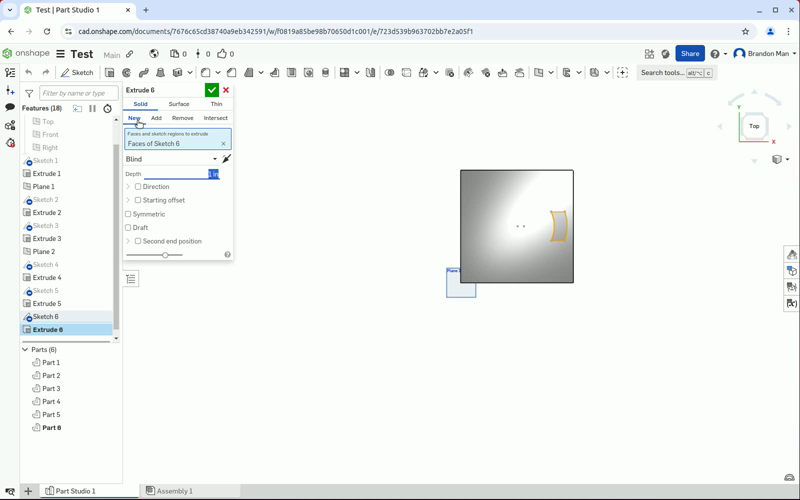
text(6.499)
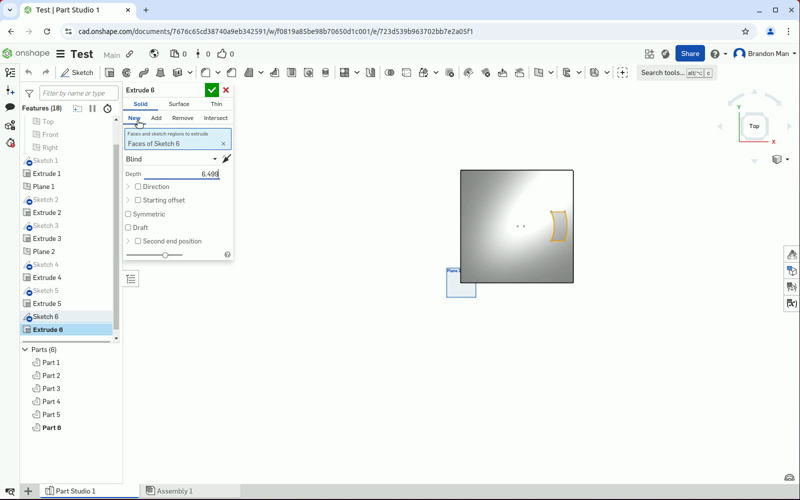
key(enter)
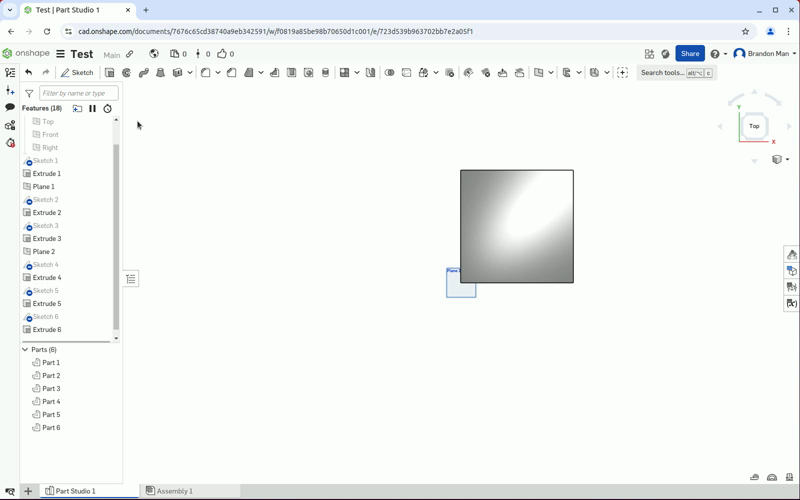
key(shift+h)
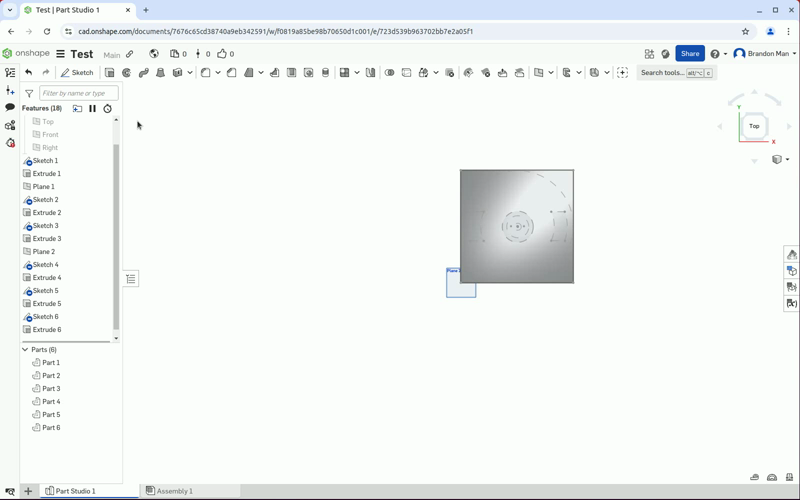
key(shift+h)
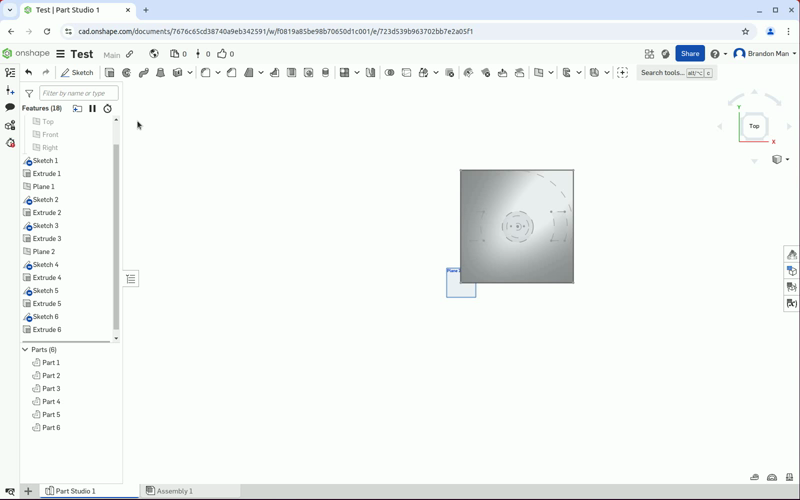
key(shift+7)
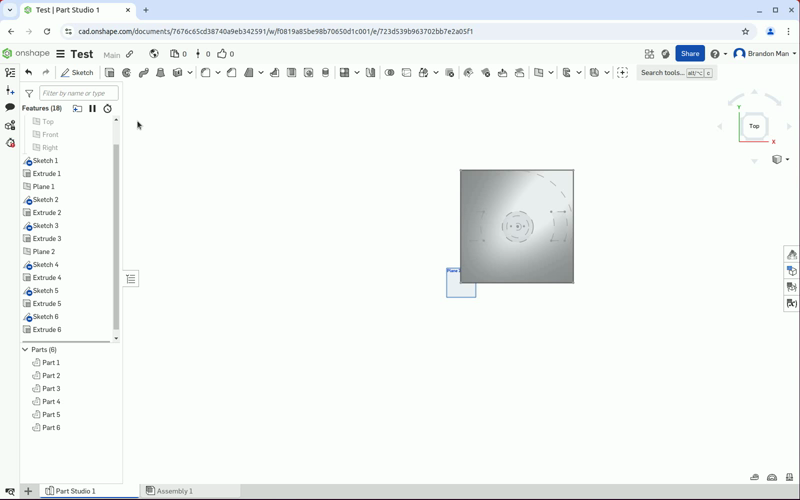
key(up, 3)
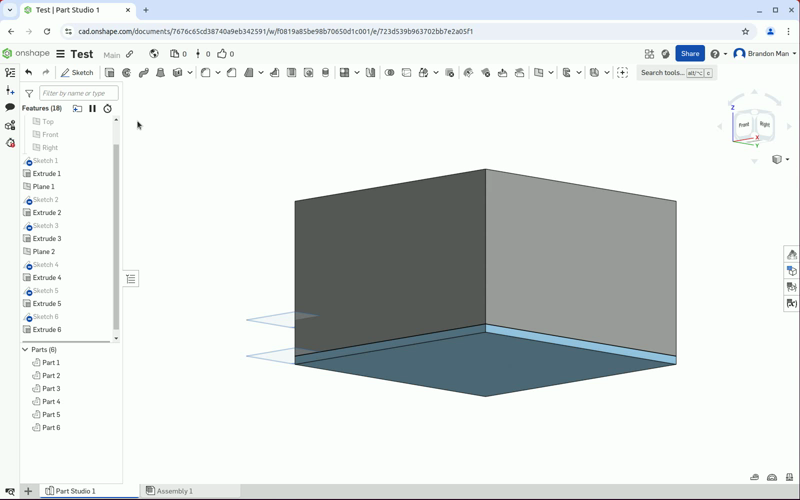
key(left, 3)
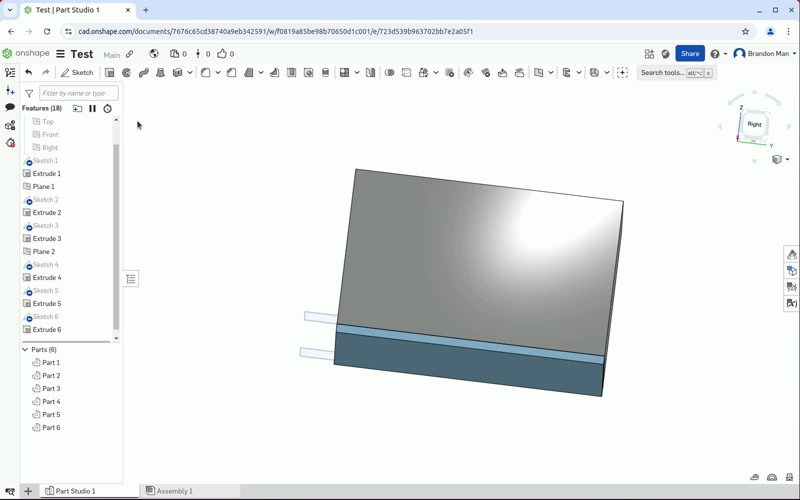
key(right, 3)
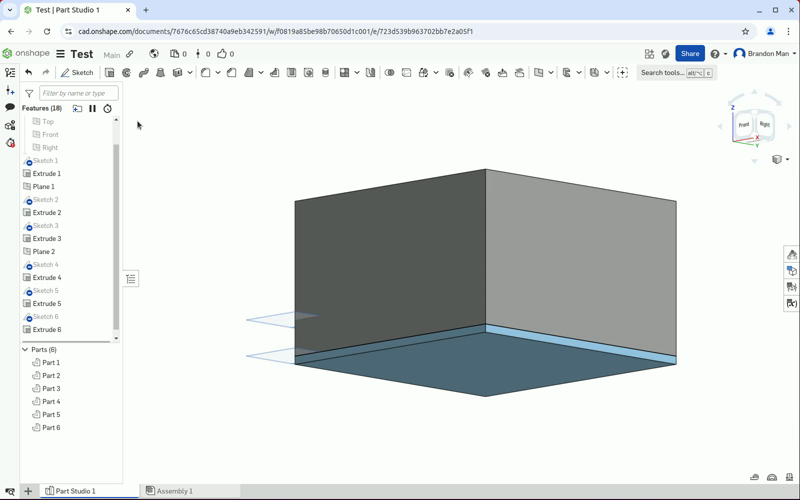
key(down, 3)
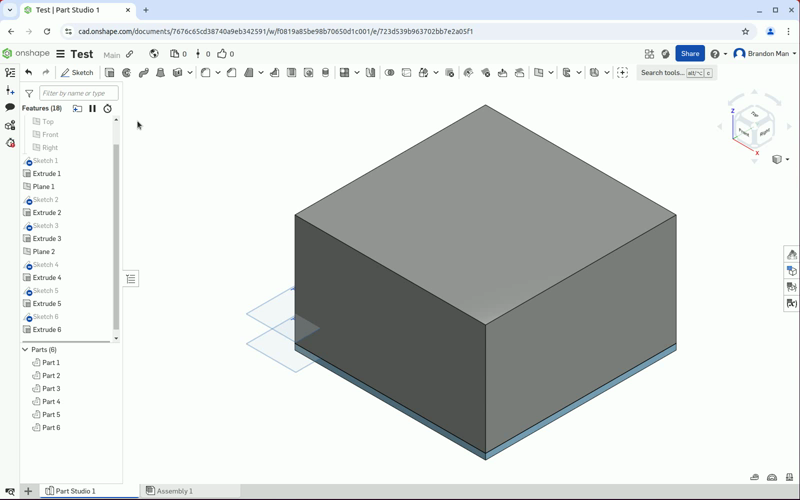
mouse_move(69, 163)
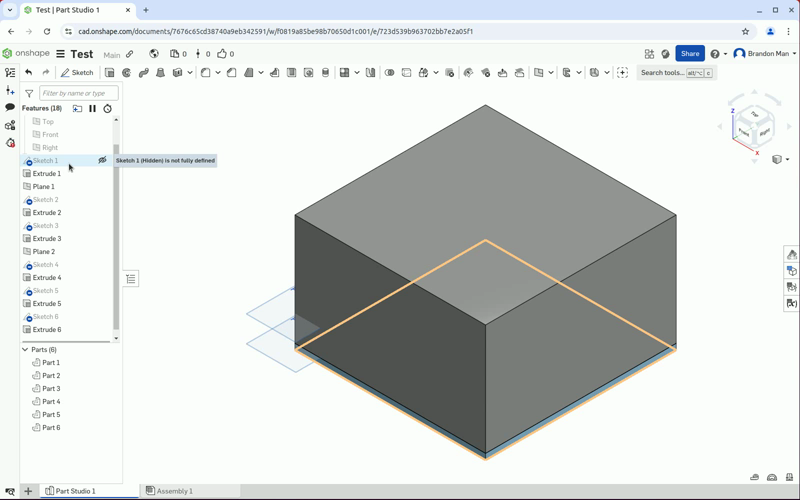
click(69, 163)